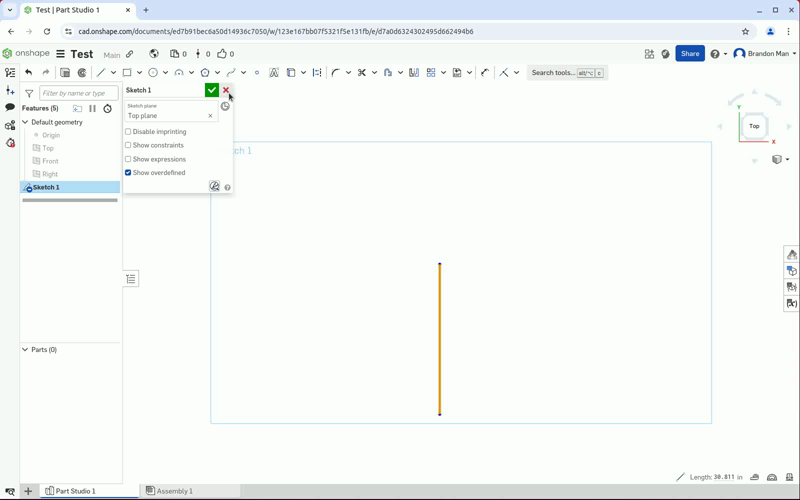
key(shift+h)
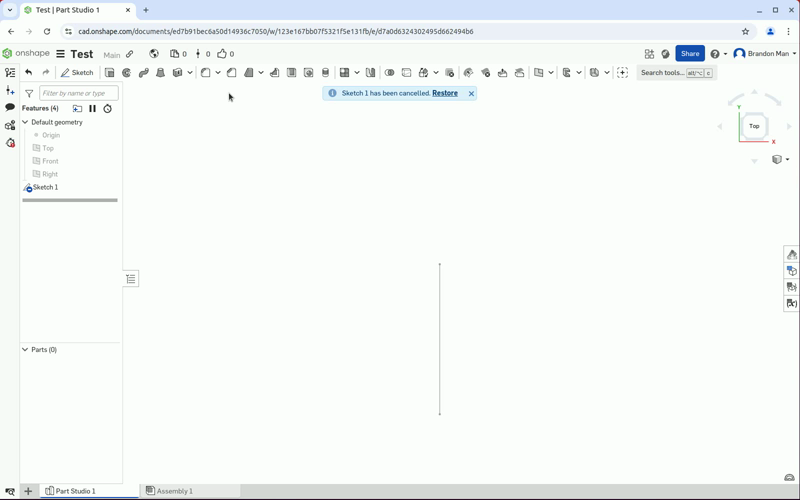
mouse_move(73, 352)
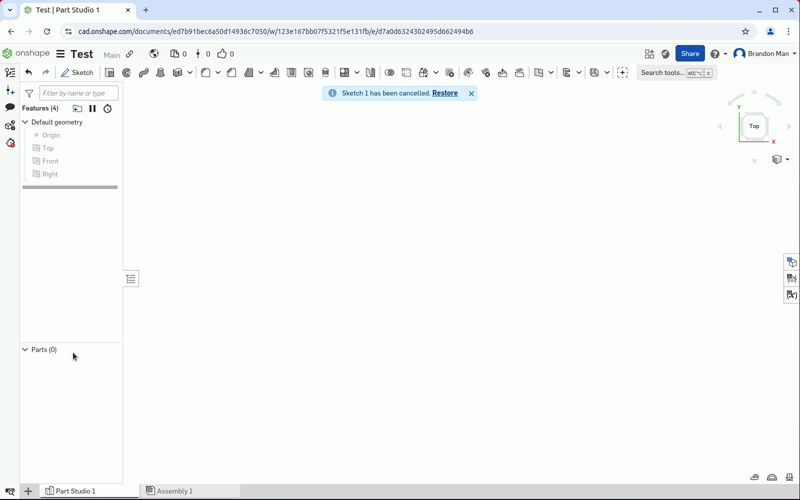
key(y)
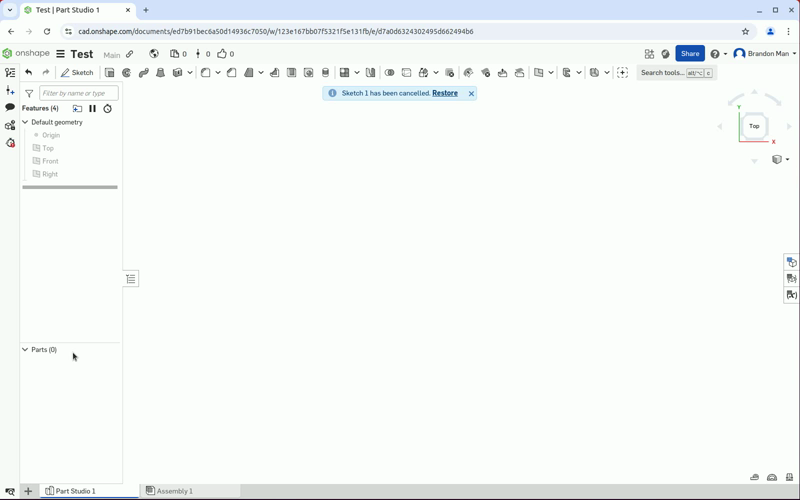
key(shift+p)
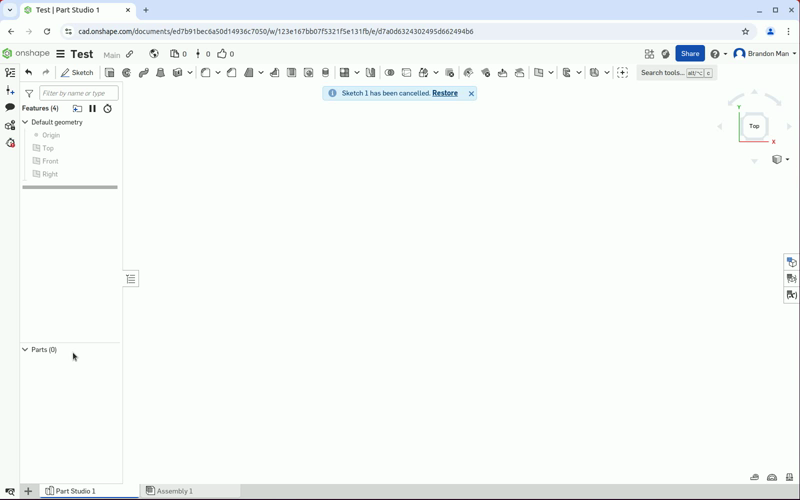
key(space)
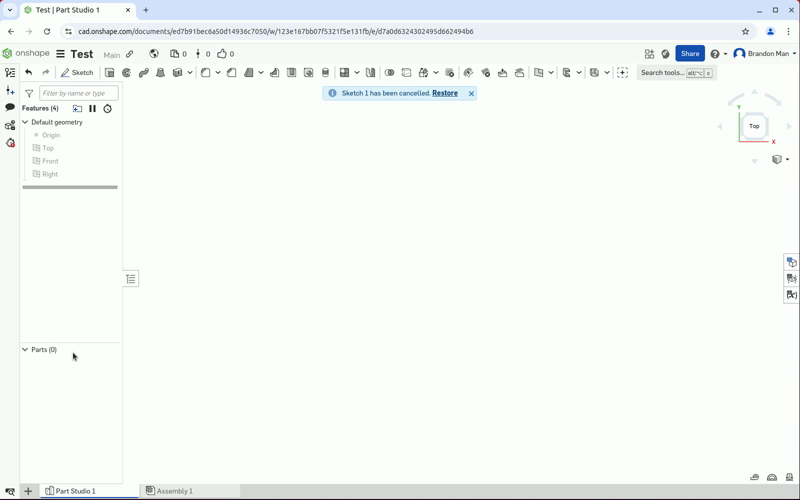
key_down(shift)
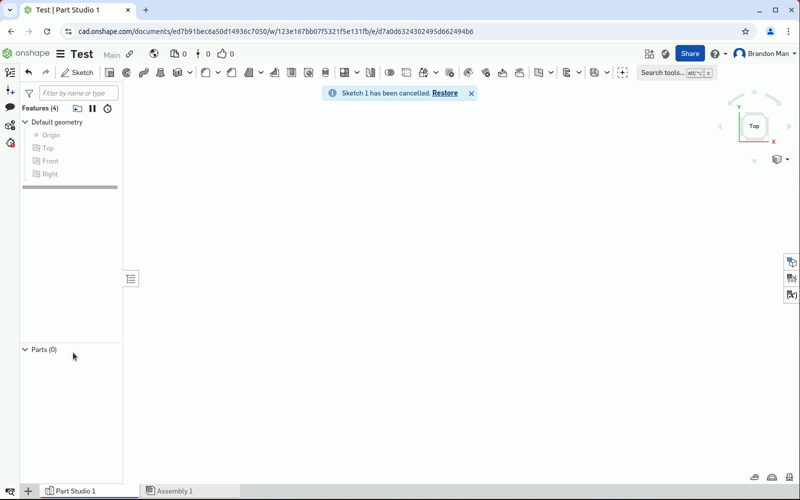
key(up)
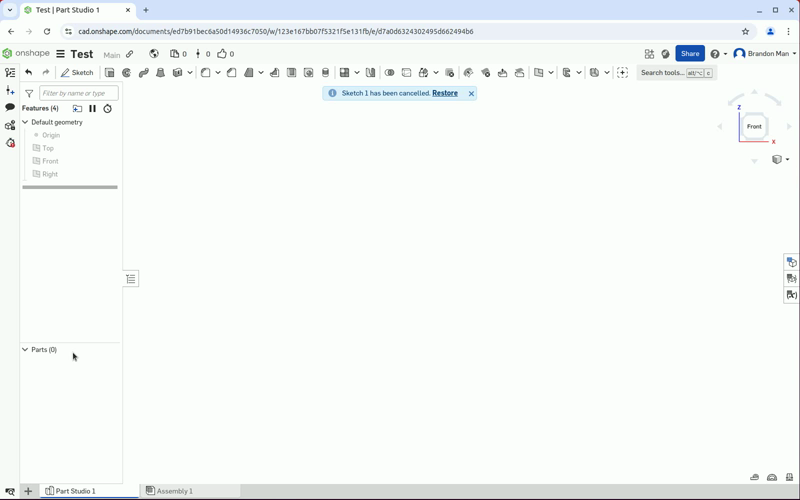
key_up(shift)
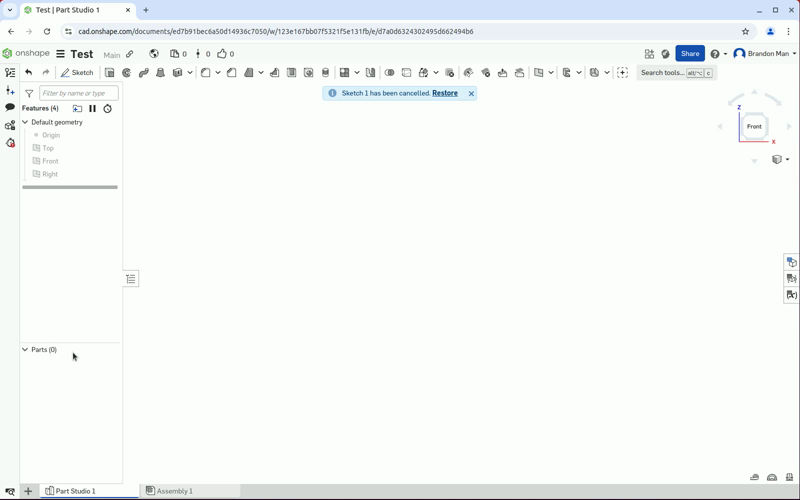
mouse_move(73, 352)
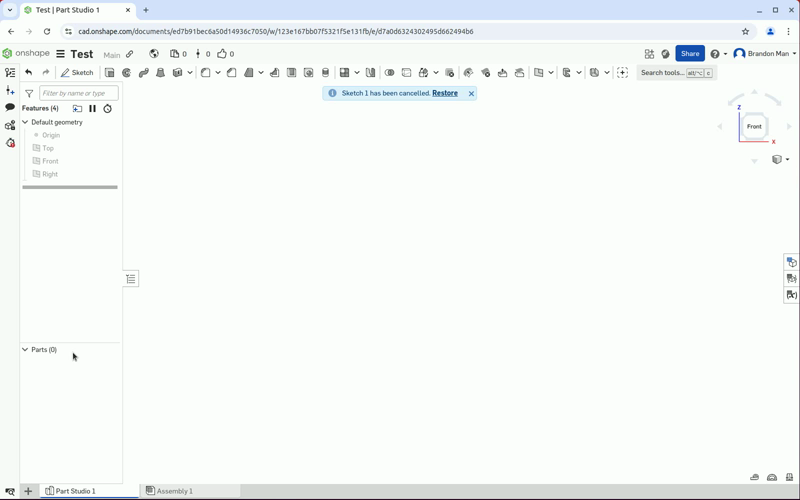
key(shift+y)
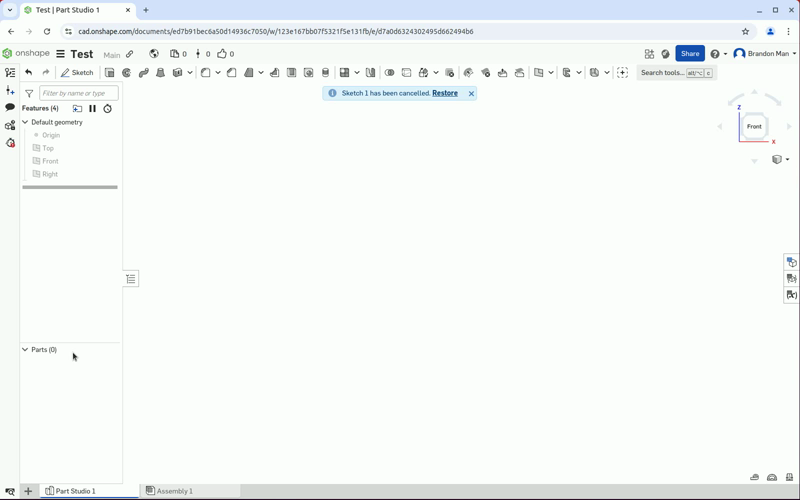
key(shift+s)
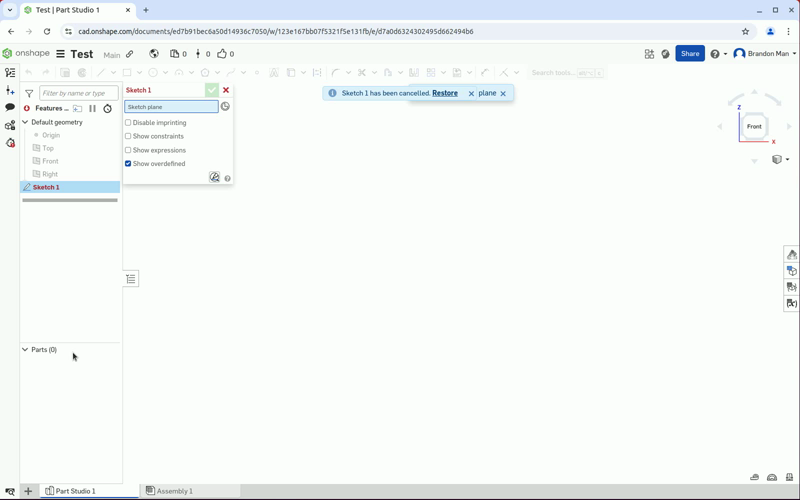
mouse_move(73, 163)
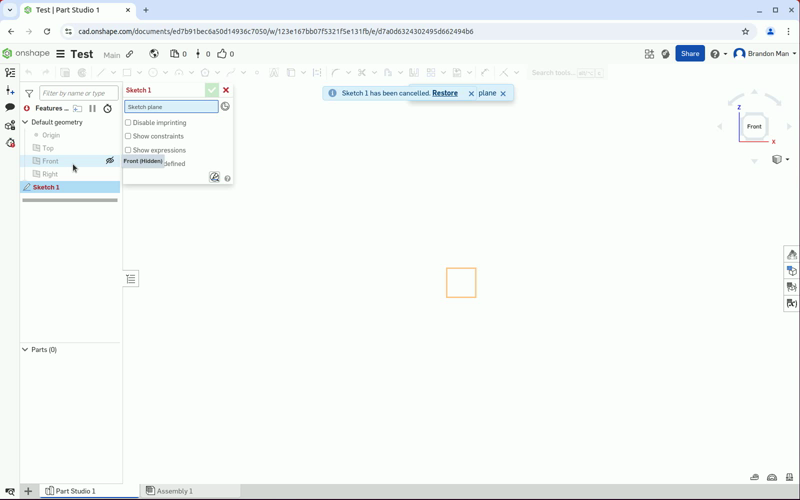
click(73, 163)
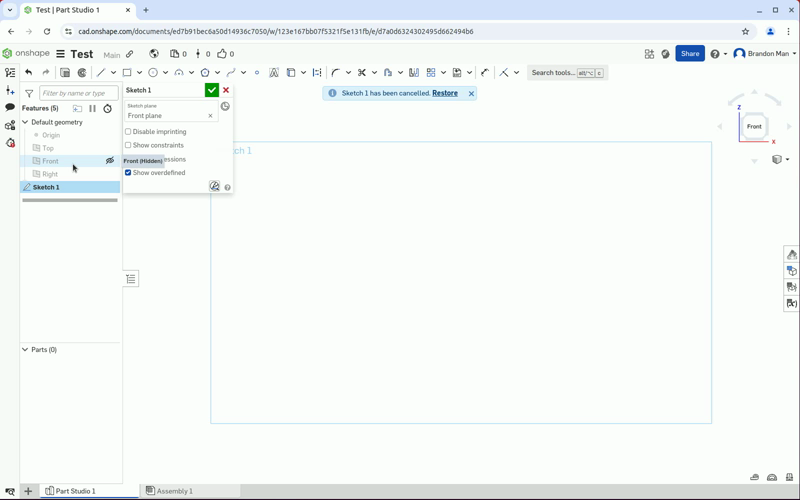
mouse_move(73, 352)
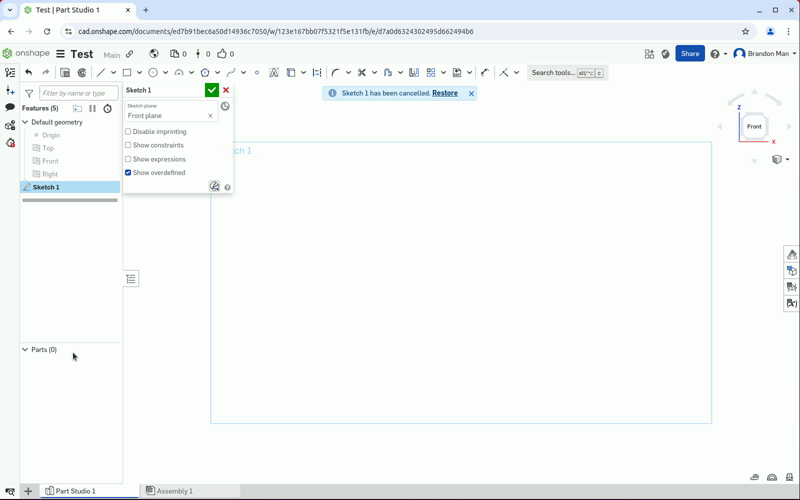
key(y)
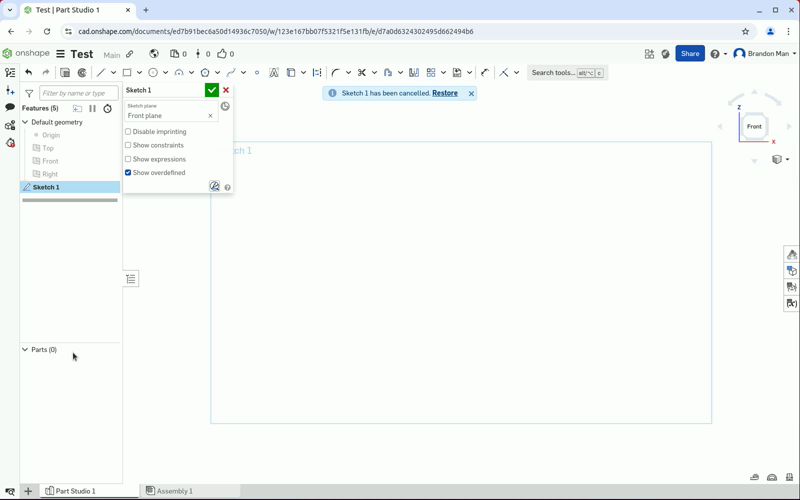
key(l)
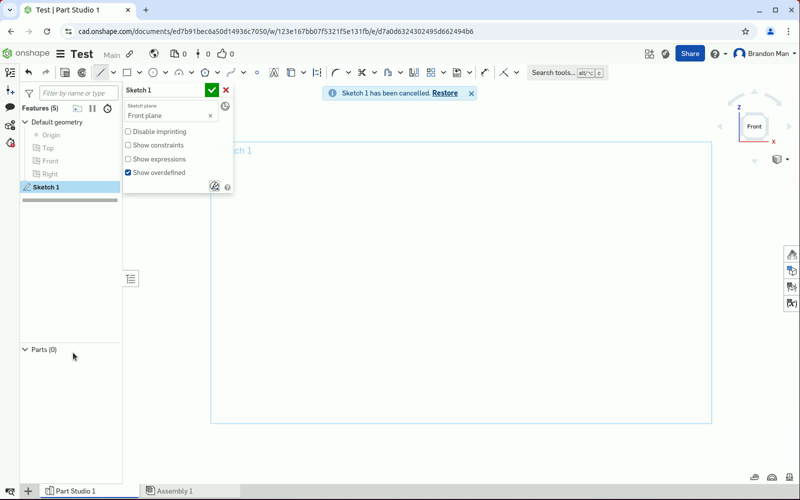
key_down(shift)
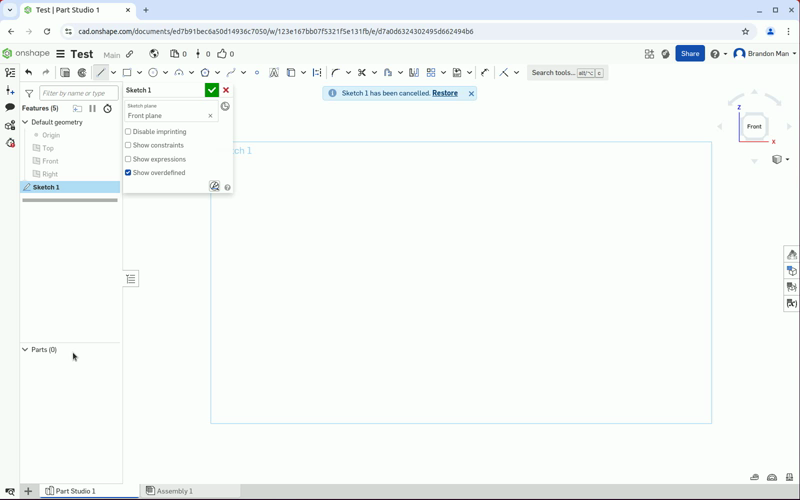
mouse_move(460, 299)
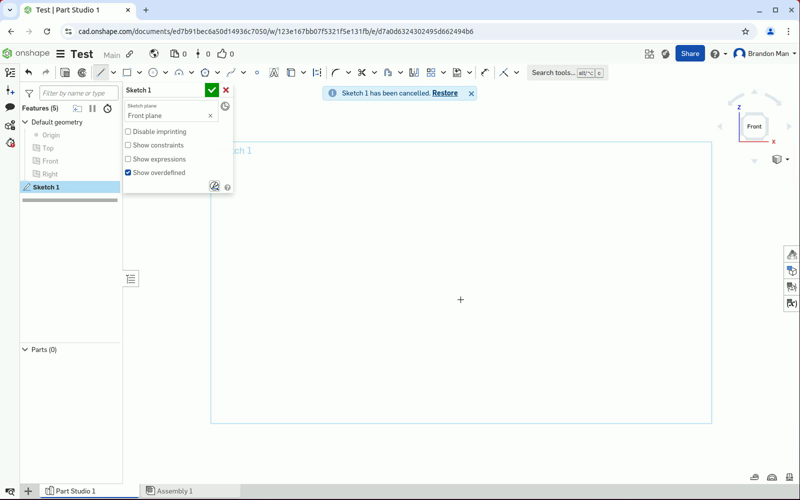
click(460, 299)
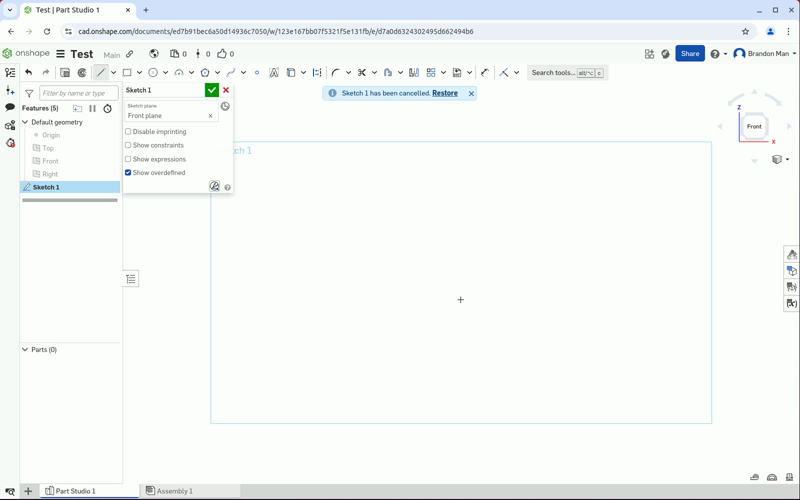
key_up(shift)
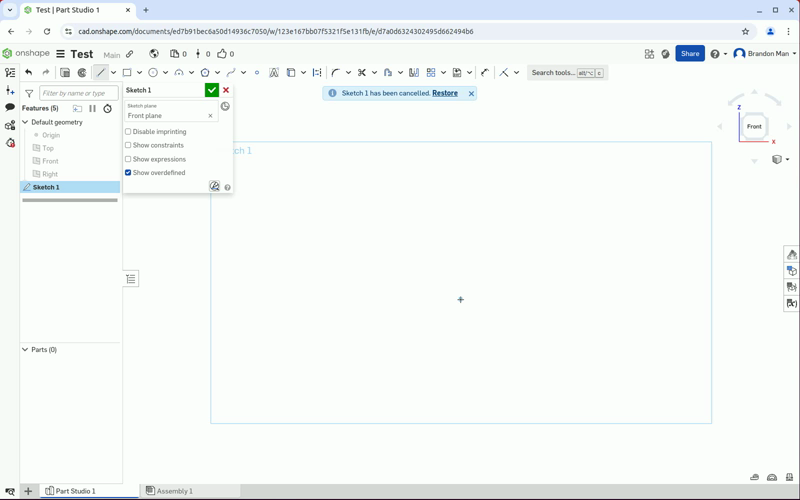
key_down(shift)
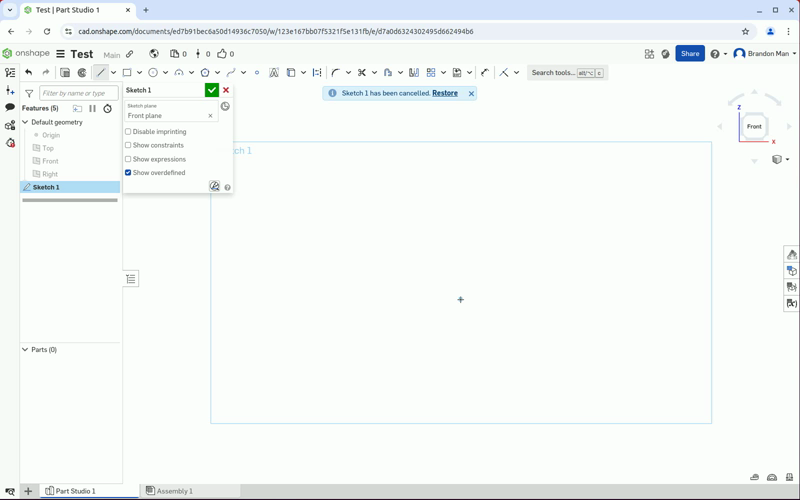
mouse_move(490, 299)
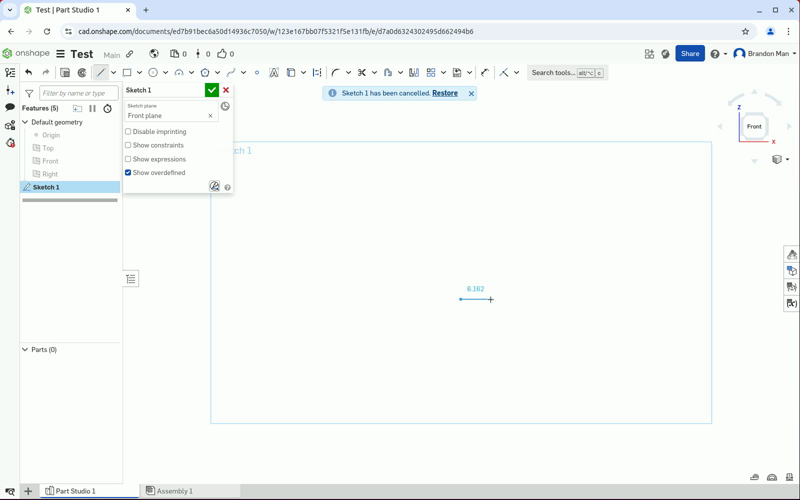
mouse_move(464, 299)
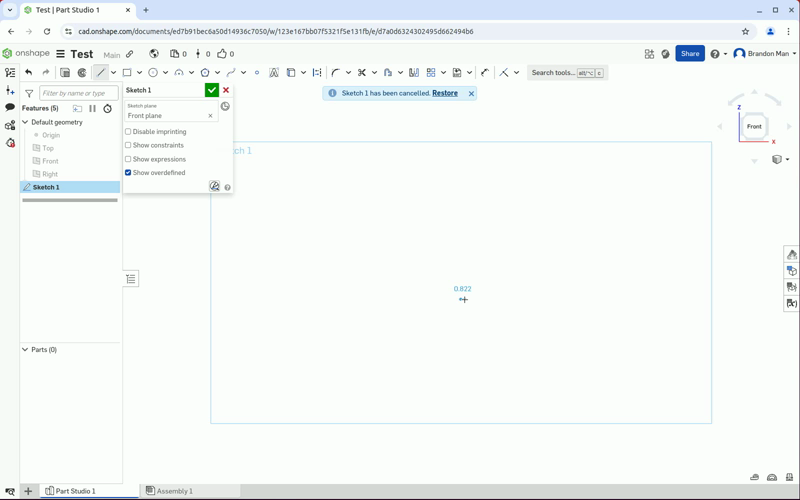
scroll(6)
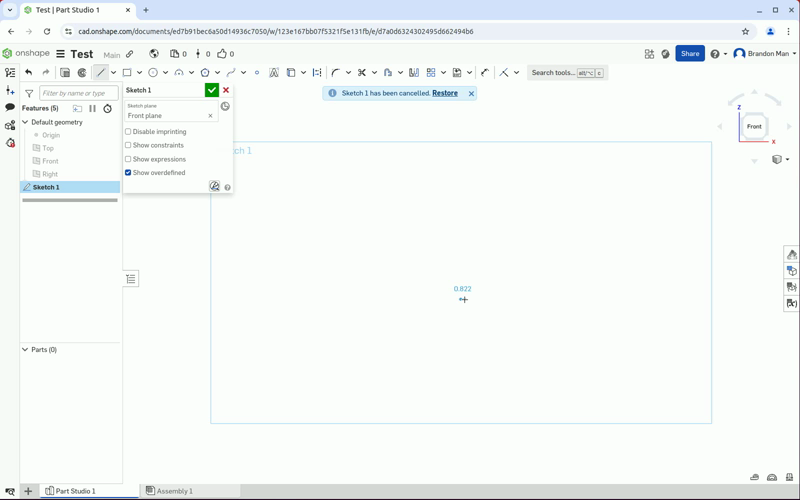
scroll(6)
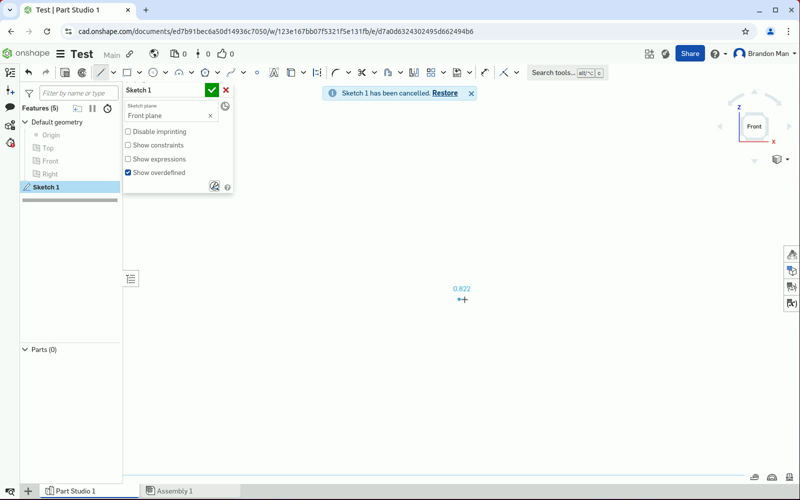
scroll(6)
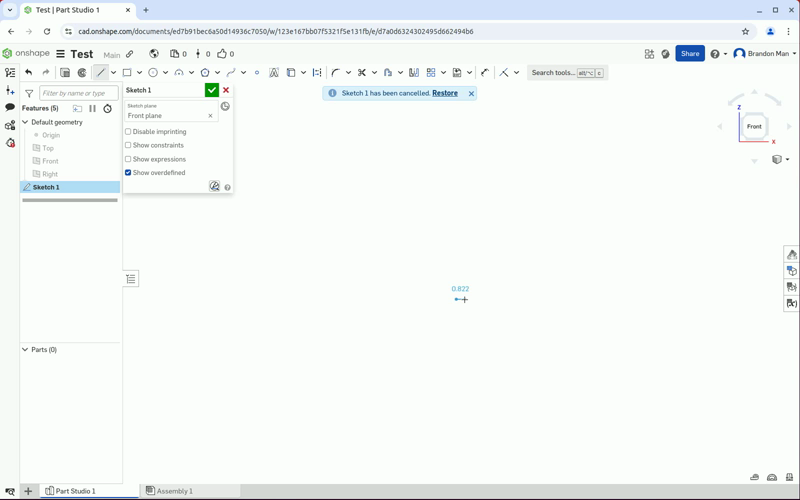
scroll(6)
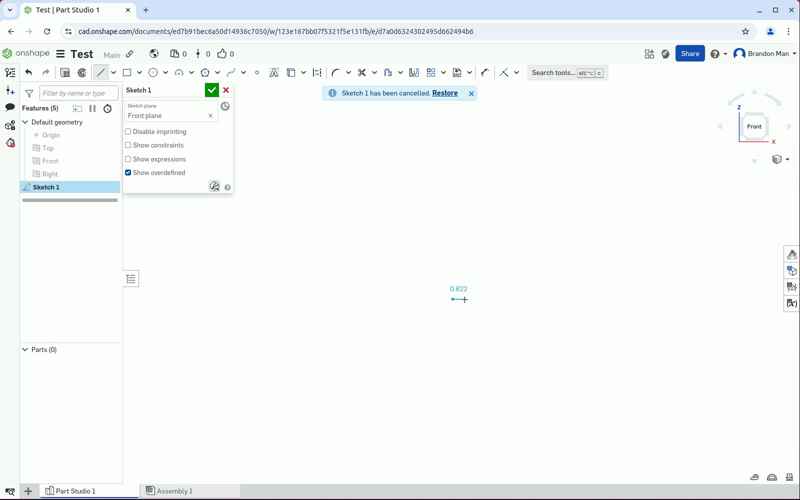
scroll(6)
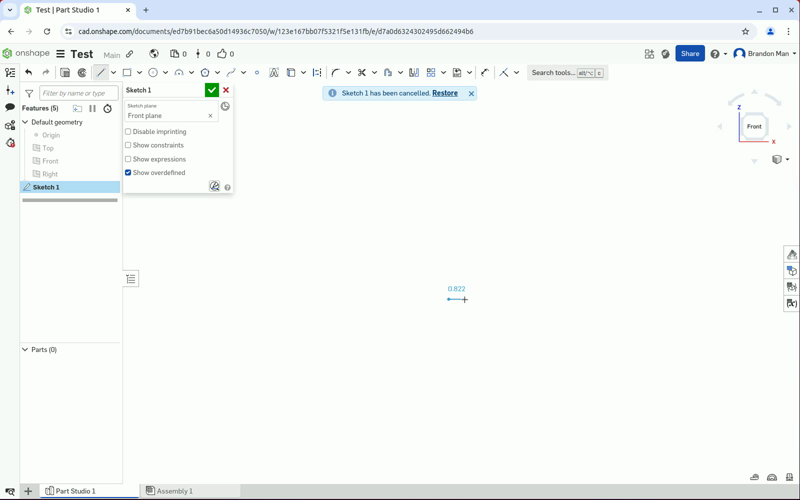
scroll(6)
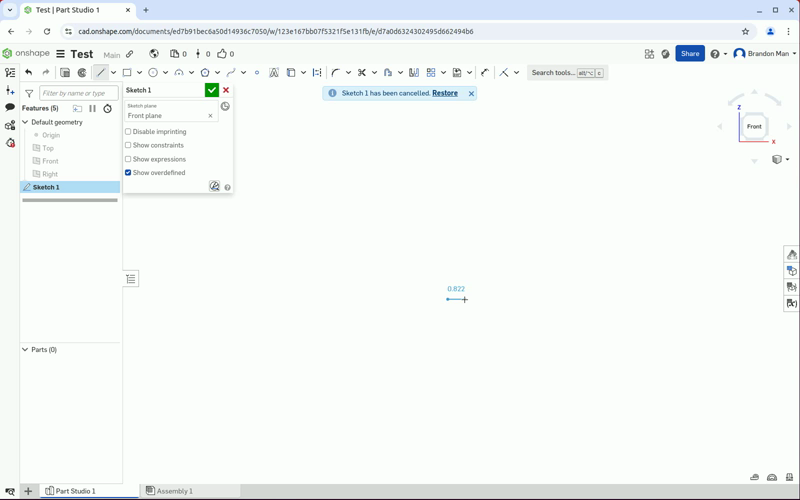
scroll(6)
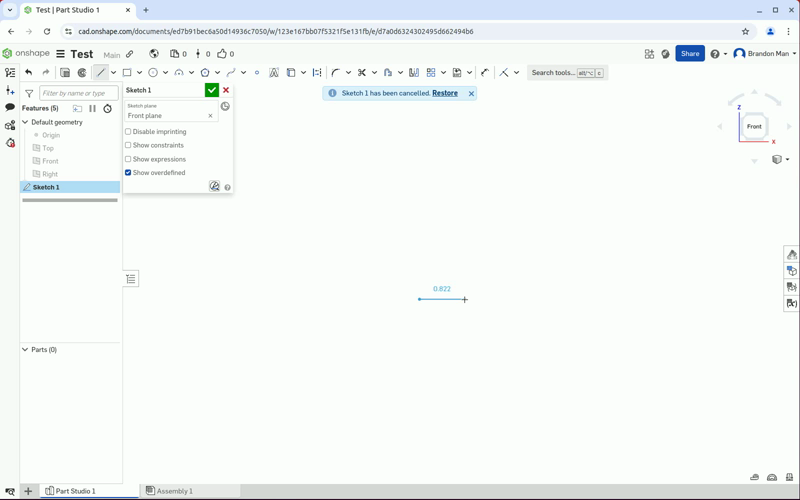
click(464, 299)
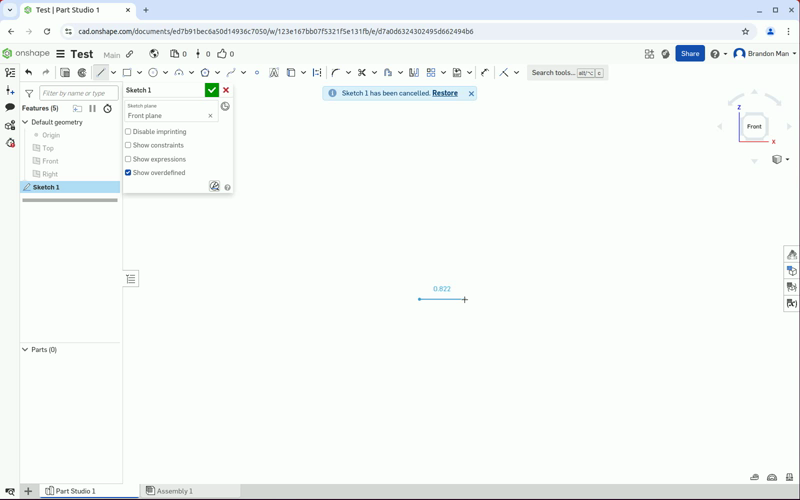
scroll(-6)
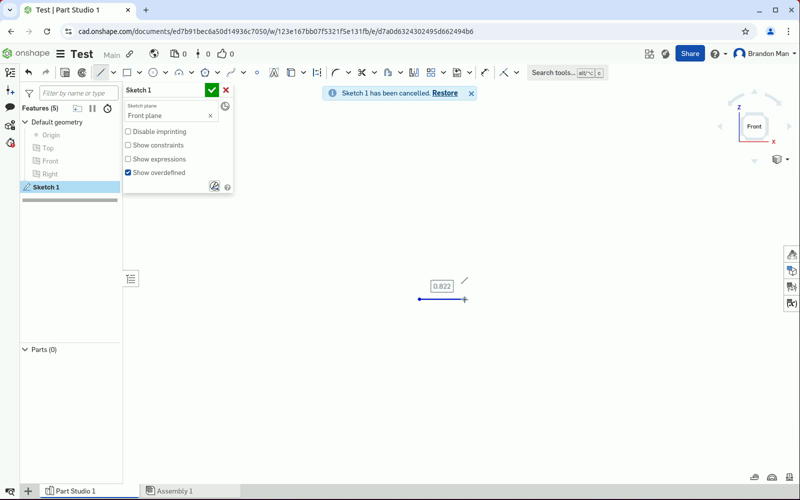
scroll(-6)
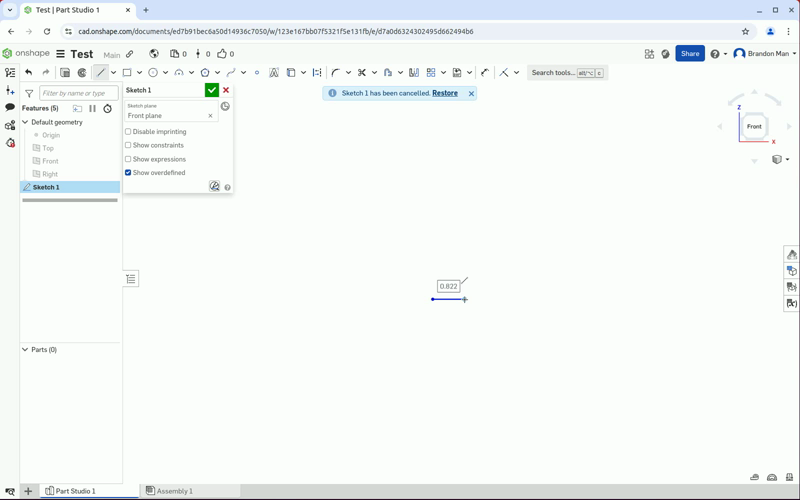
scroll(-6)
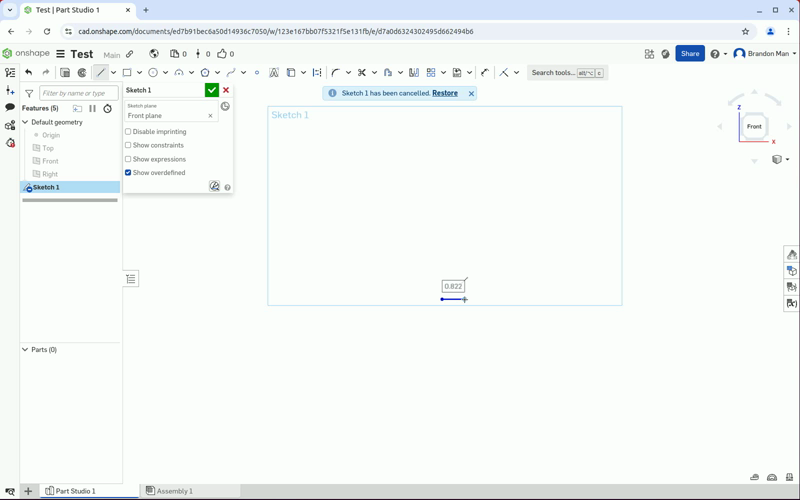
scroll(-6)
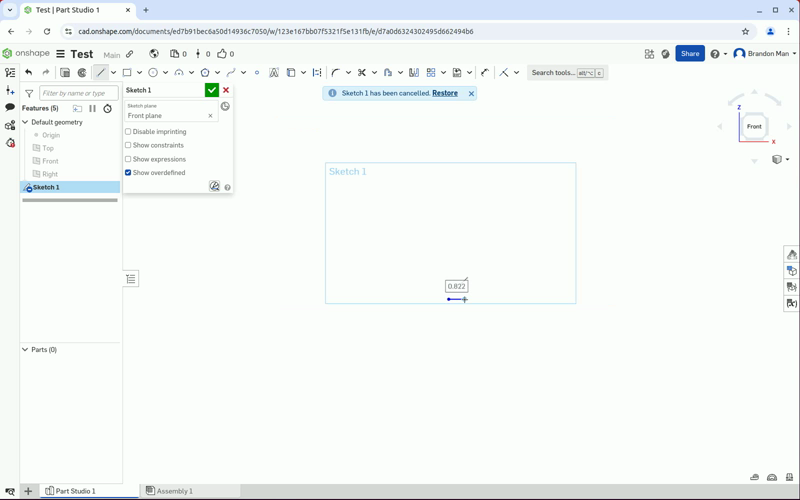
scroll(-6)
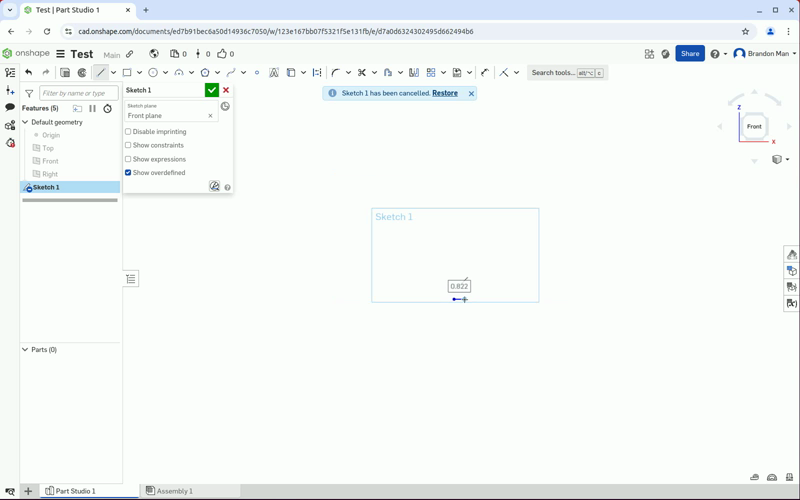
scroll(-6)
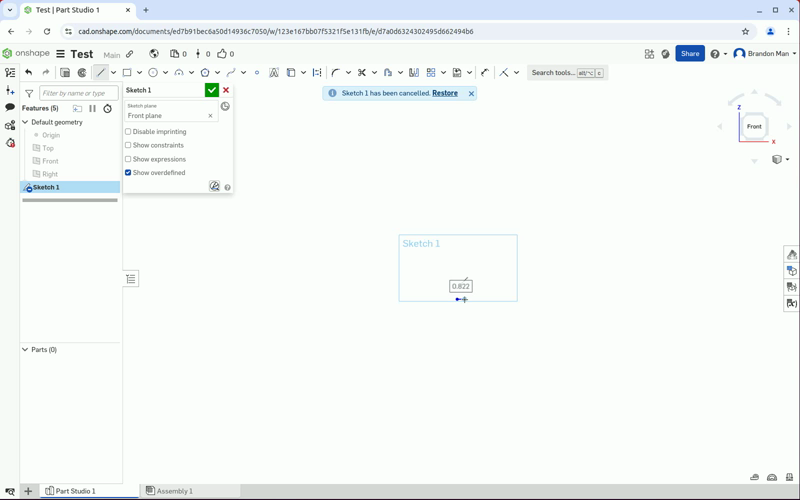
scroll(-6)
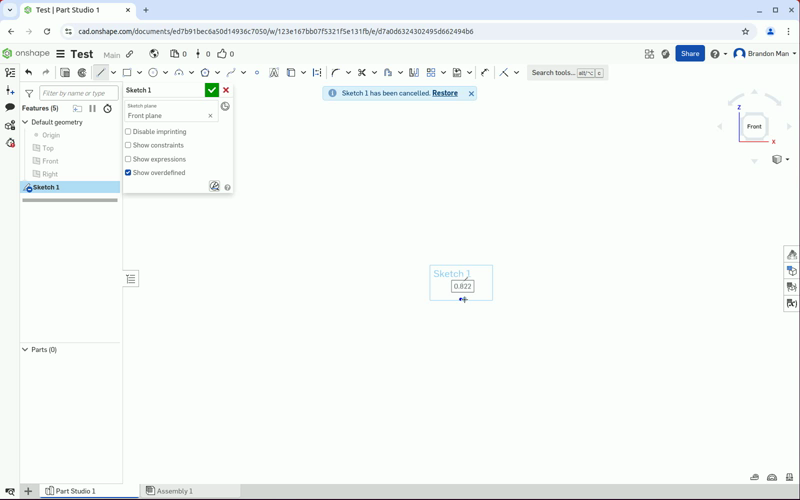
key_up(shift)
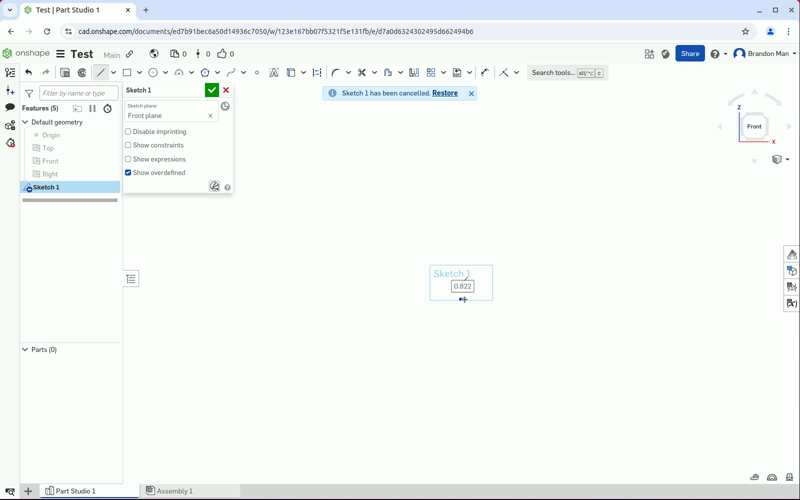
key_down(shift)
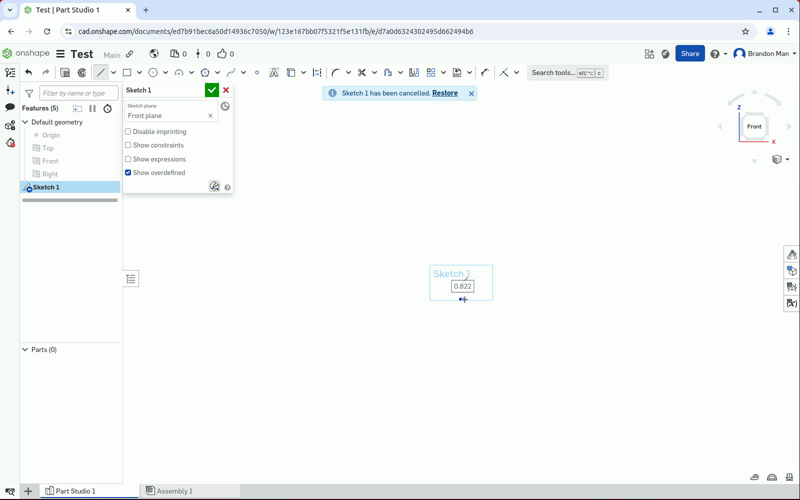
mouse_move(494, 299)
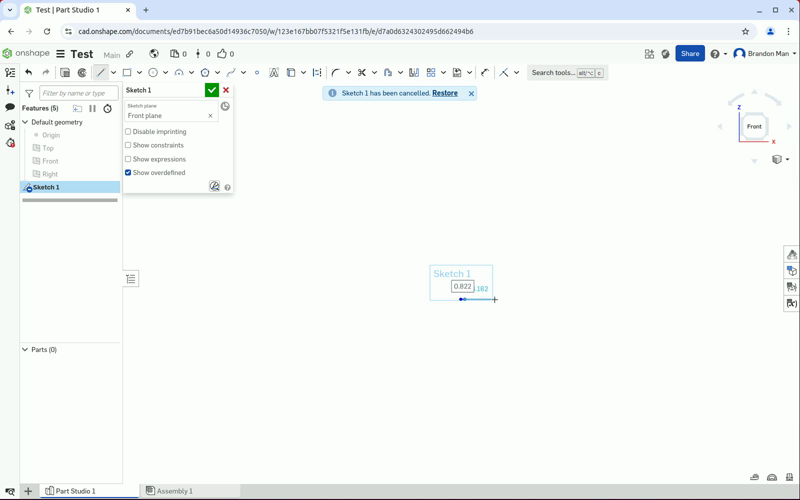
mouse_move(464, 289)
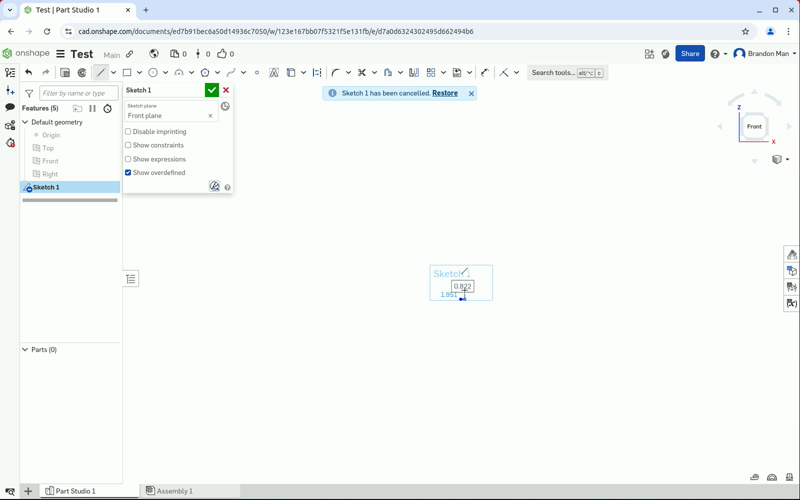
click(464, 289)
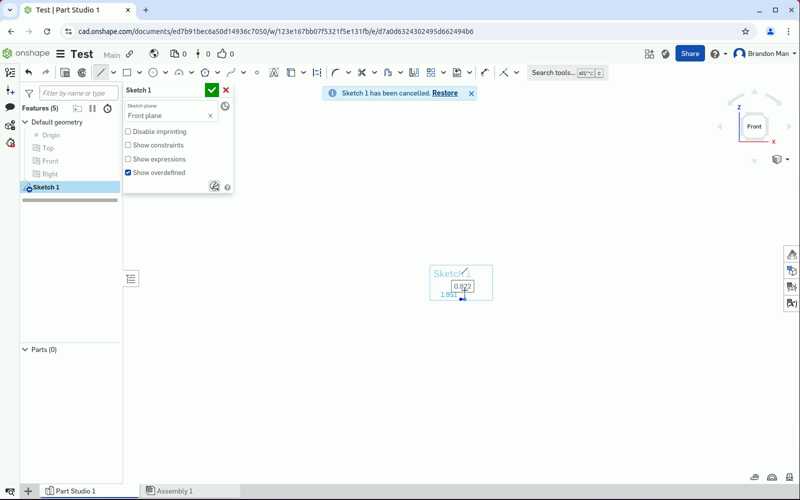
key_up(shift)
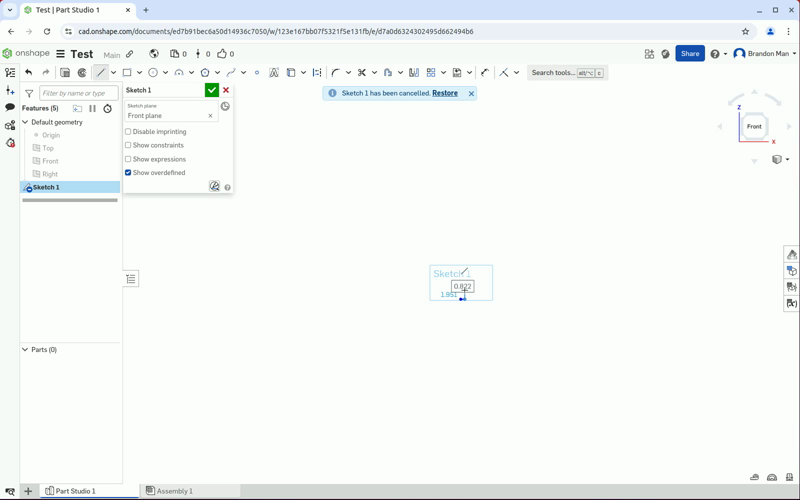
key_down(shift)
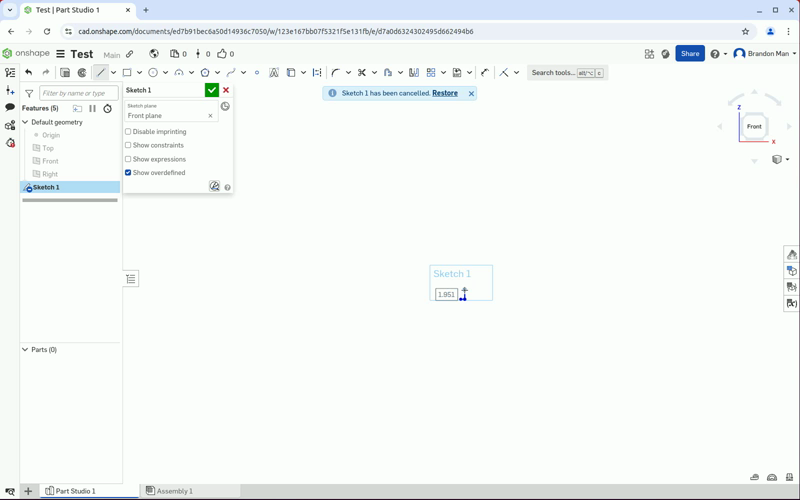
mouse_move(494, 289)
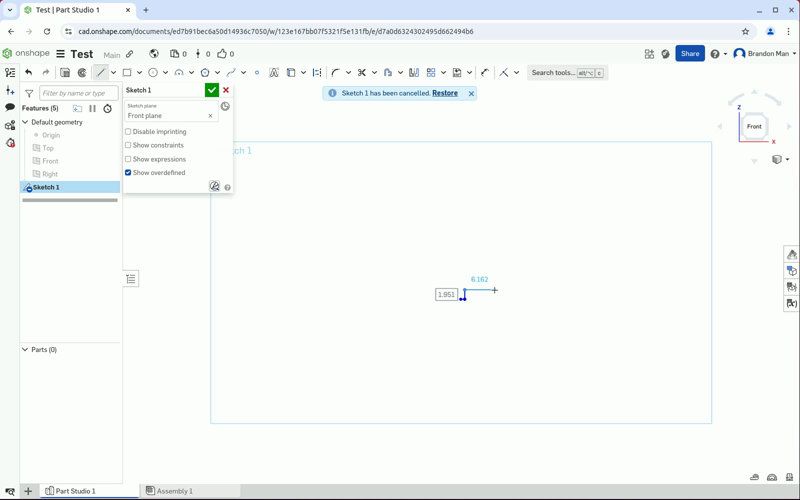
mouse_move(468, 289)
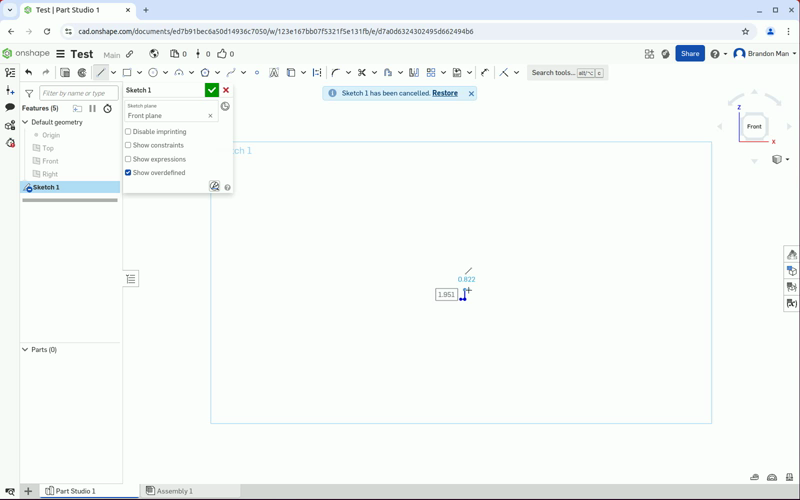
scroll(6)
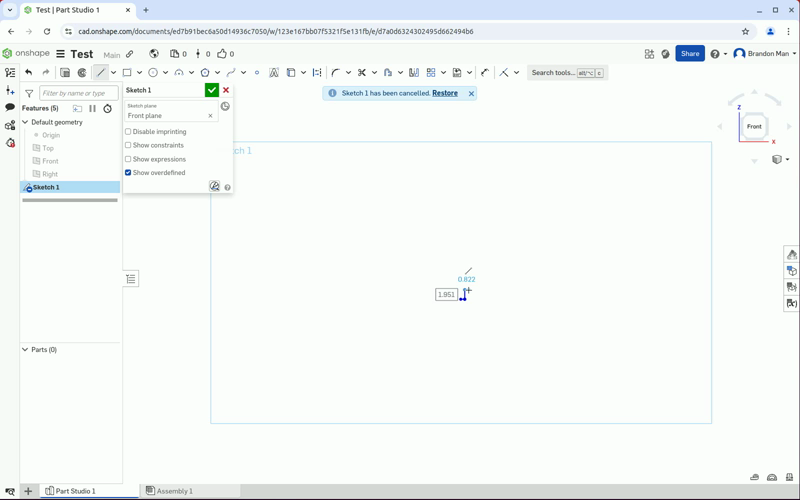
scroll(6)
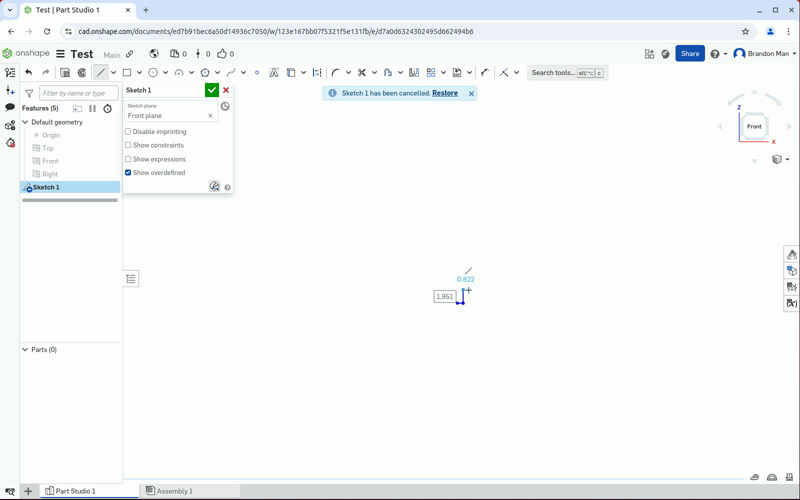
scroll(6)
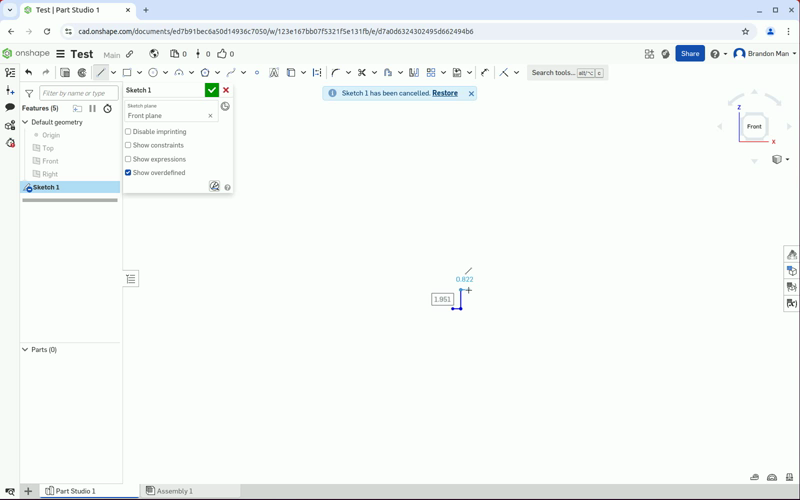
scroll(6)
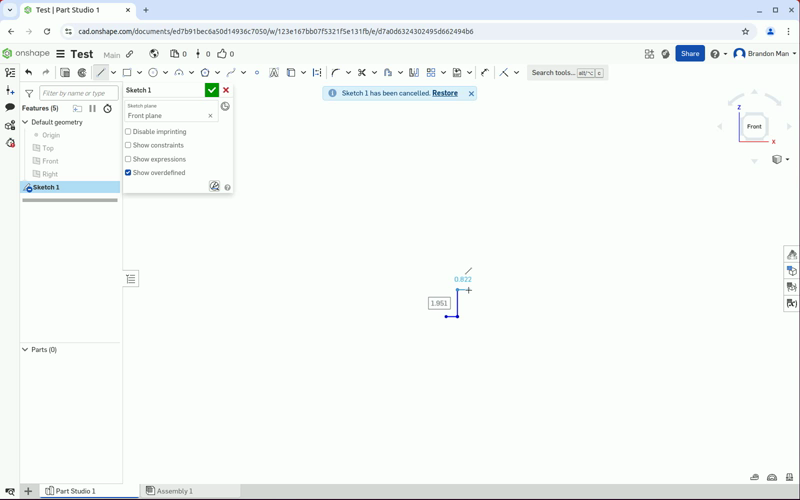
scroll(6)
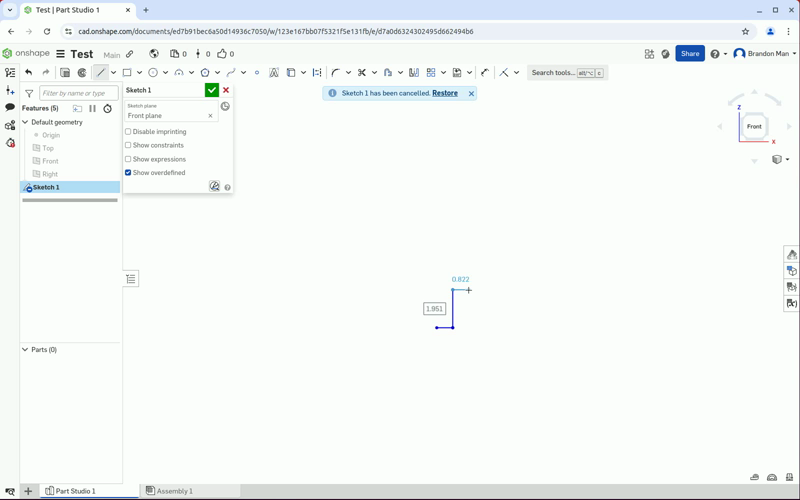
scroll(6)
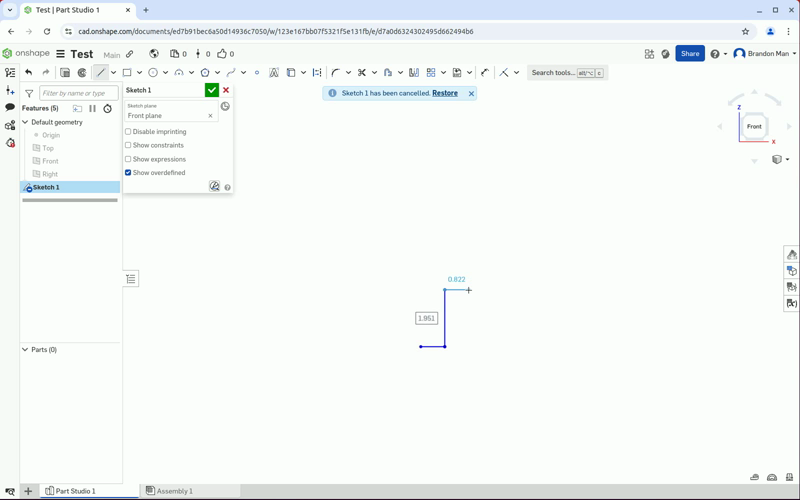
scroll(6)
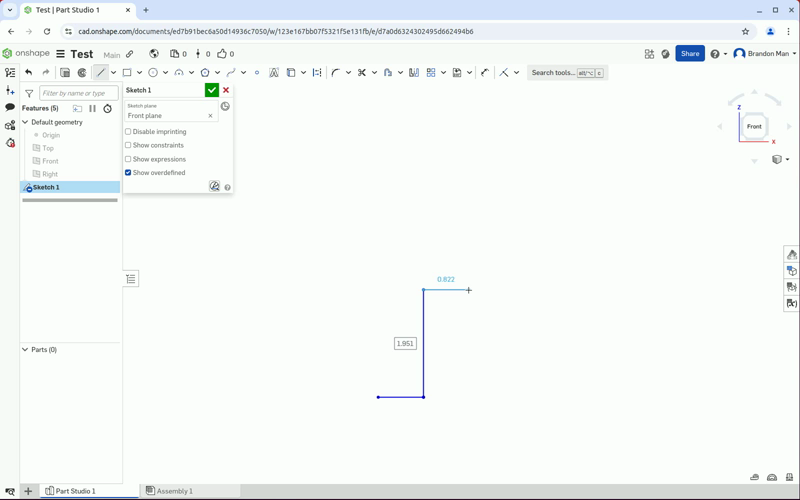
click(468, 289)
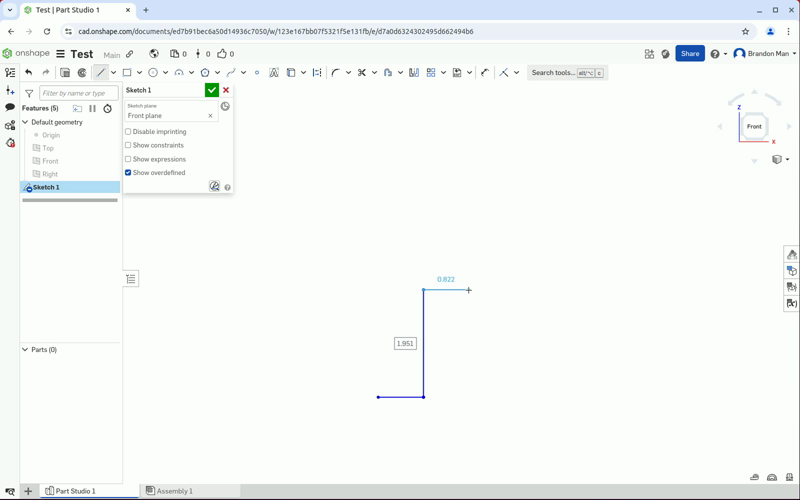
scroll(-6)
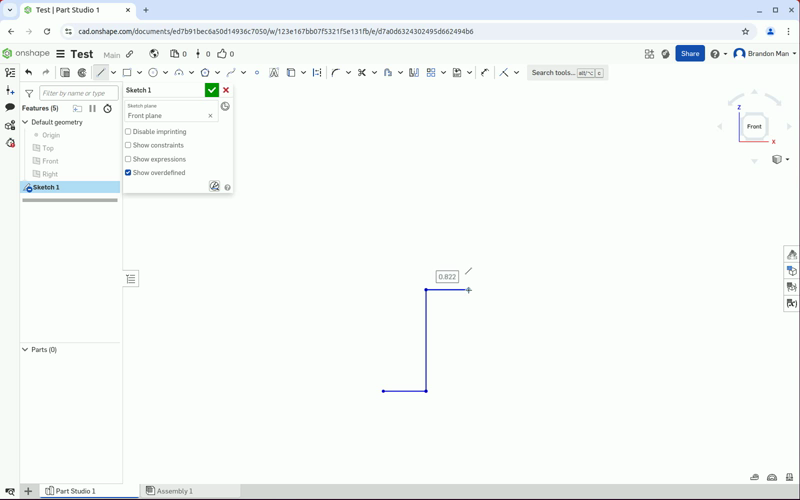
scroll(-6)
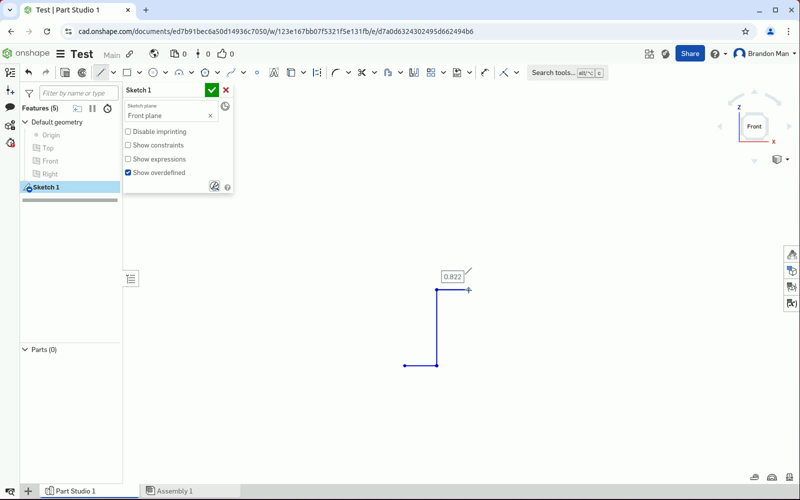
scroll(-6)
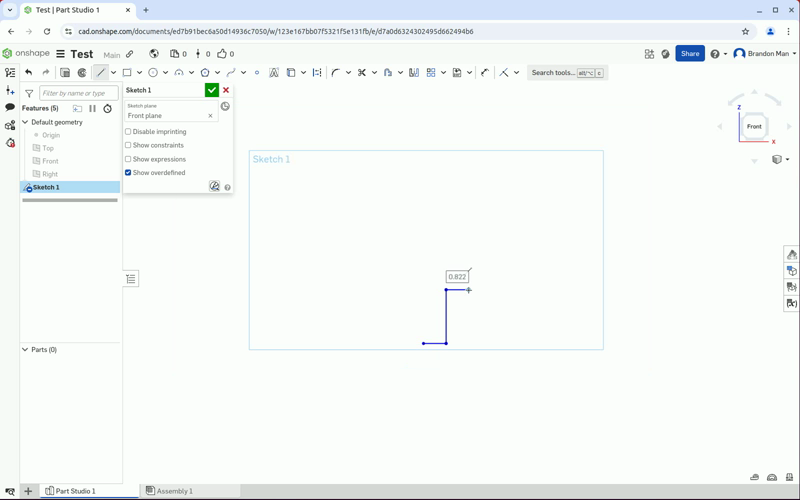
scroll(-6)
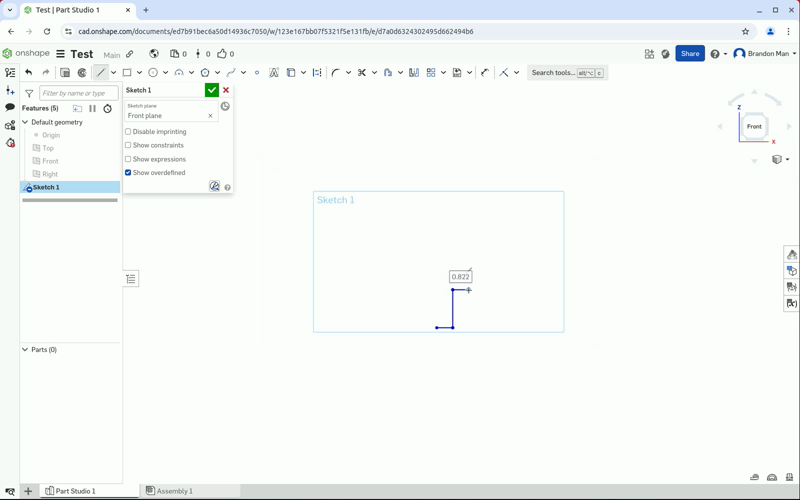
scroll(-6)
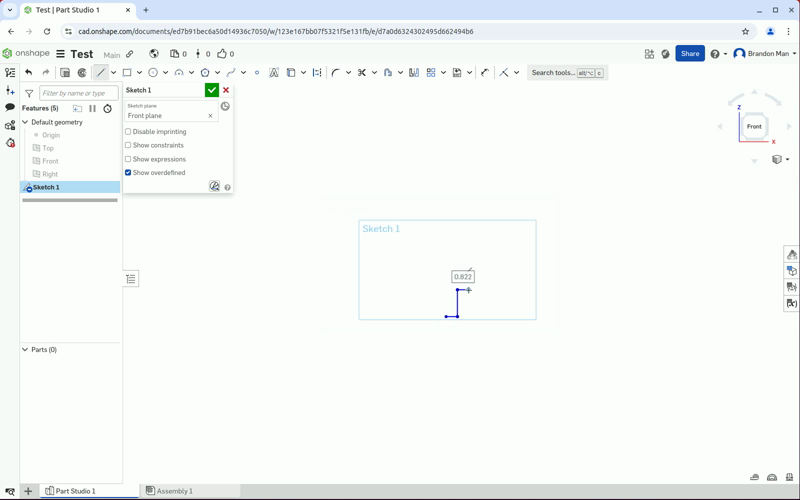
scroll(-6)
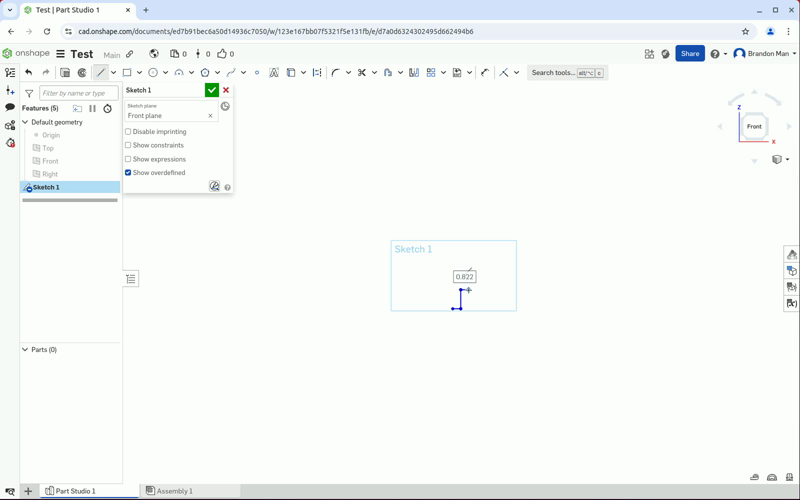
scroll(-6)
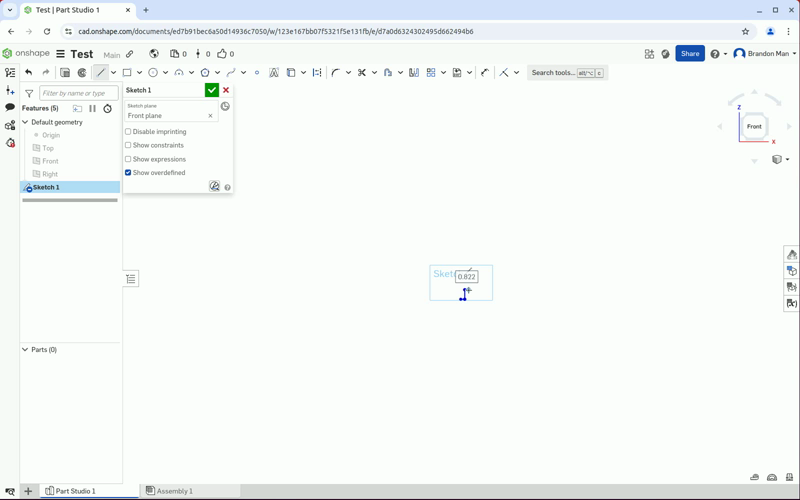
key_up(shift)
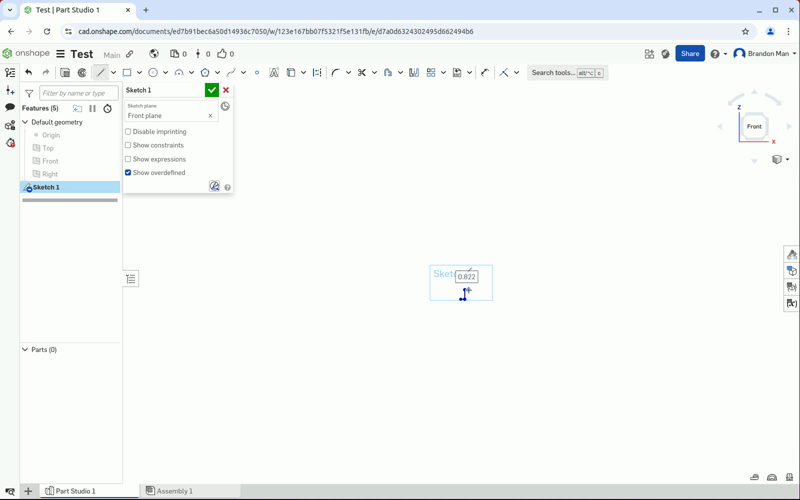
key_down(shift)
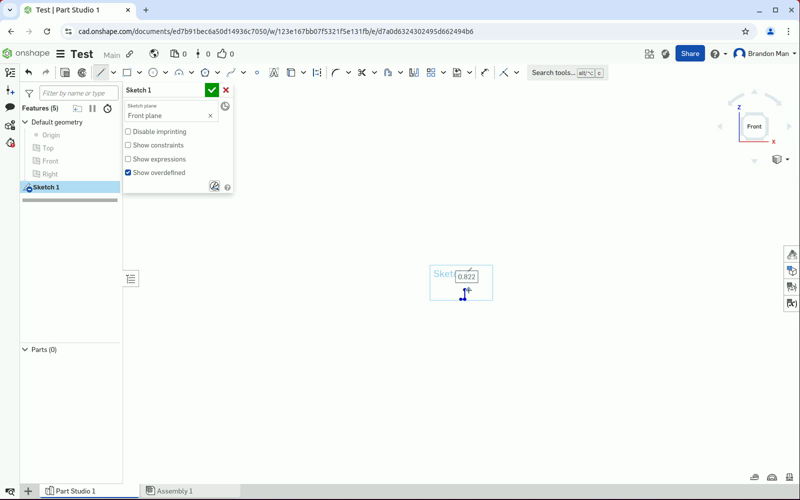
mouse_move(498, 289)
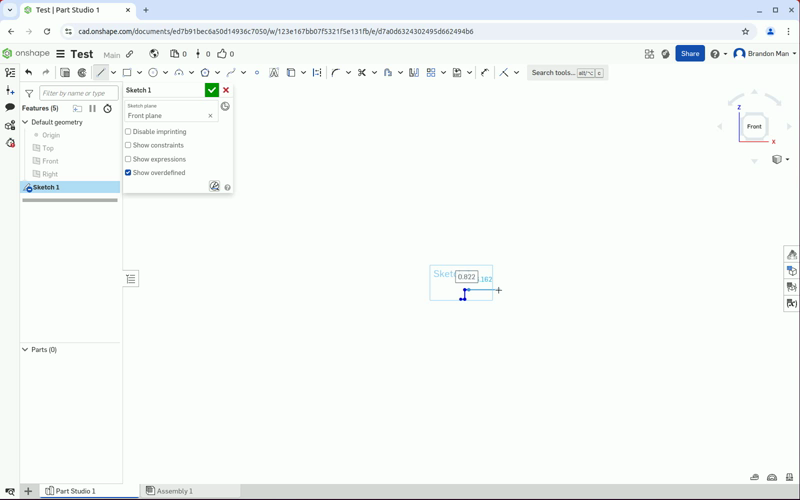
mouse_move(468, 286)
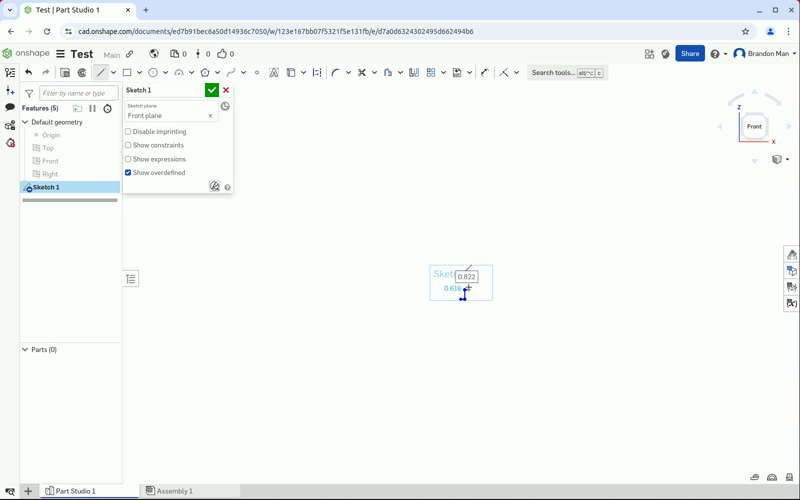
scroll(6)
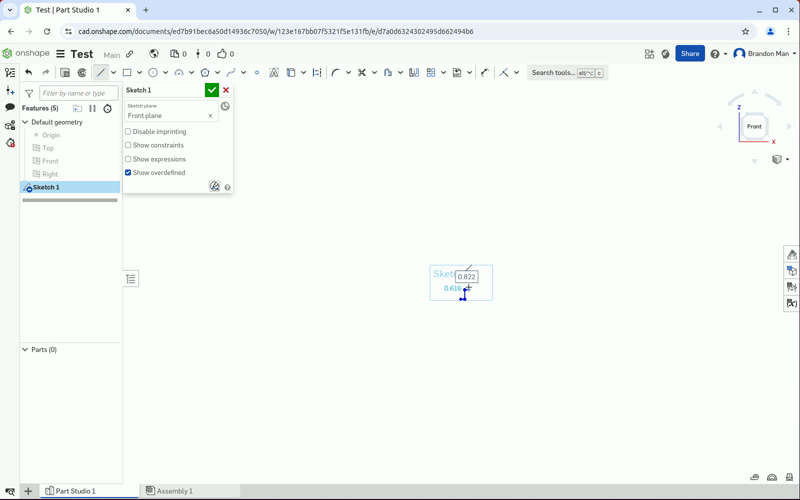
scroll(6)
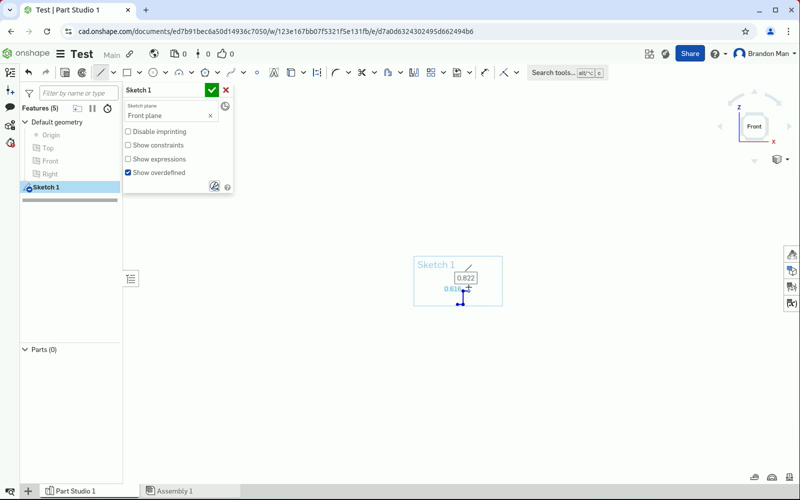
scroll(6)
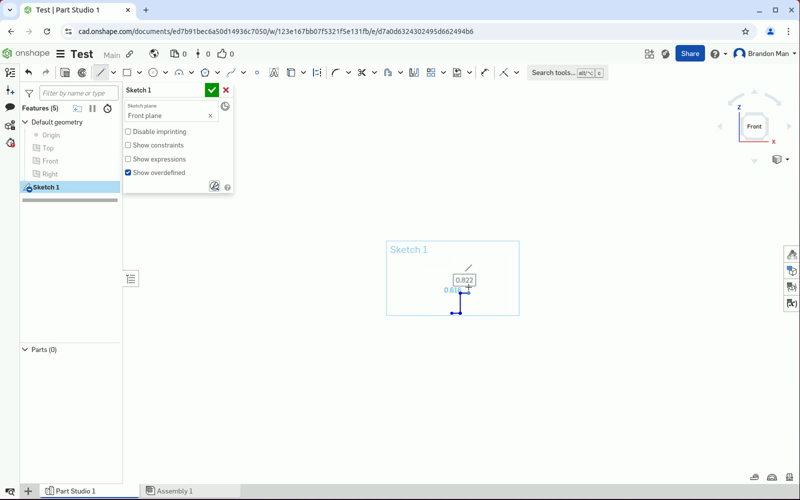
scroll(6)
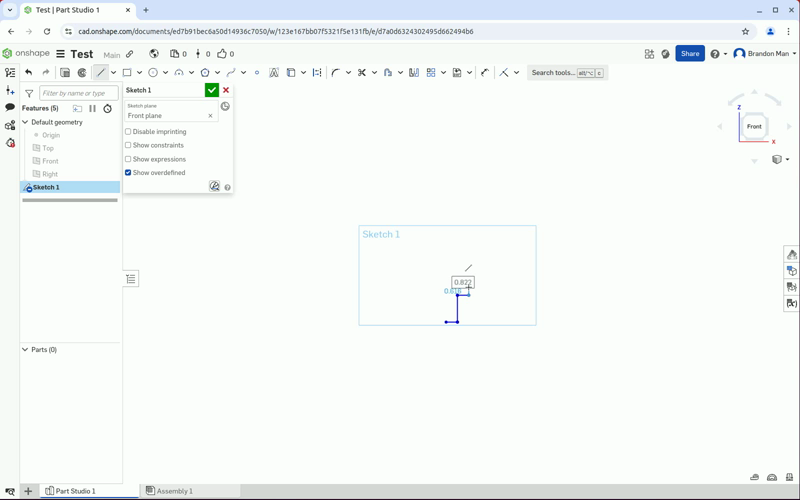
scroll(6)
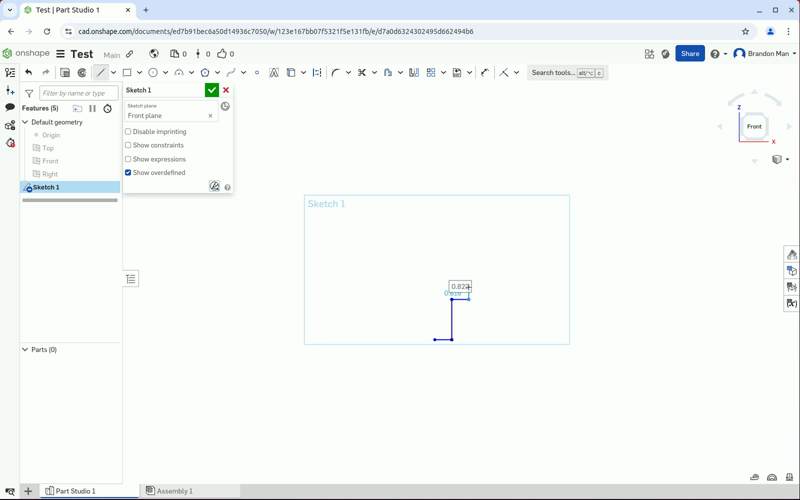
scroll(6)
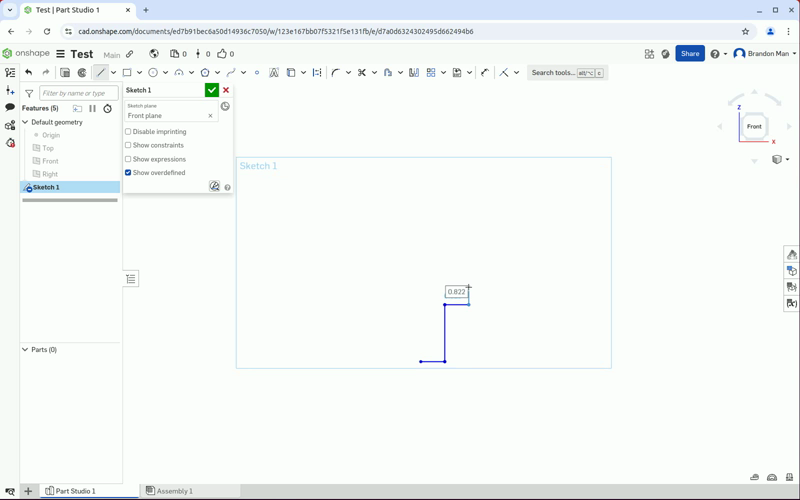
scroll(6)
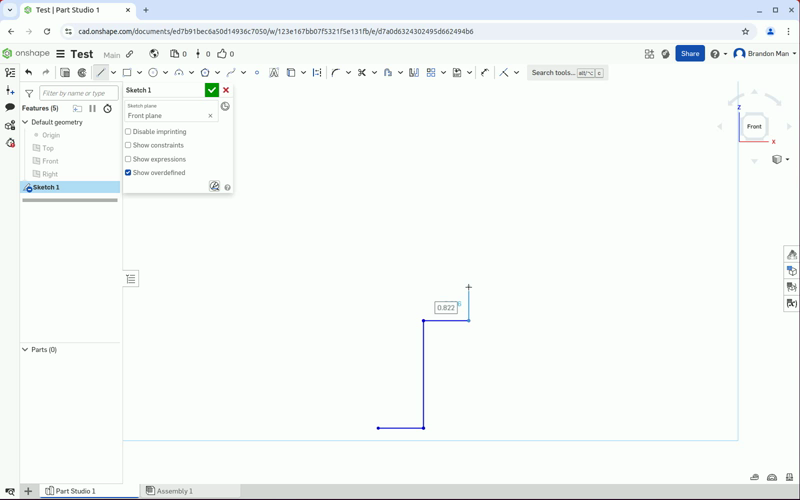
click(468, 286)
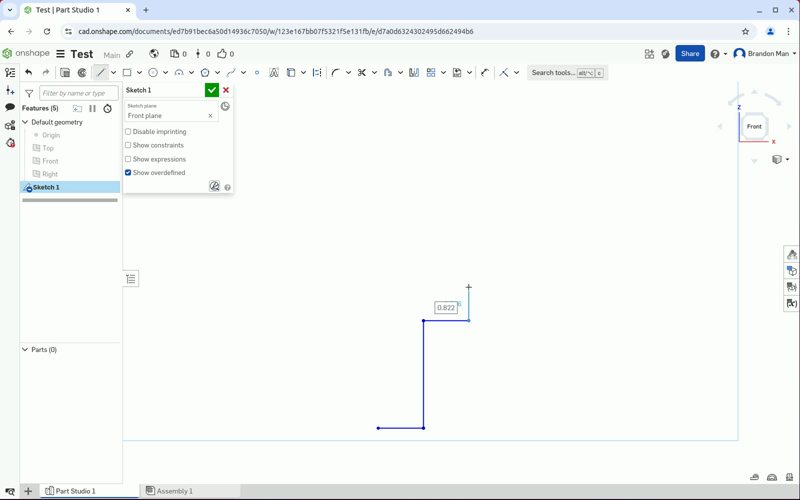
scroll(-6)
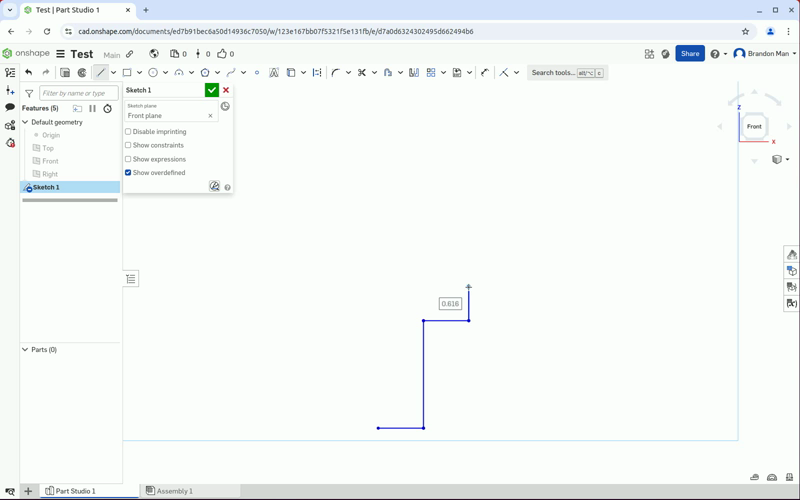
scroll(-6)
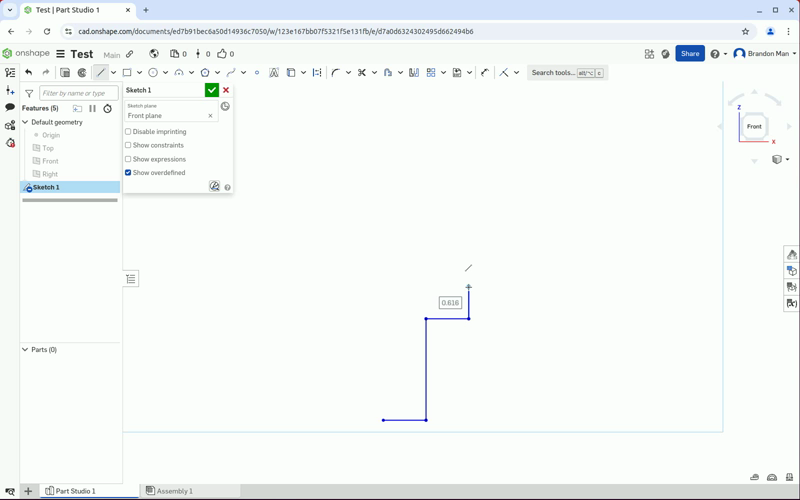
scroll(-6)
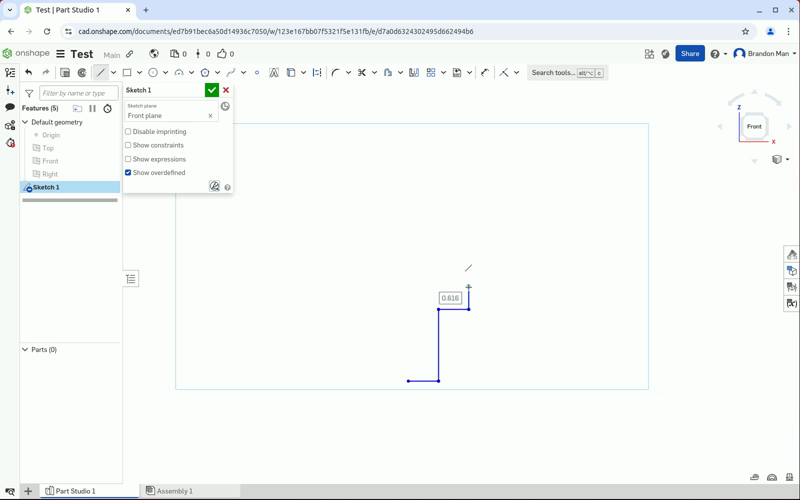
scroll(-6)
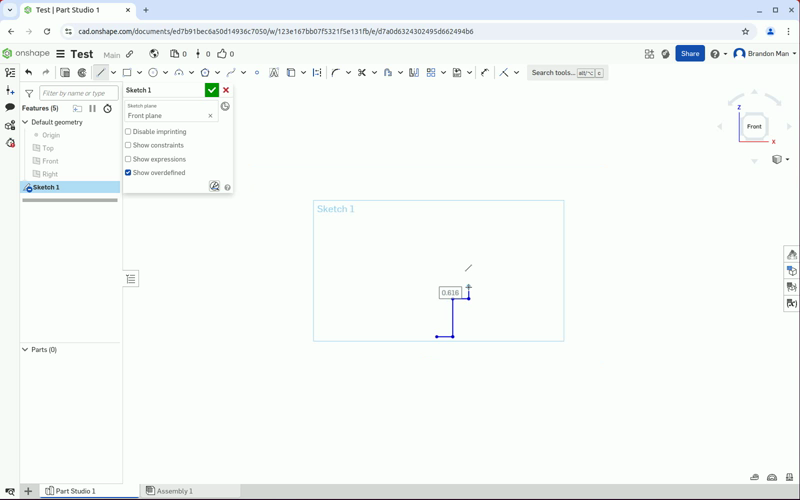
scroll(-6)
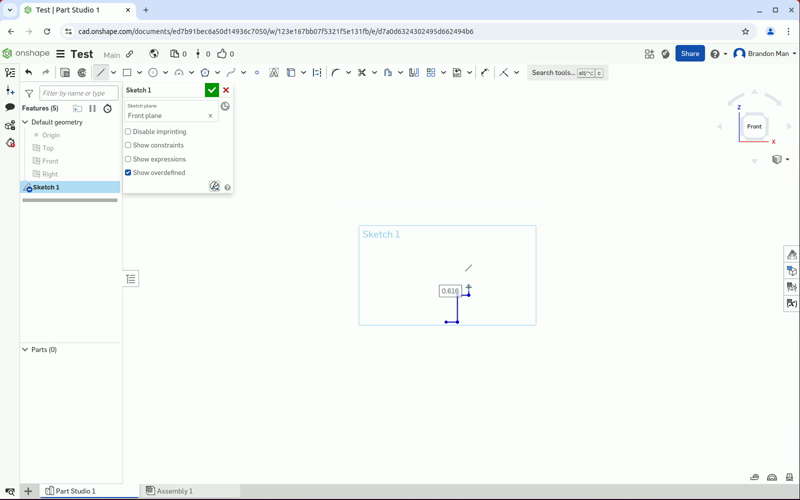
scroll(-6)
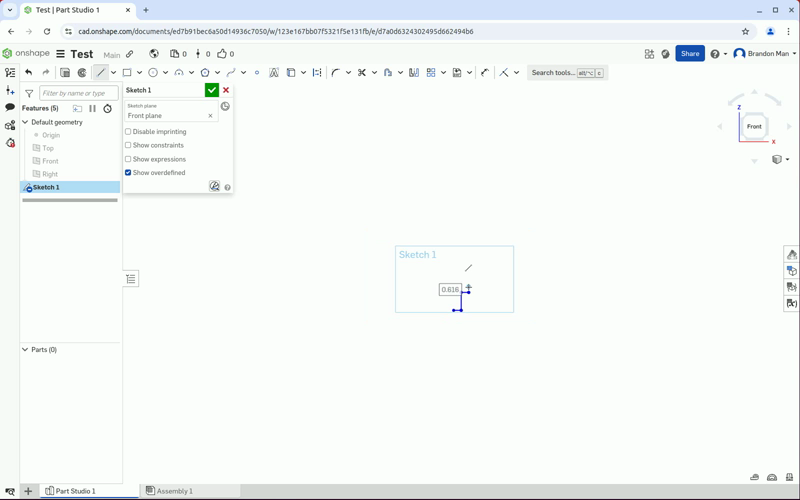
scroll(-6)
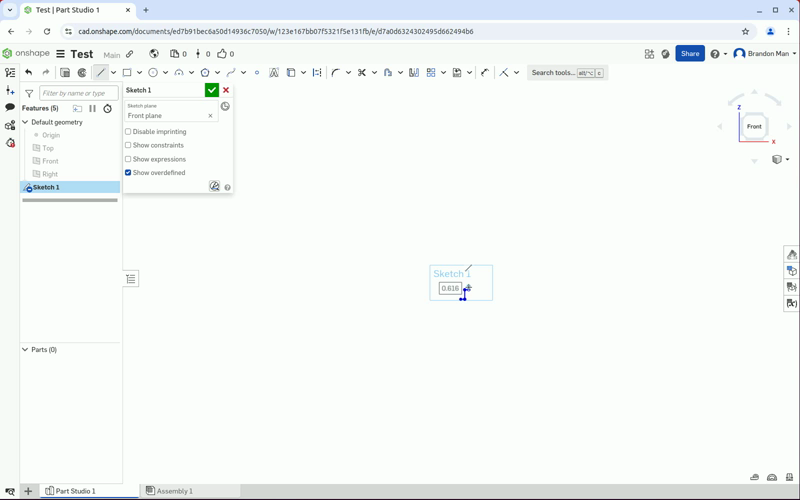
key_up(shift)
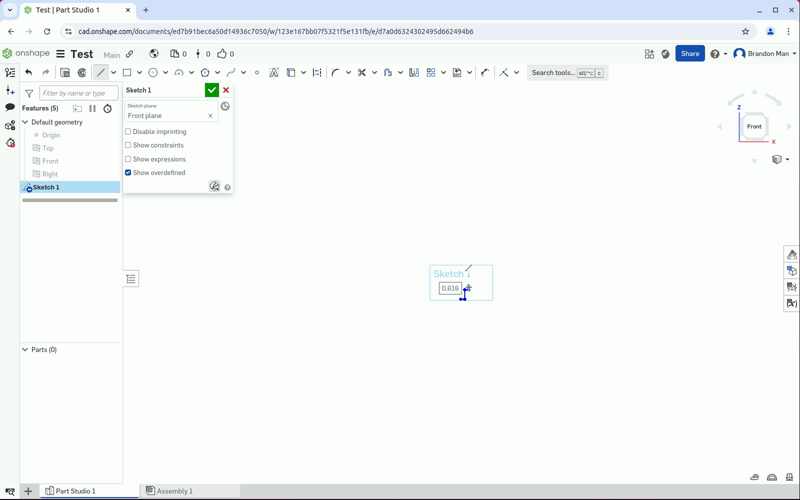
key_down(shift)
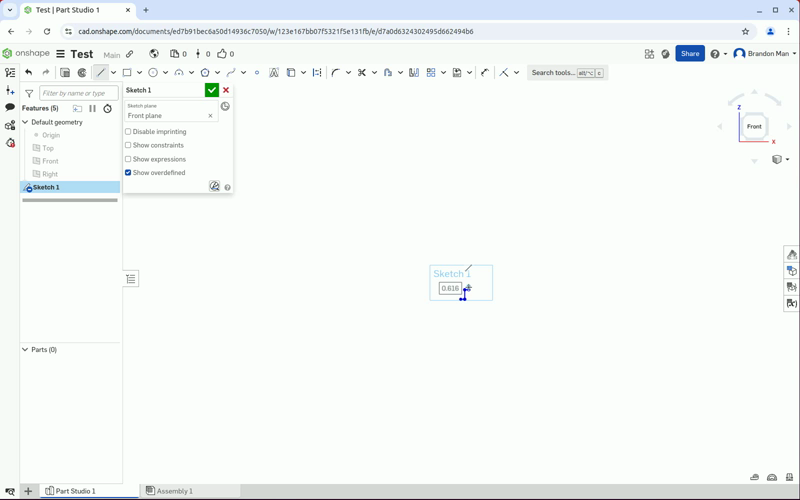
mouse_move(498, 286)
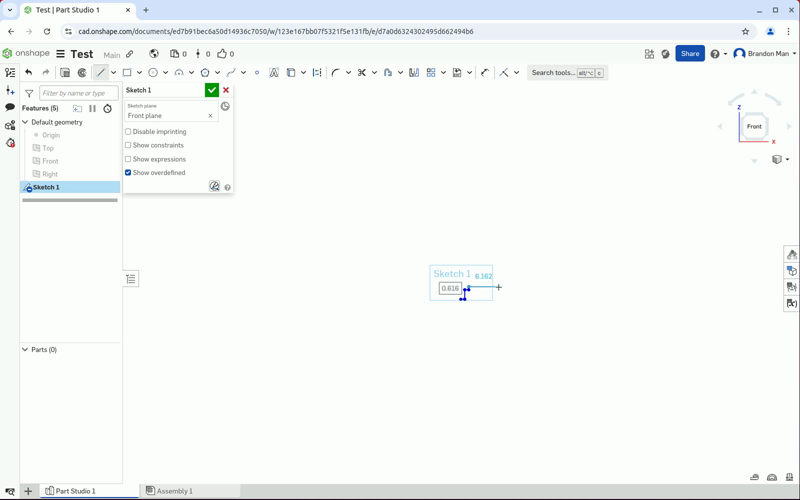
mouse_move(474, 285)
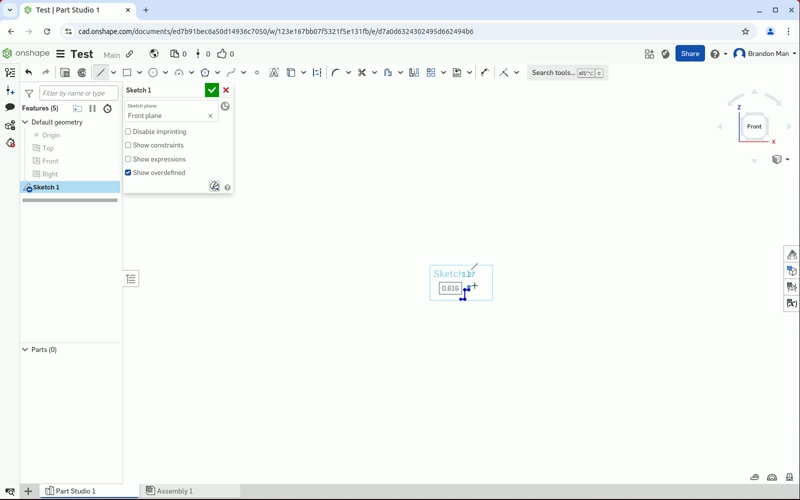
scroll(6)
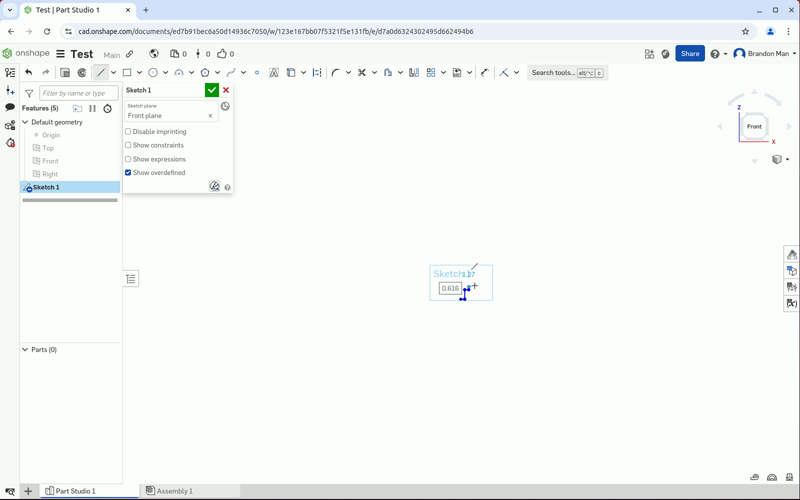
scroll(6)
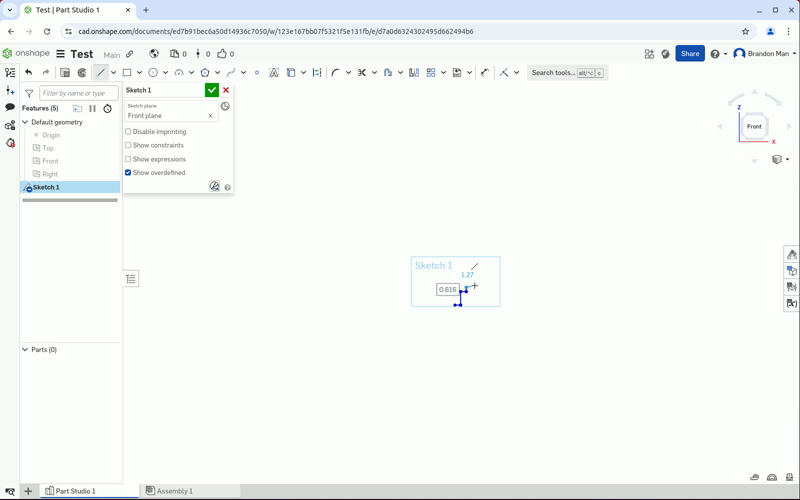
scroll(6)
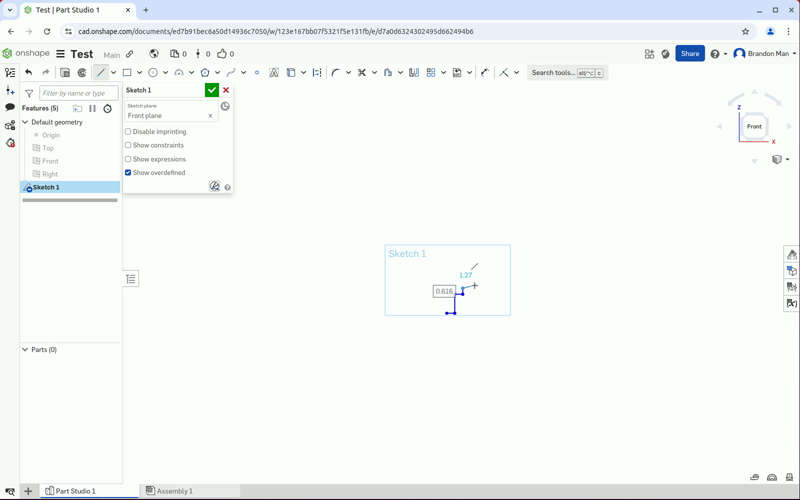
scroll(6)
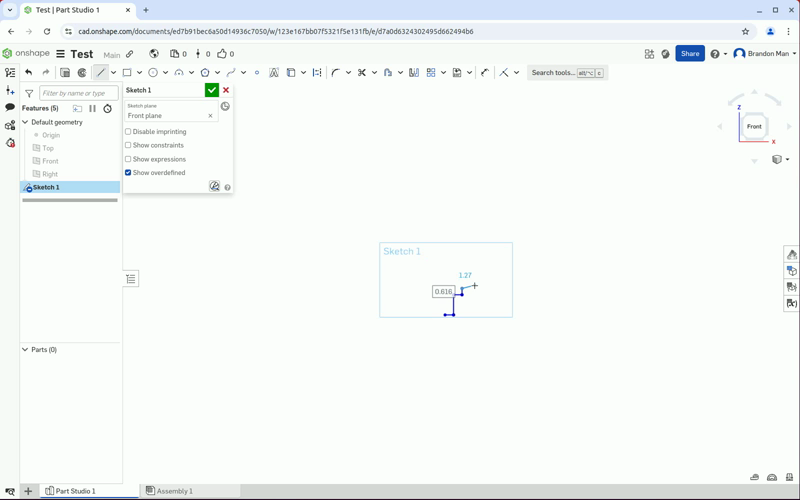
scroll(6)
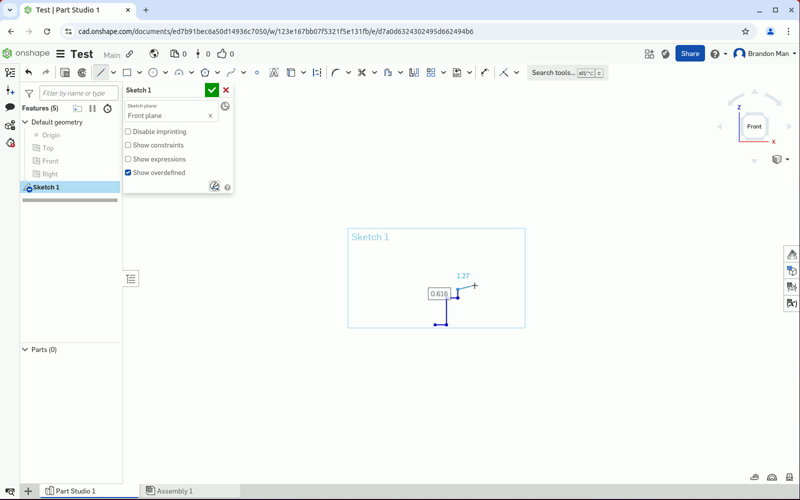
scroll(6)
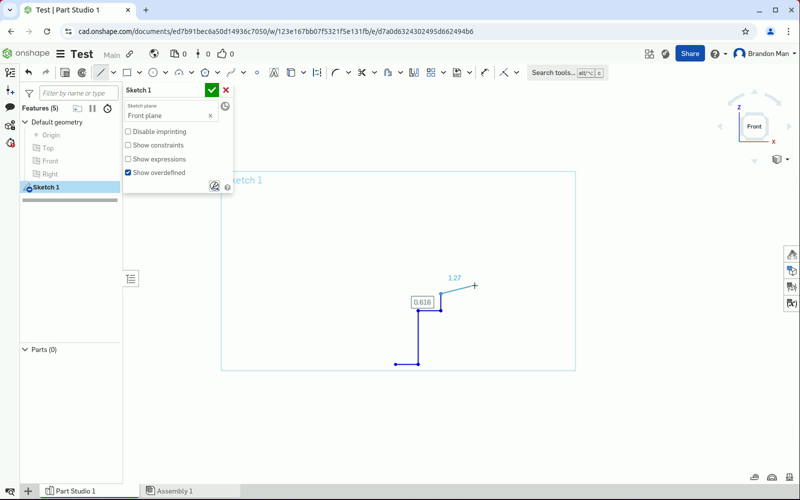
scroll(6)
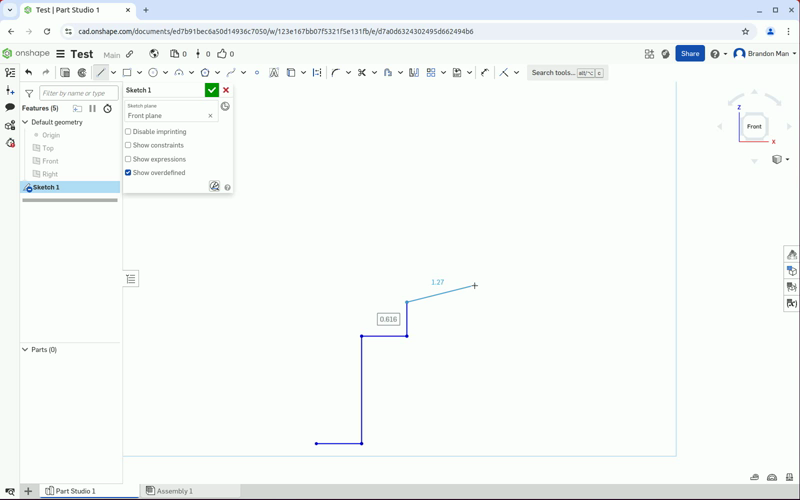
click(474, 285)
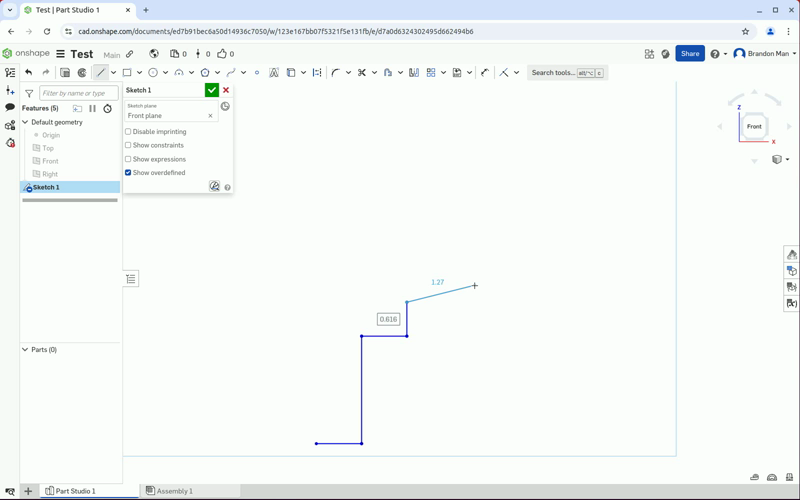
scroll(-6)
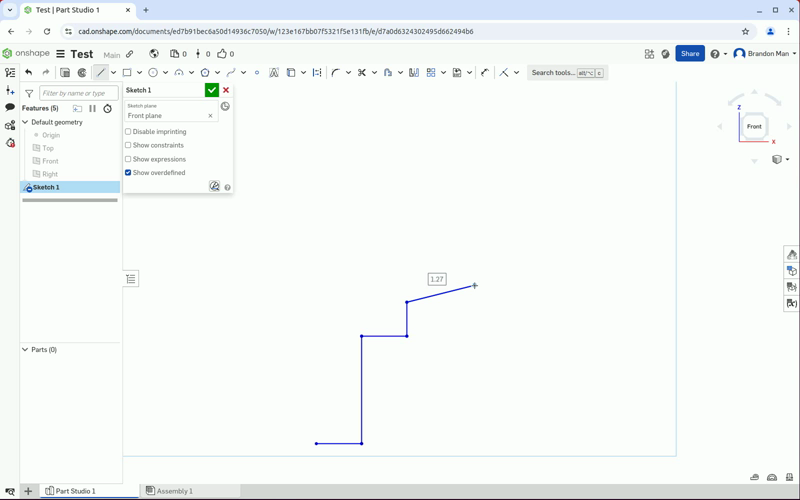
scroll(-6)
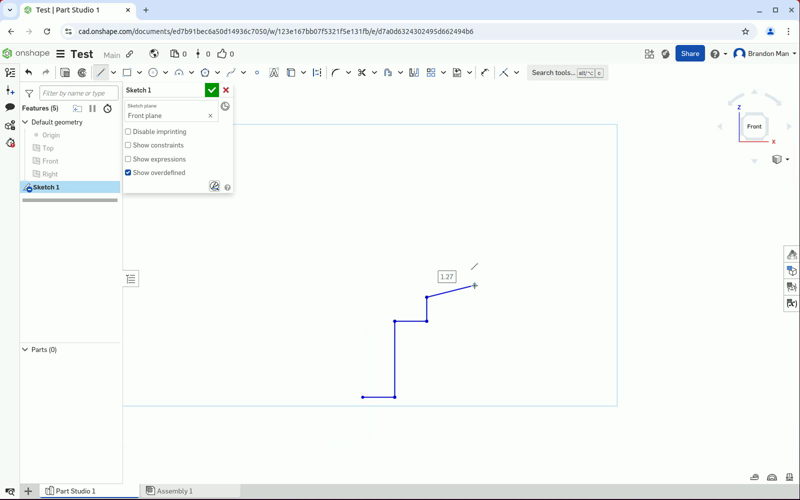
scroll(-6)
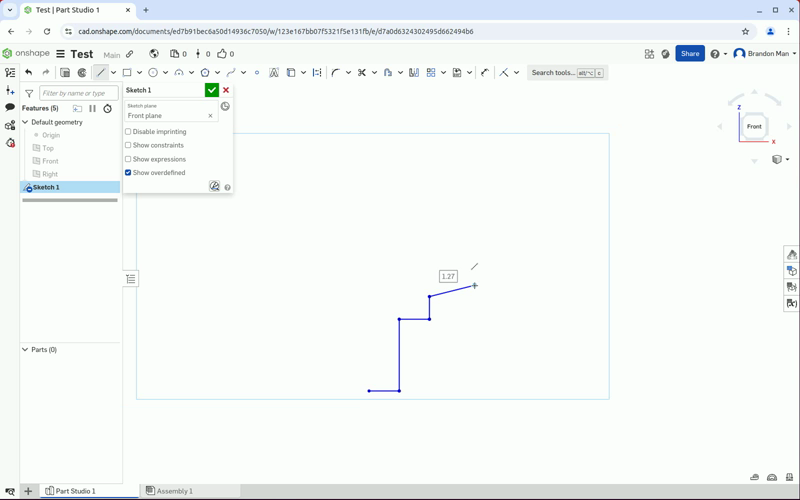
scroll(-6)
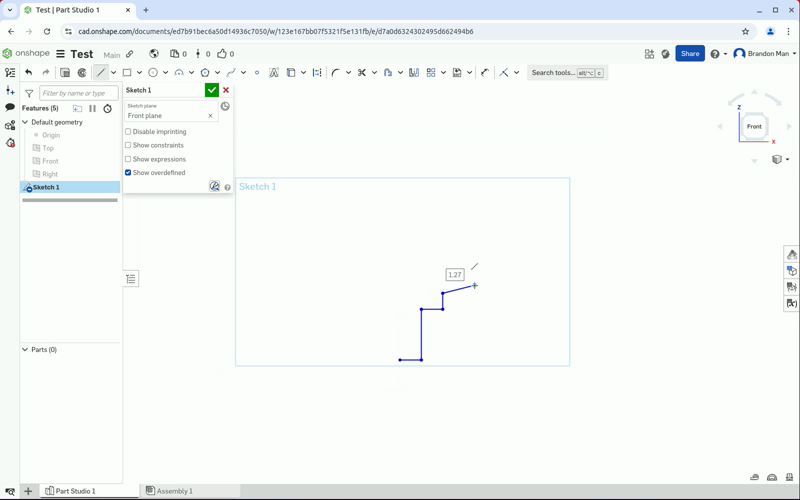
scroll(-6)
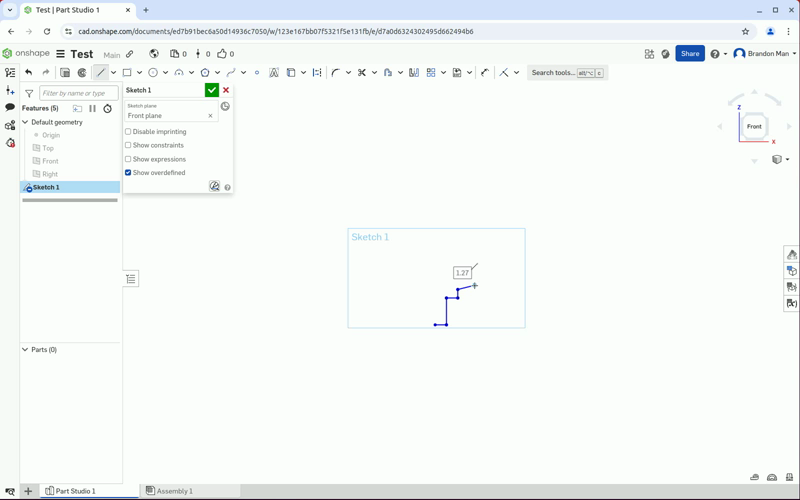
scroll(-6)
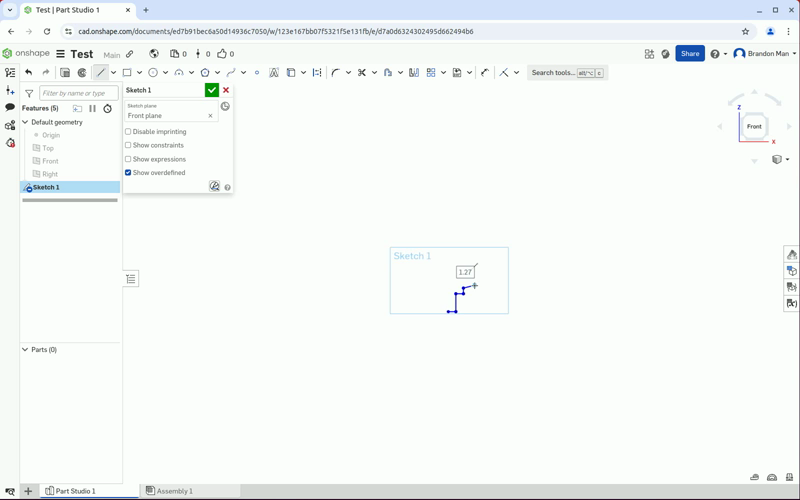
scroll(-6)
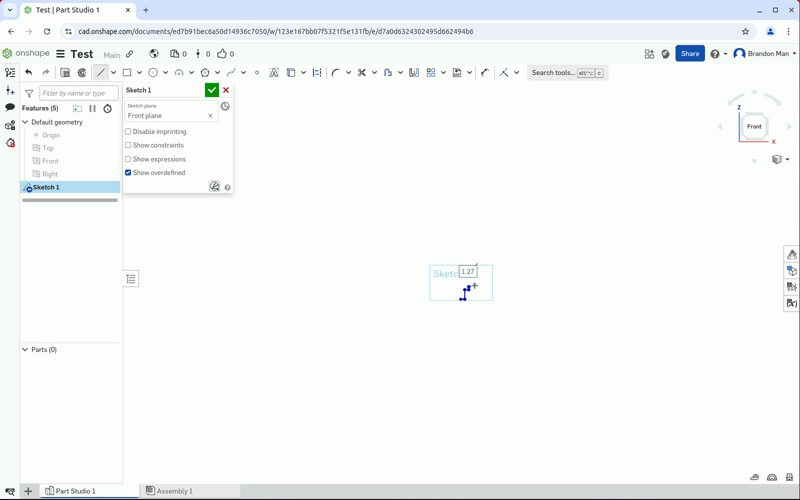
key_up(shift)
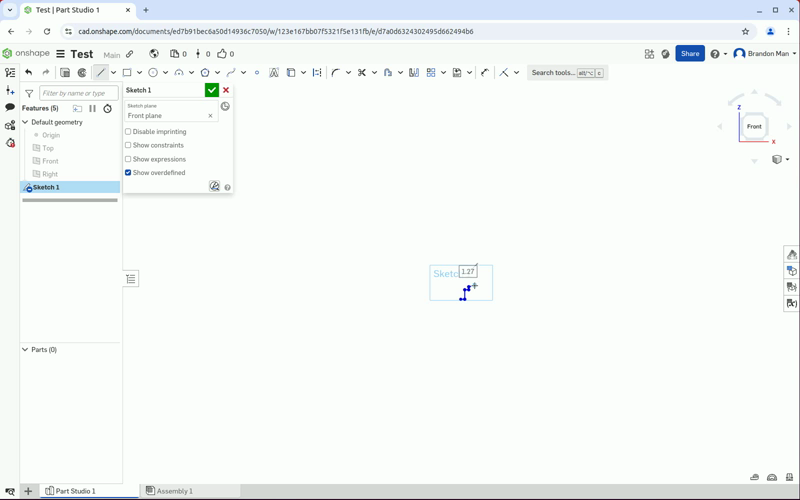
key(esc)
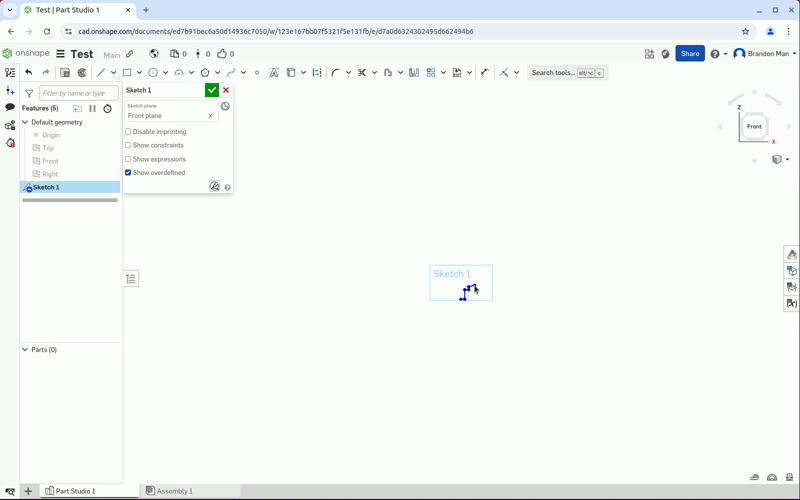
key(a)
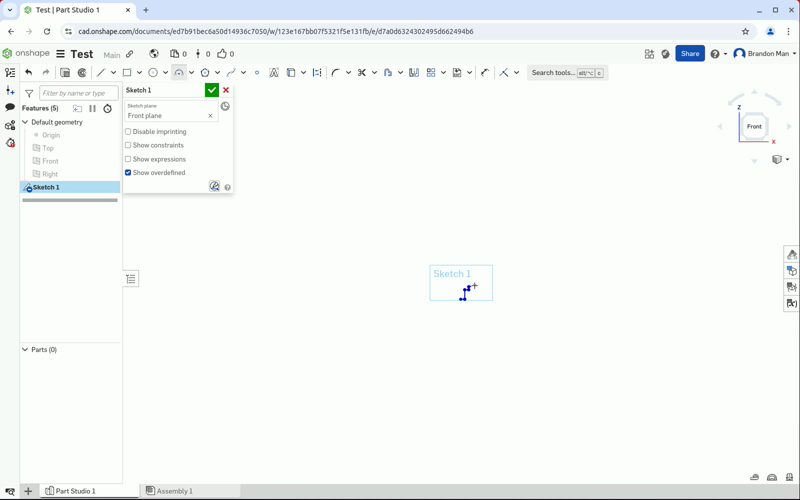
mouse_move(474, 285)
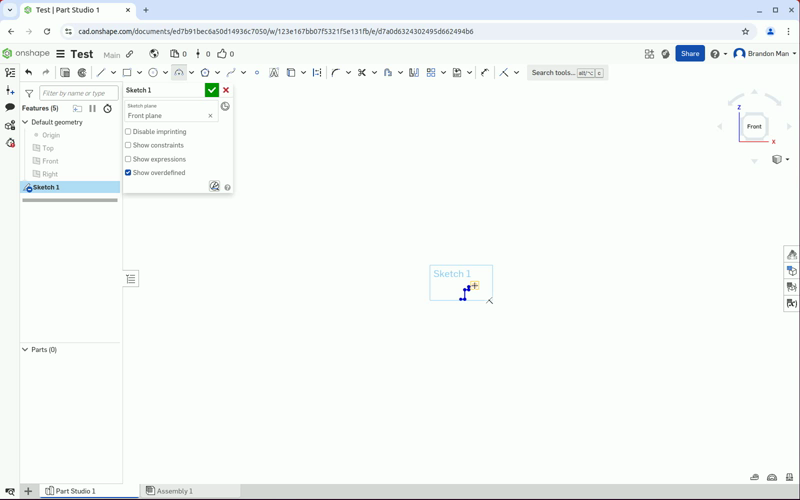
click(474, 285)
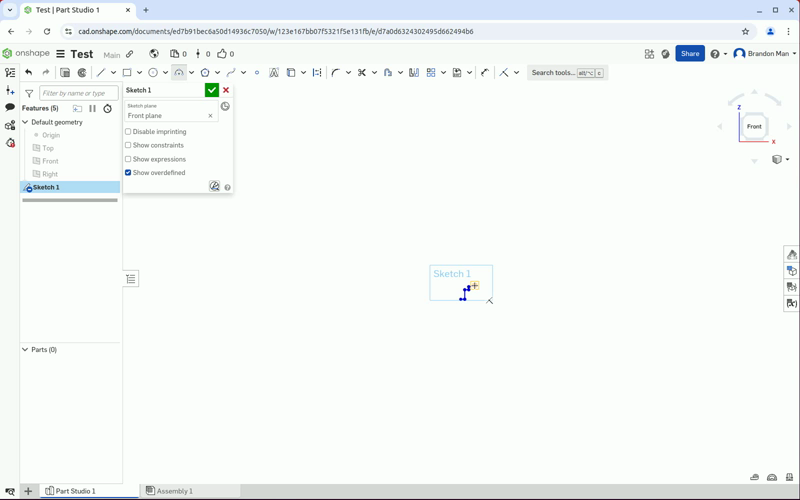
key_down(shift)
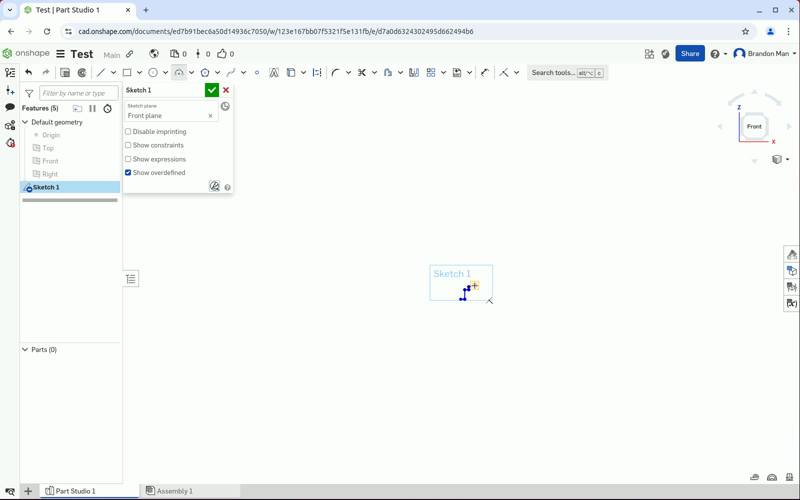
mouse_move(474, 278)
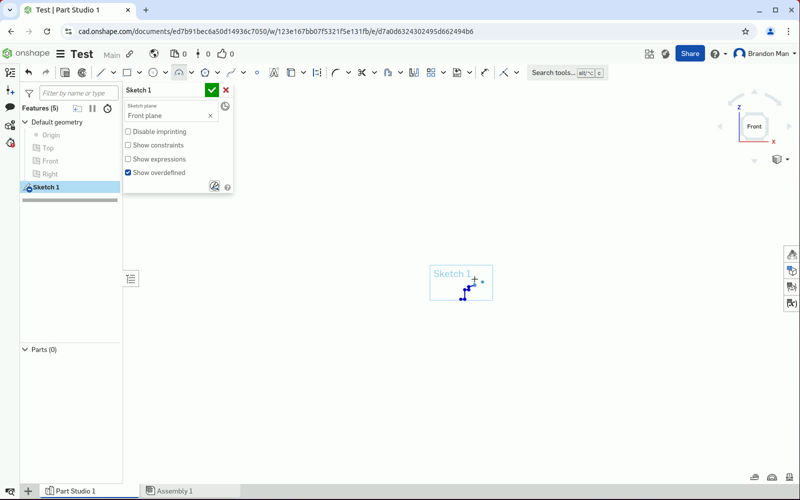
scroll(6)
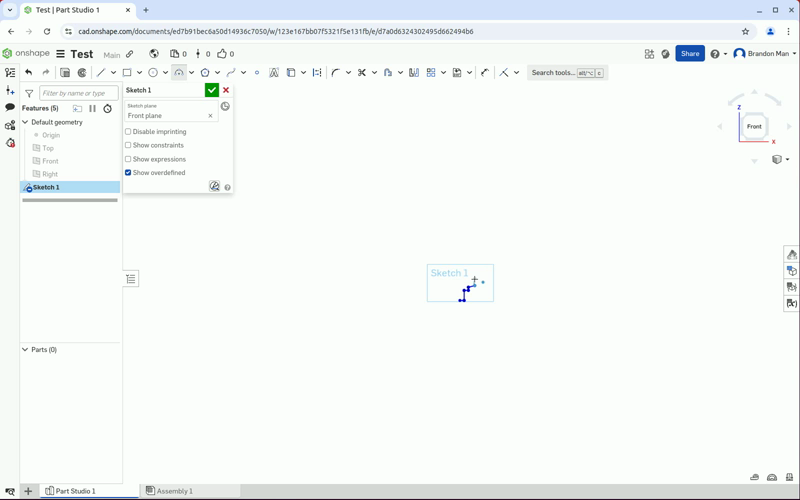
scroll(6)
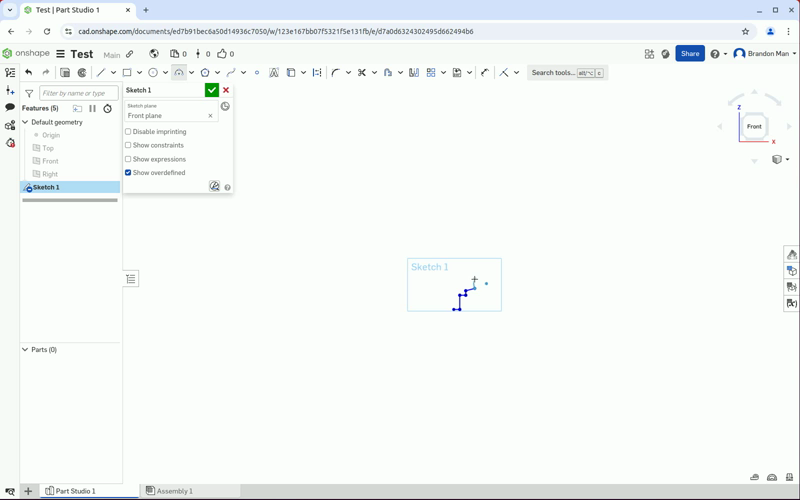
scroll(6)
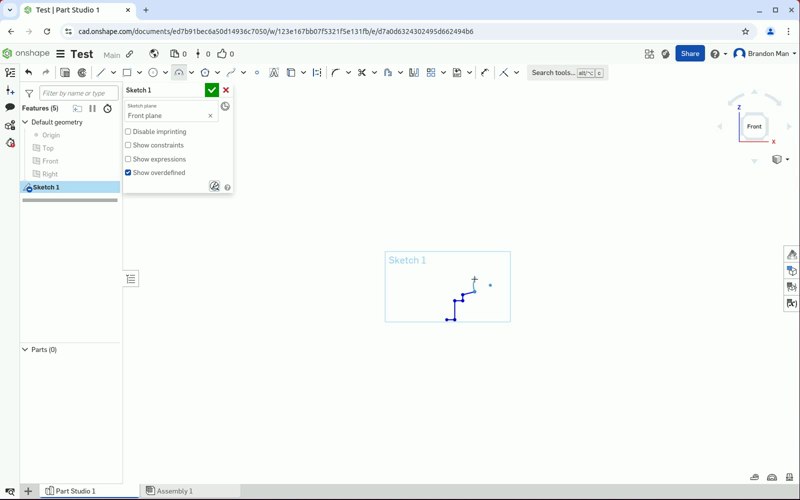
scroll(6)
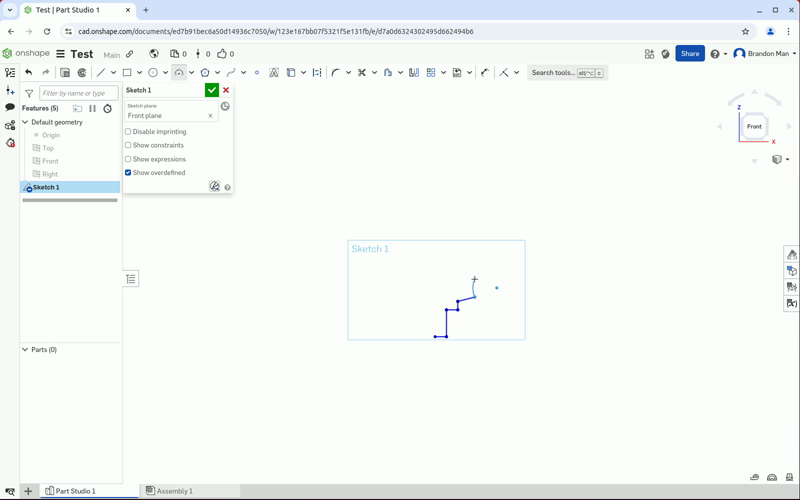
scroll(6)
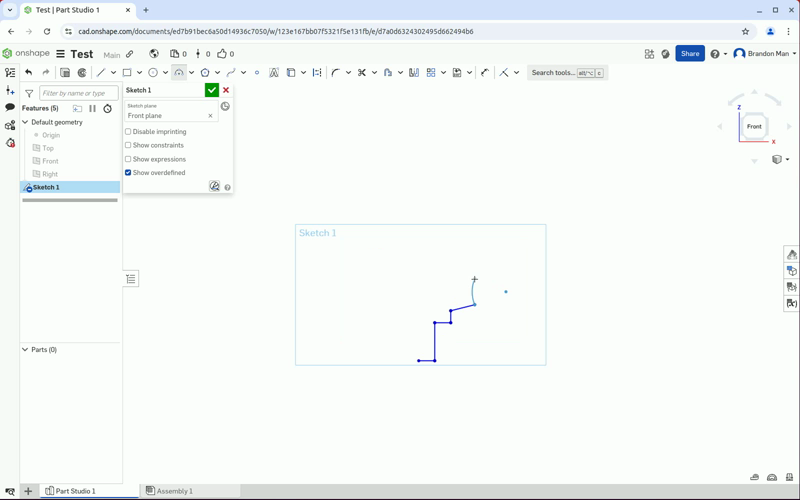
scroll(6)
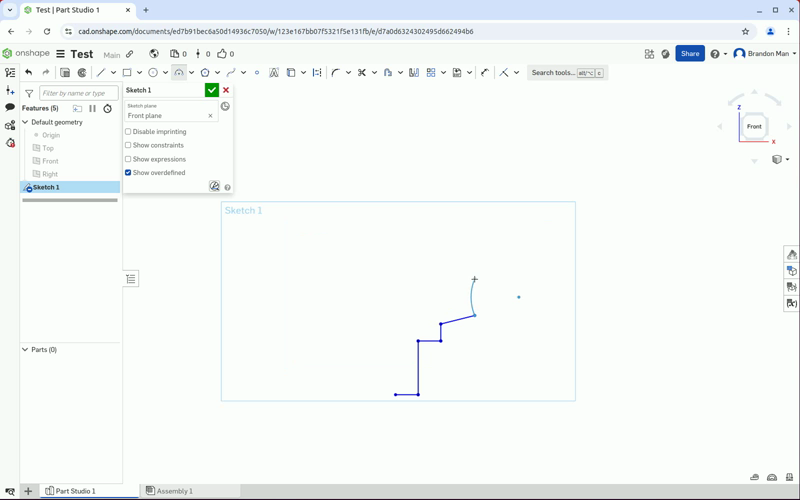
scroll(6)
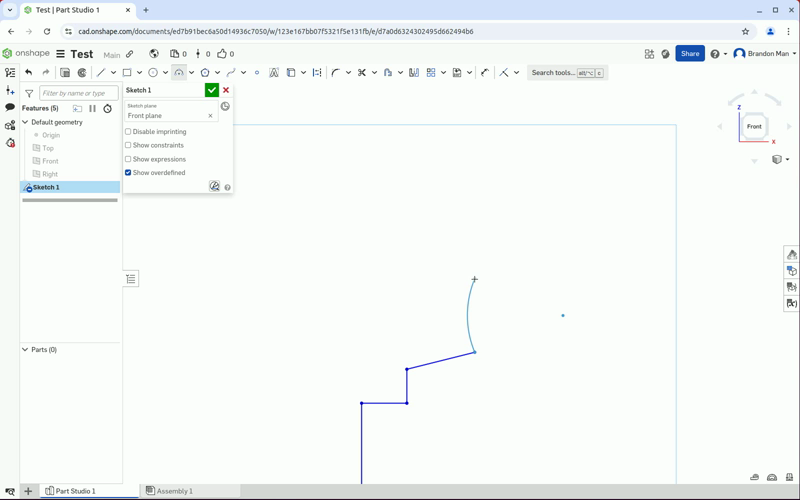
click(474, 278)
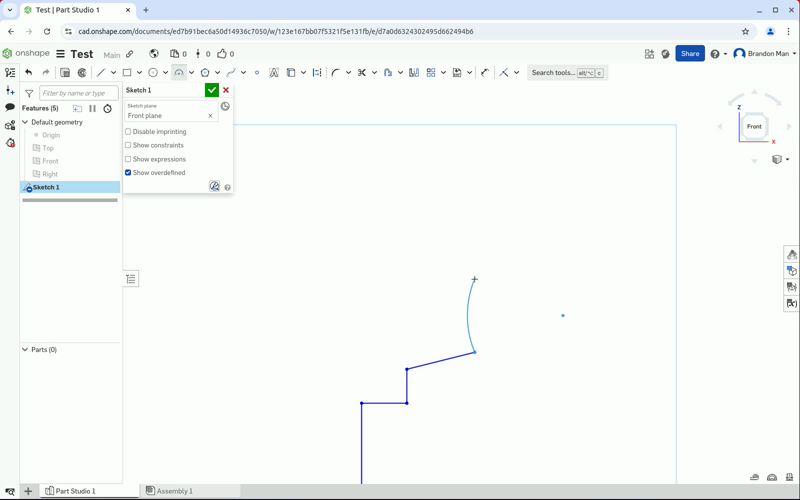
scroll(-6)
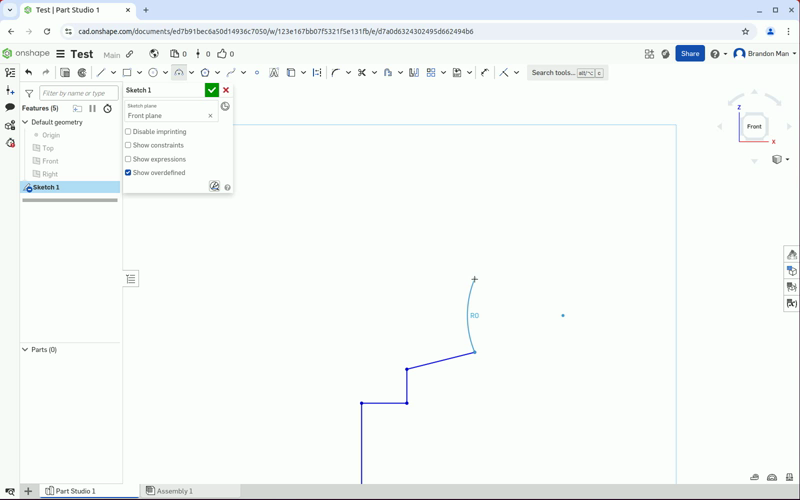
scroll(-6)
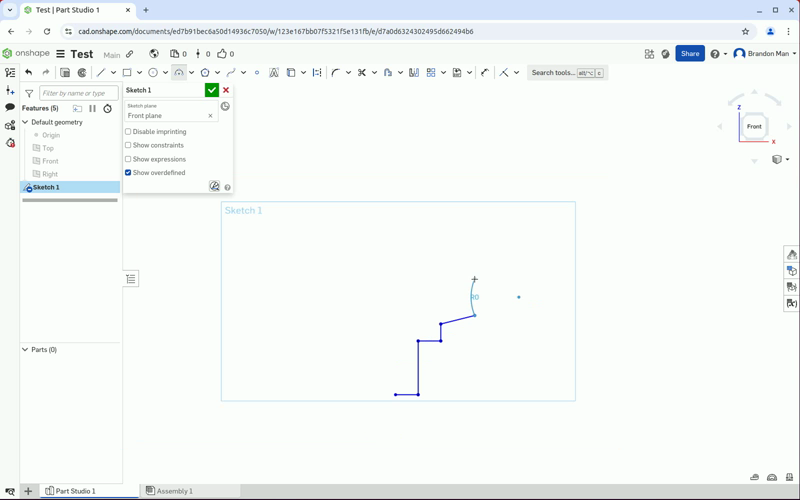
scroll(-6)
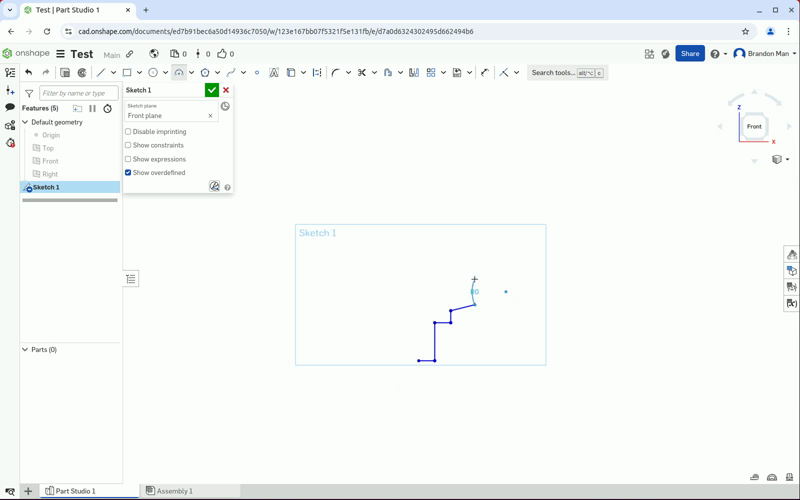
scroll(-6)
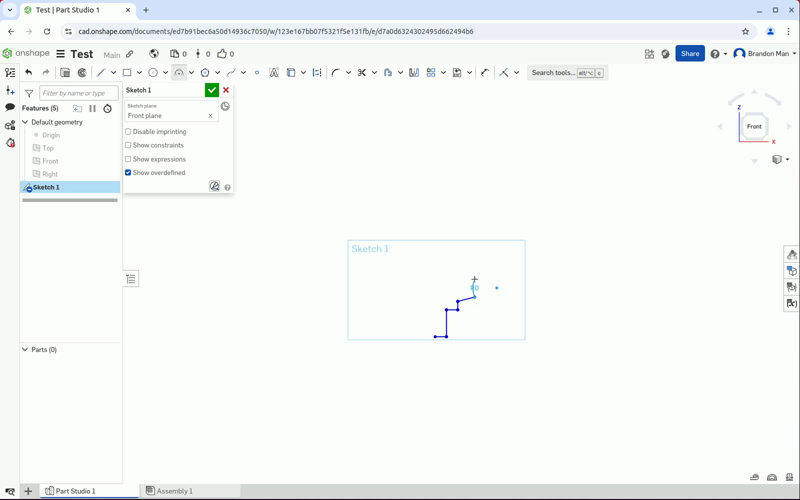
scroll(-6)
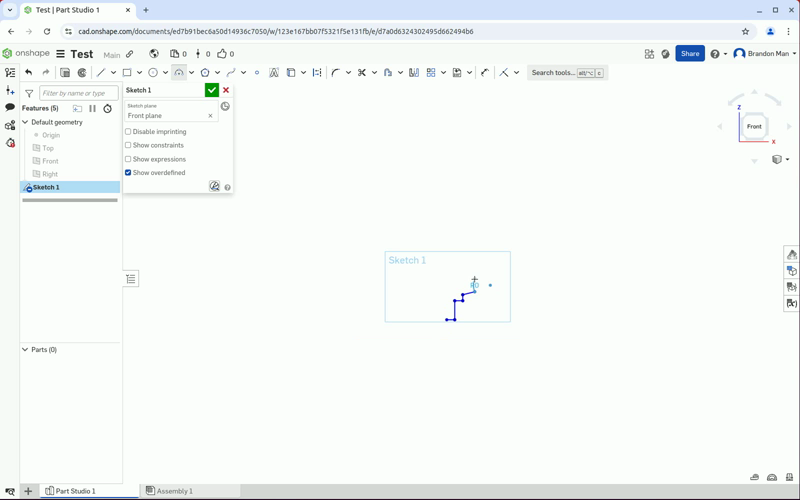
scroll(-6)
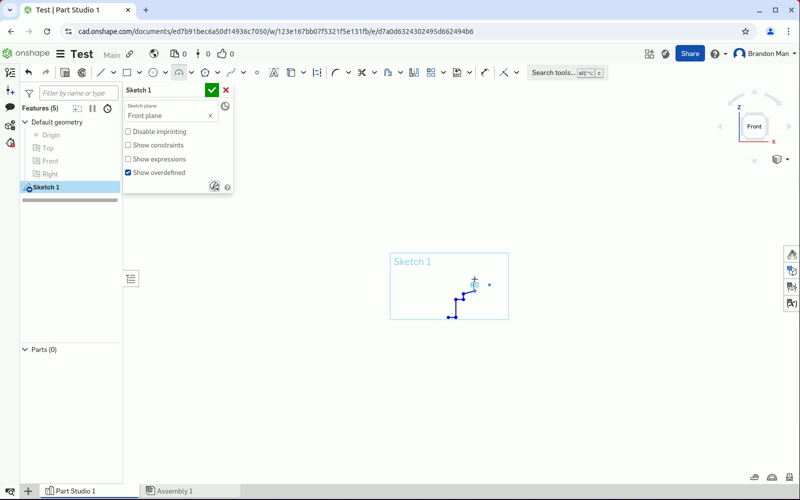
scroll(-6)
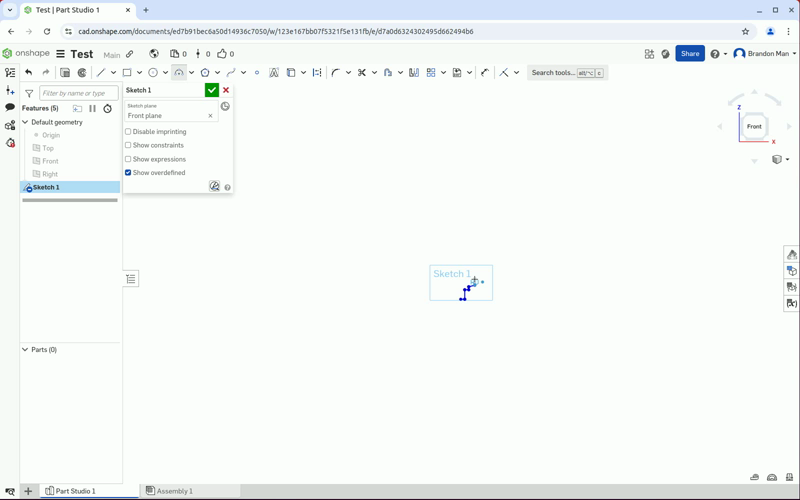
mouse_move(489, 282)
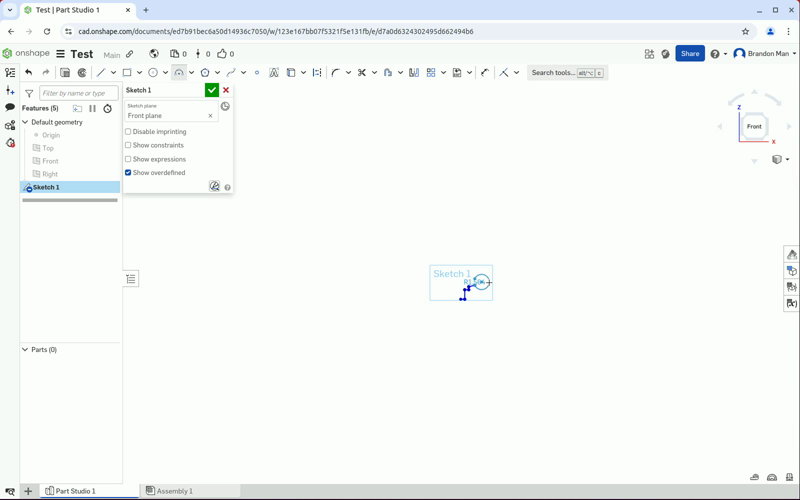
scroll(6)
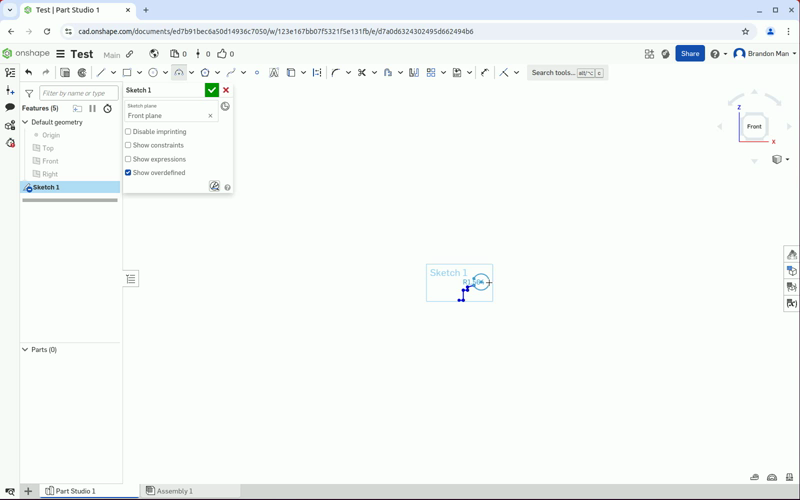
scroll(6)
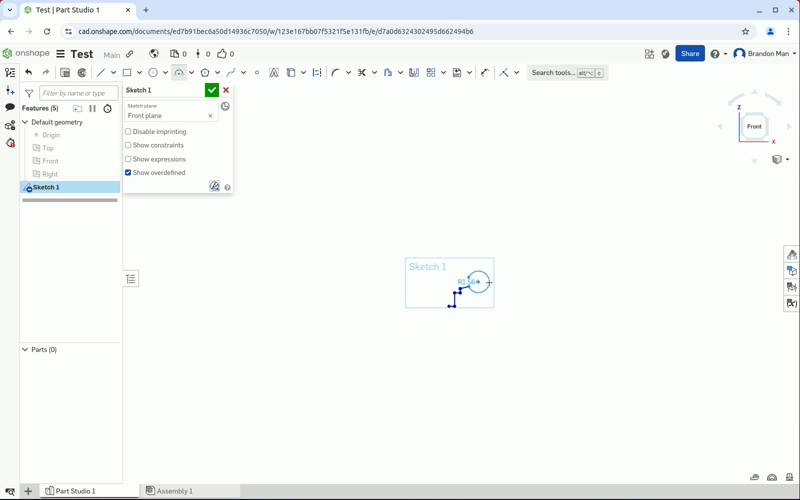
scroll(6)
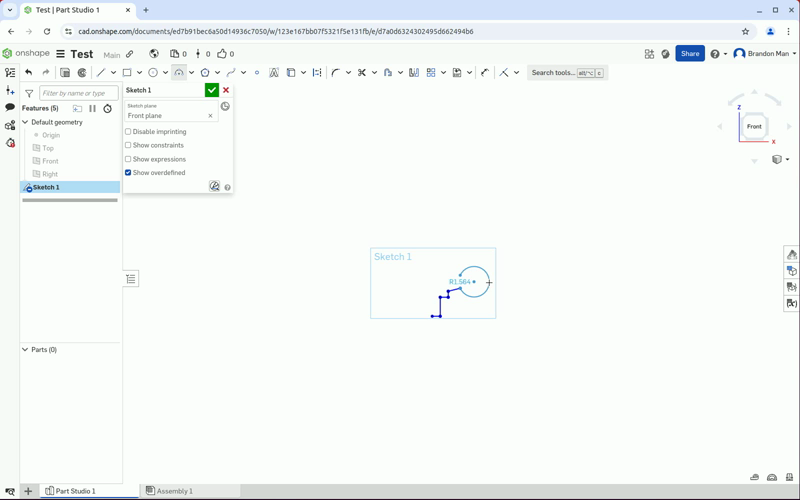
scroll(6)
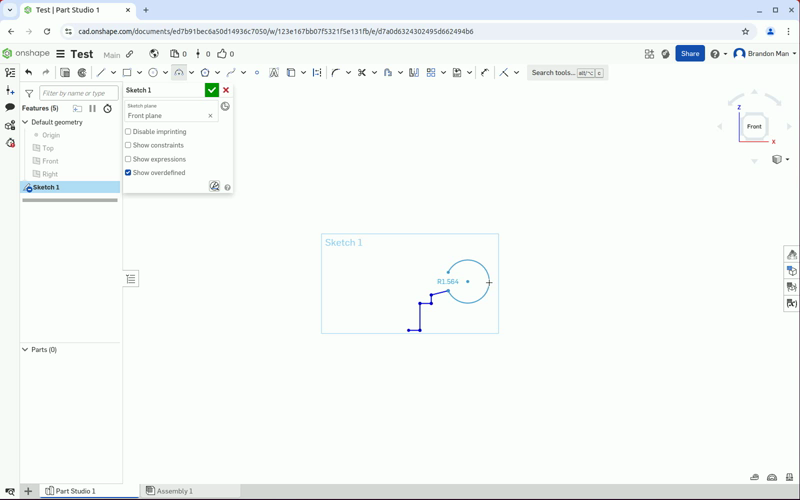
scroll(6)
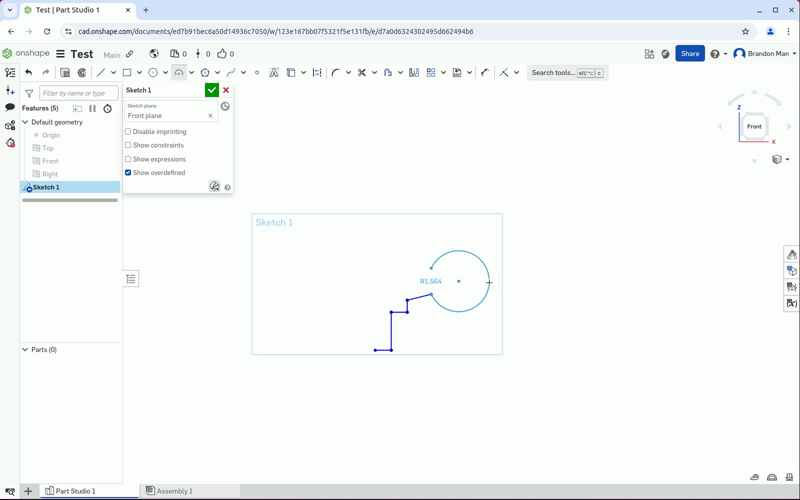
scroll(6)
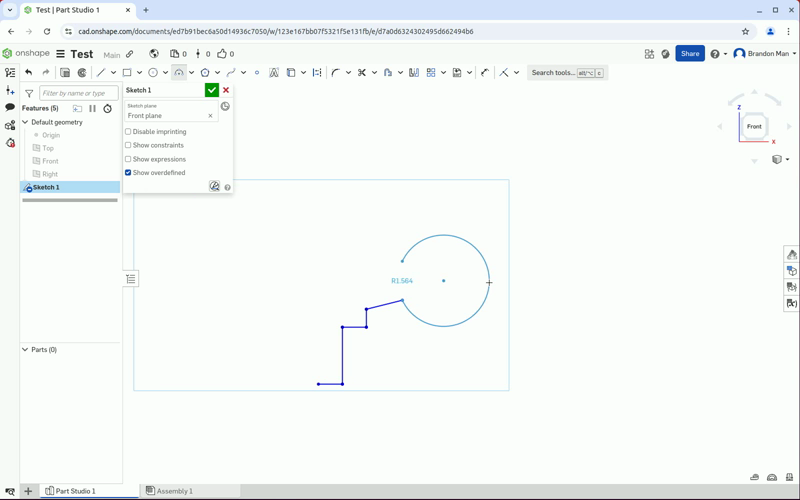
scroll(6)
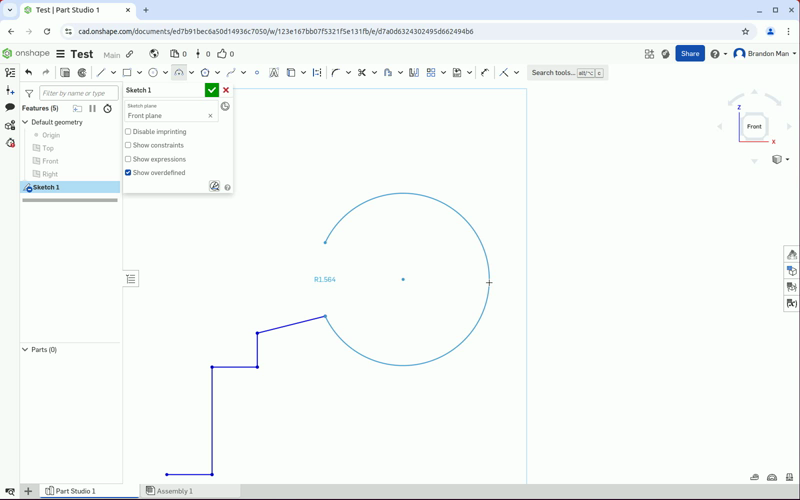
click(489, 282)
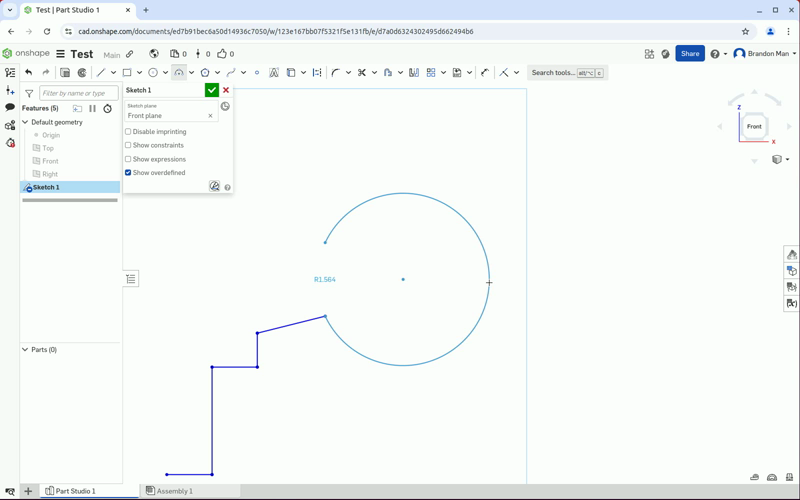
scroll(-6)
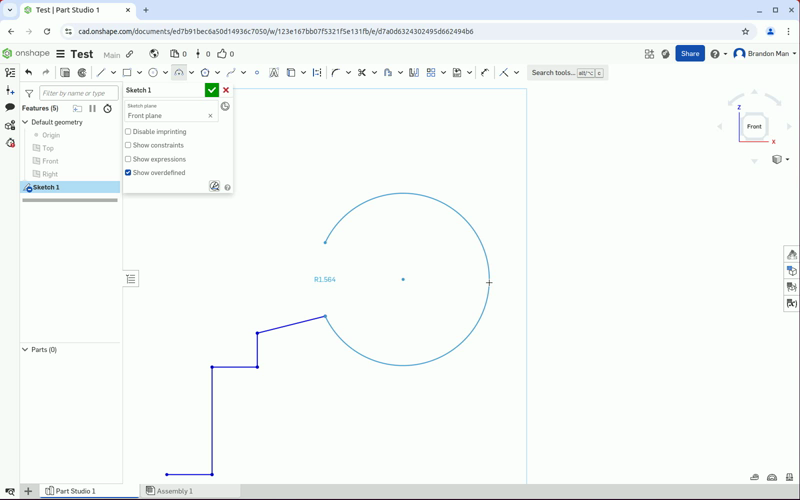
scroll(-6)
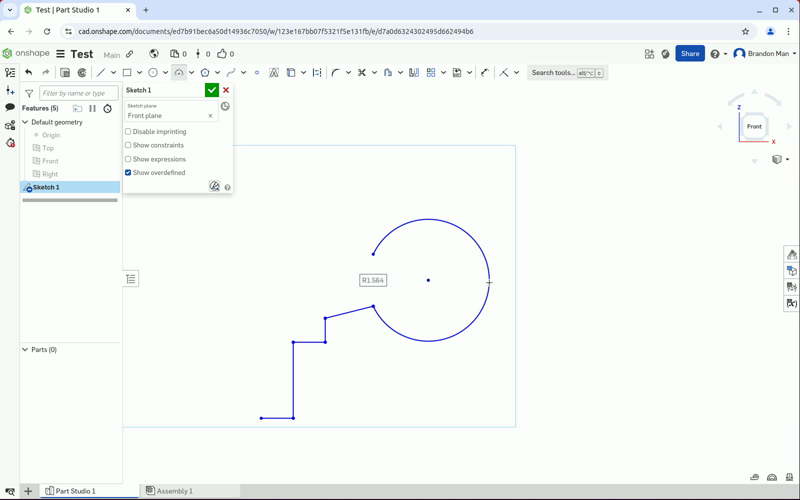
scroll(-6)
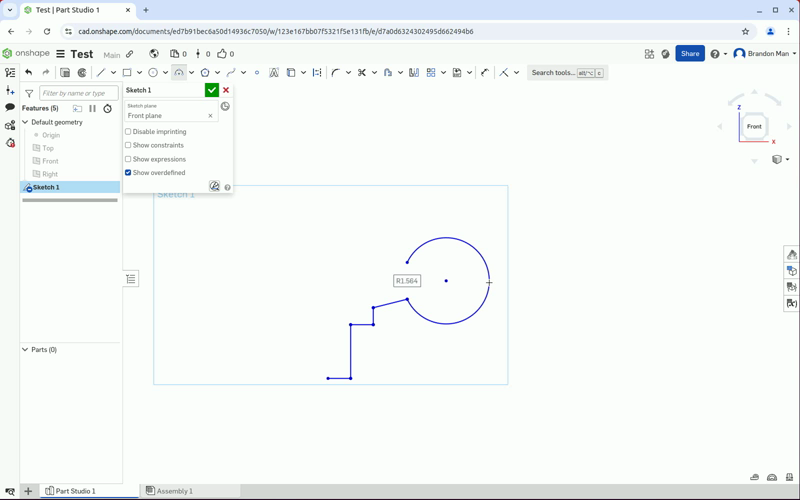
scroll(-6)
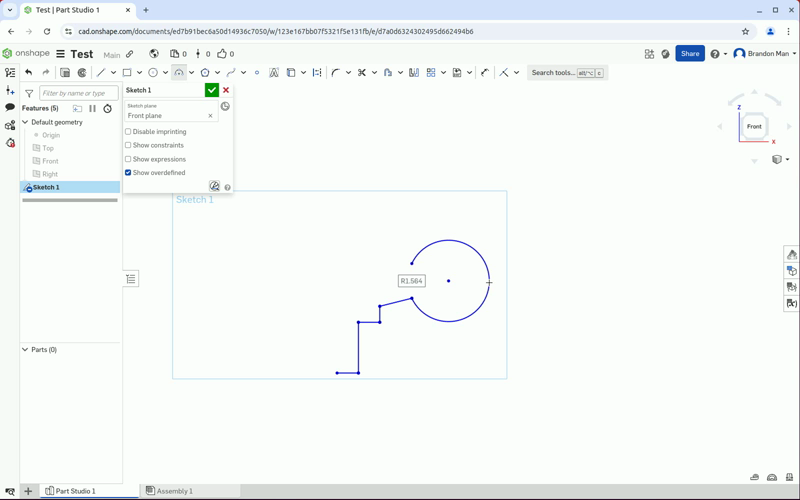
scroll(-6)
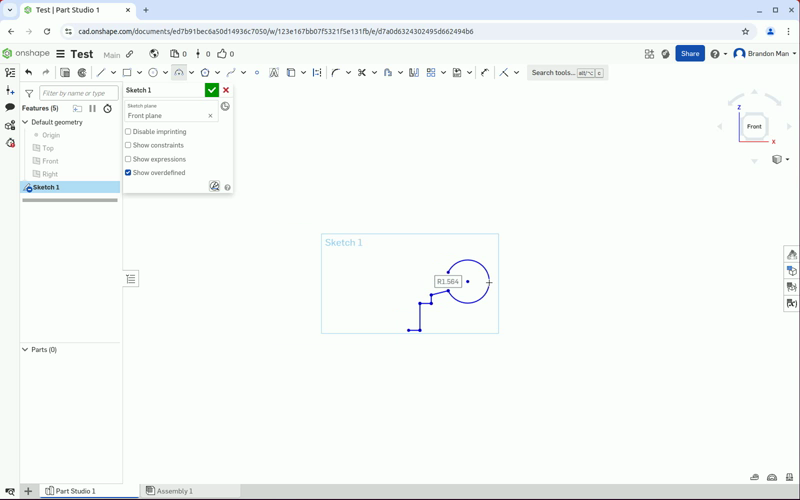
scroll(-6)
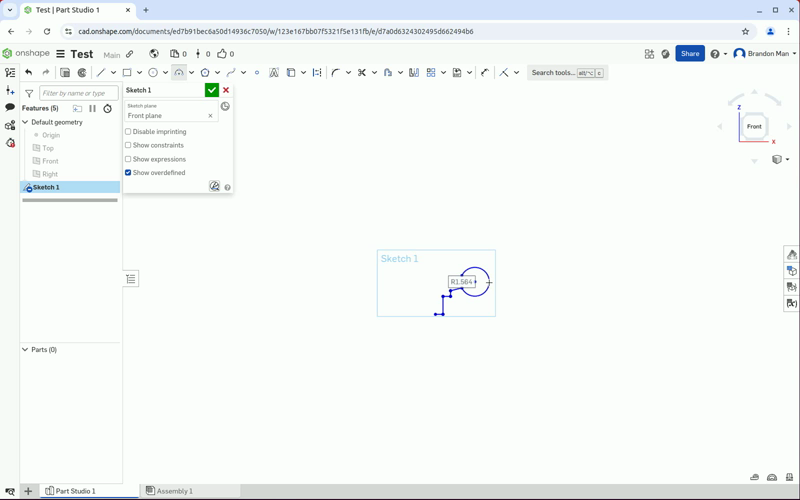
scroll(-6)
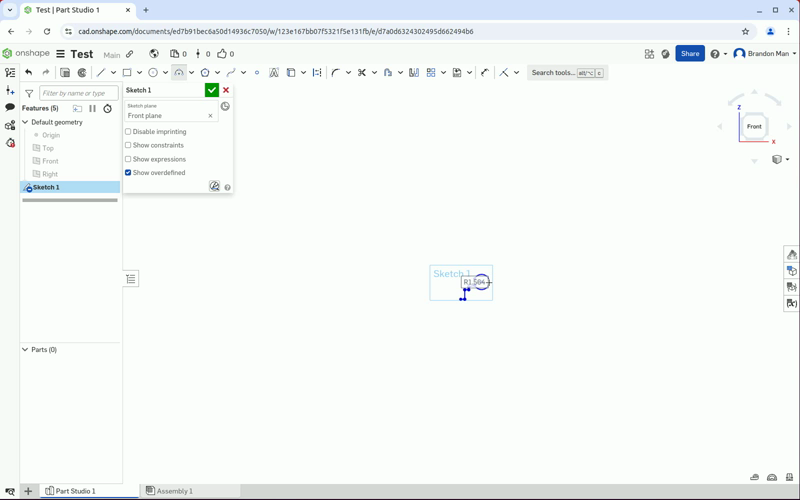
key_up(shift)
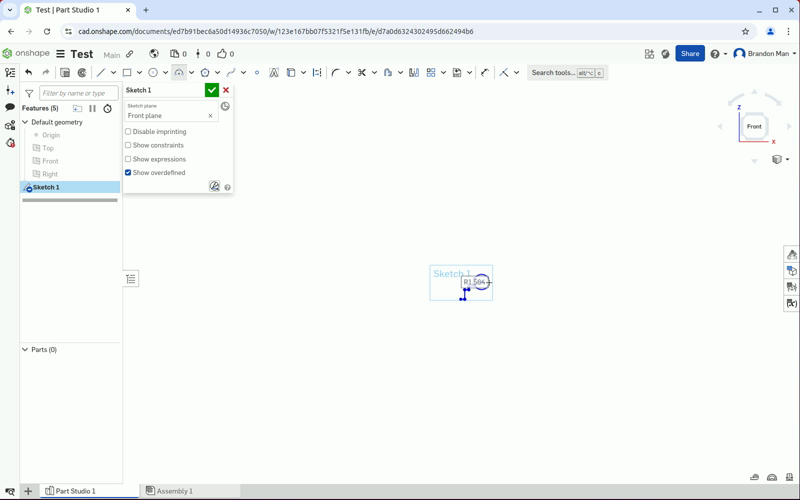
key(esc)
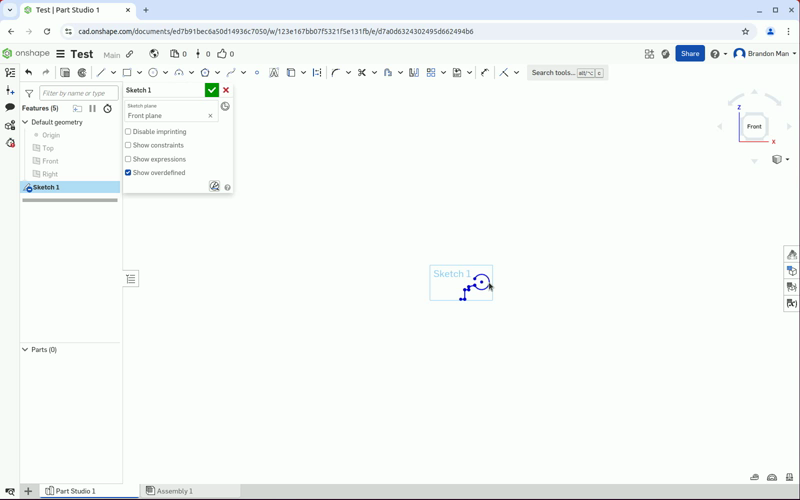
key(l)
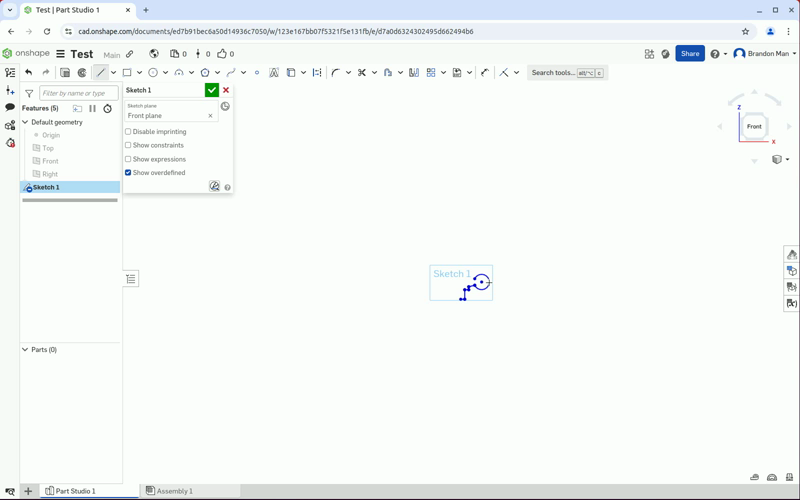
mouse_move(474, 278)
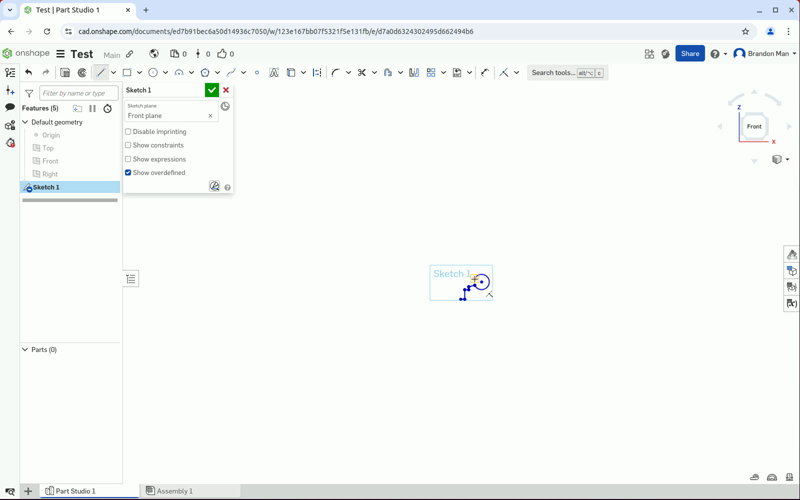
click(474, 278)
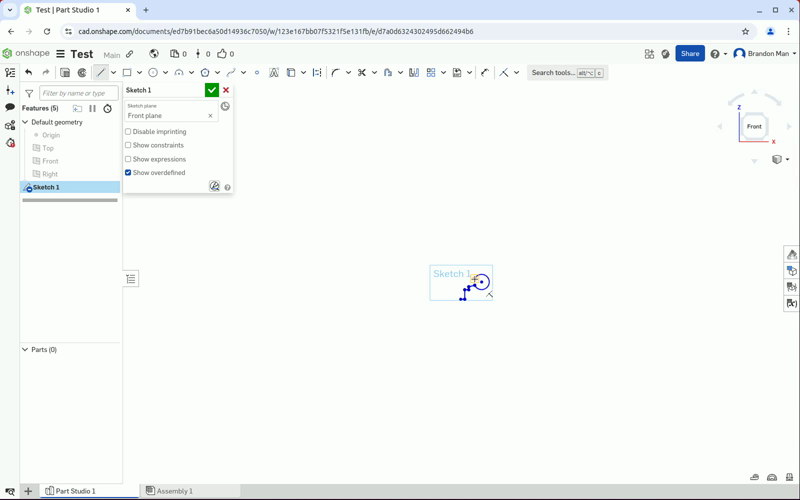
key_down(shift)
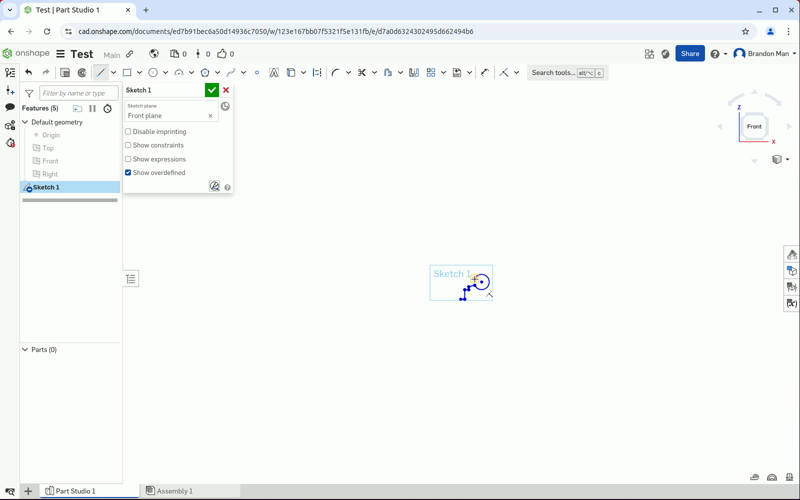
mouse_move(504, 278)
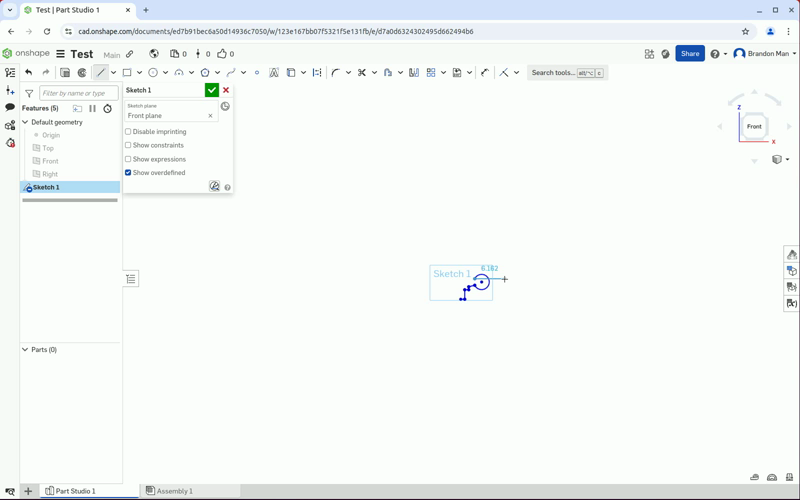
mouse_move(468, 276)
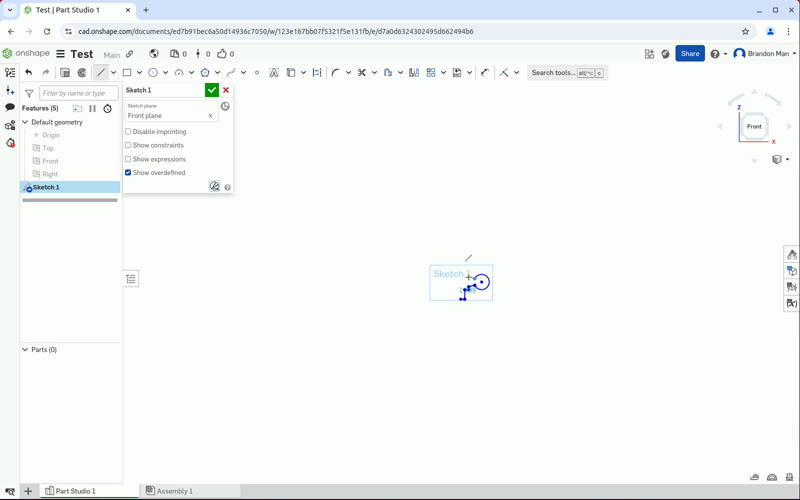
scroll(6)
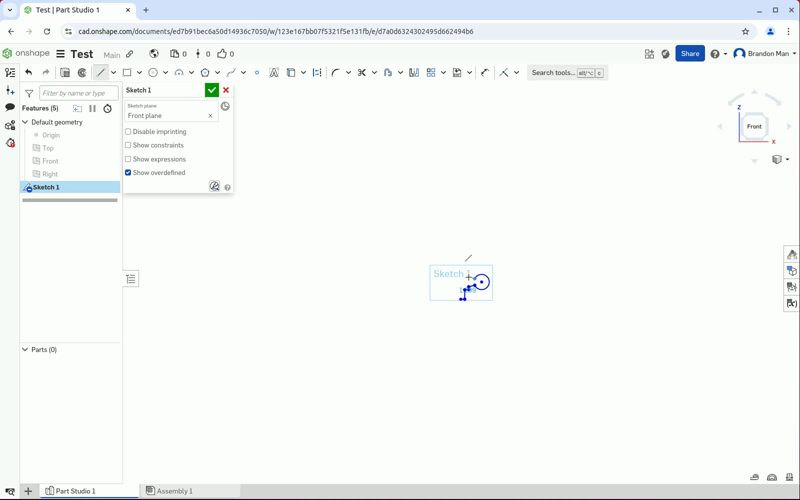
scroll(6)
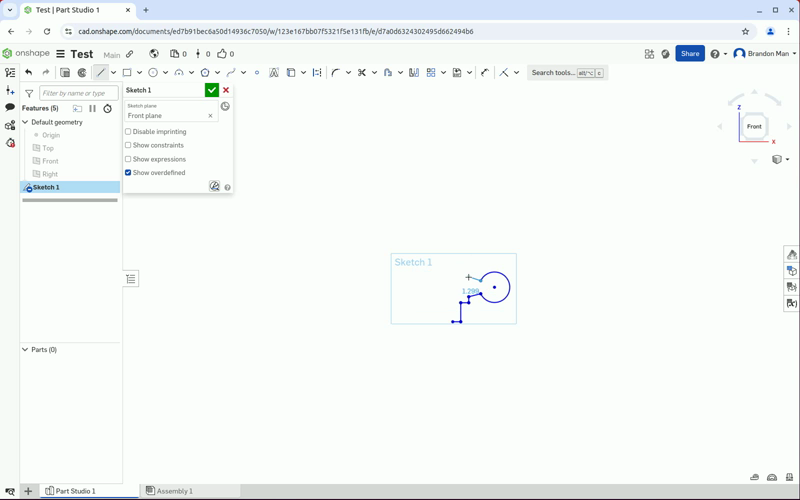
scroll(6)
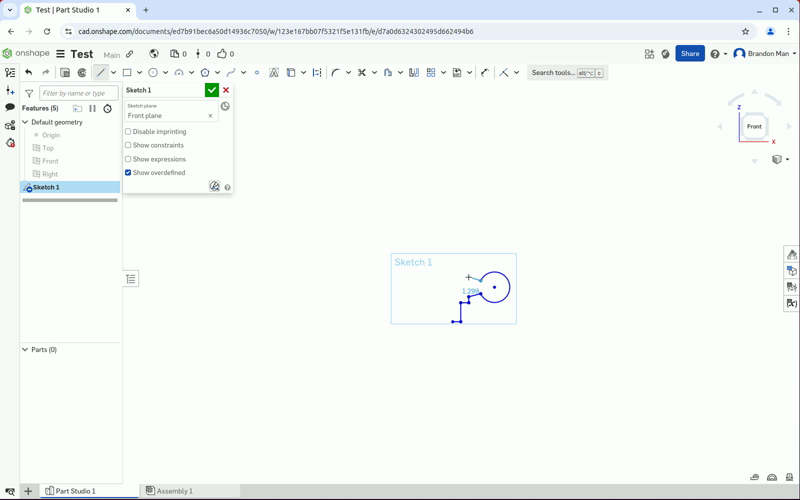
scroll(6)
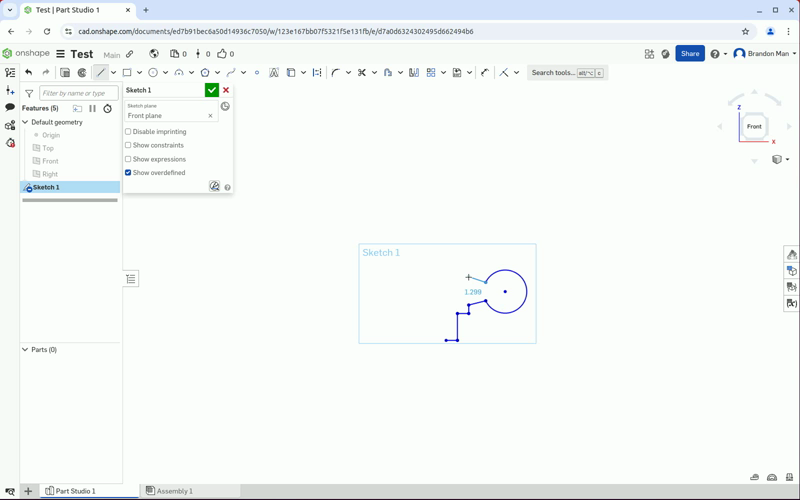
scroll(6)
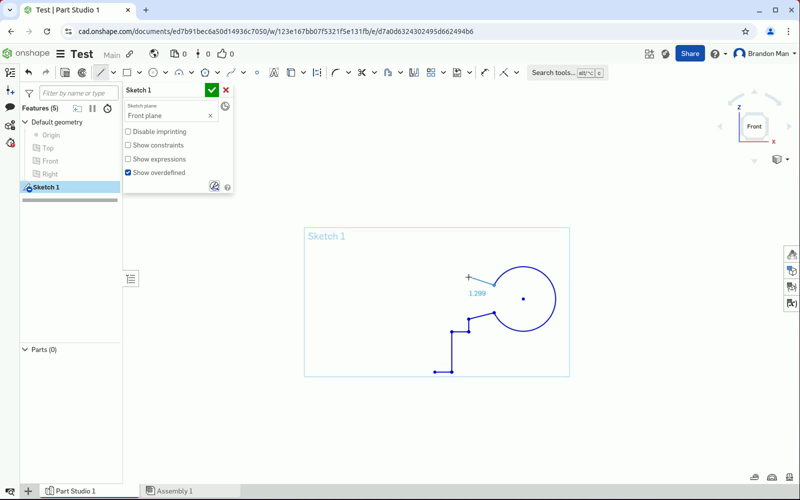
scroll(6)
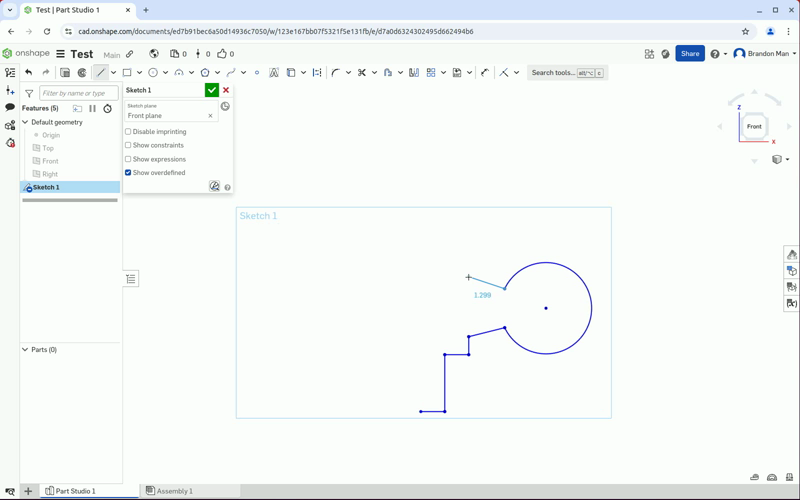
scroll(6)
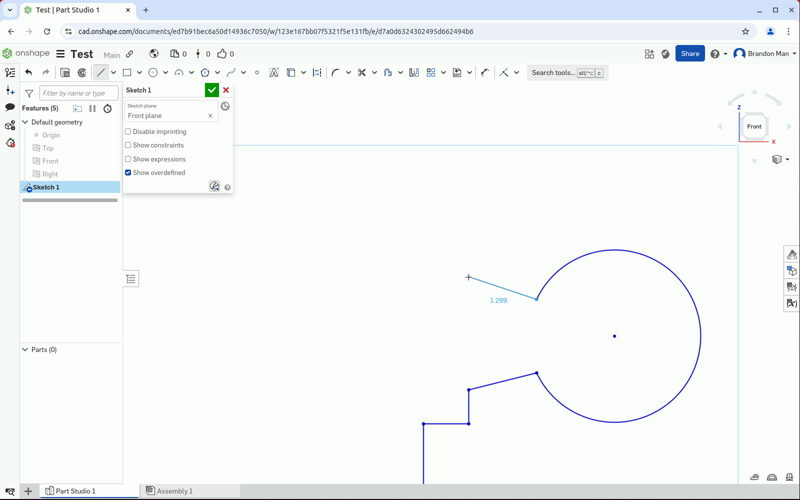
click(468, 276)
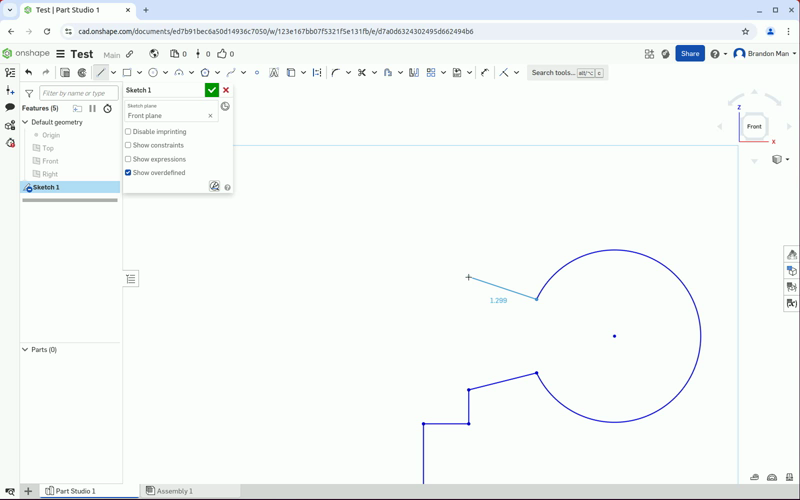
scroll(-6)
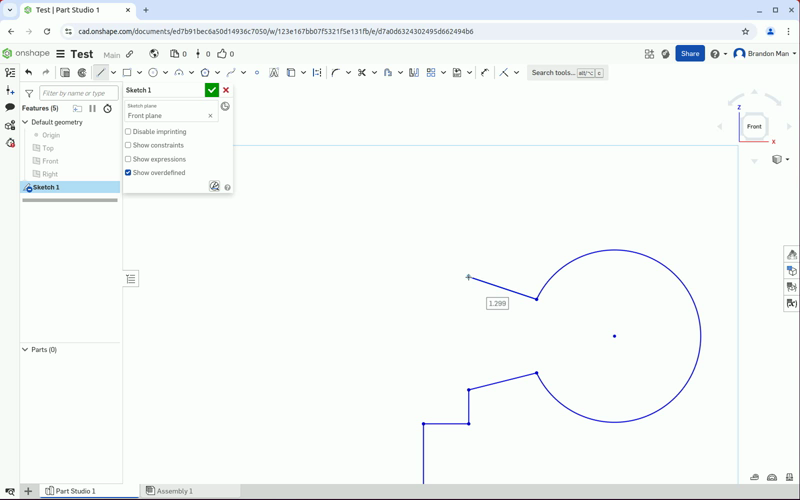
scroll(-6)
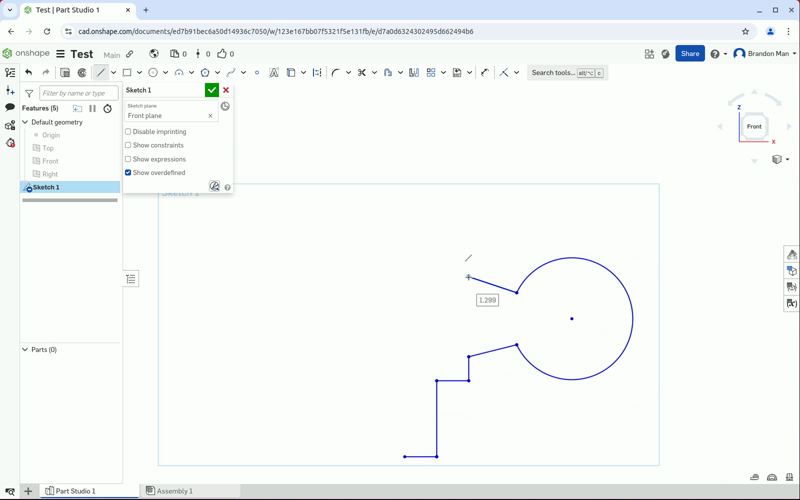
scroll(-6)
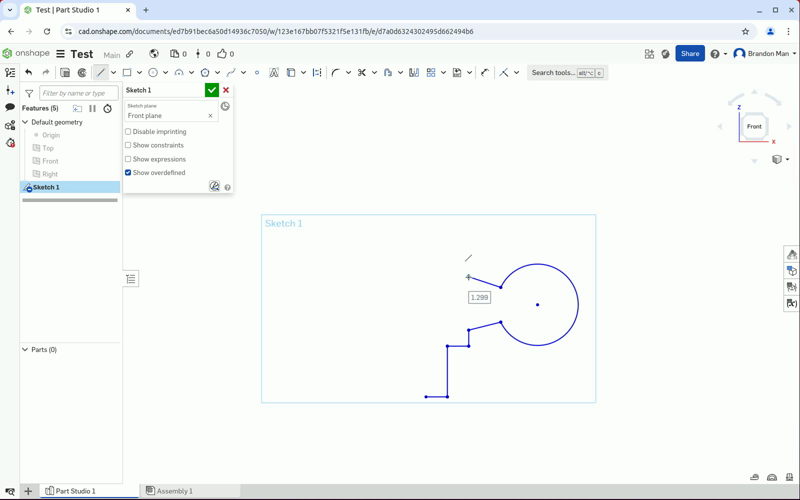
scroll(-6)
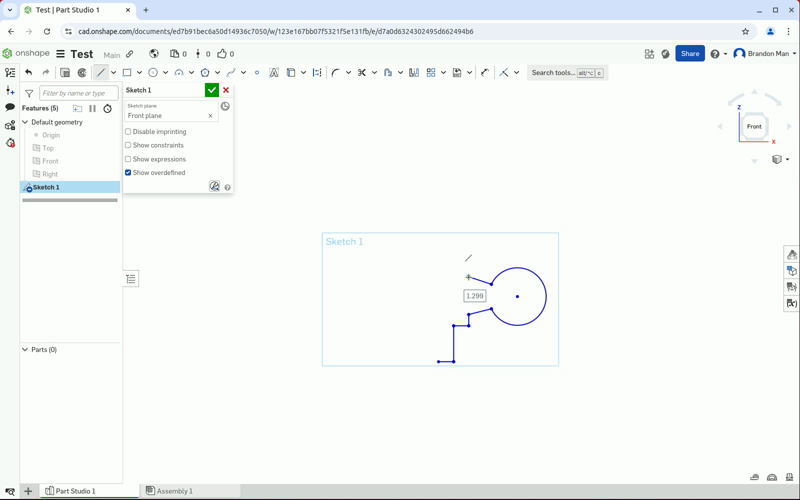
scroll(-6)
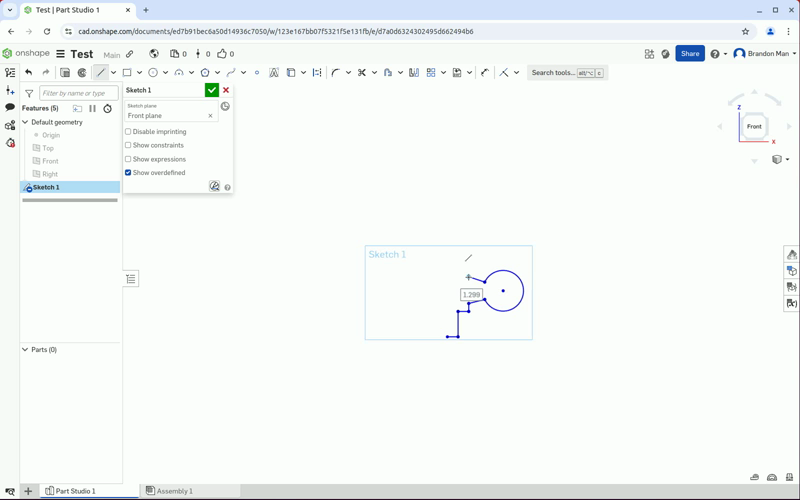
scroll(-6)
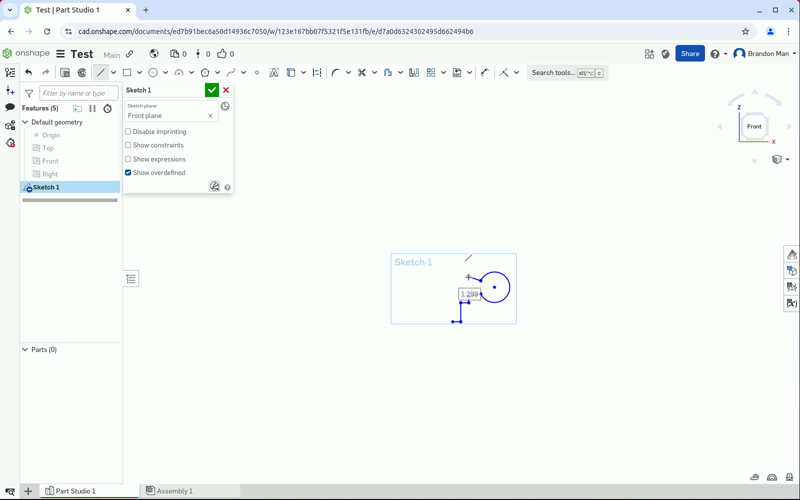
scroll(-6)
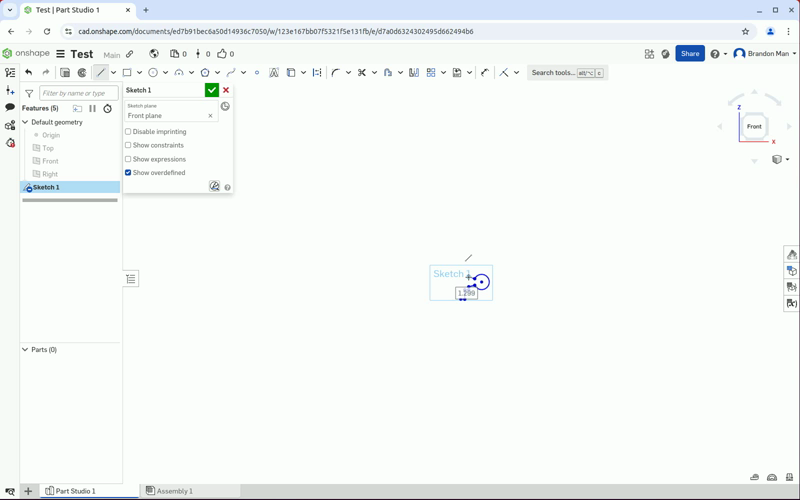
key_up(shift)
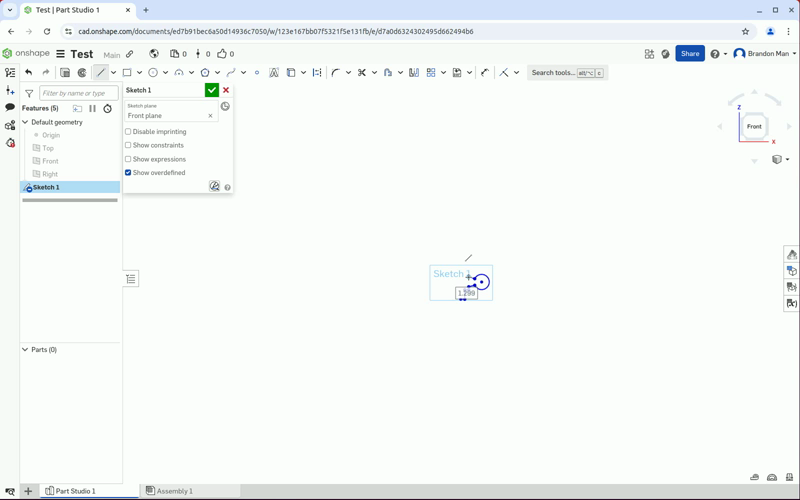
key_down(shift)
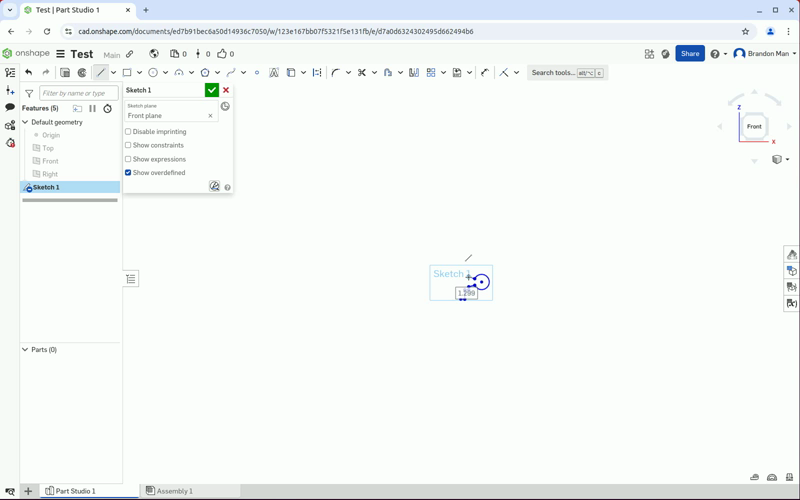
mouse_move(498, 276)
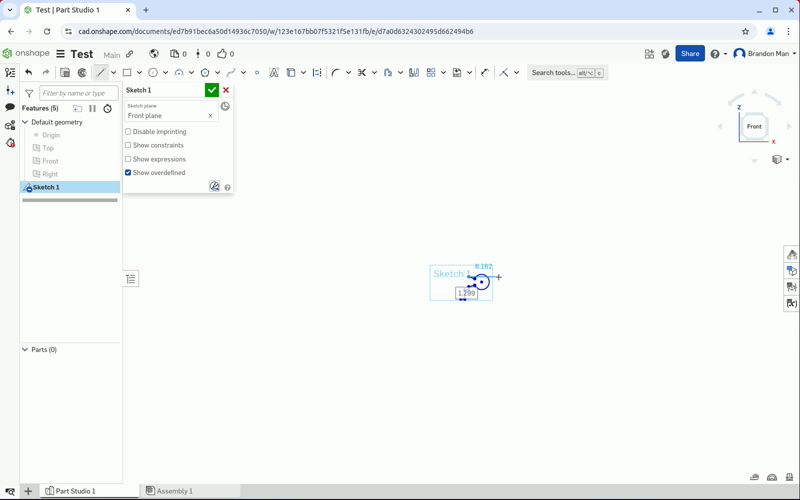
mouse_move(468, 274)
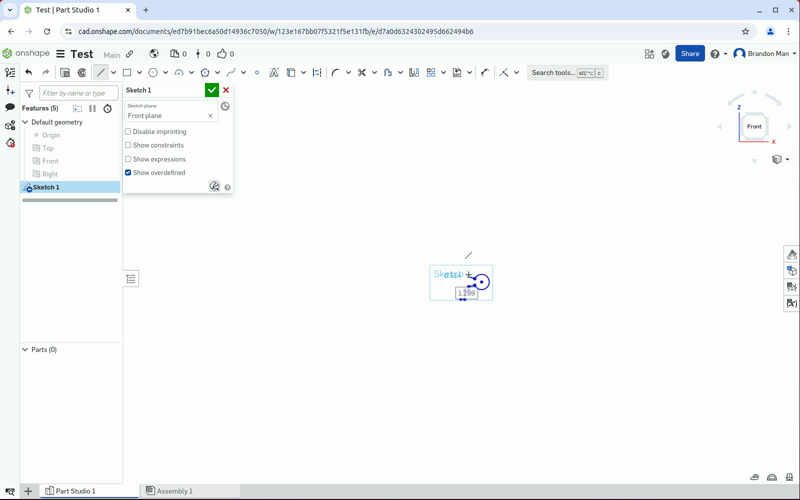
scroll(6)
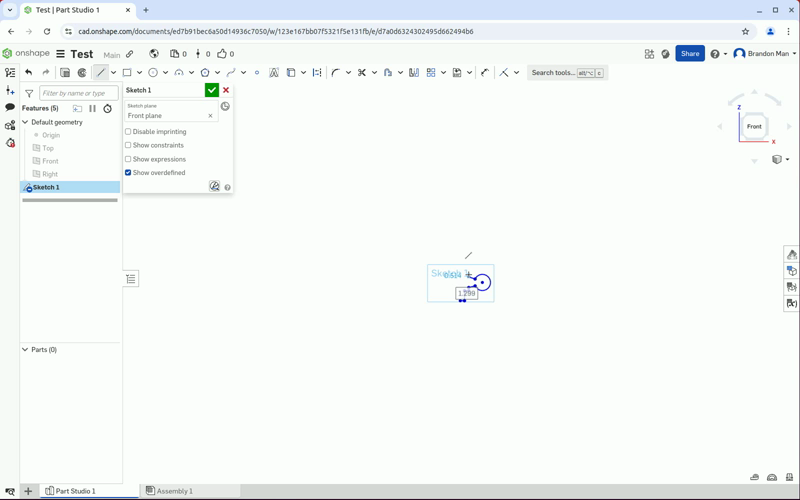
scroll(6)
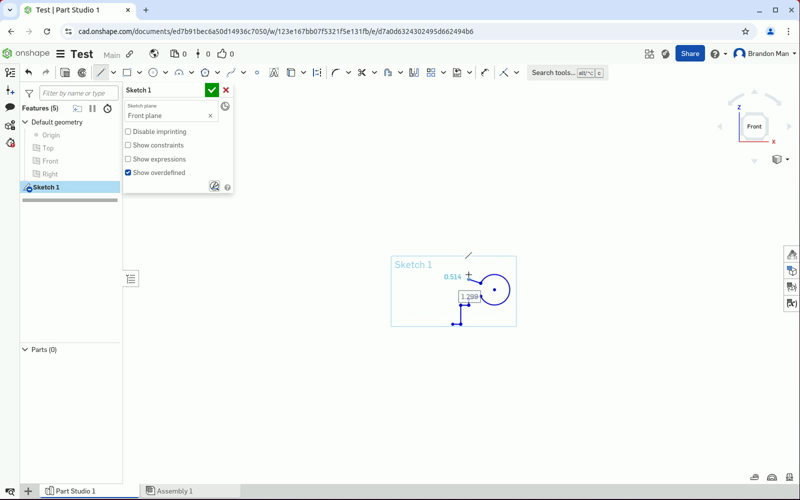
scroll(6)
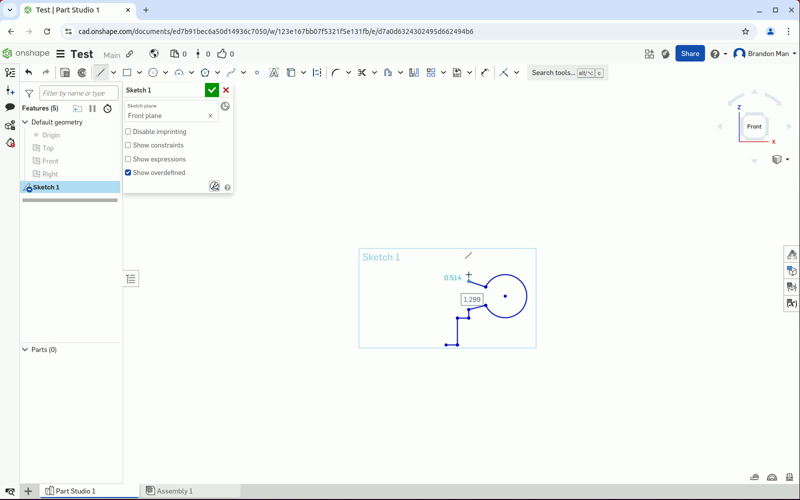
scroll(6)
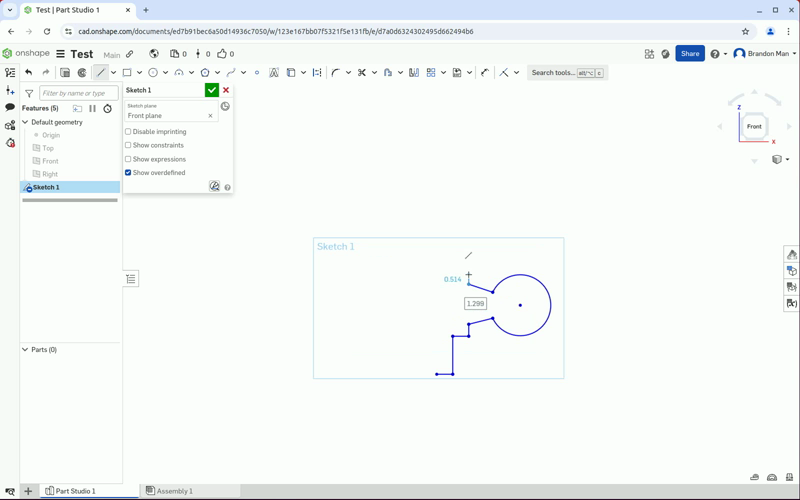
scroll(6)
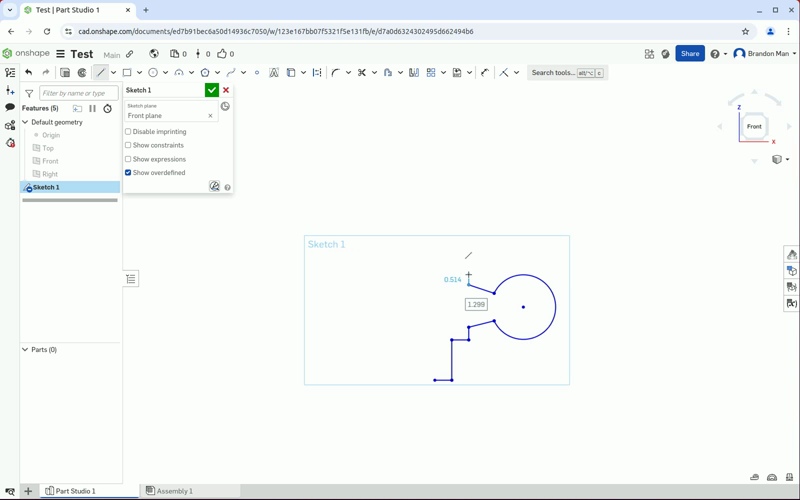
scroll(6)
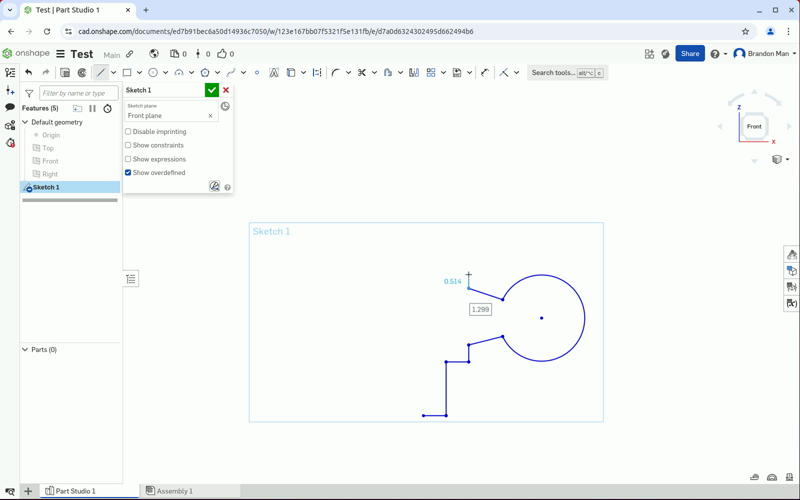
scroll(6)
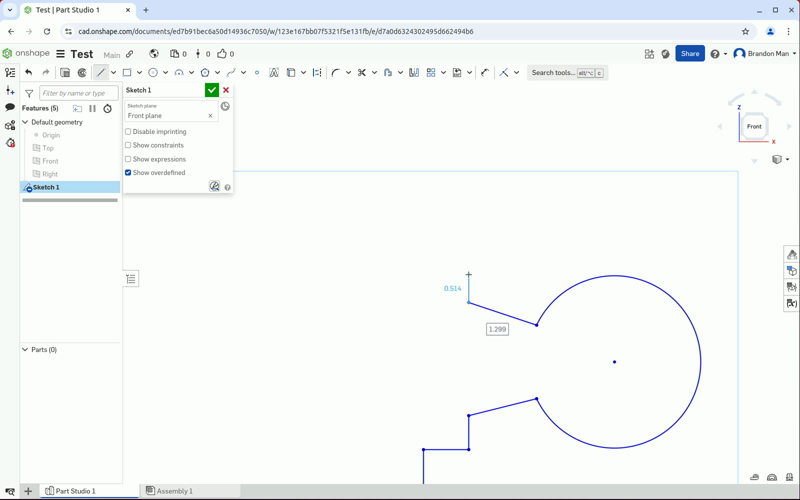
click(468, 274)
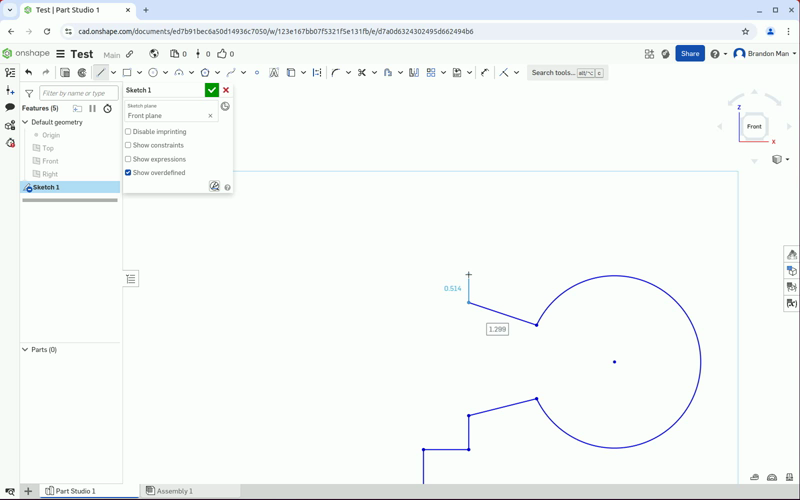
scroll(-6)
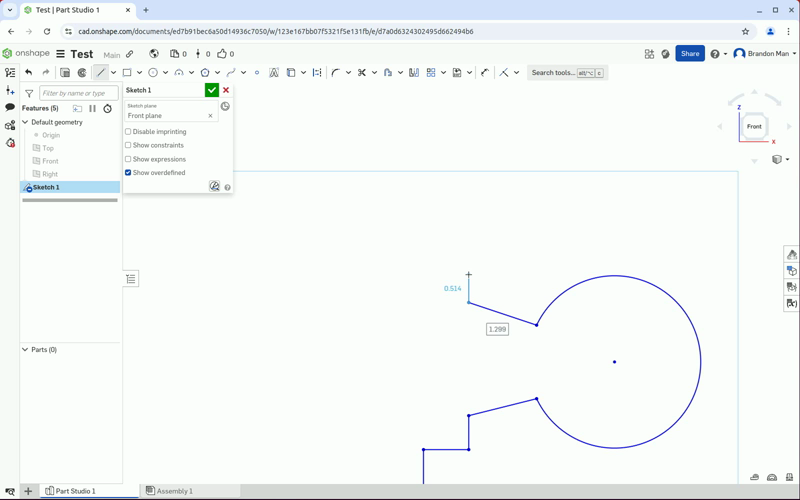
scroll(-6)
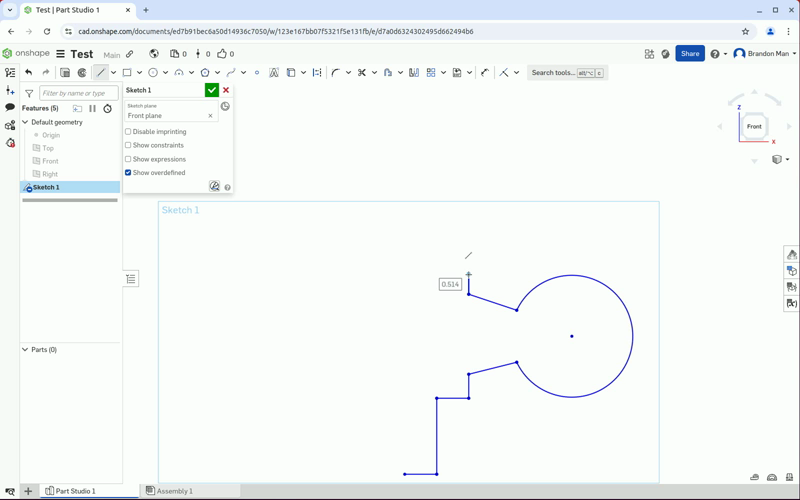
scroll(-6)
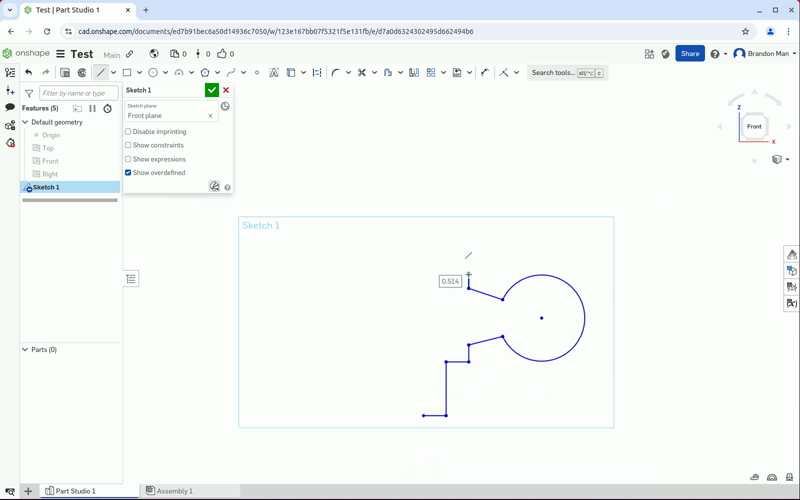
scroll(-6)
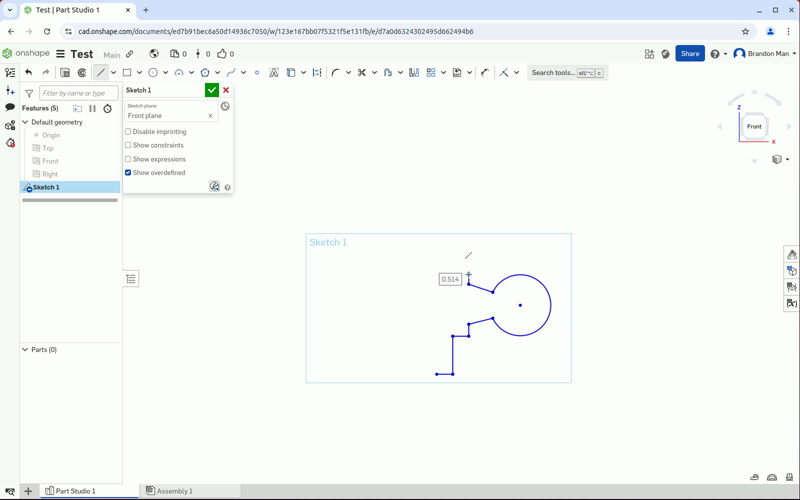
scroll(-6)
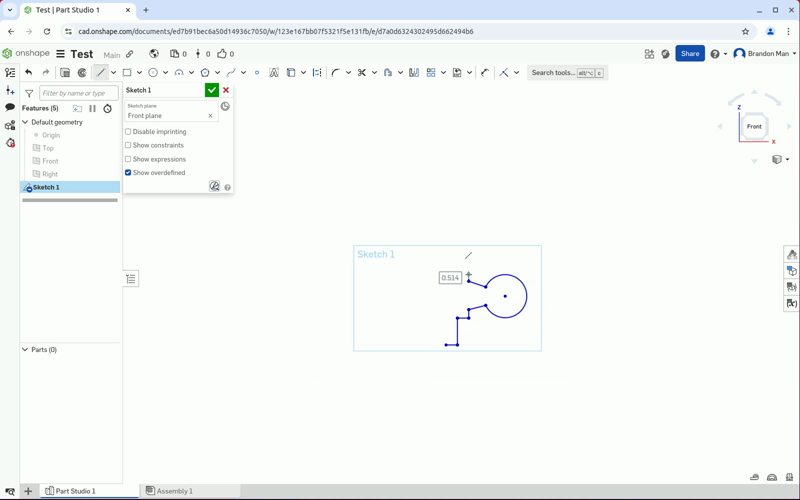
scroll(-6)
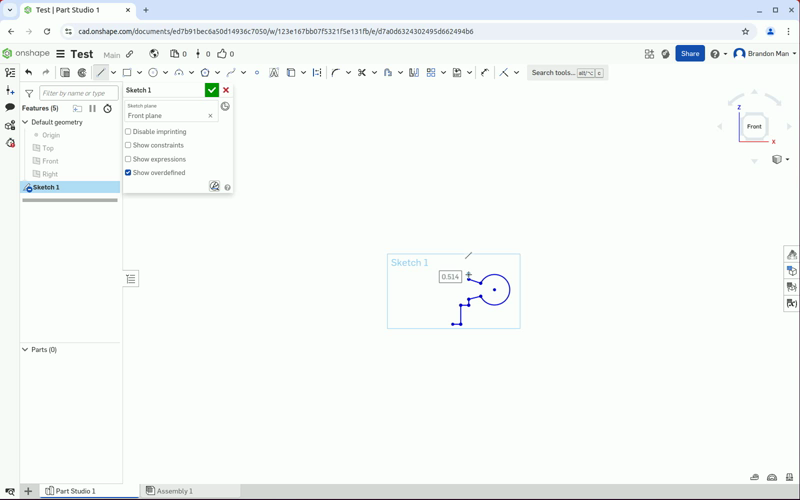
scroll(-6)
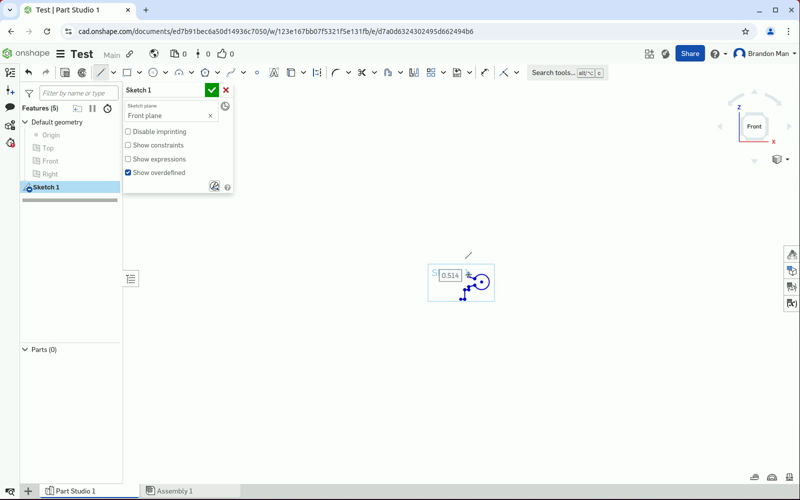
key_up(shift)
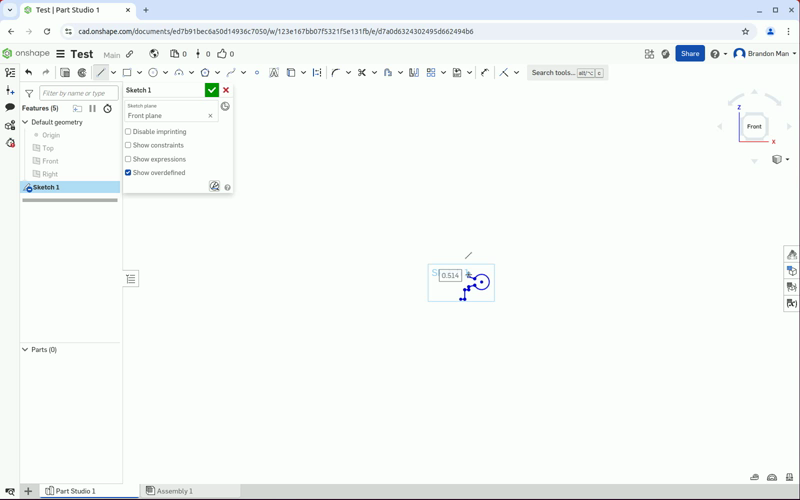
key_down(shift)
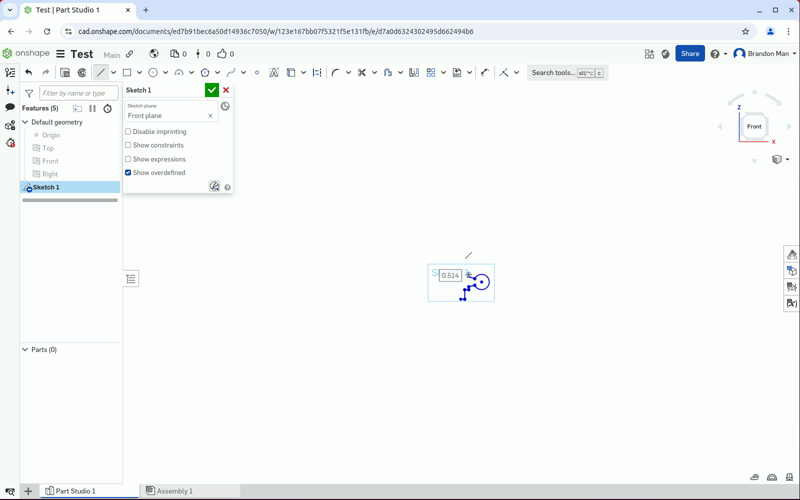
mouse_move(498, 274)
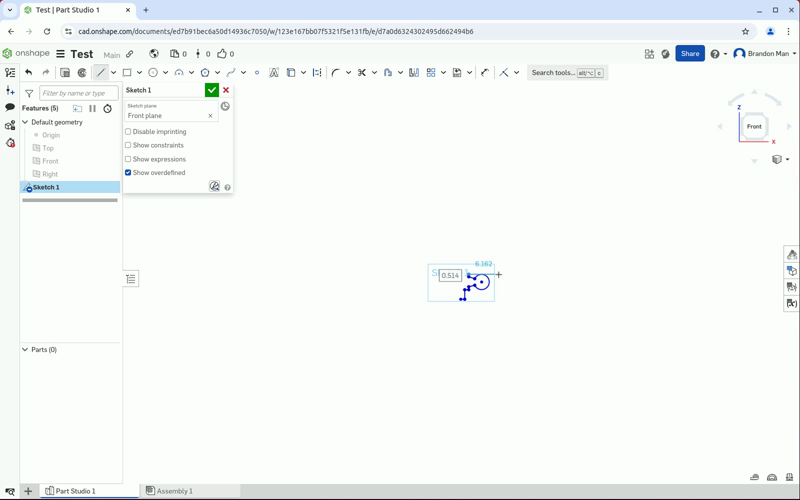
mouse_move(464, 274)
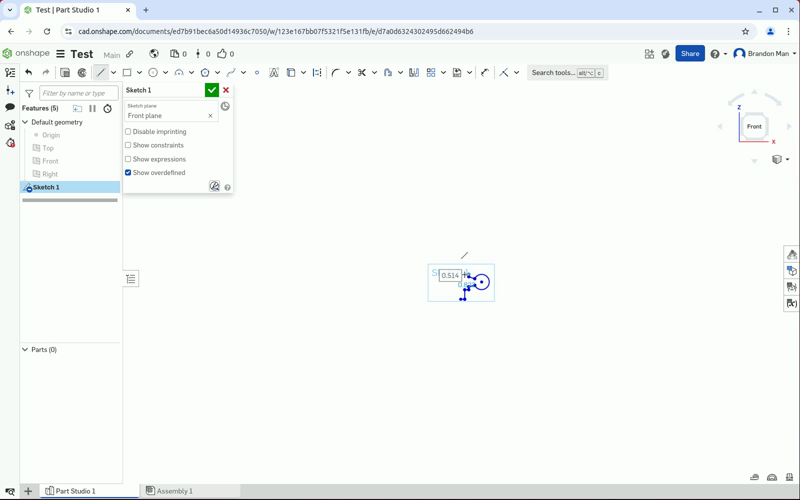
scroll(6)
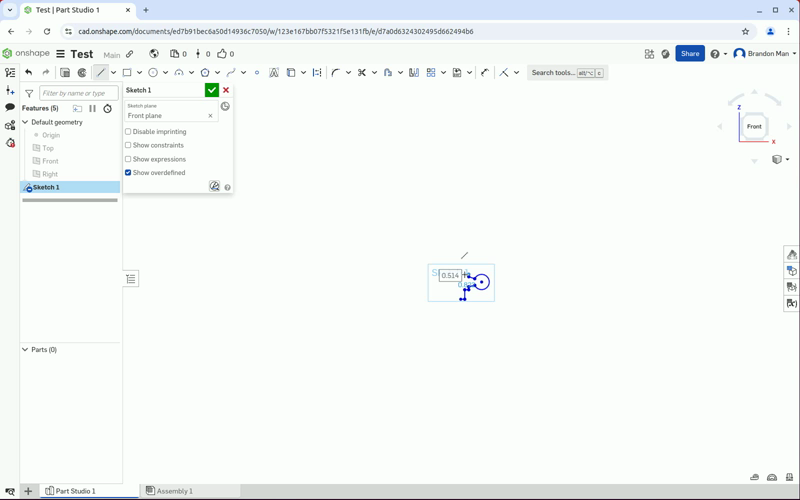
scroll(6)
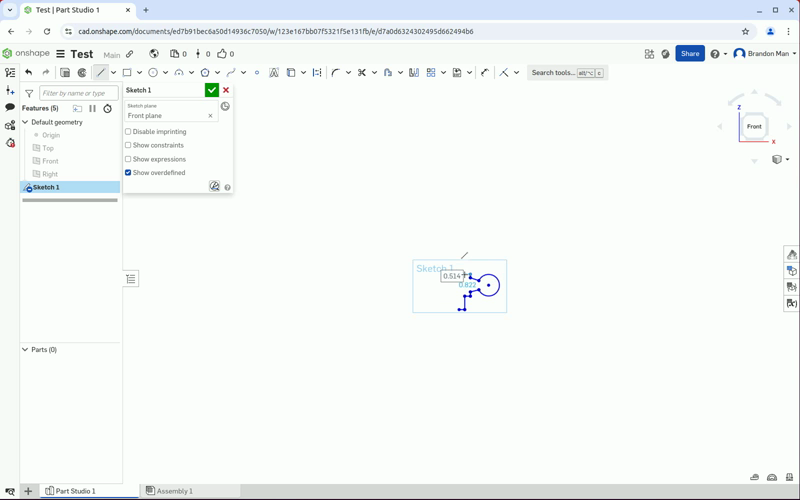
scroll(6)
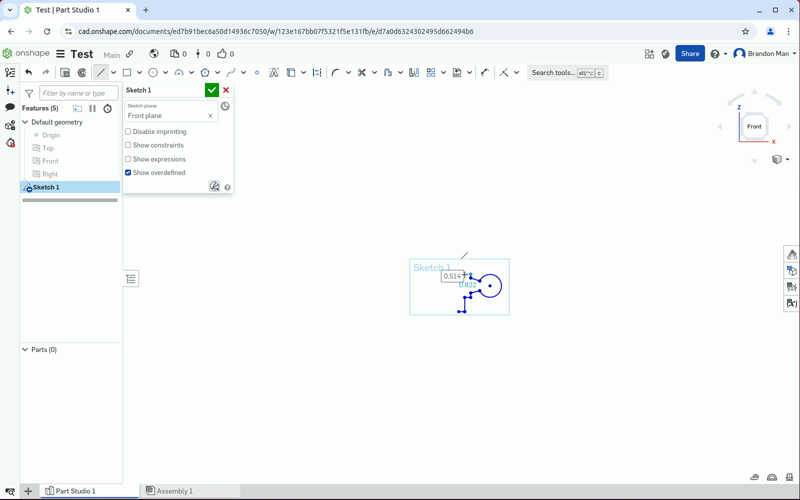
scroll(6)
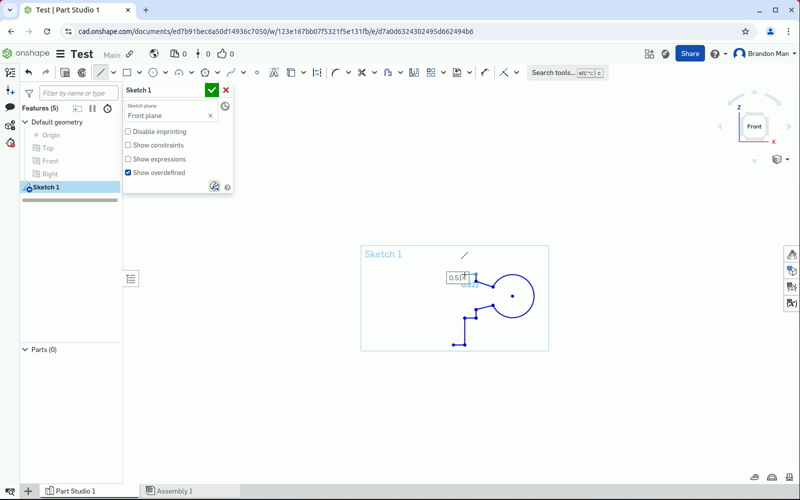
scroll(6)
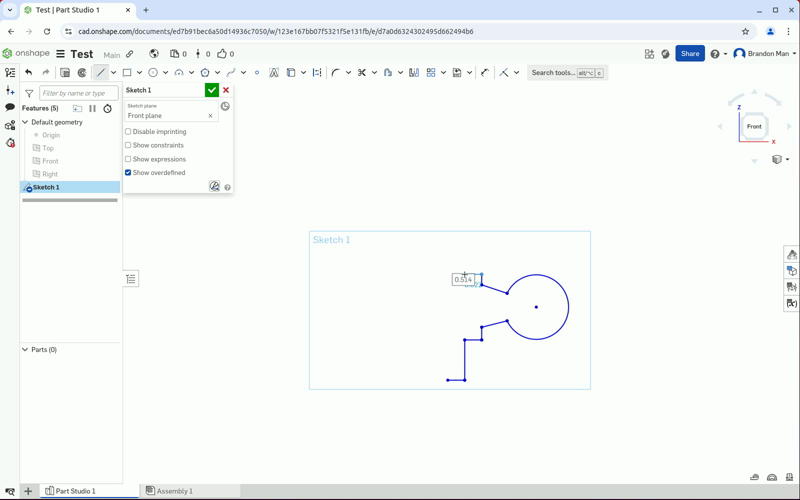
scroll(6)
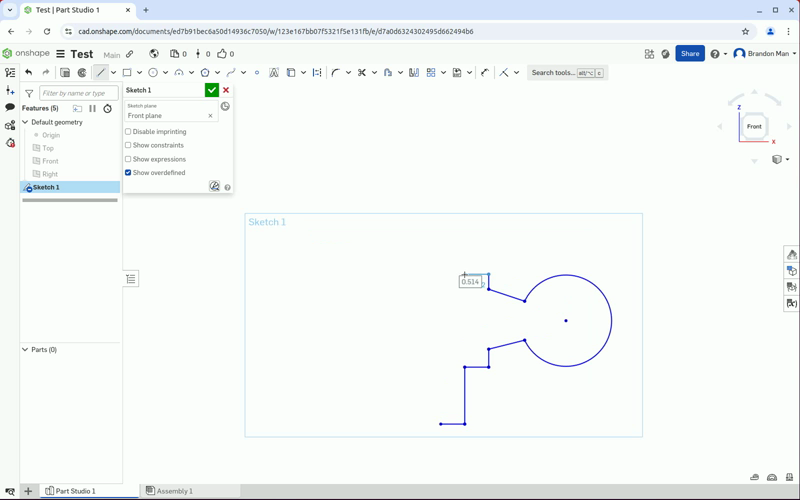
scroll(6)
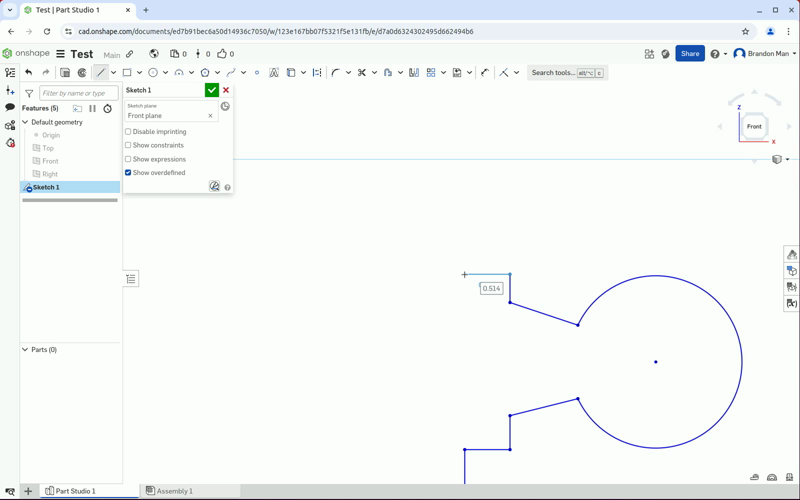
click(464, 274)
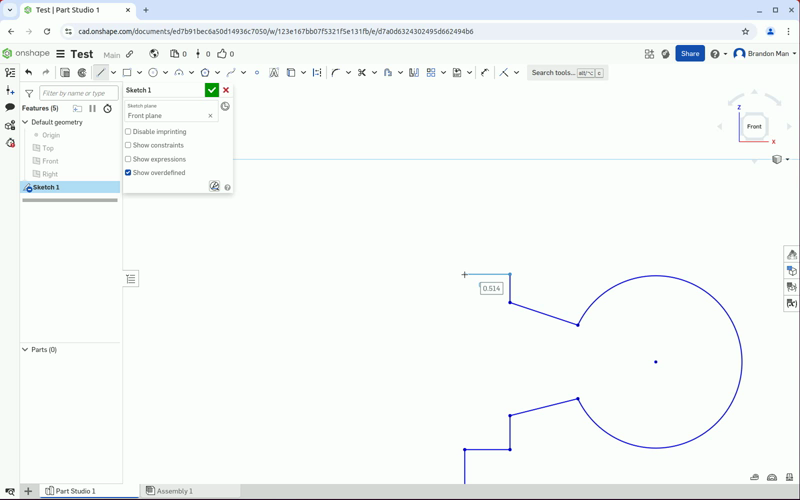
scroll(-6)
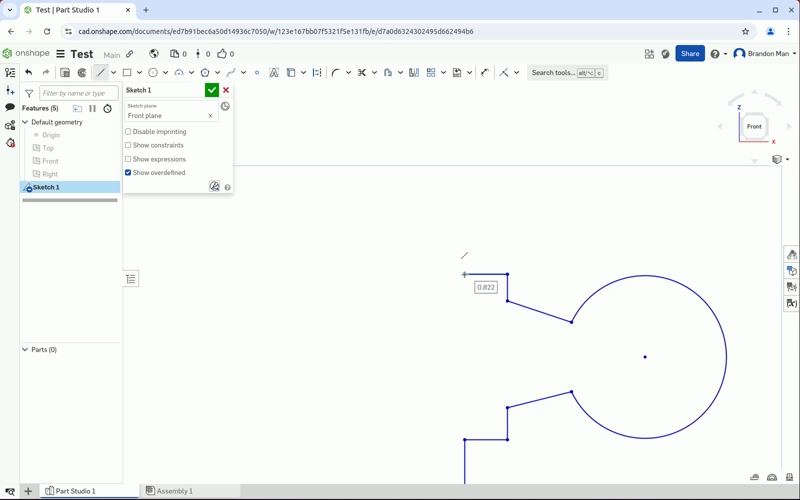
scroll(-6)
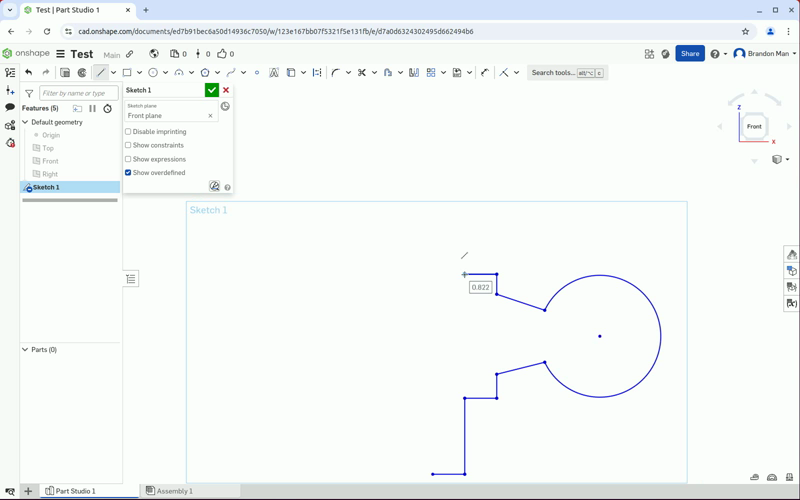
scroll(-6)
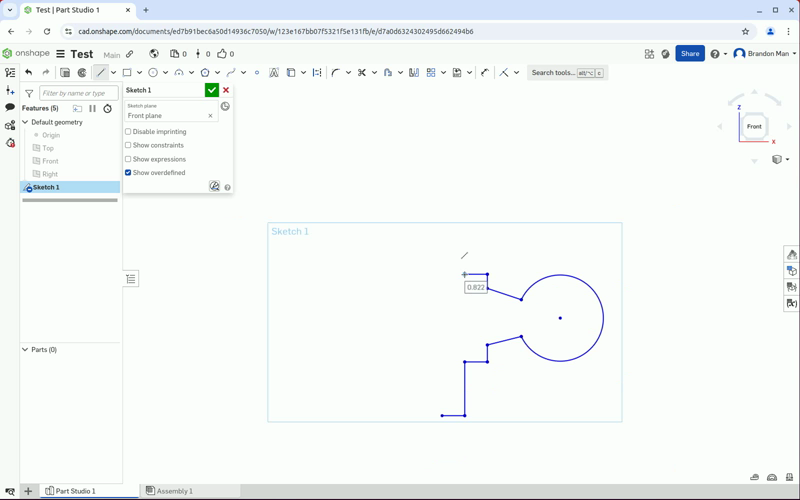
scroll(-6)
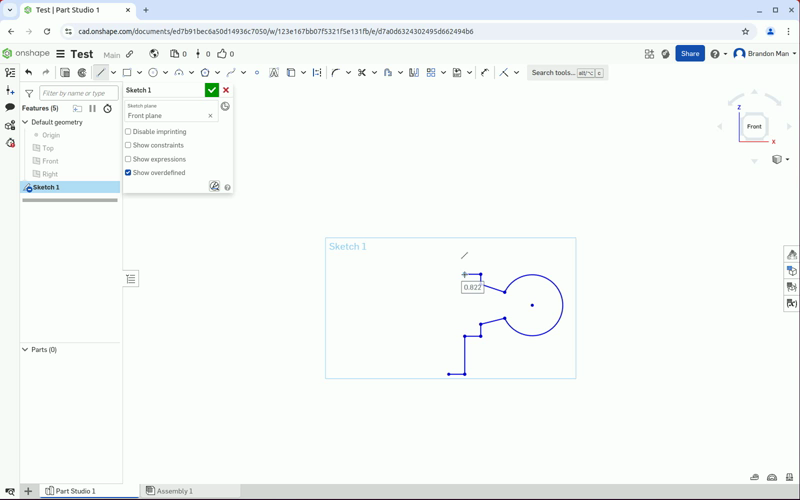
scroll(-6)
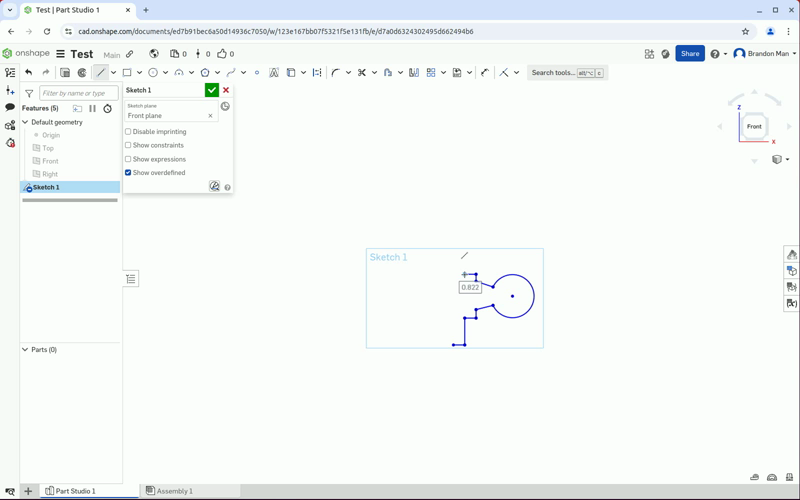
scroll(-6)
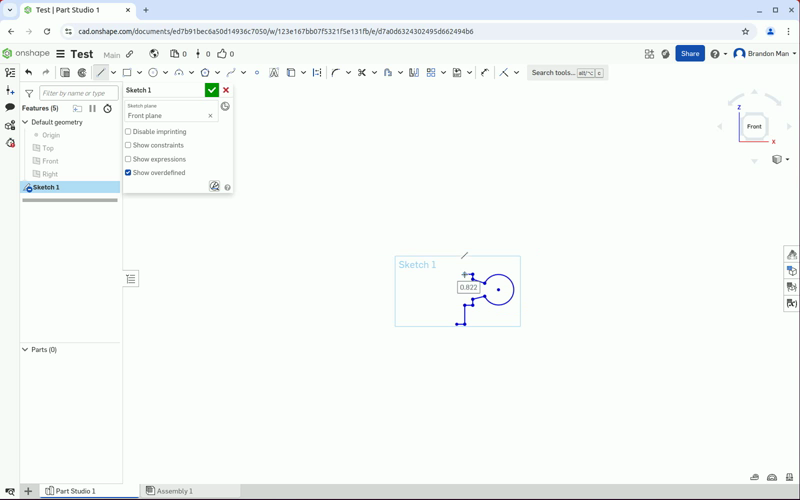
scroll(-6)
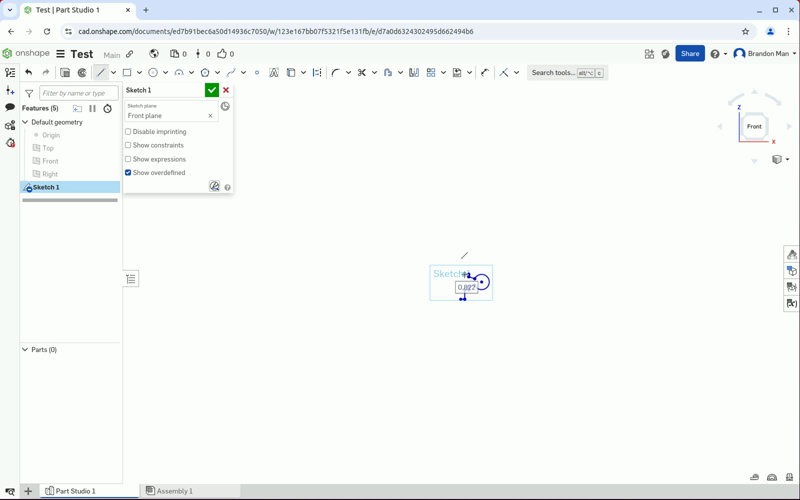
key_up(shift)
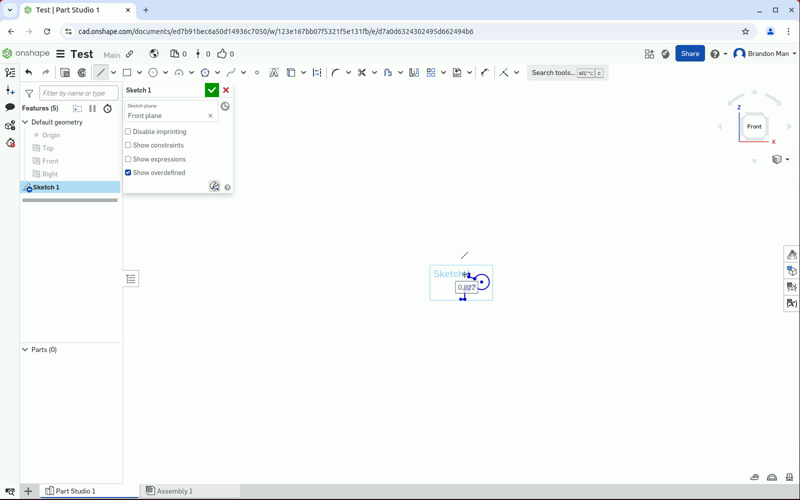
key_down(shift)
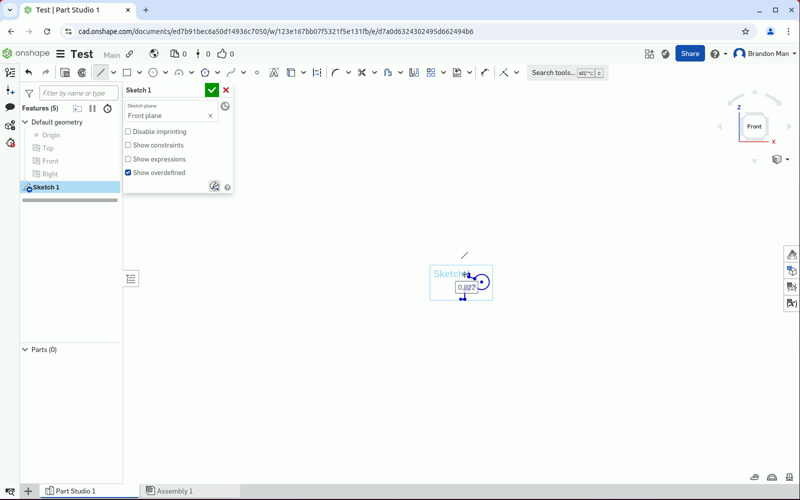
mouse_move(494, 274)
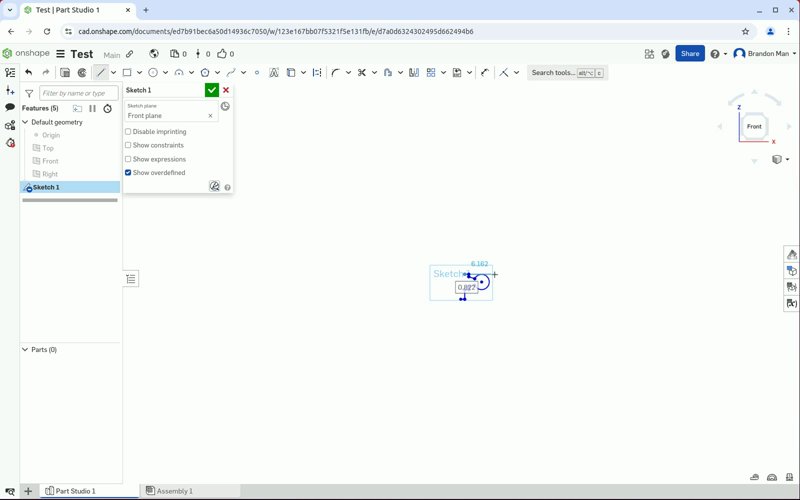
mouse_move(464, 264)
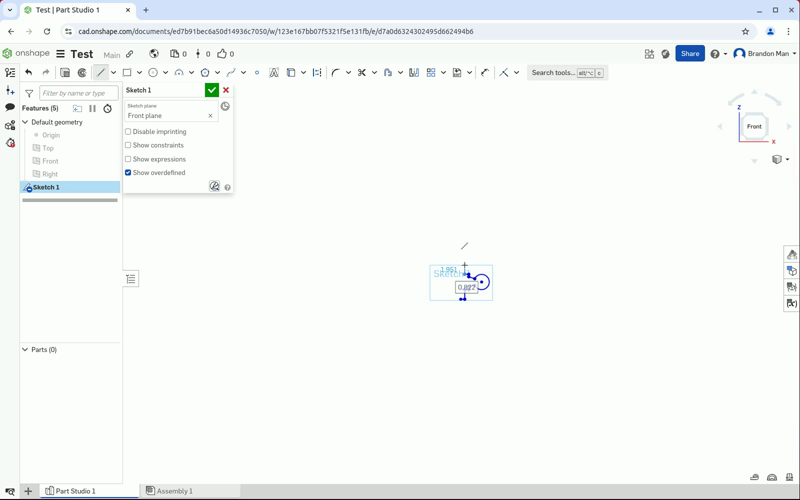
click(464, 264)
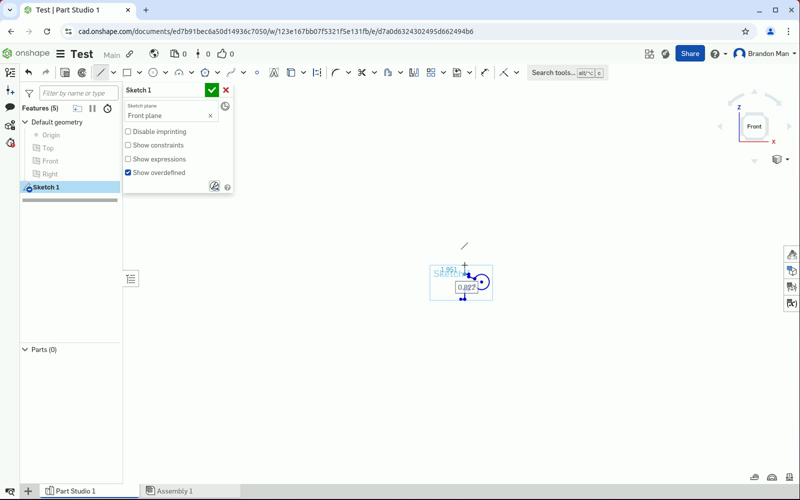
key_up(shift)
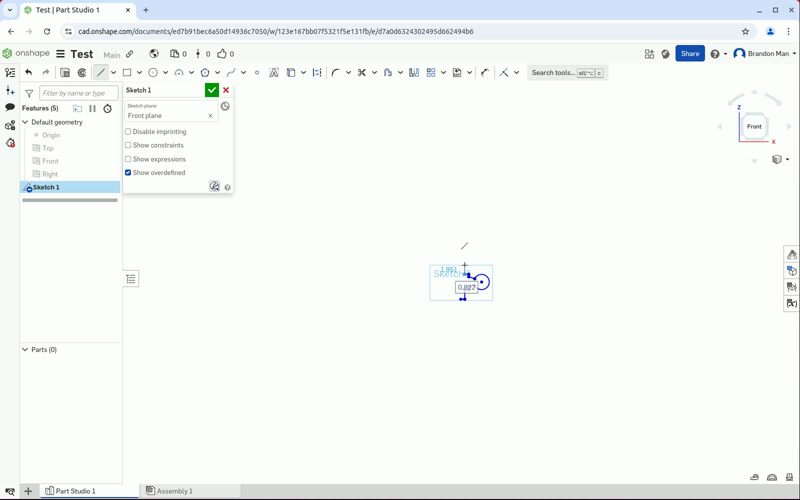
key_down(shift)
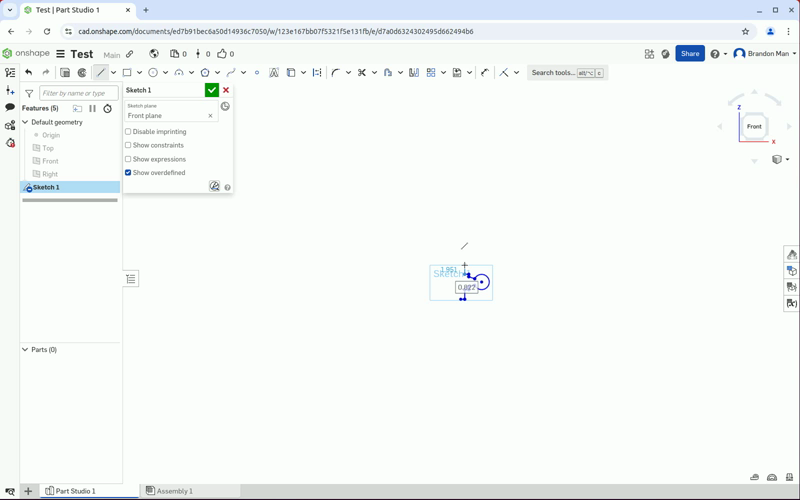
mouse_move(494, 264)
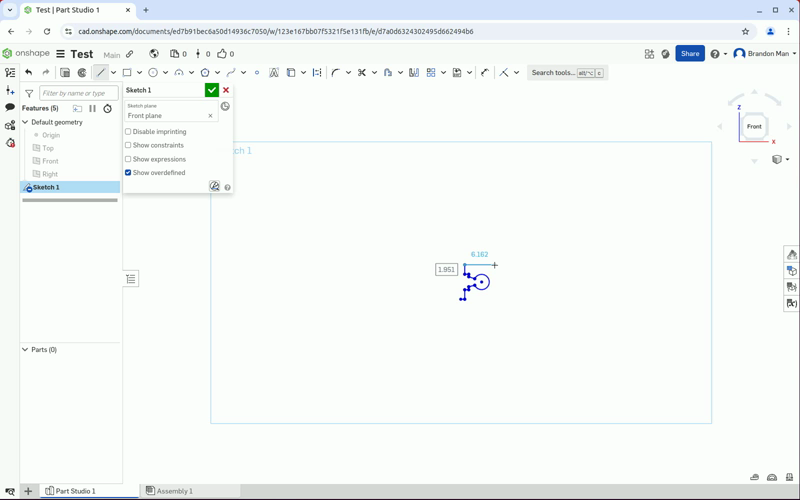
mouse_move(460, 264)
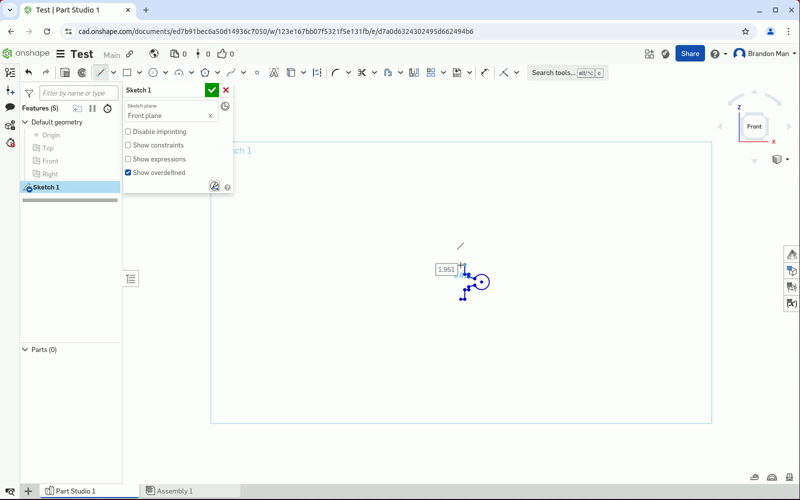
scroll(6)
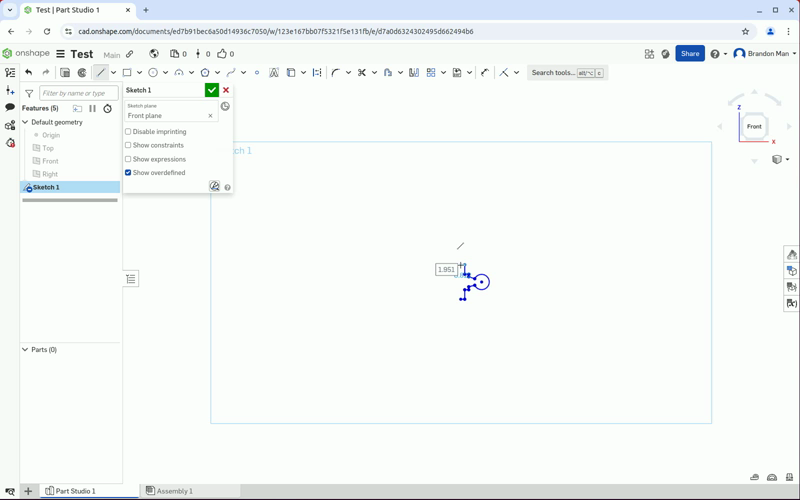
scroll(6)
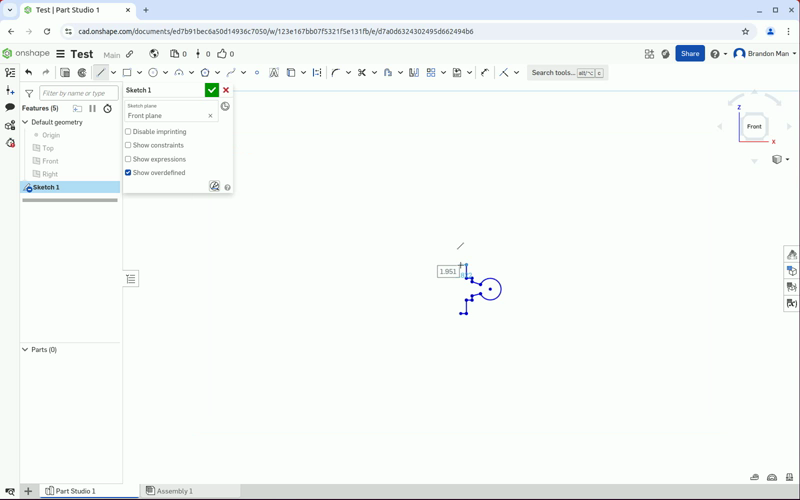
scroll(6)
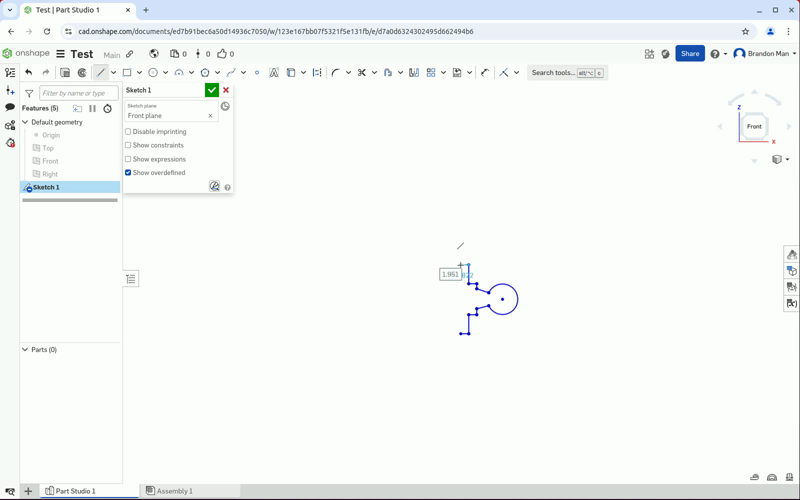
scroll(6)
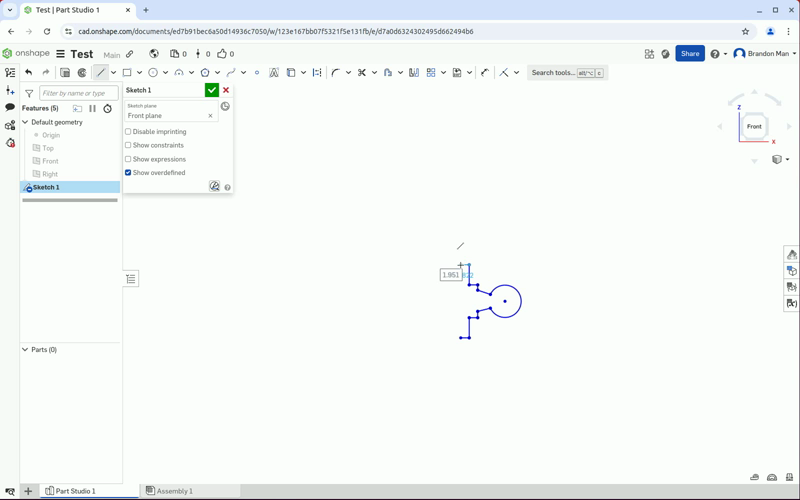
scroll(6)
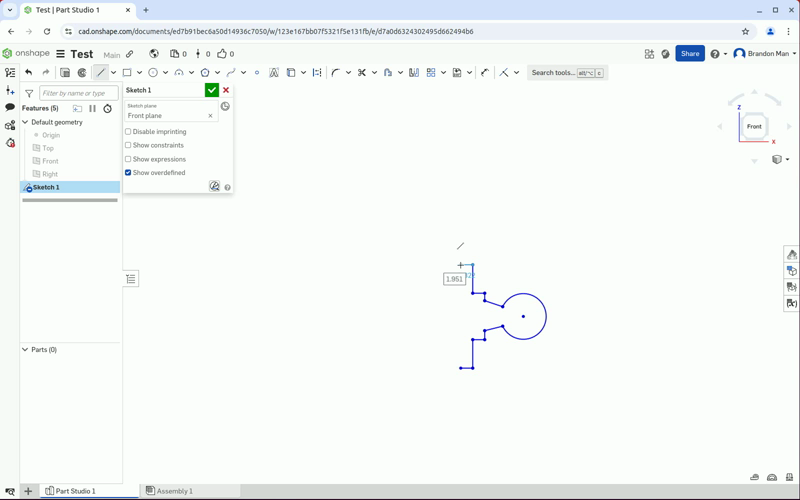
scroll(6)
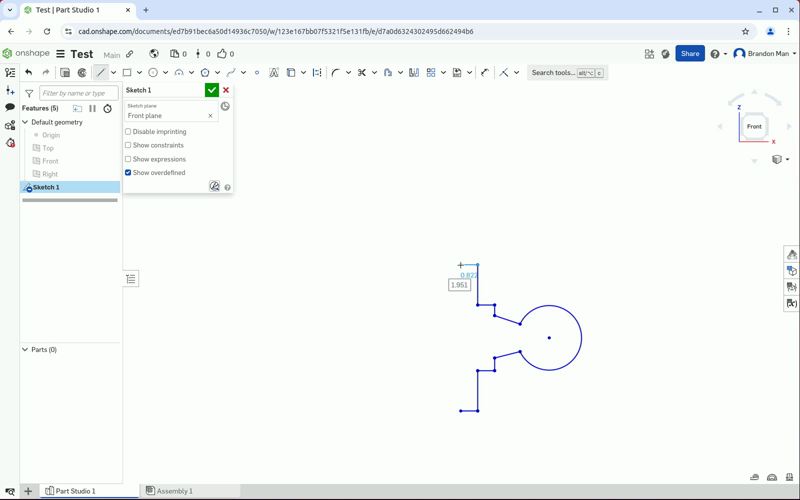
scroll(6)
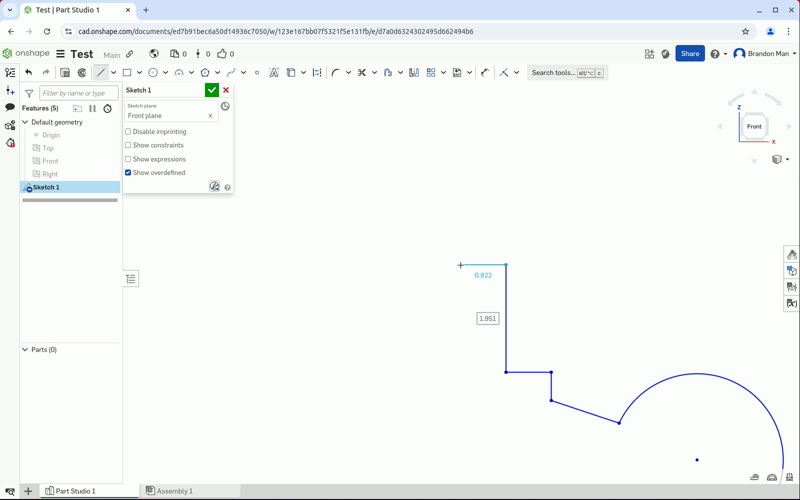
click(460, 264)
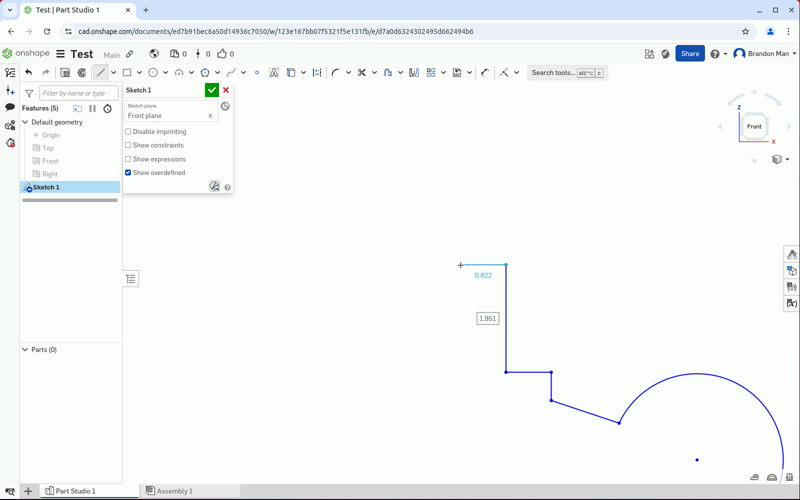
scroll(-6)
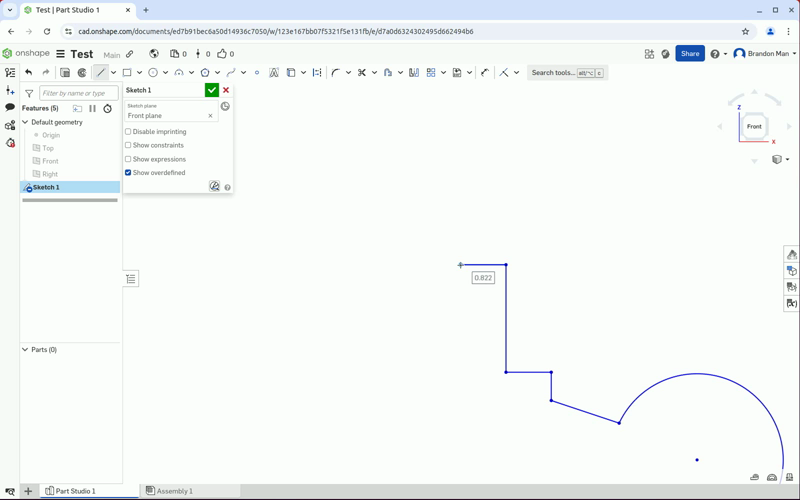
scroll(-6)
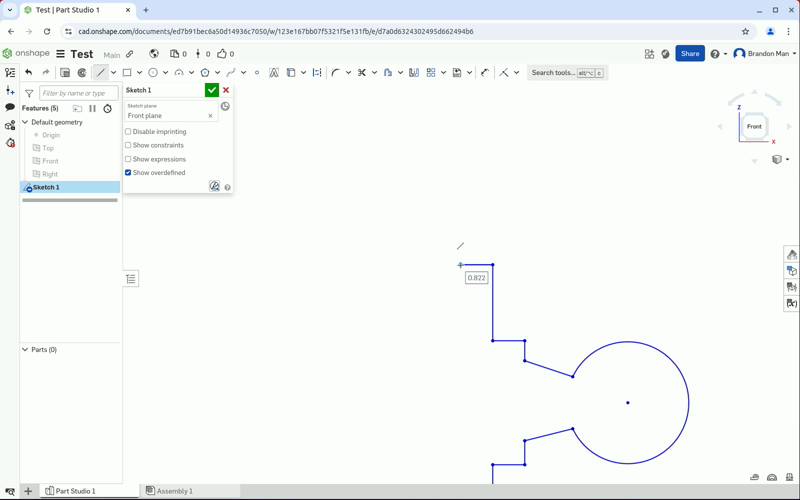
scroll(-6)
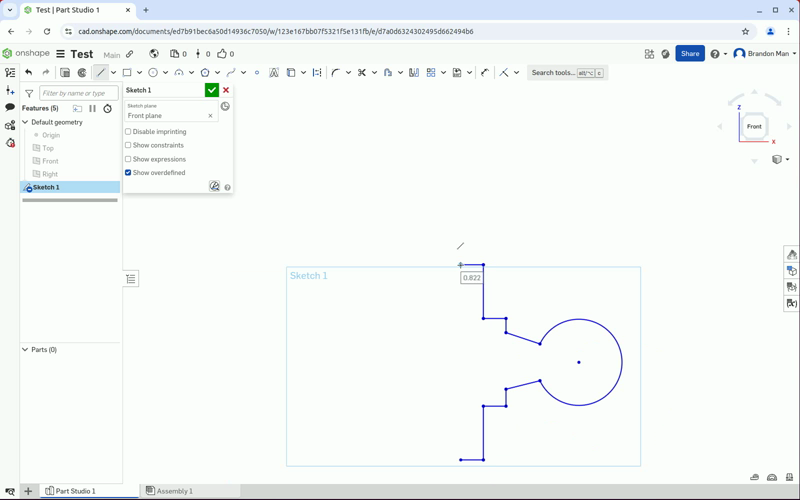
scroll(-6)
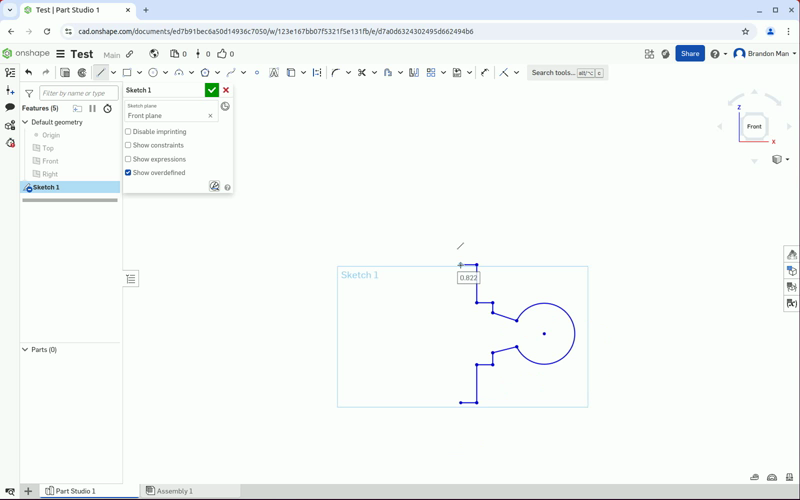
scroll(-6)
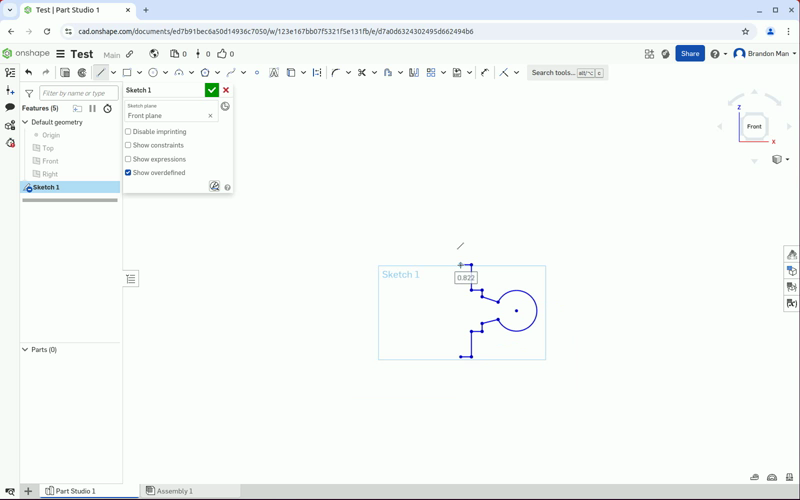
scroll(-6)
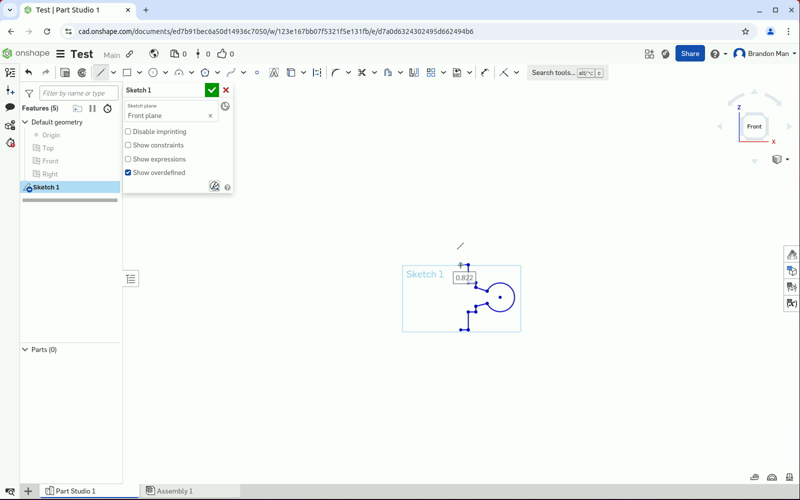
scroll(-6)
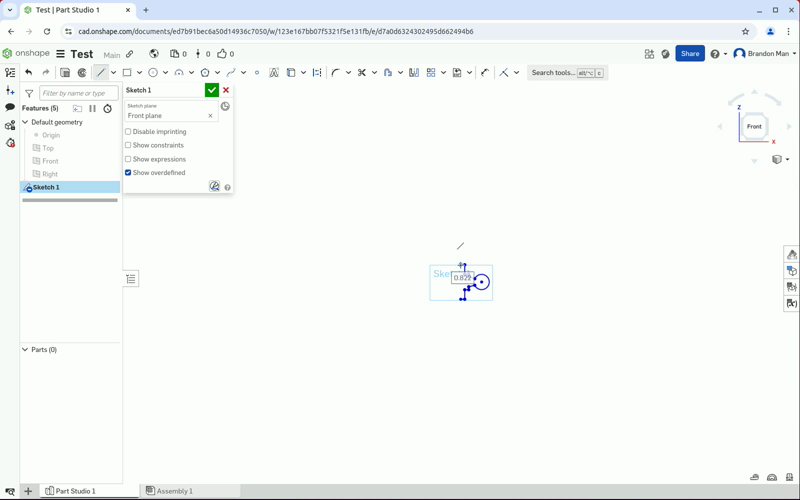
key_up(shift)
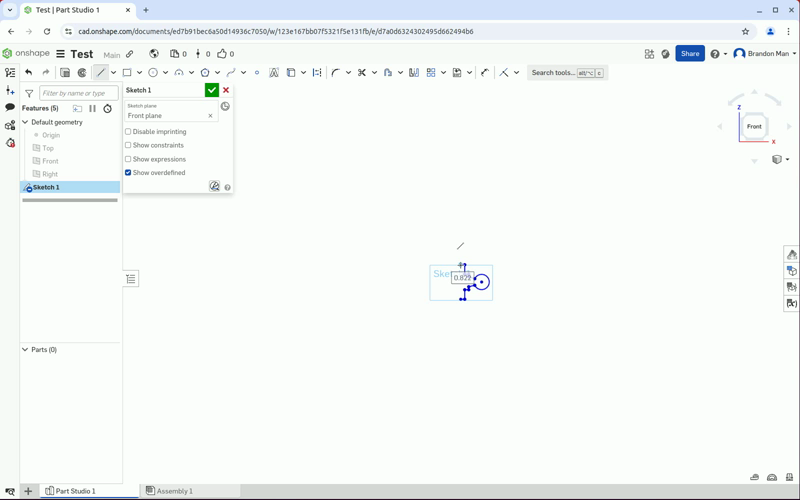
mouse_move(490, 264)
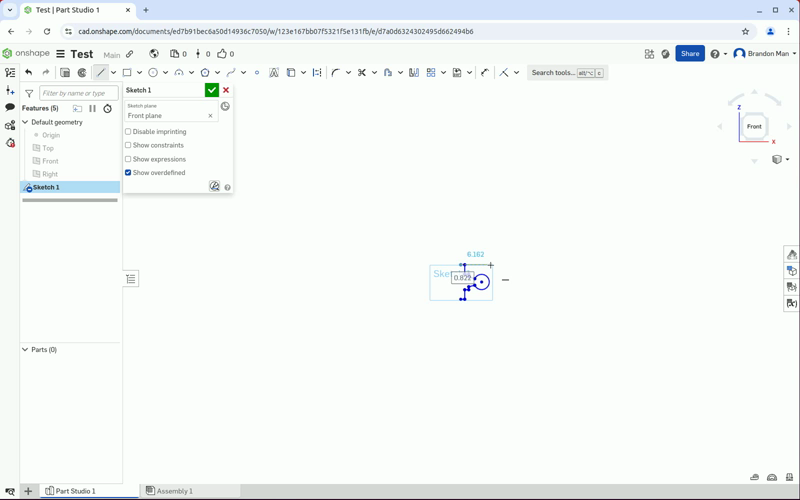
key_down(shift)
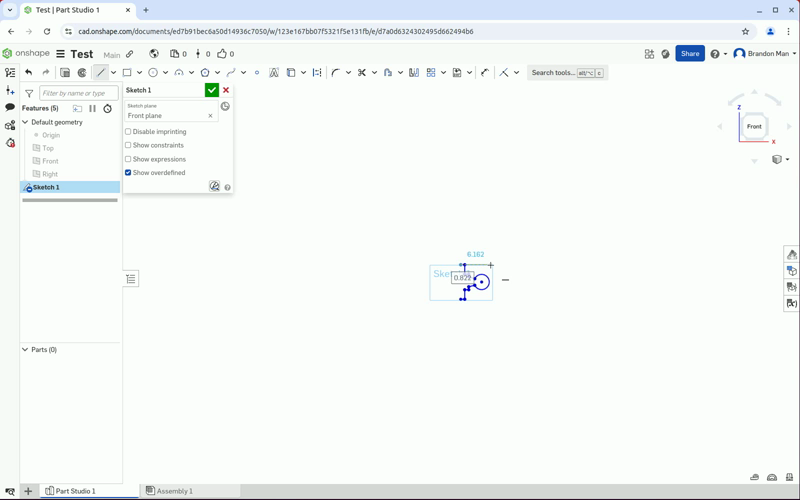
mouse_move(460, 299)
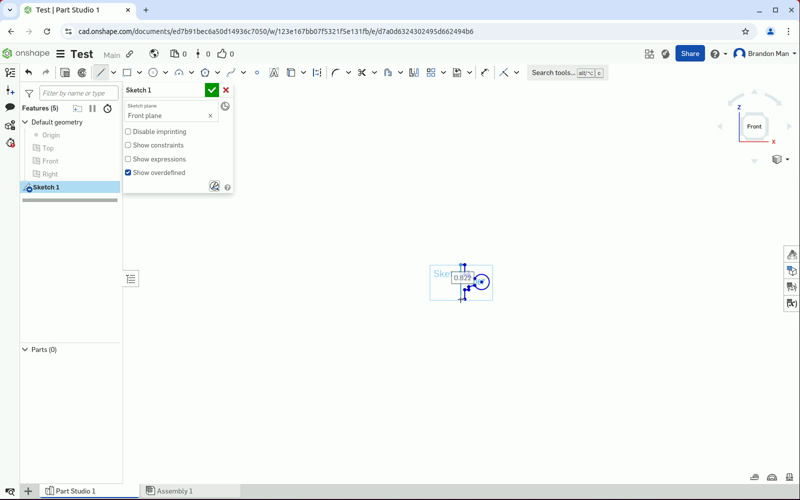
scroll(6)
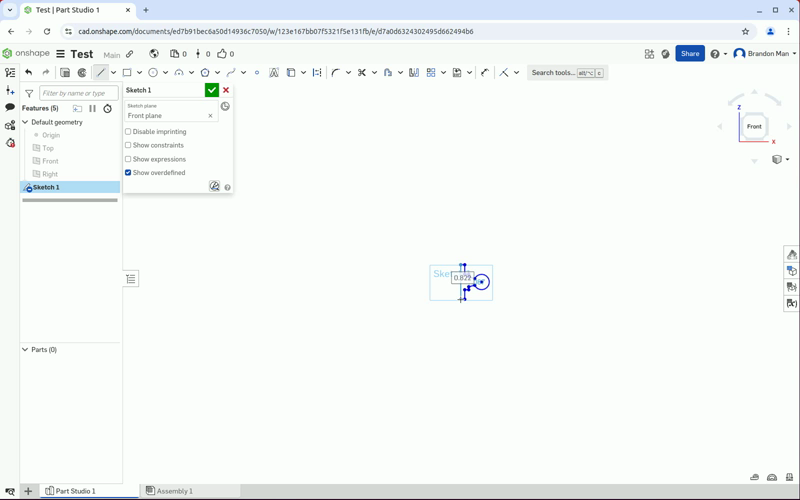
scroll(6)
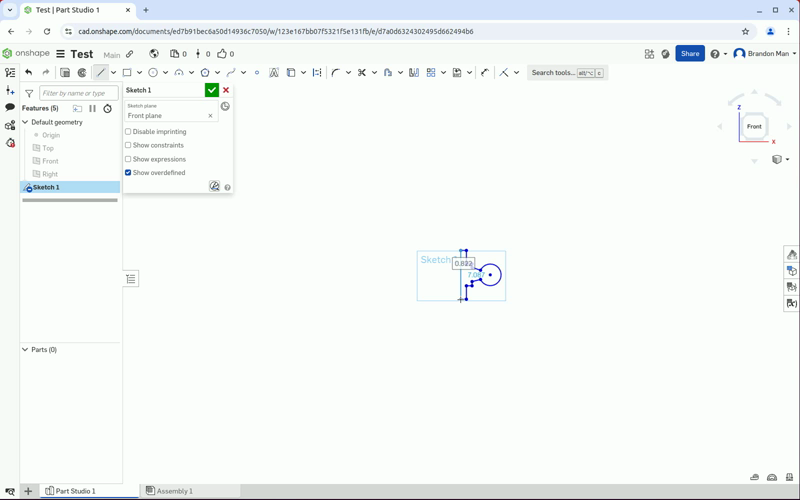
scroll(6)
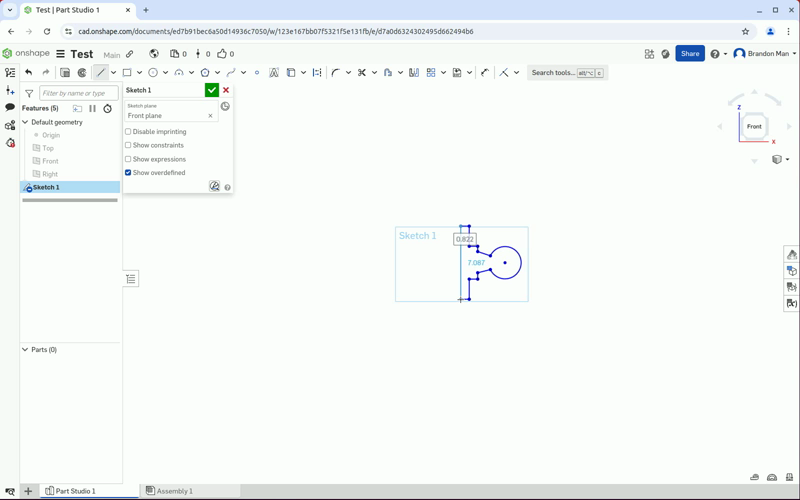
scroll(6)
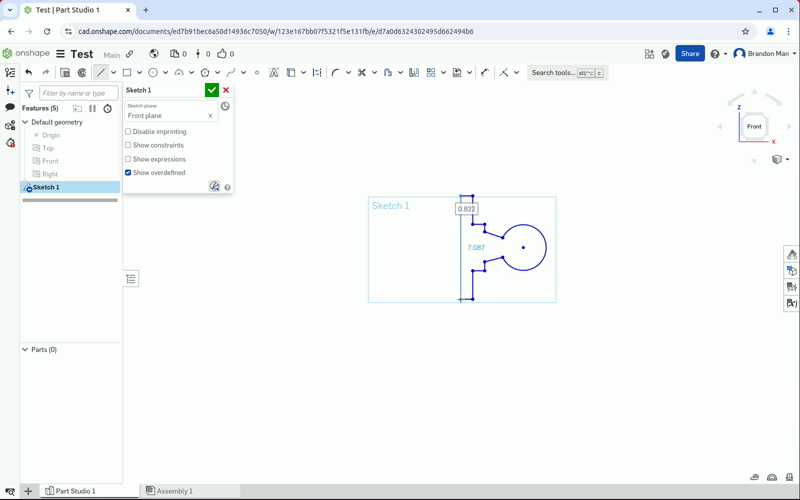
scroll(6)
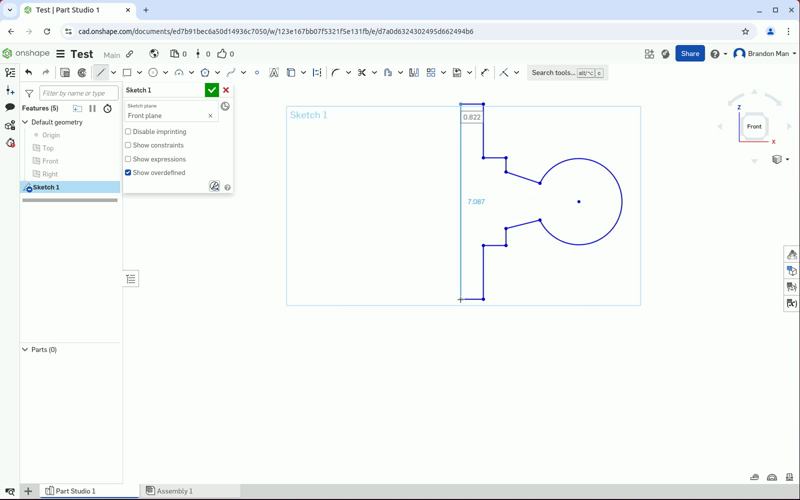
scroll(6)
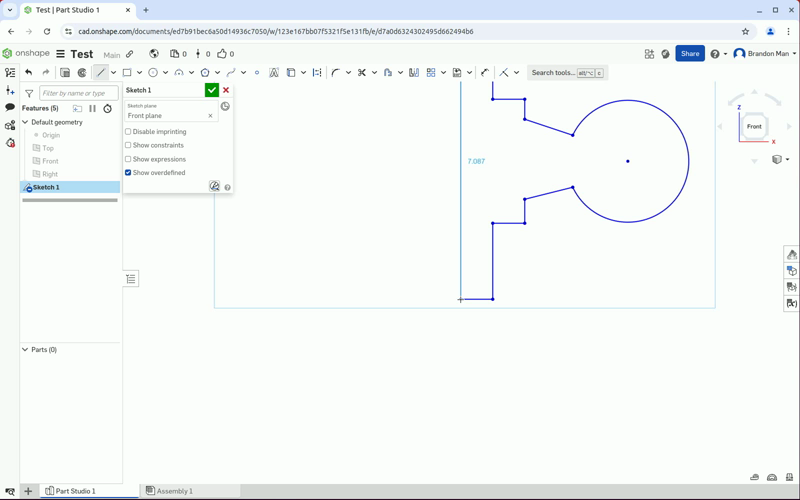
scroll(6)
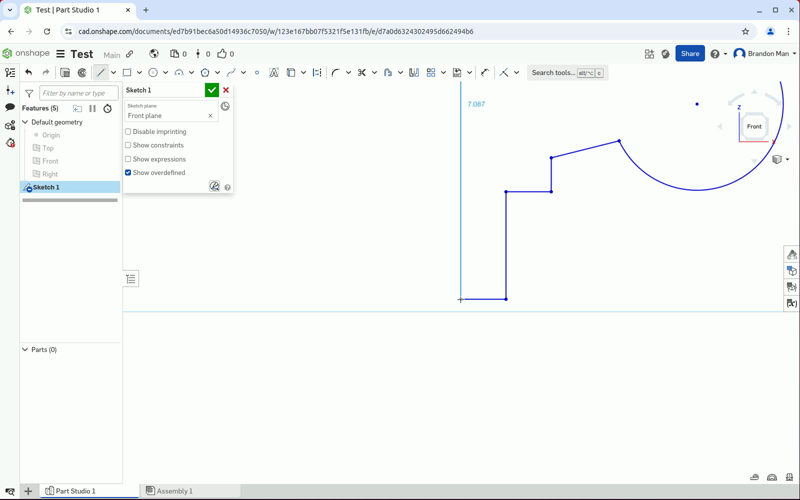
key_up(shift)
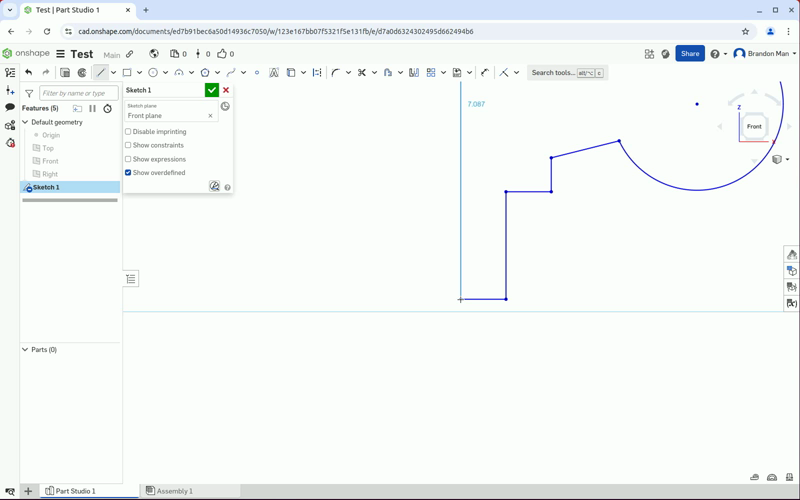
click(460, 299)
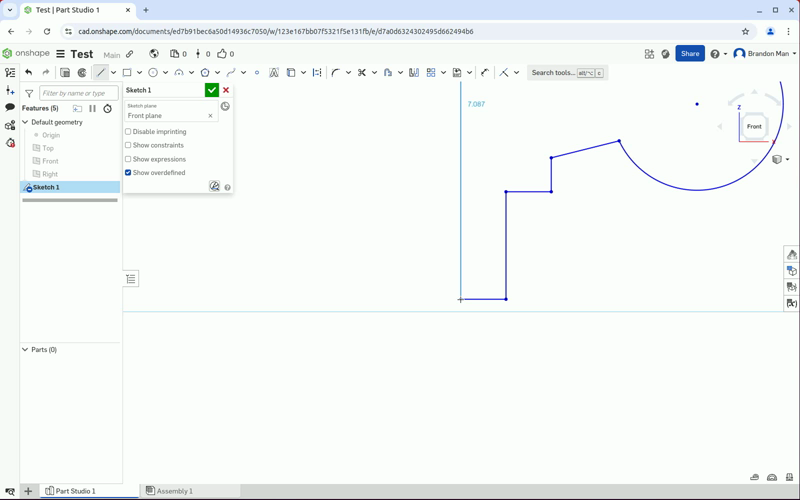
scroll(-6)
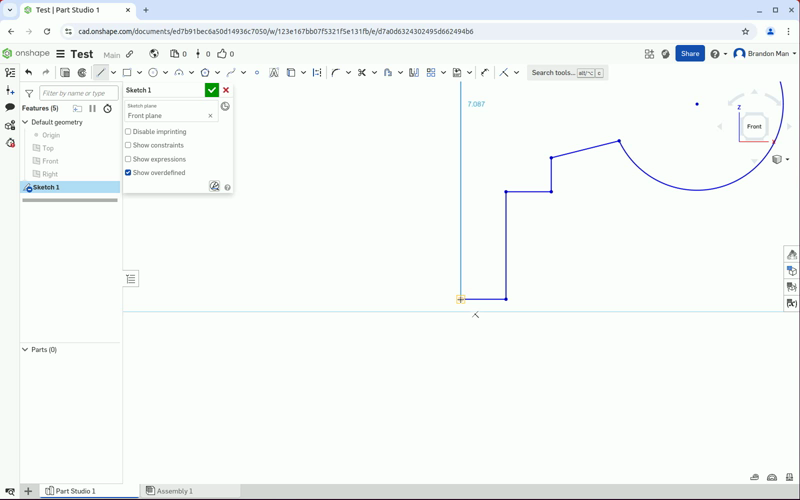
scroll(-6)
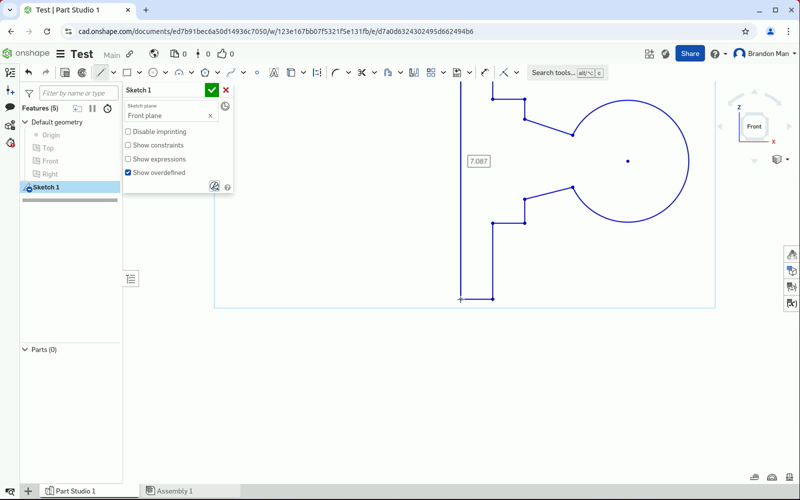
scroll(-6)
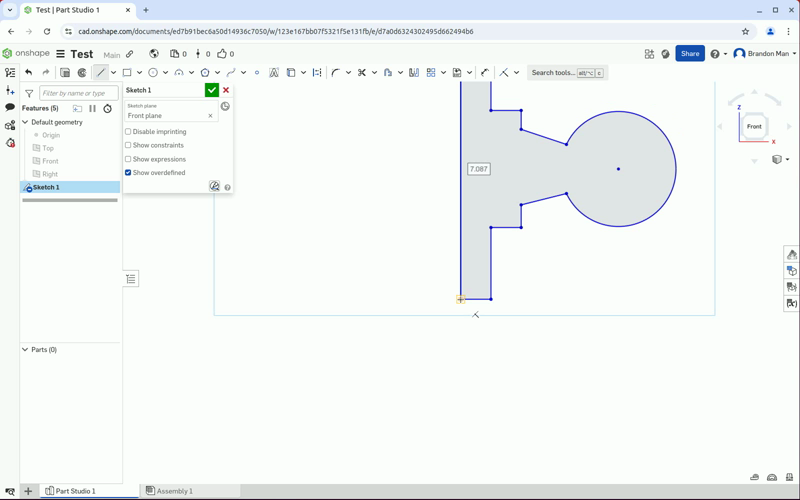
scroll(-6)
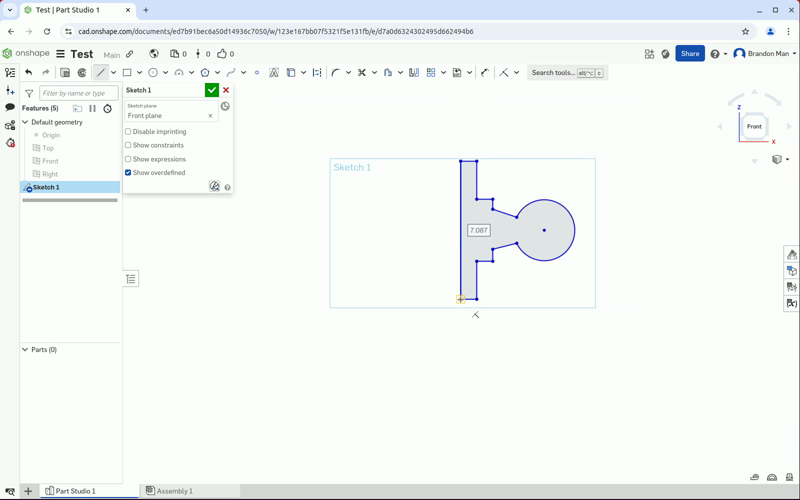
scroll(-6)
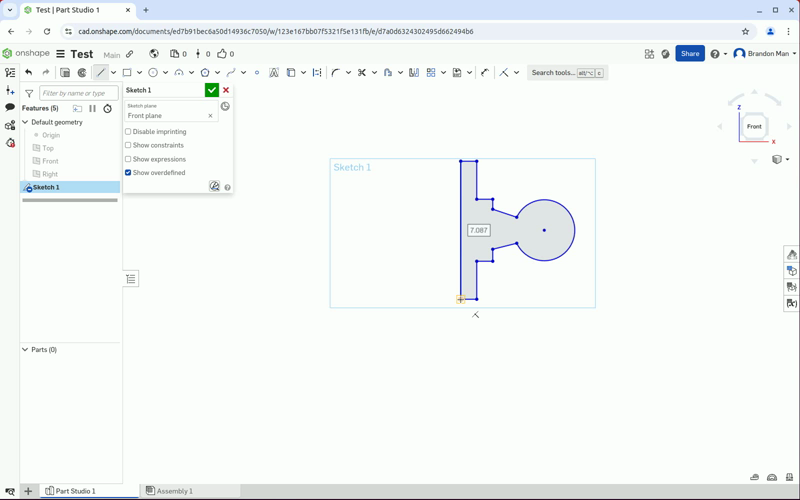
scroll(-6)
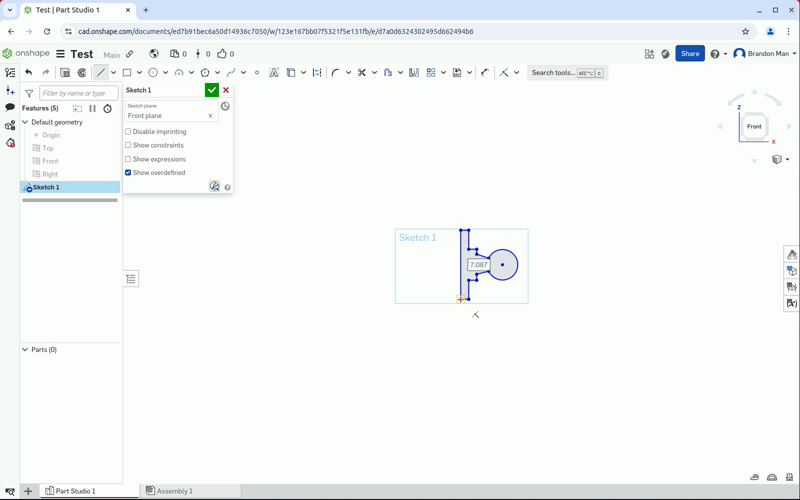
scroll(-6)
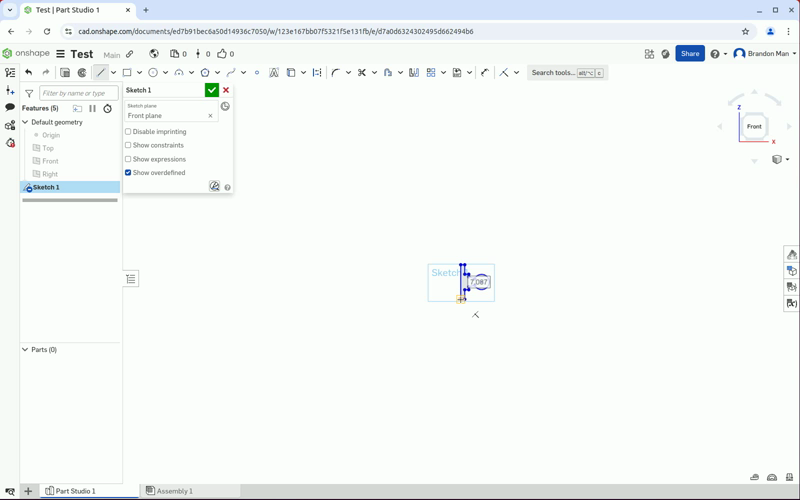
key(esc)
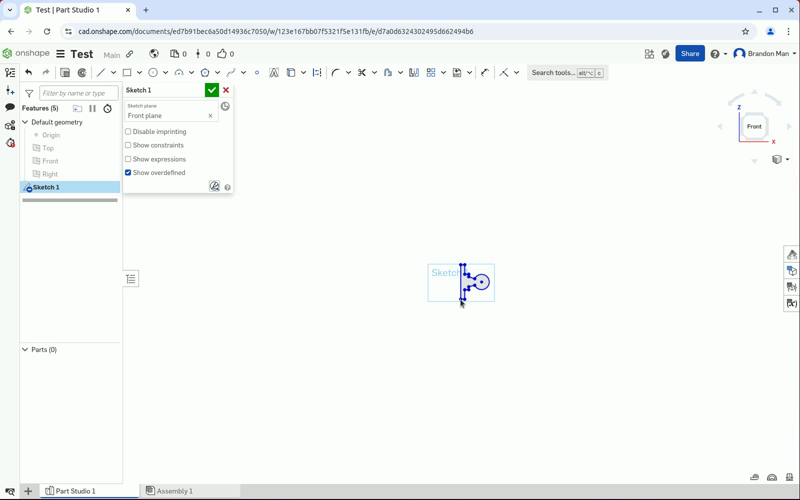
mouse_move(468, 283)
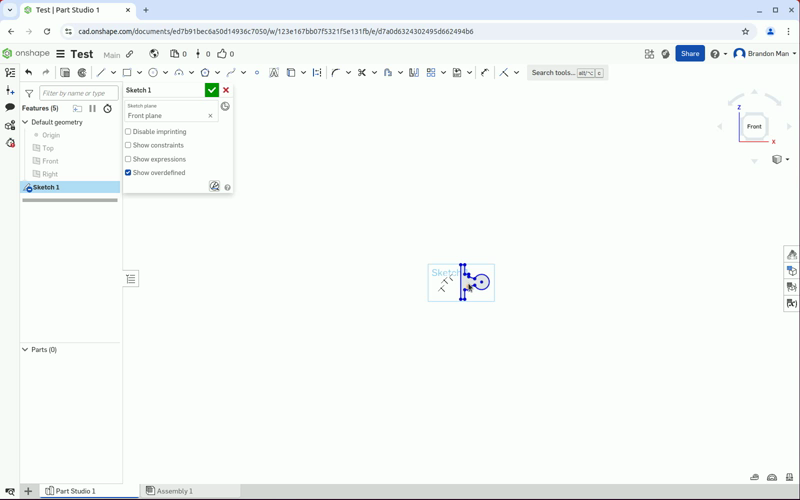
scroll(6)
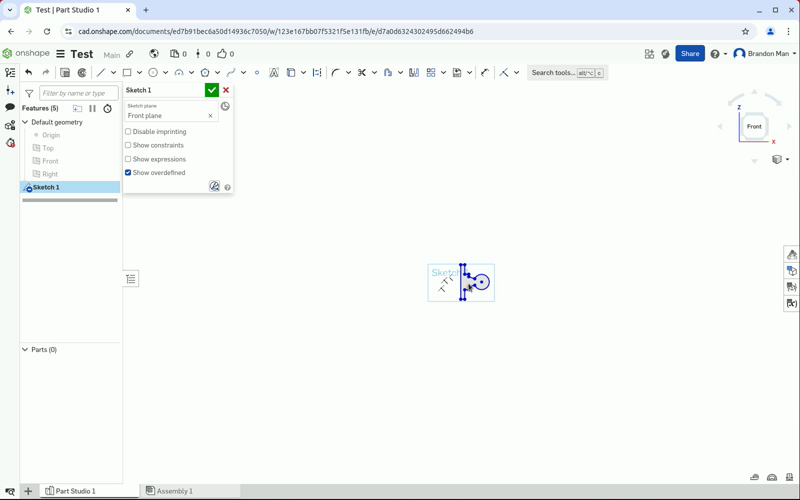
scroll(6)
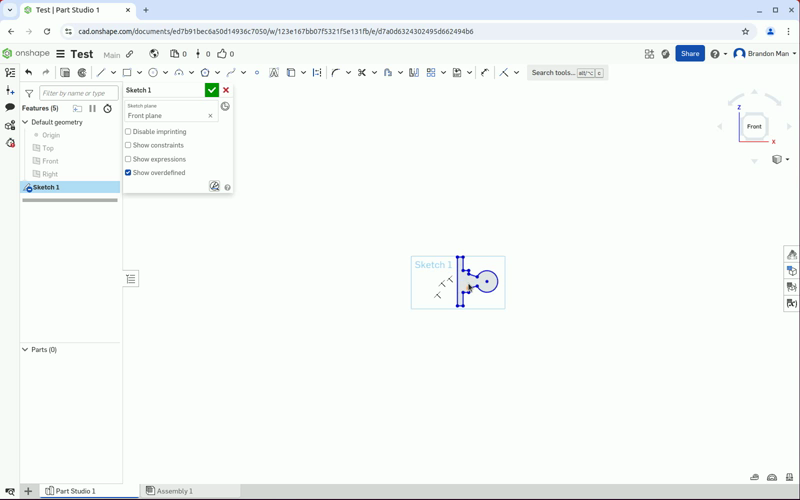
scroll(6)
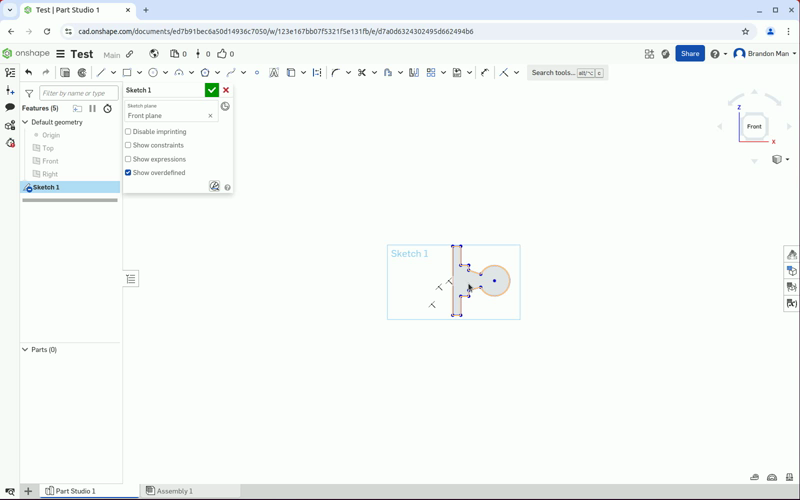
scroll(6)
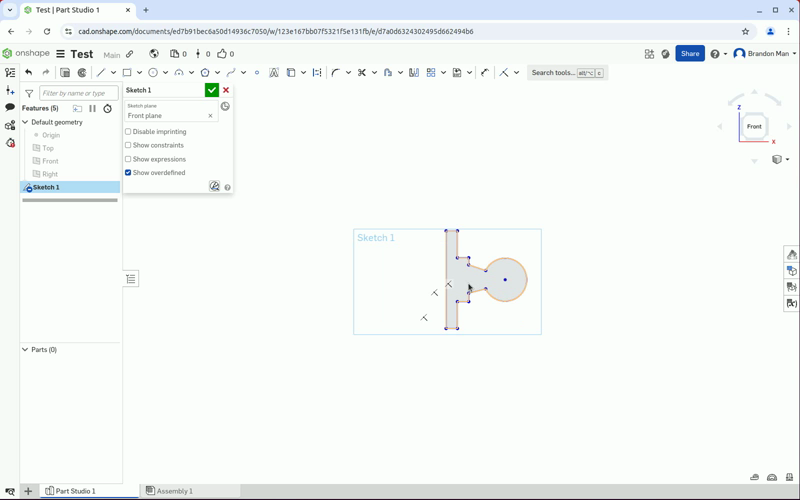
scroll(6)
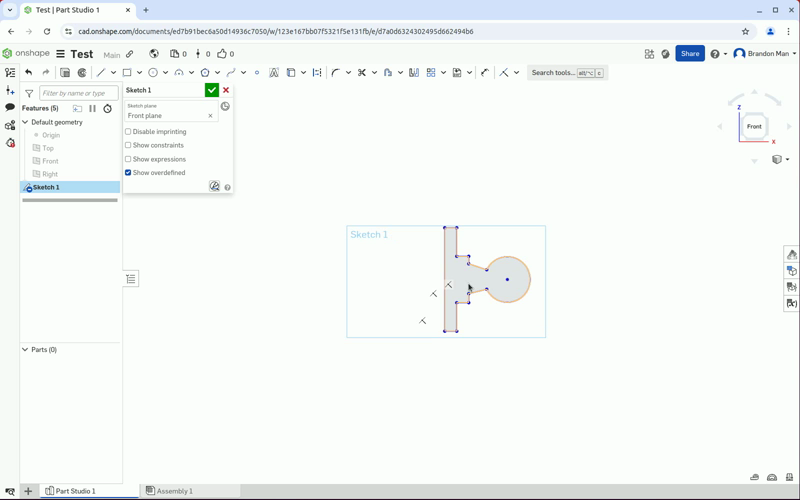
scroll(6)
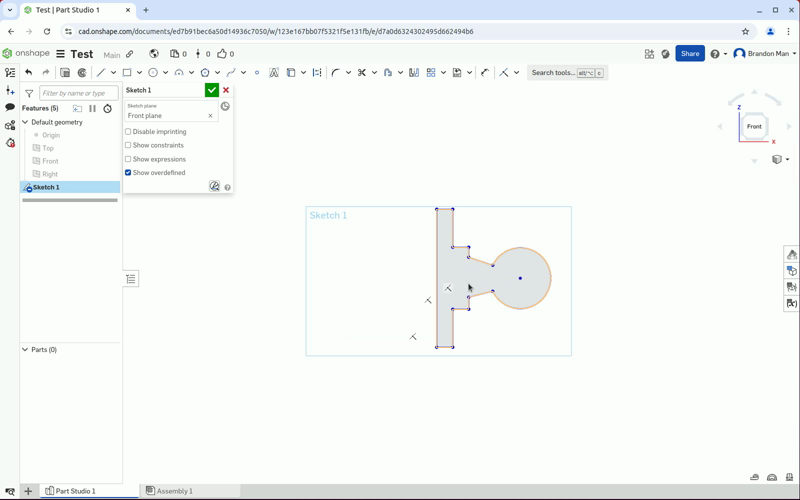
scroll(6)
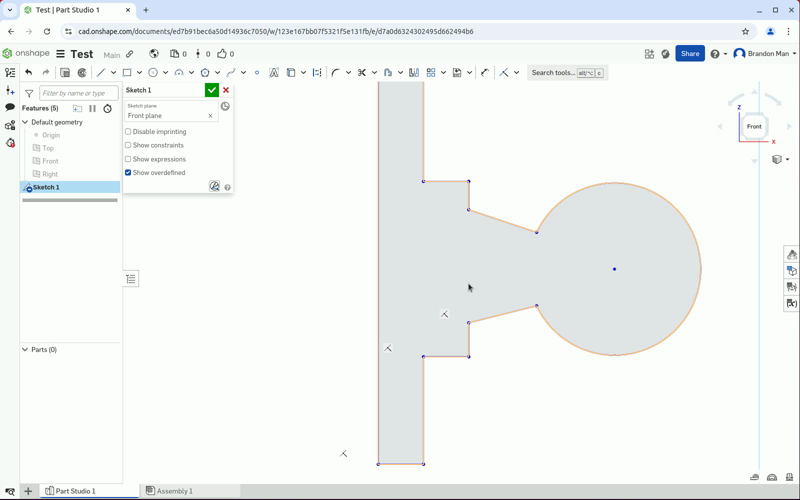
click(468, 283)
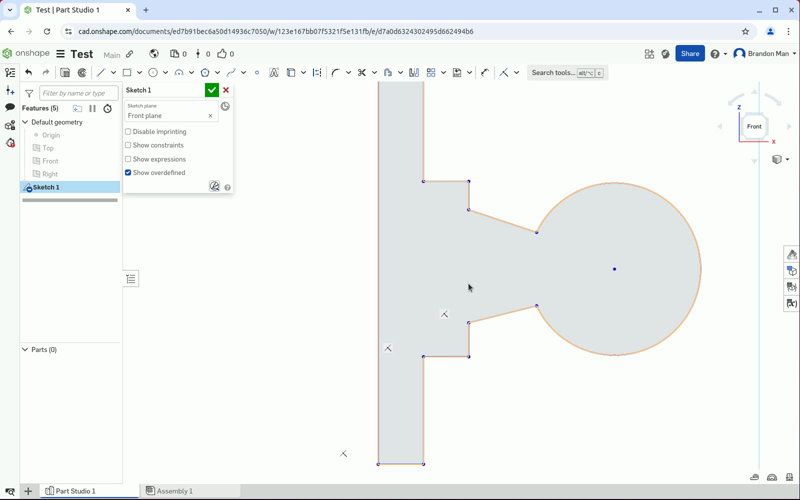
scroll(-6)
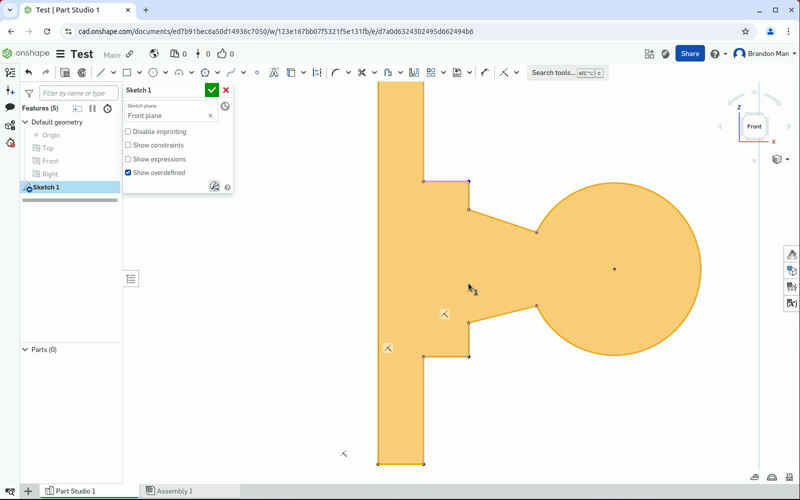
scroll(-6)
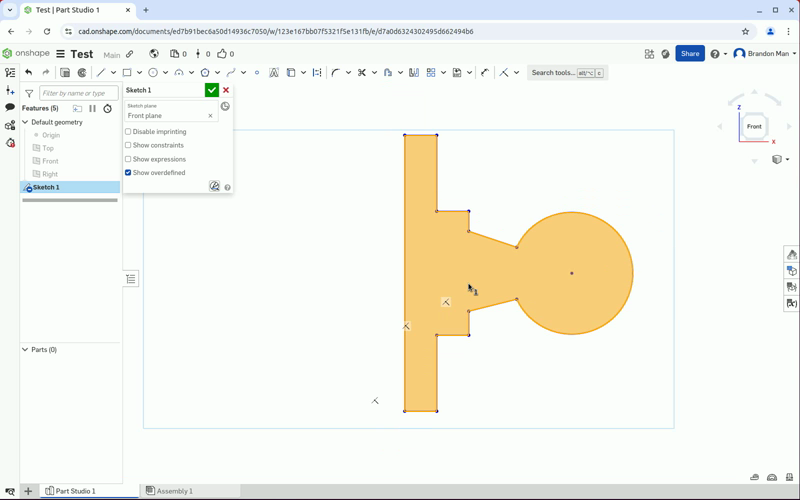
scroll(-6)
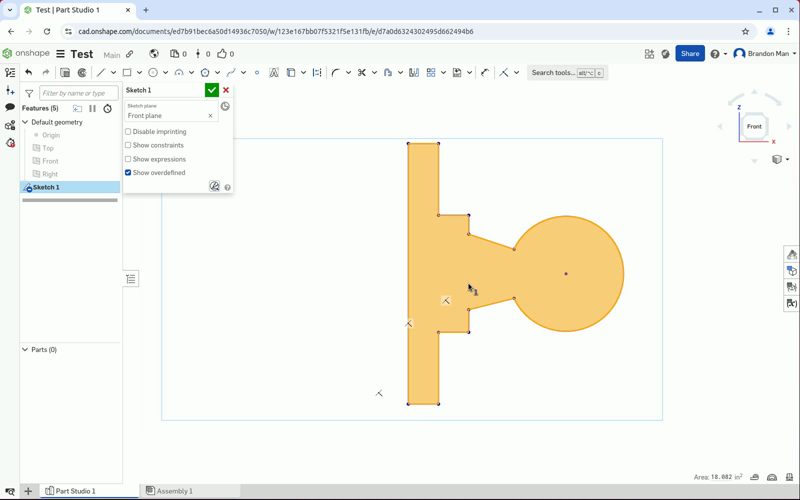
scroll(-6)
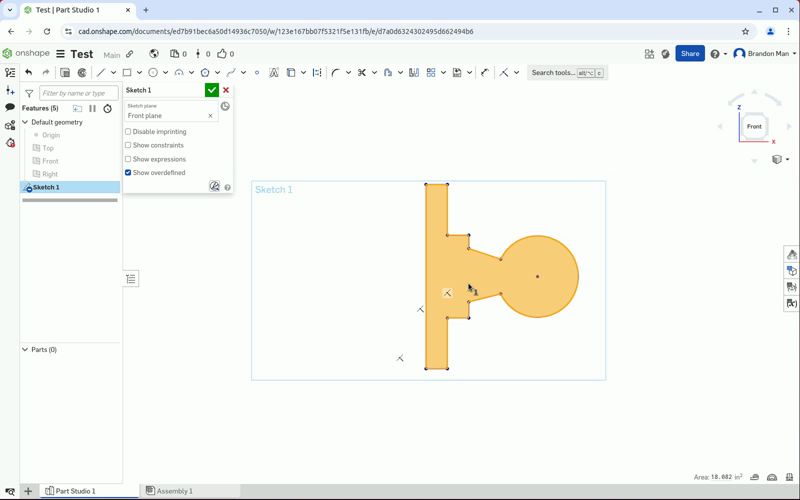
scroll(-6)
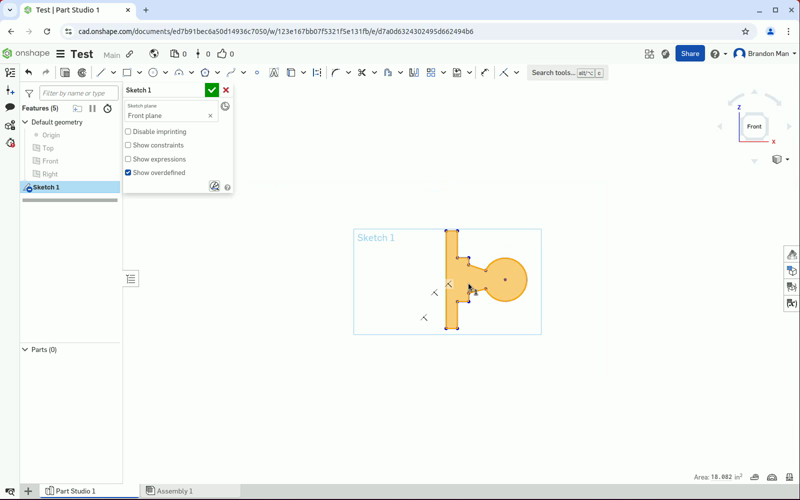
scroll(-6)
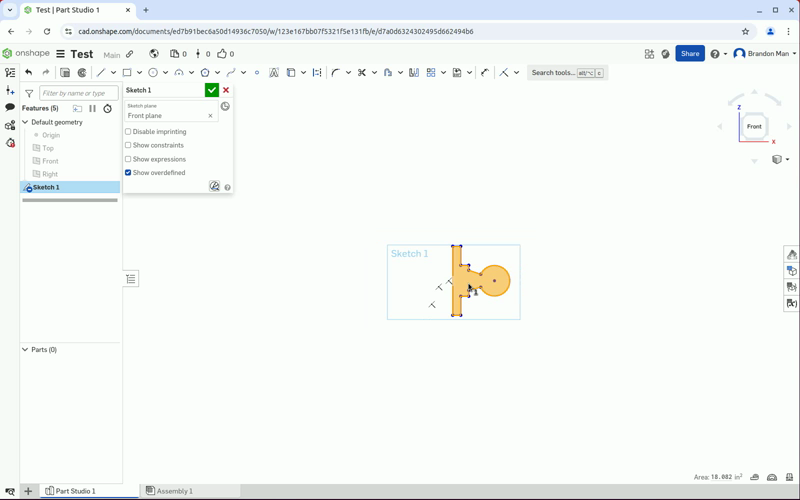
scroll(-6)
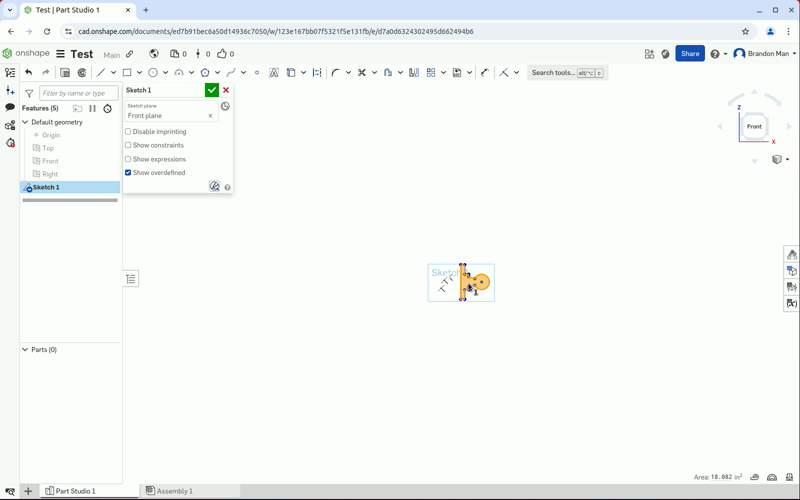
mouse_move(73, 352)
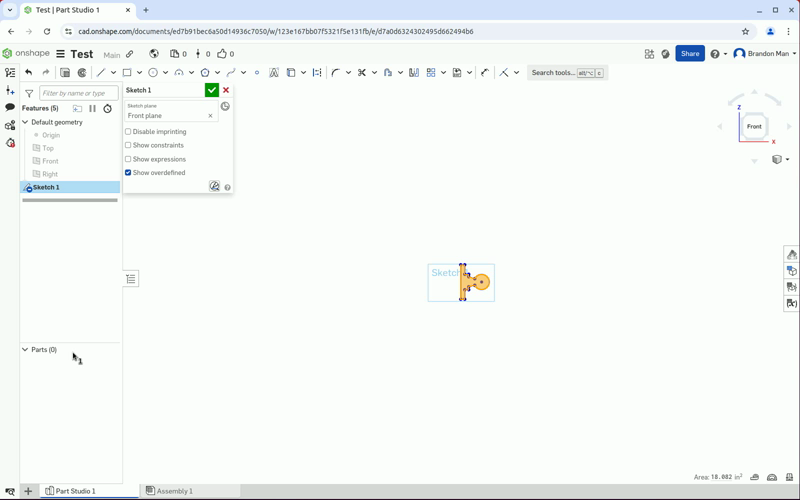
key(shift+y)
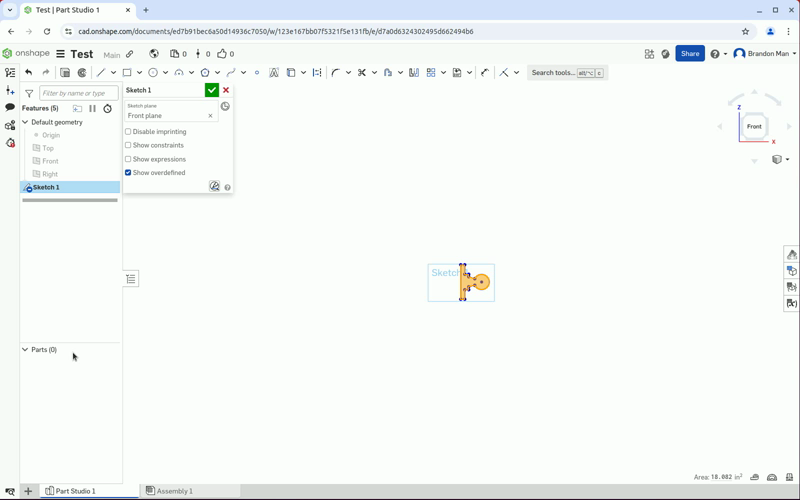
key(shift+e)
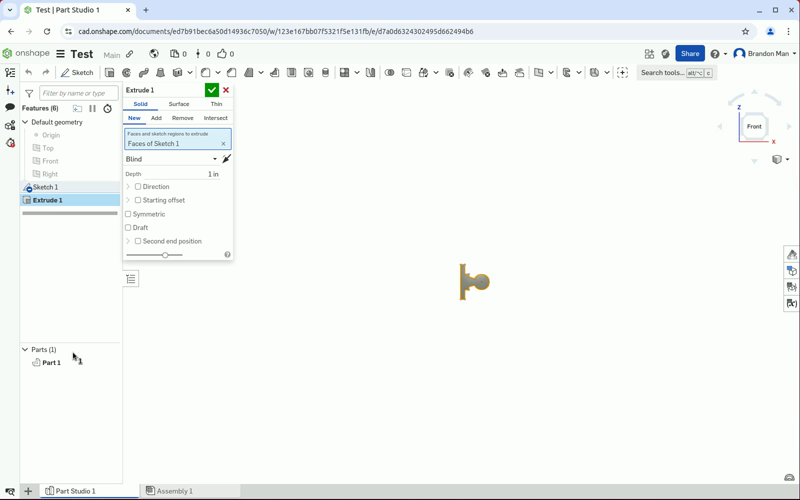
mouse_move(143, 106)
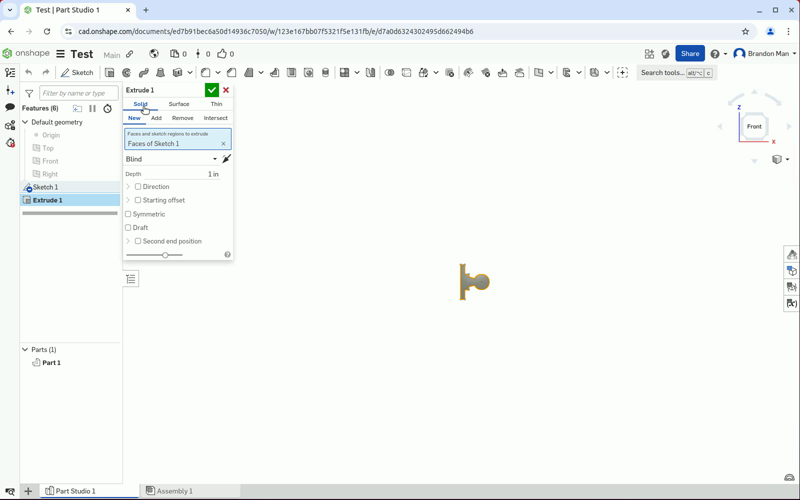
click(143, 106)
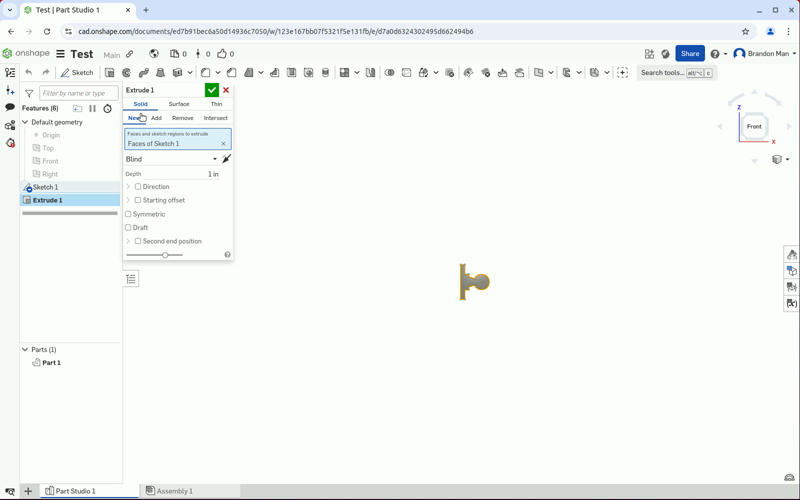
mouse_move(137, 120)
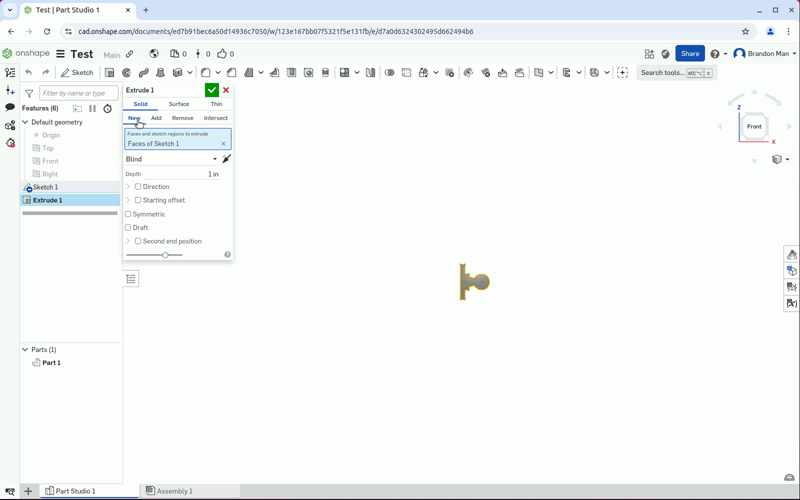
click(137, 120)
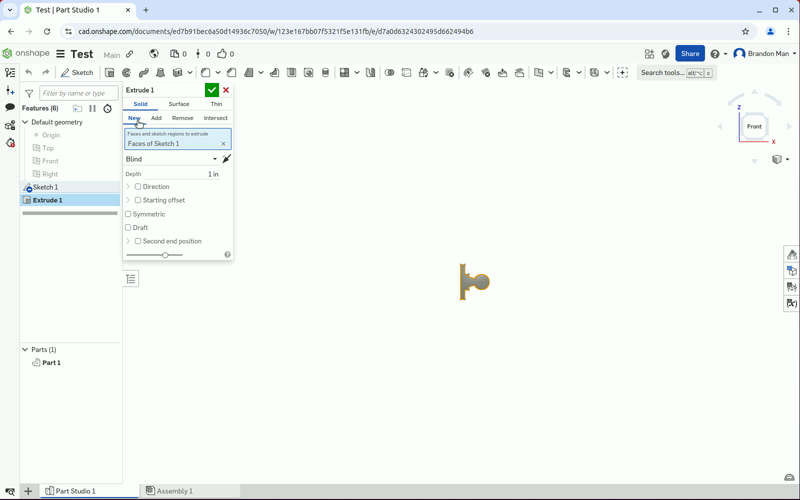
key(tab, 4)
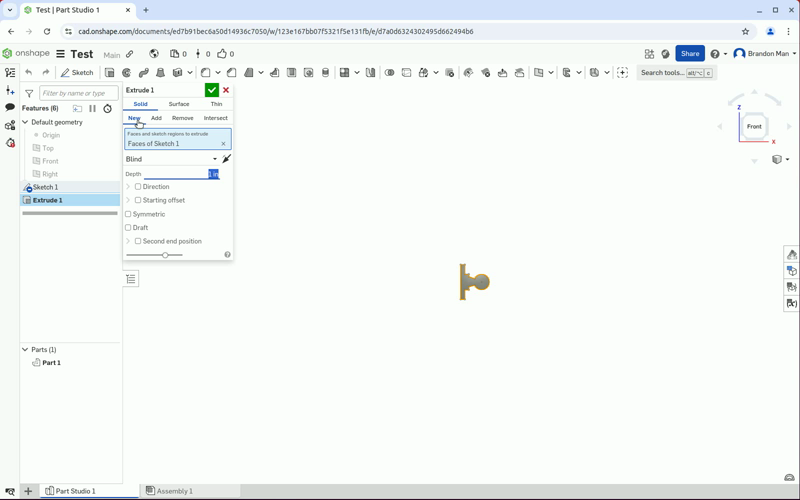
text(46.216)
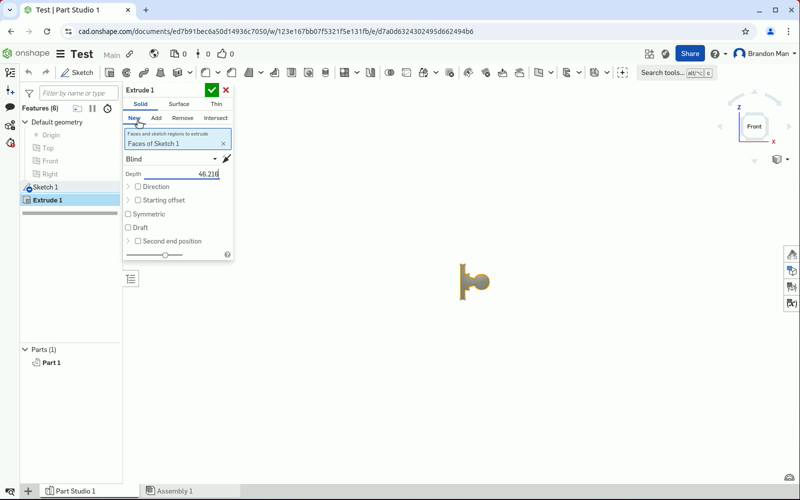
key(tab, 3)
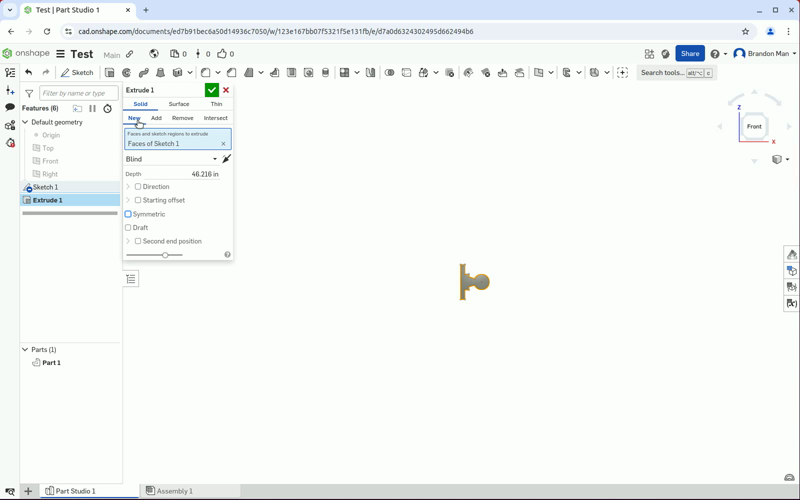
key(space)
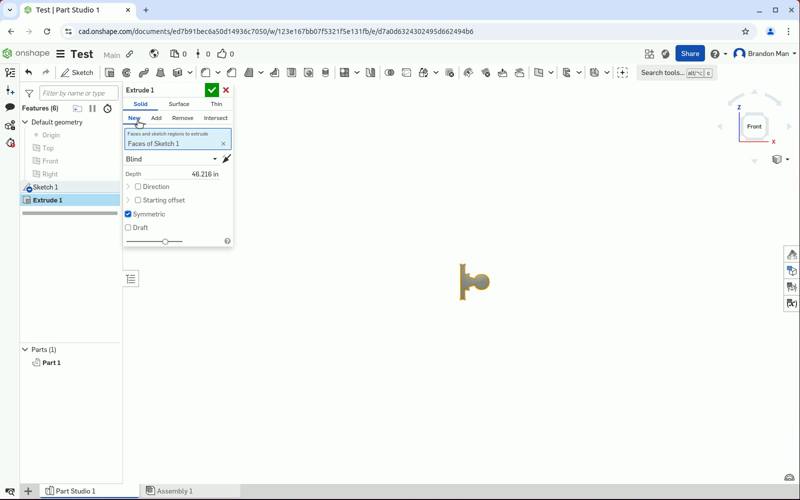
key(enter)
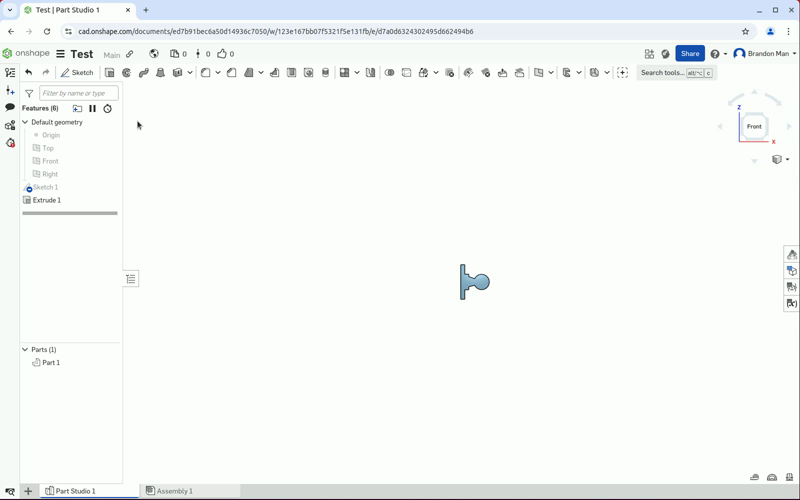
key(shift+h)
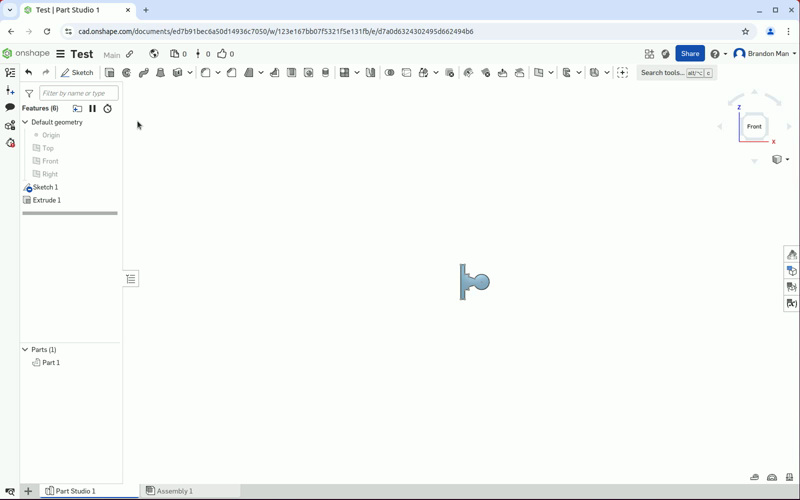
key(shift+h)
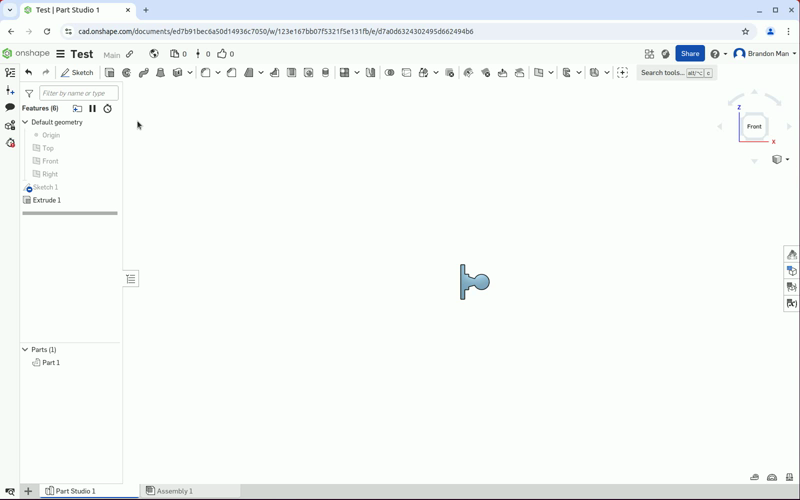
mouse_move(73, 189)
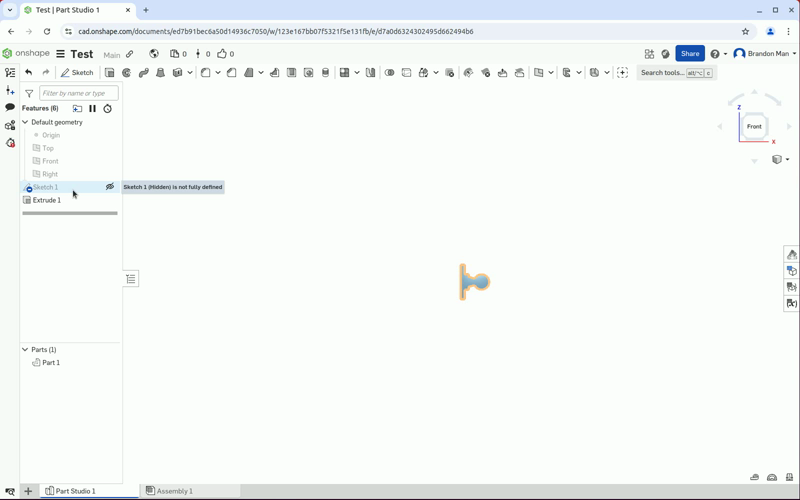
click(73, 189)
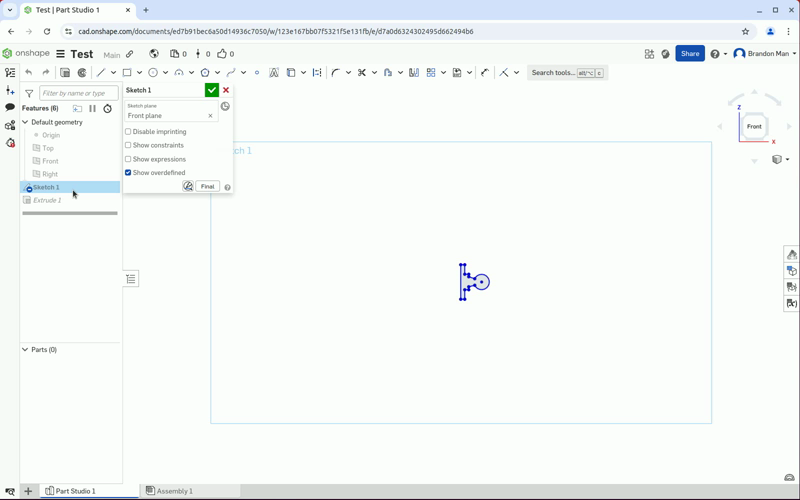
mouse_move(229, 92)
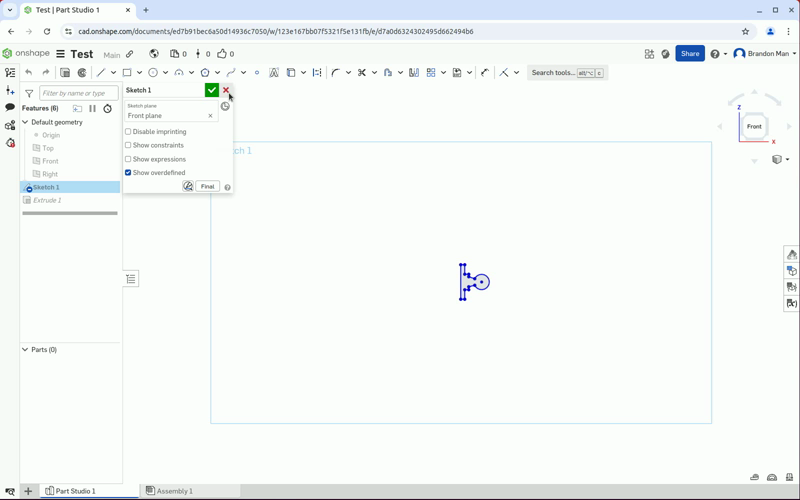
click(229, 92)
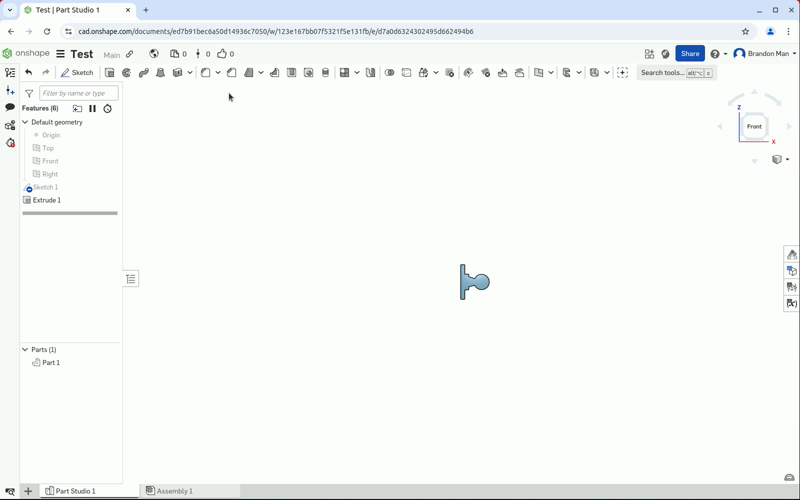
mouse_move(73, 352)
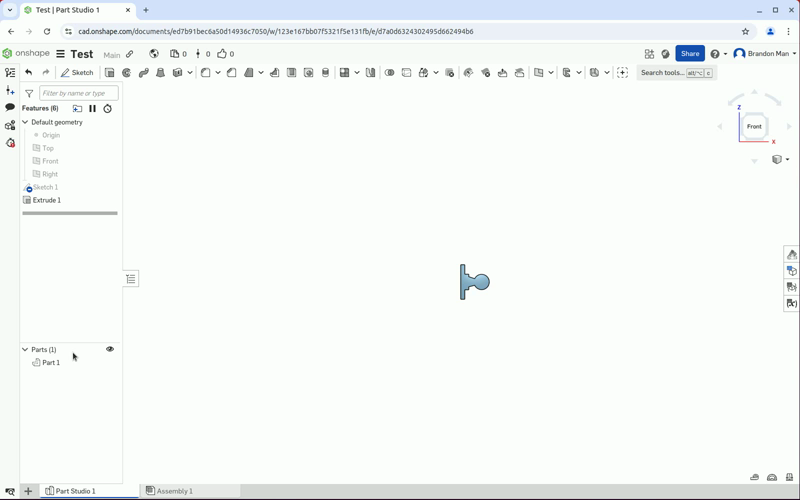
key(y)
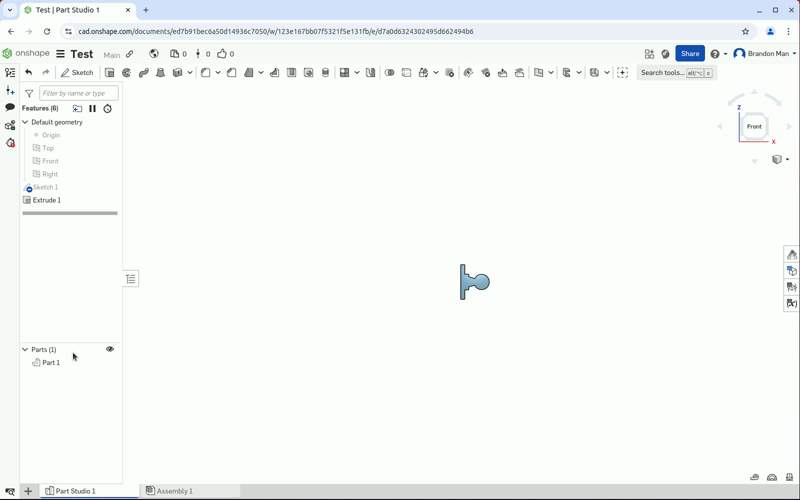
key(shift+p)
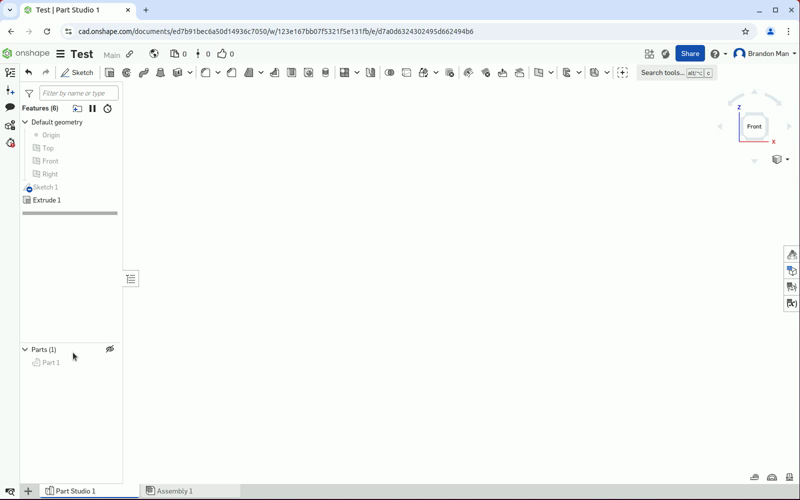
key(space)
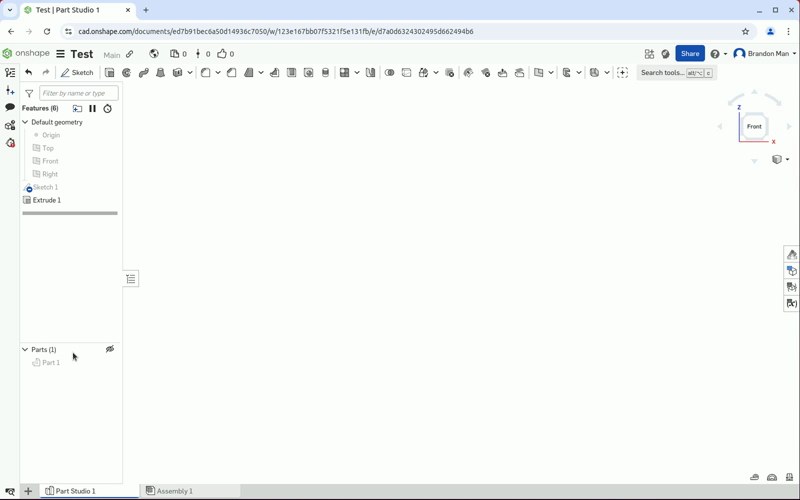
key_down(shift)
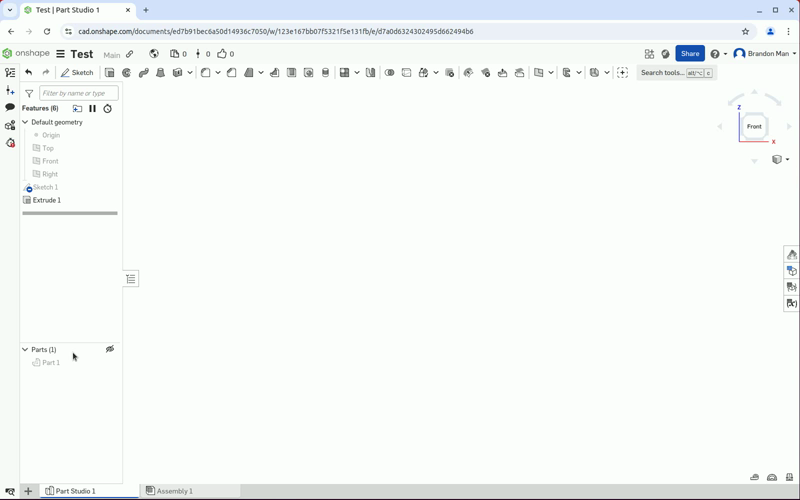
key(left)
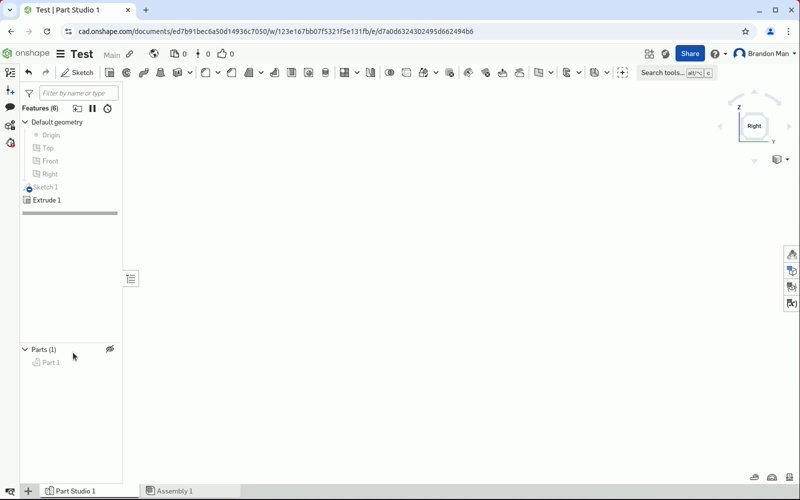
key_up(shift)
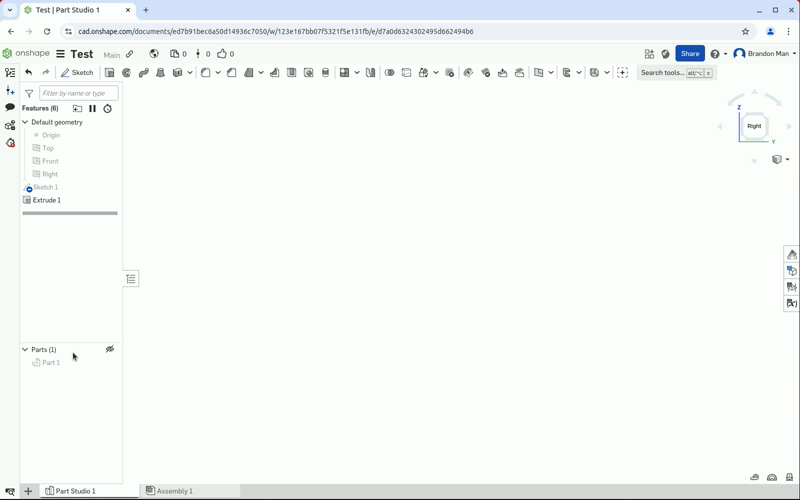
mouse_move(73, 352)
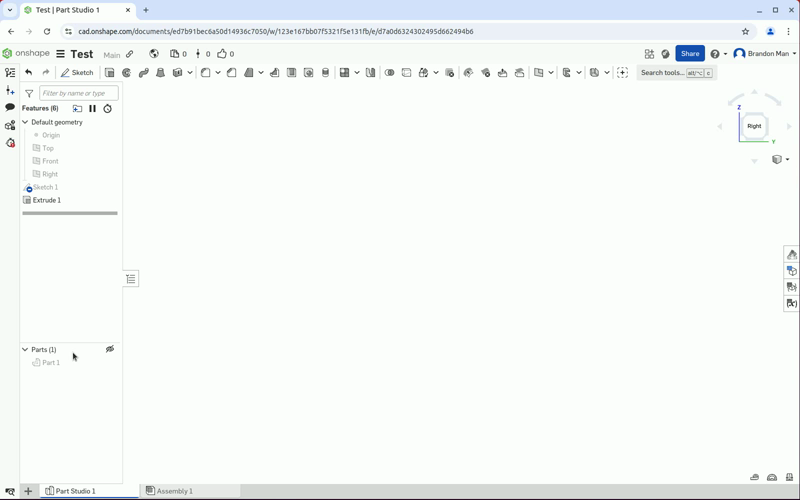
key(shift+y)
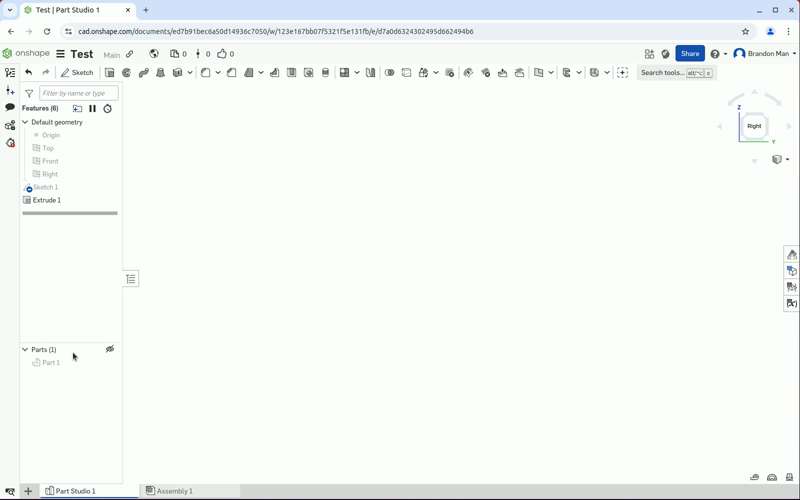
key(shift+s)
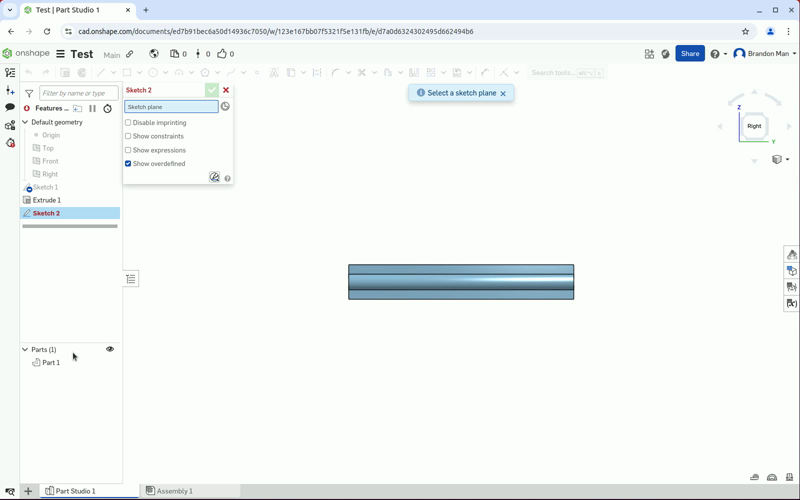
mouse_move(73, 176)
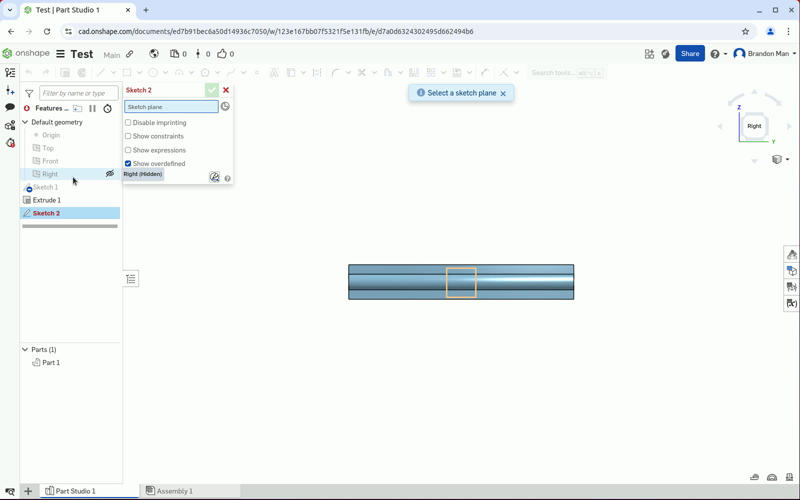
click(73, 176)
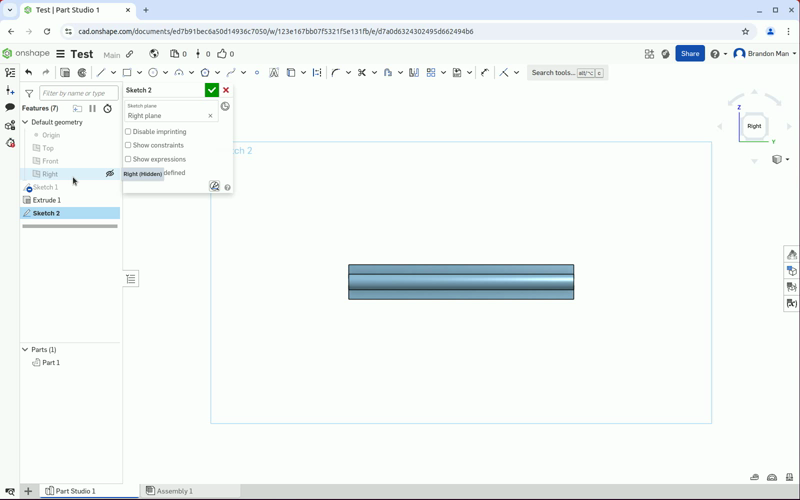
mouse_move(73, 352)
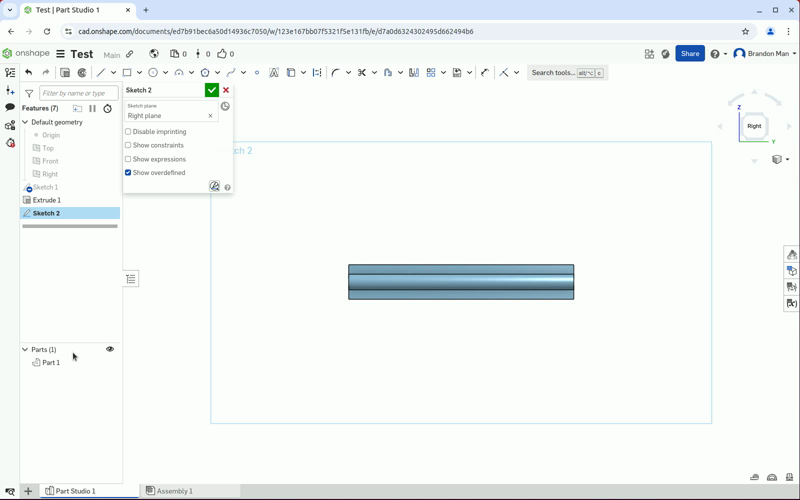
key(y)
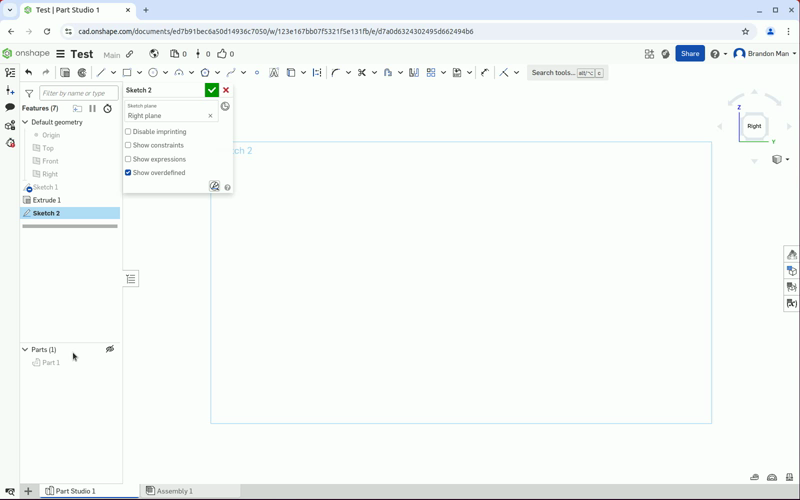
key(c)
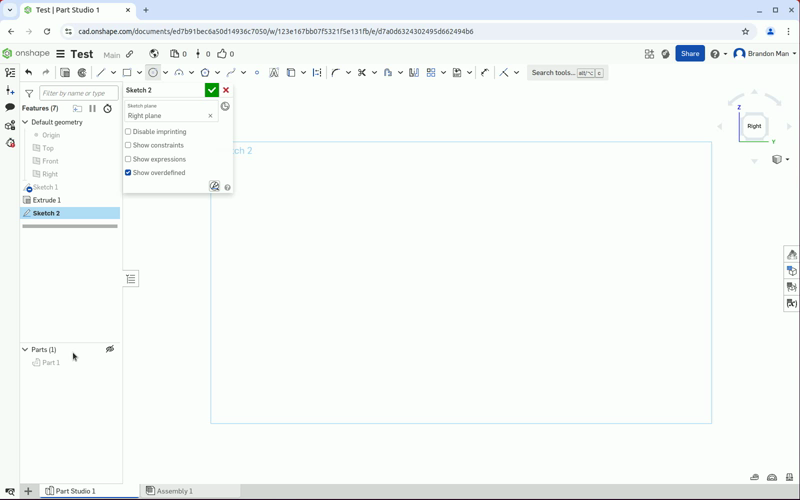
key_down(shift)
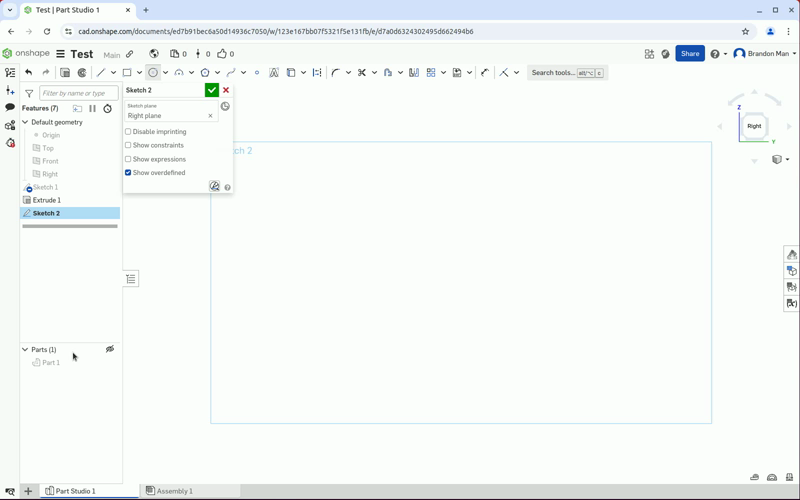
mouse_move(483, 271)
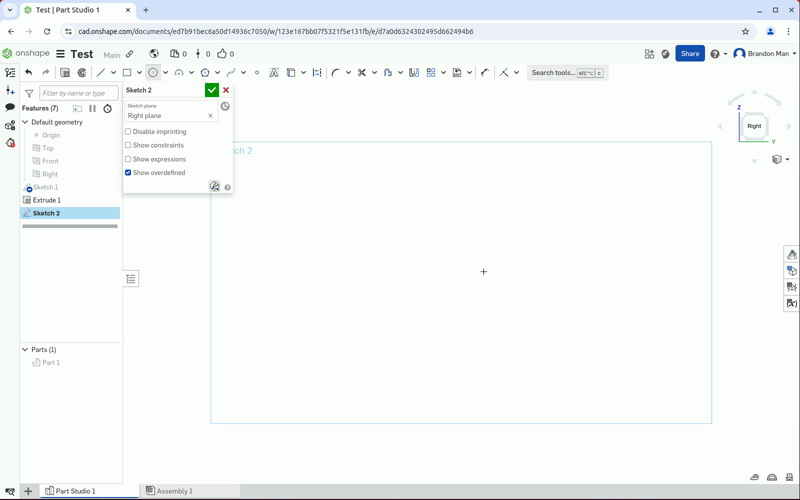
click(483, 271)
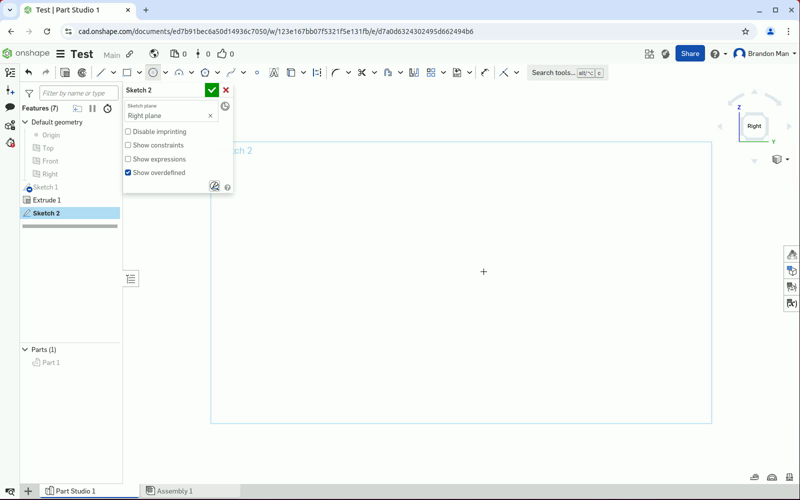
key_up(shift)
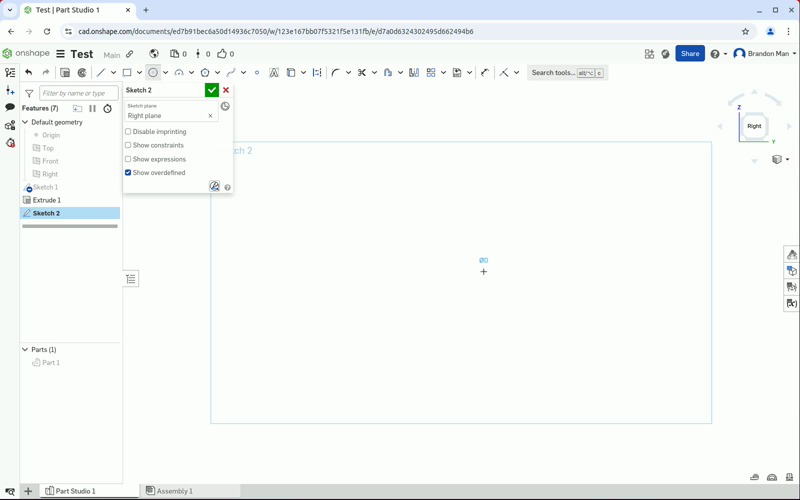
mouse_move(486, 271)
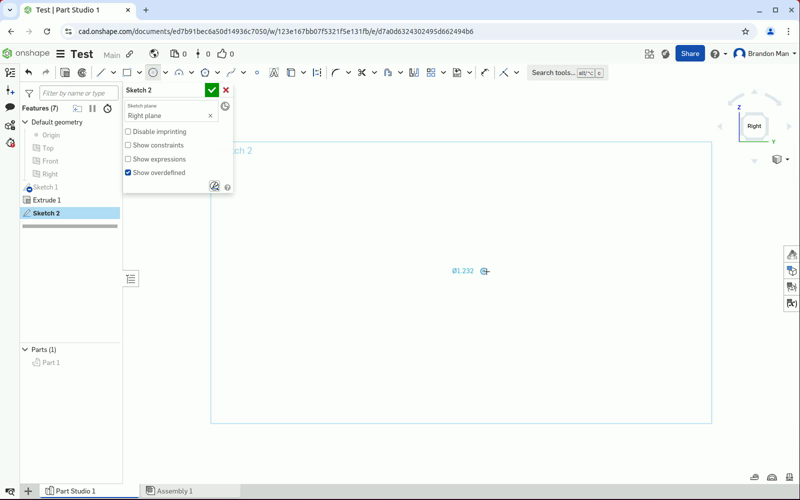
click(486, 271)
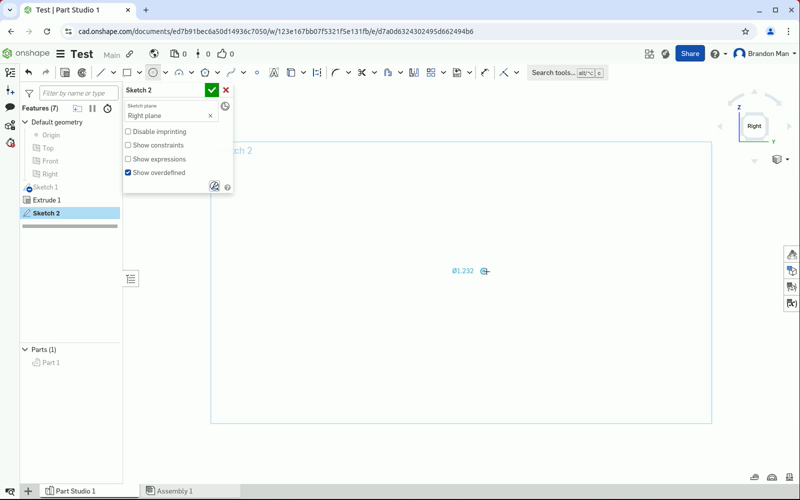
key(esc)
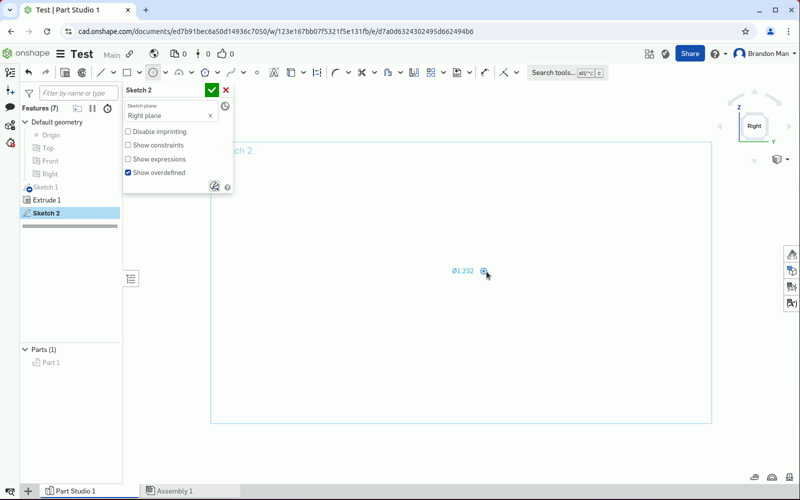
mouse_move(485, 269)
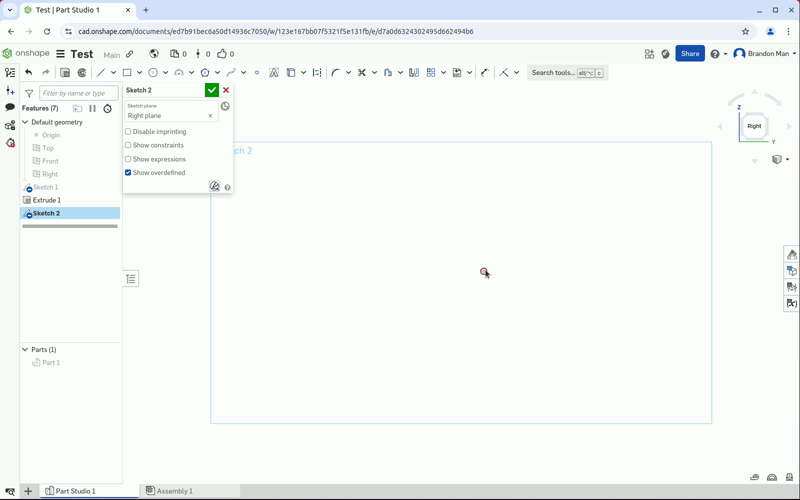
scroll(6)
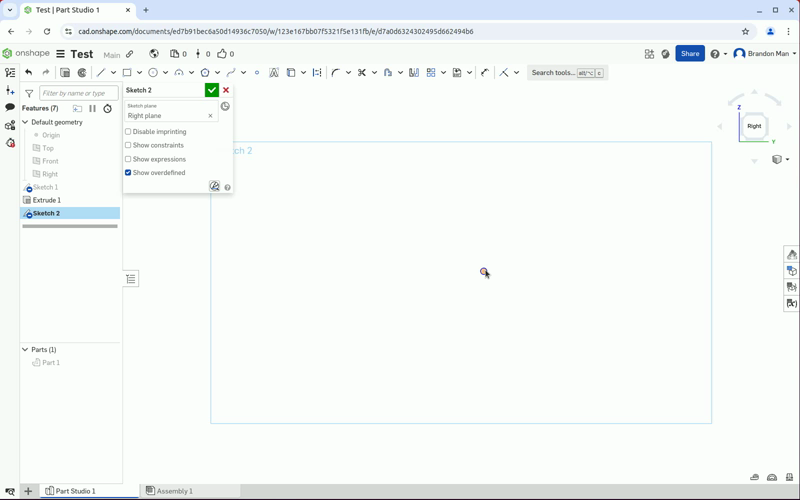
scroll(6)
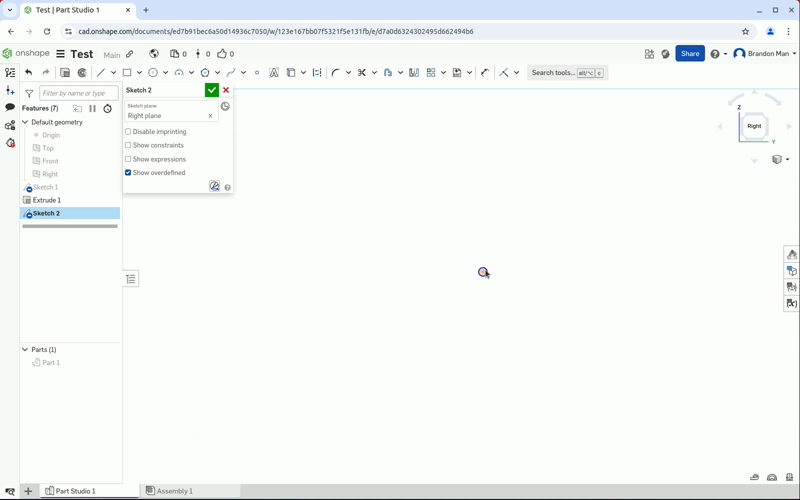
scroll(6)
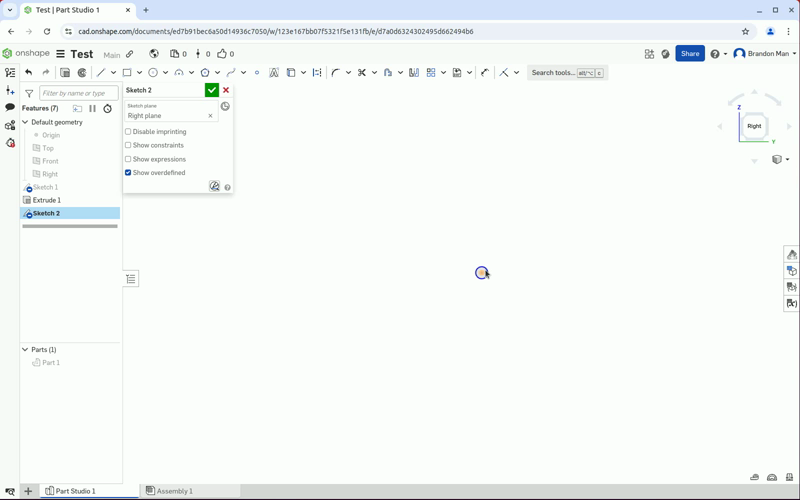
scroll(6)
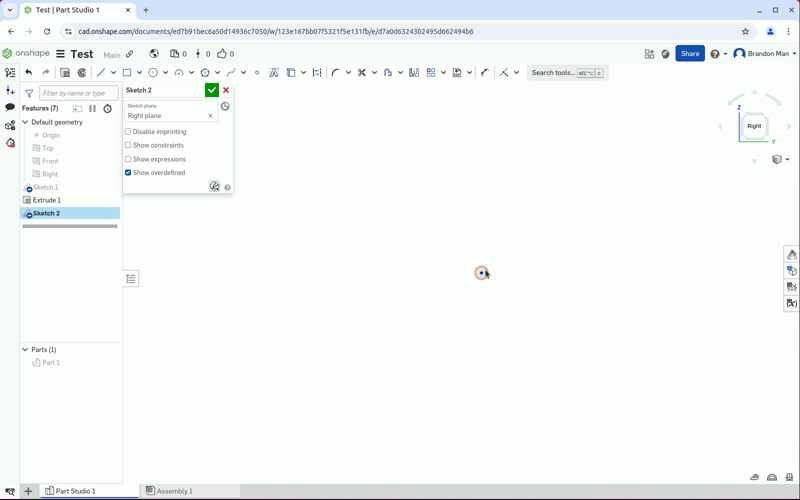
scroll(6)
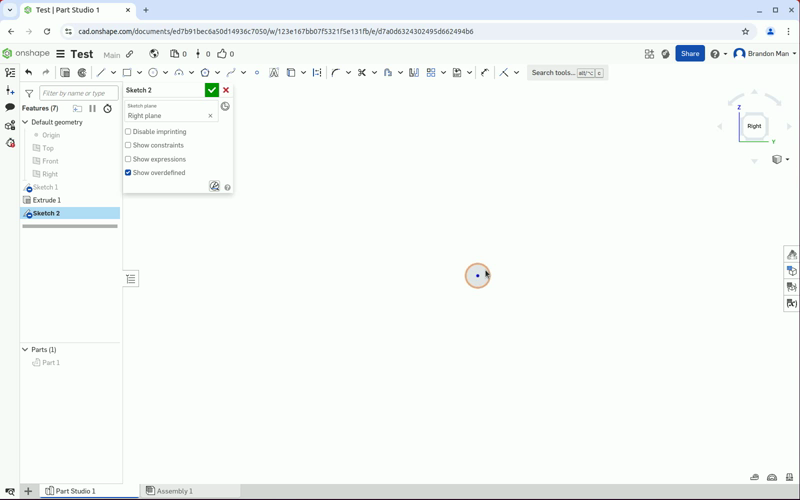
scroll(6)
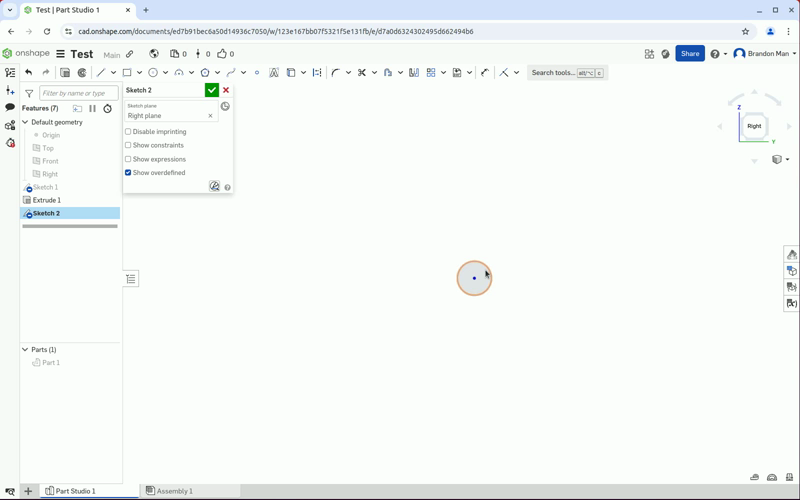
scroll(6)
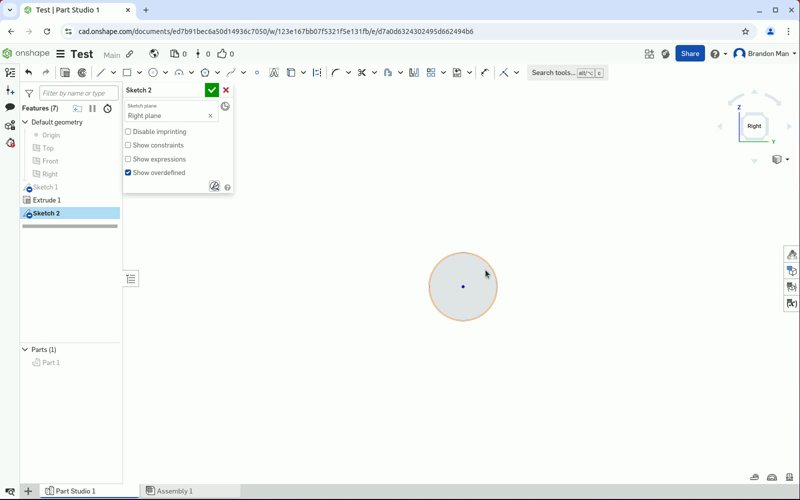
click(485, 269)
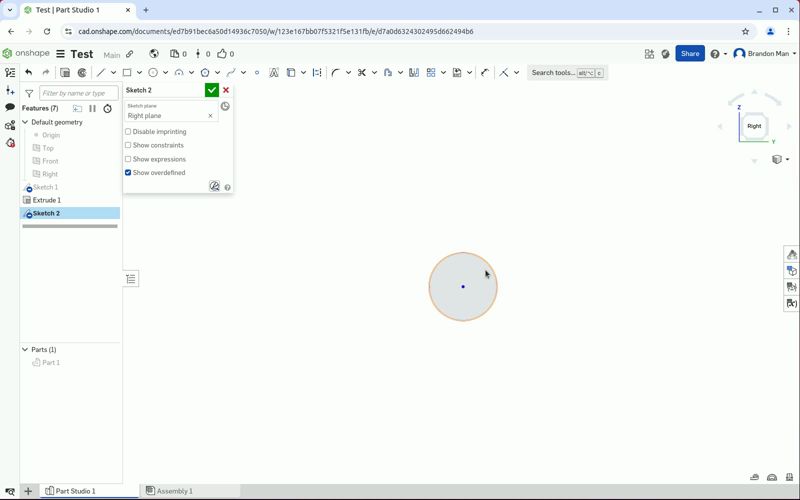
scroll(-6)
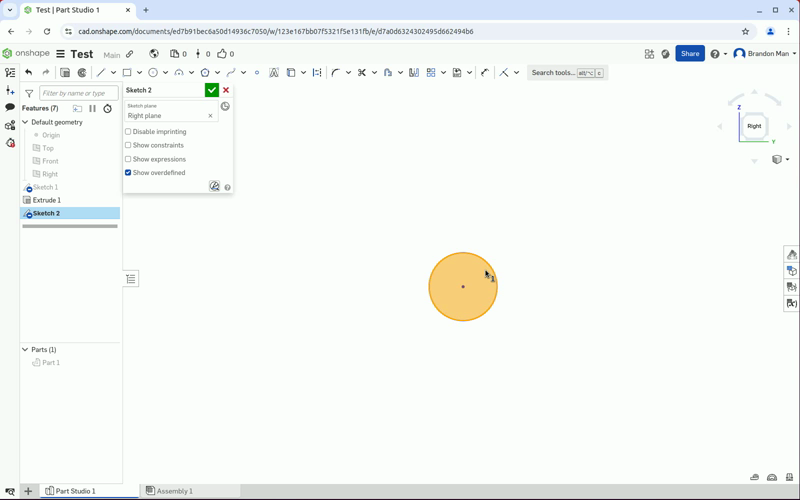
scroll(-6)
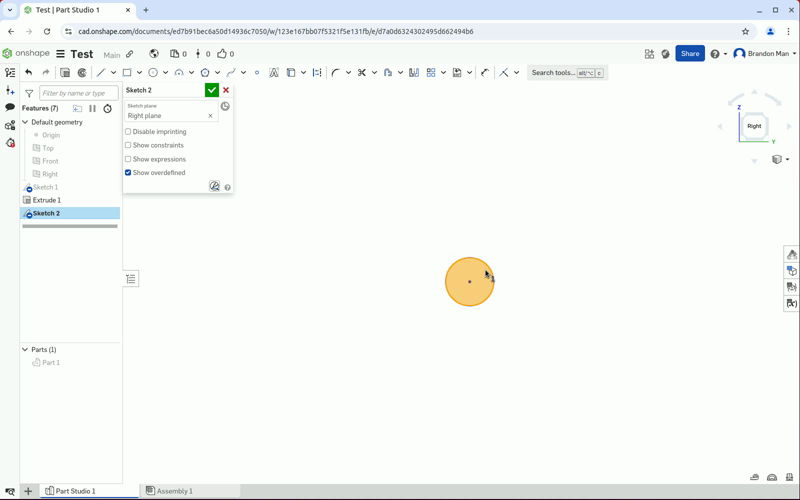
scroll(-6)
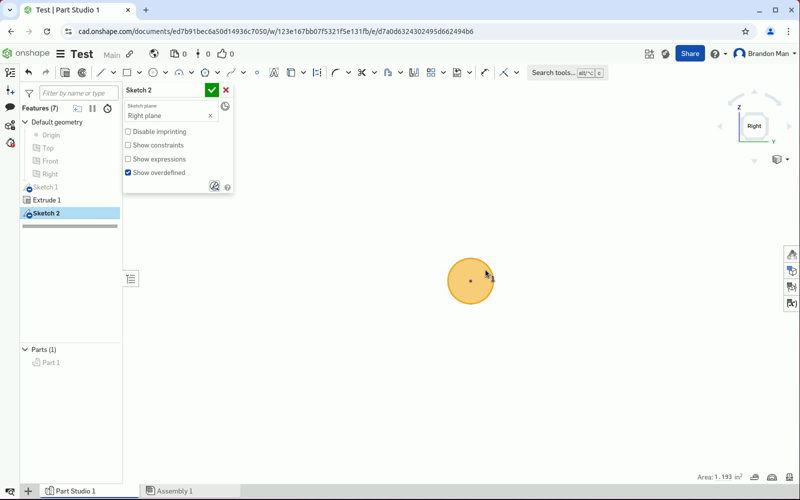
scroll(-6)
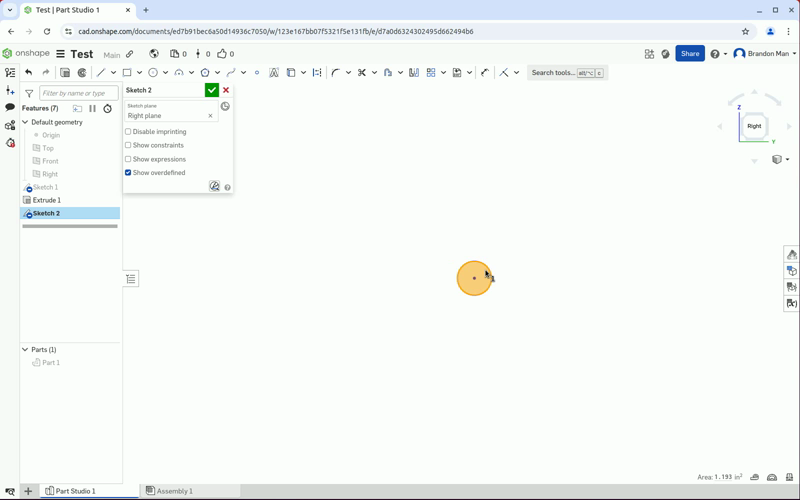
scroll(-6)
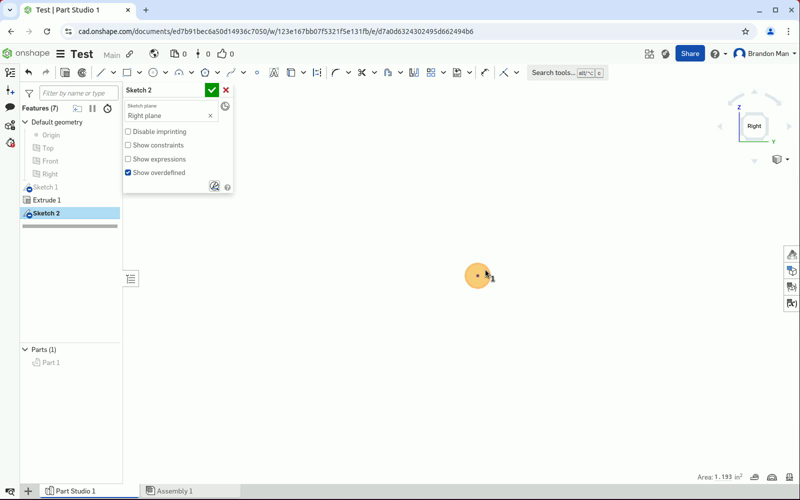
scroll(-6)
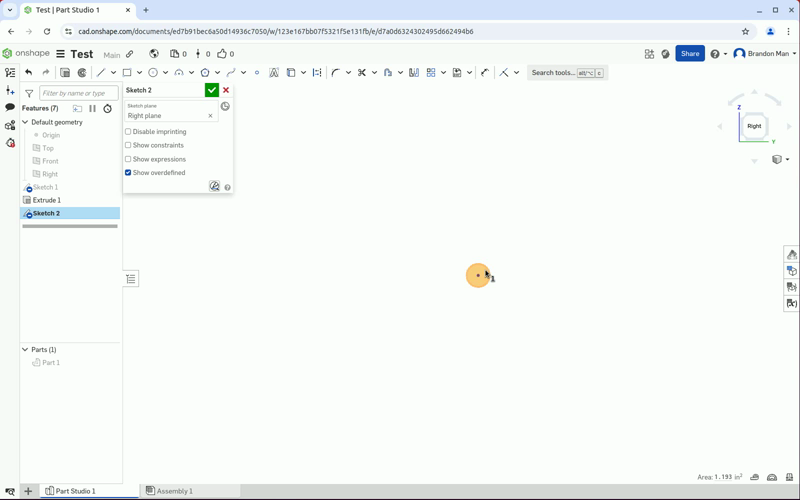
scroll(-6)
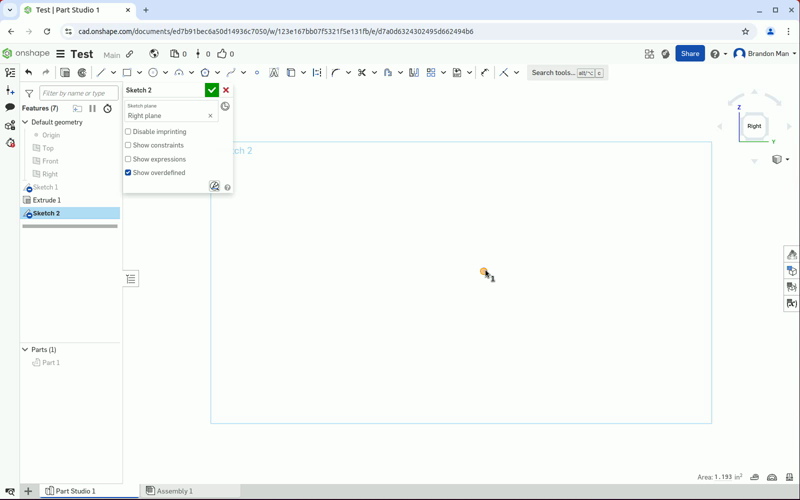
mouse_move(73, 352)
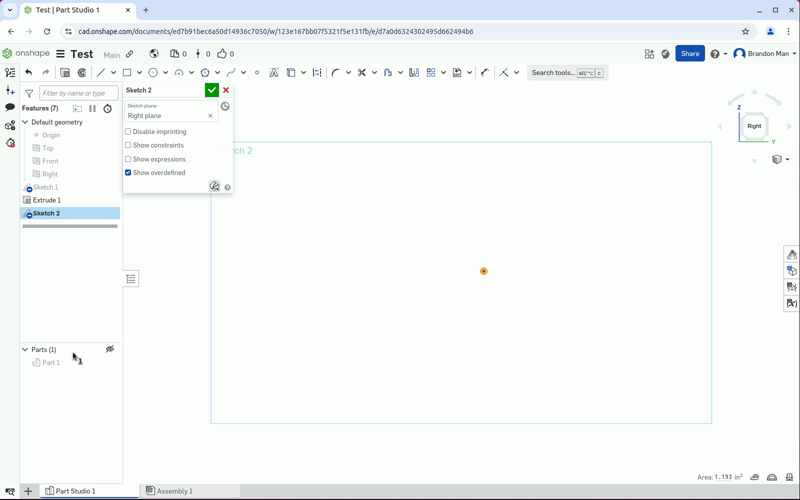
key(shift+y)
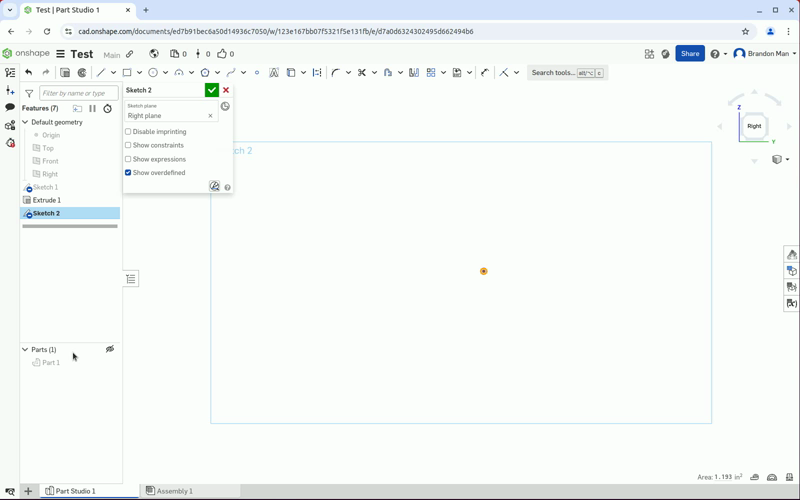
key(shift+e)
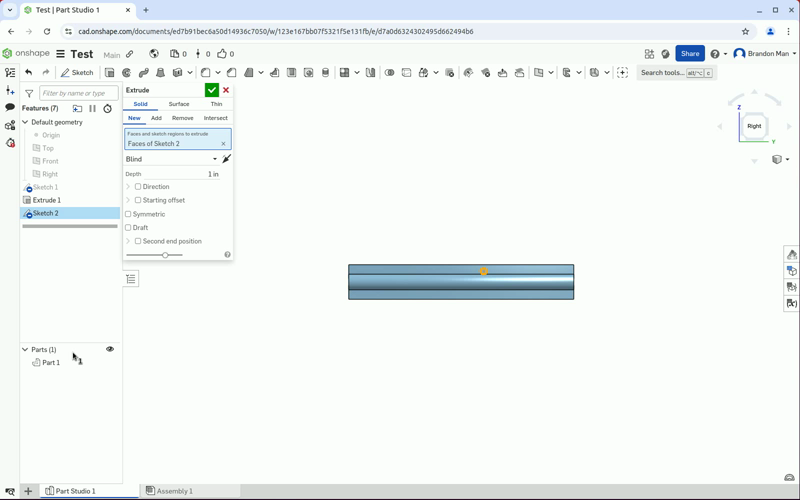
mouse_move(143, 106)
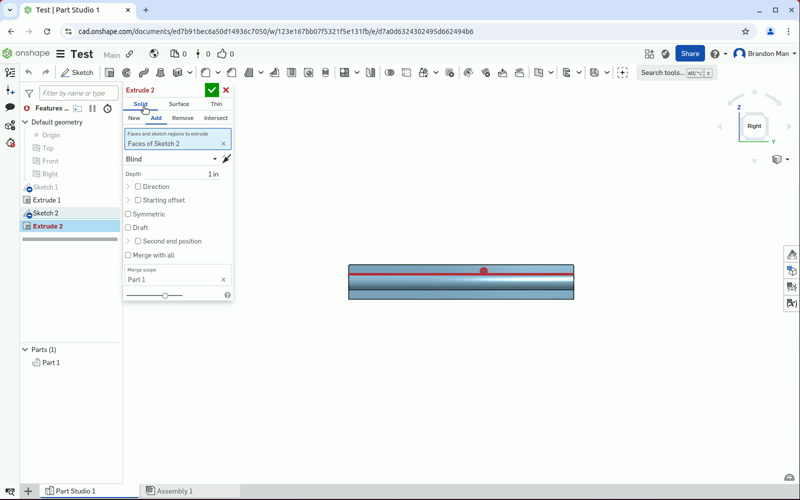
click(143, 106)
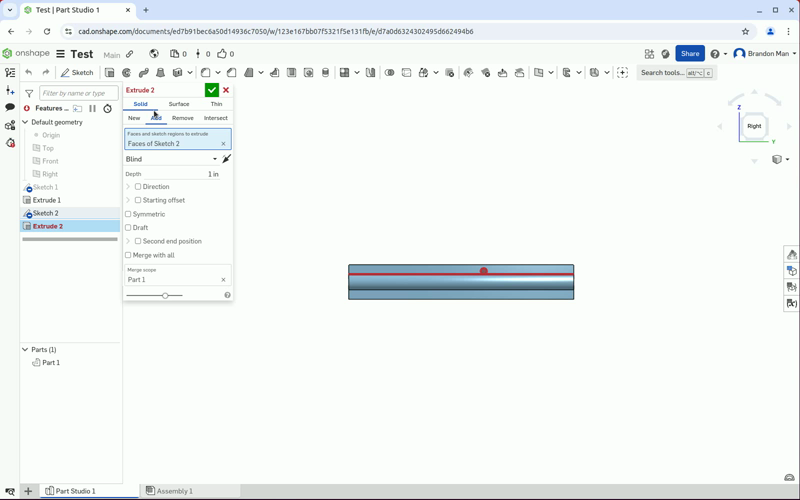
mouse_move(186, 120)
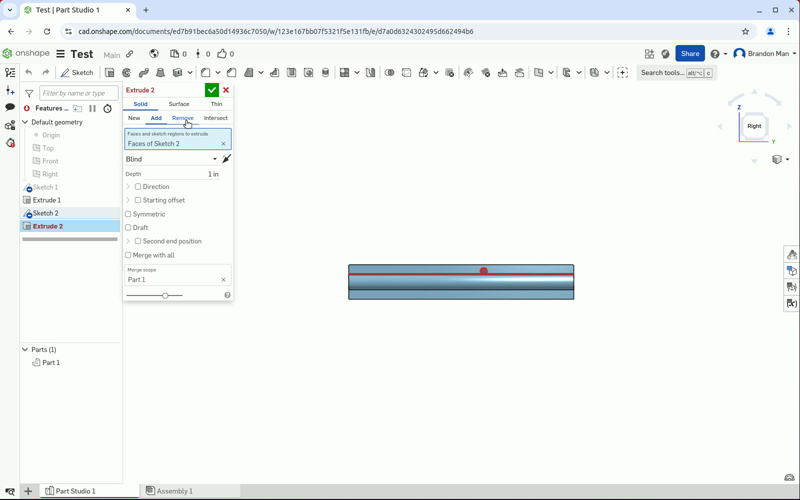
click(186, 120)
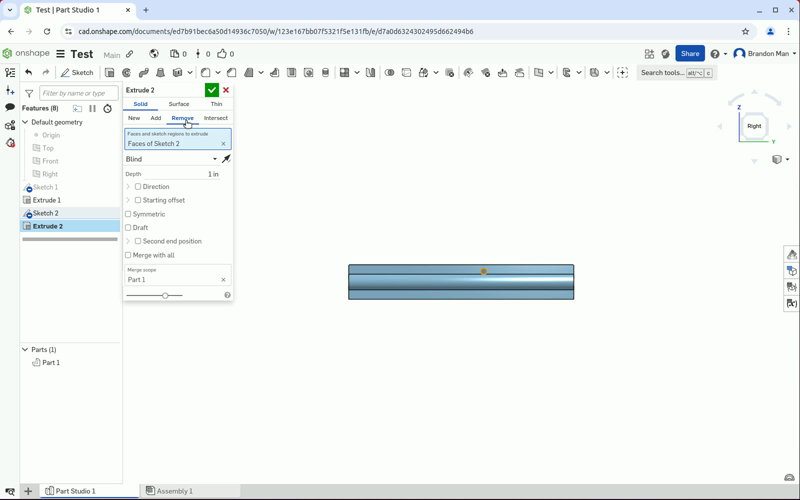
key(tab, 4)
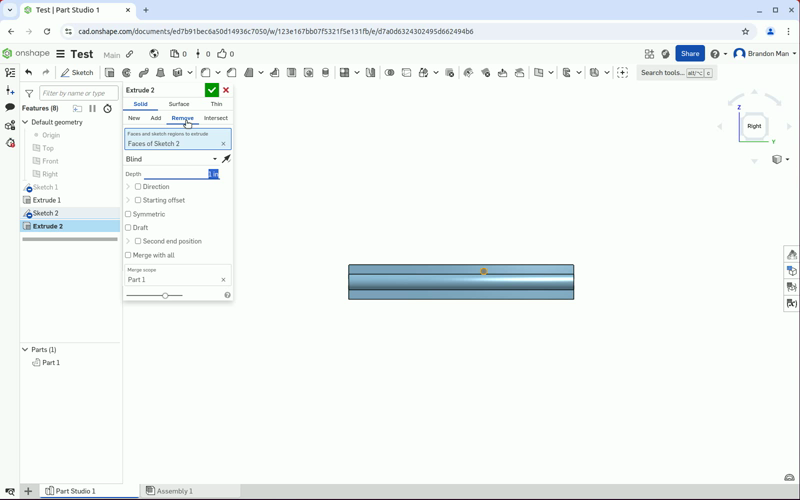
text(0.722)
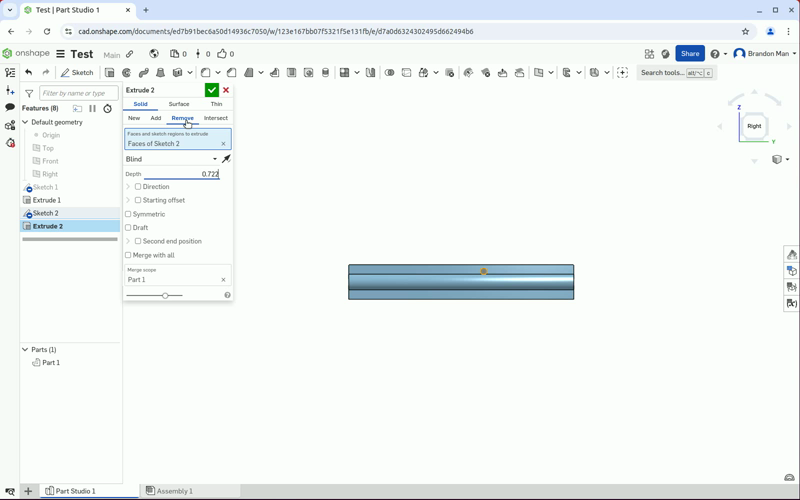
key(tab, 6)
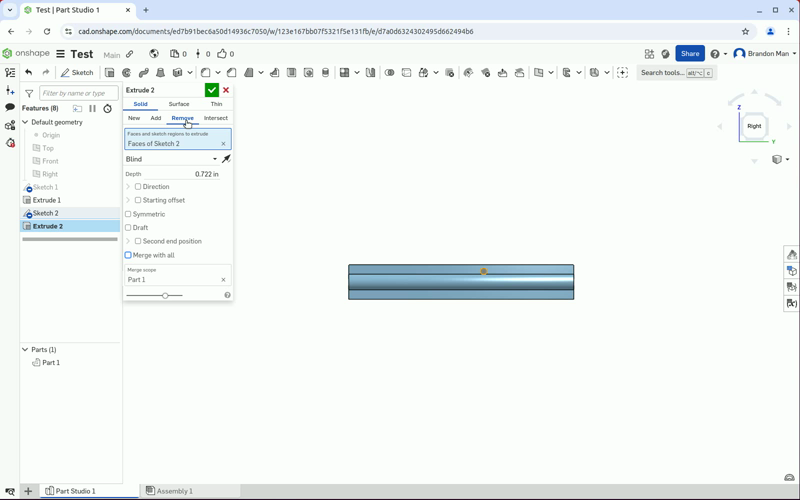
key(space)
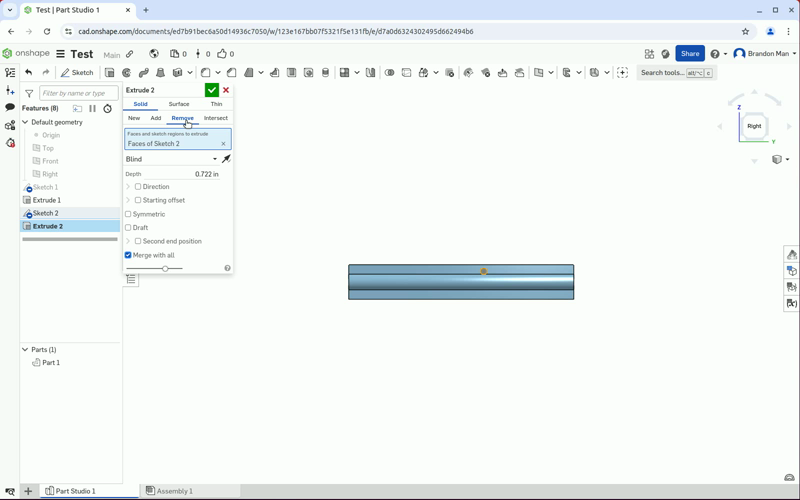
key(enter)
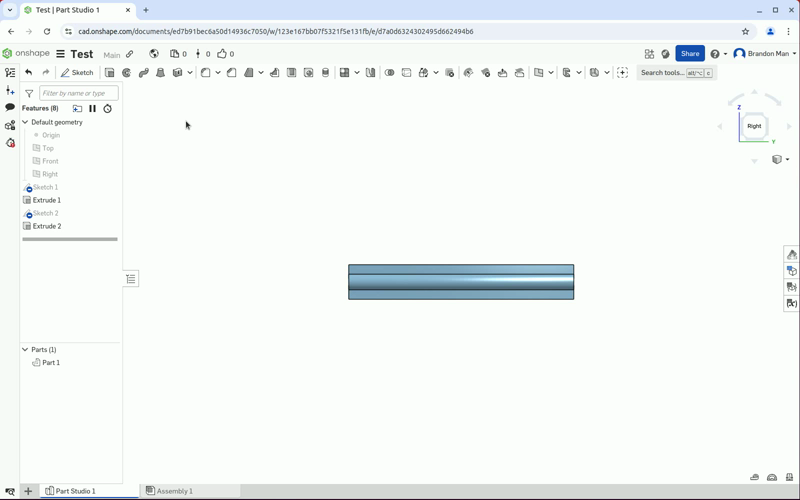
key(shift+h)
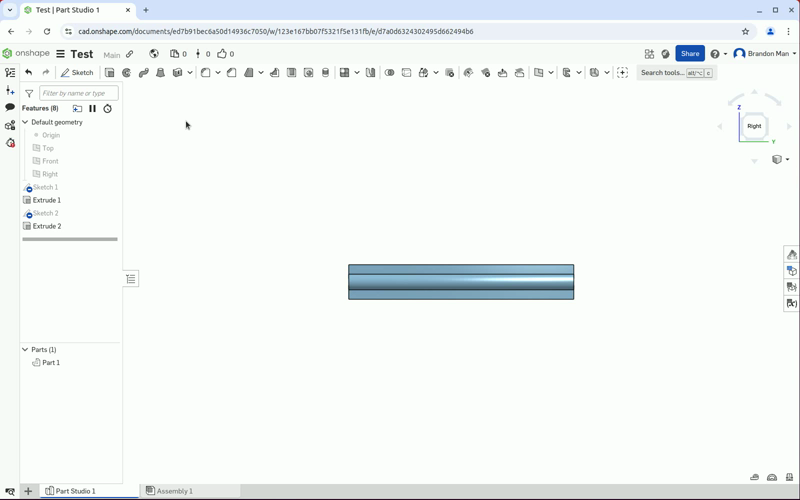
key(shift+h)
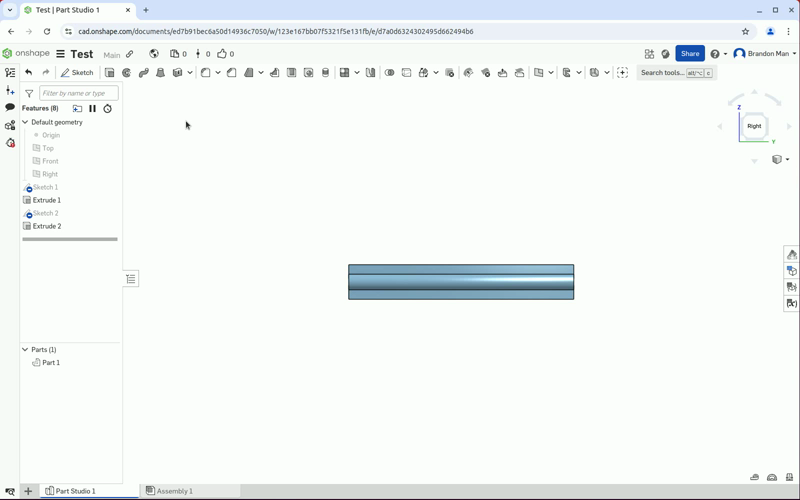
mouse_move(73, 189)
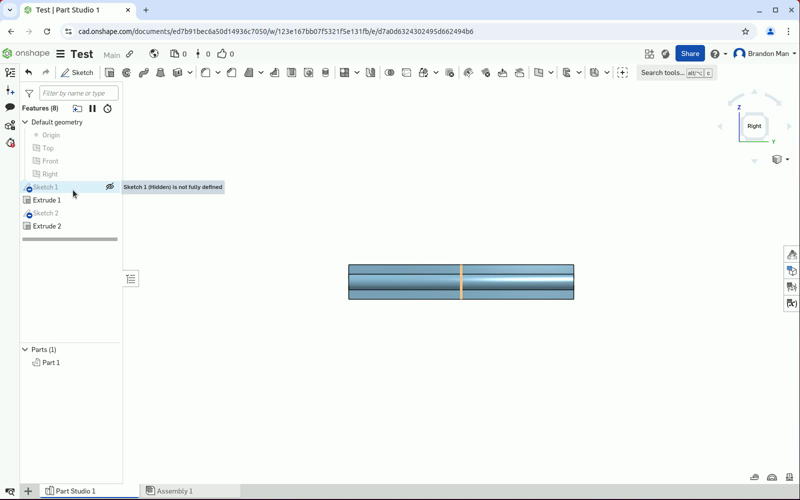
click(73, 189)
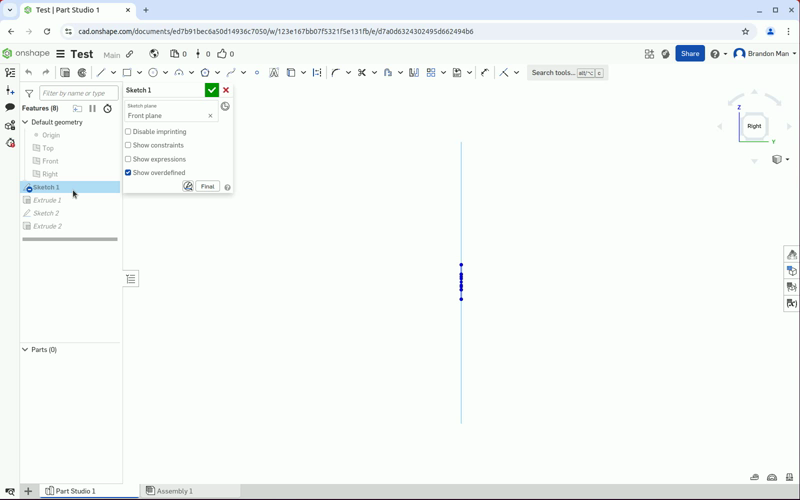
mouse_move(229, 92)
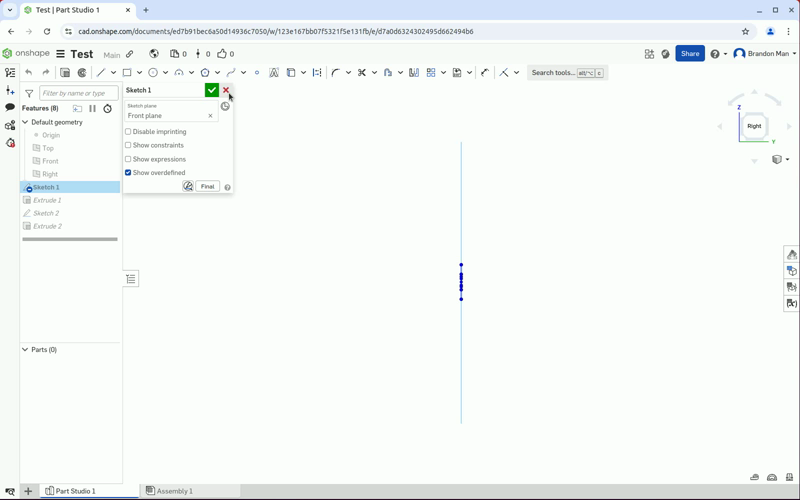
click(229, 92)
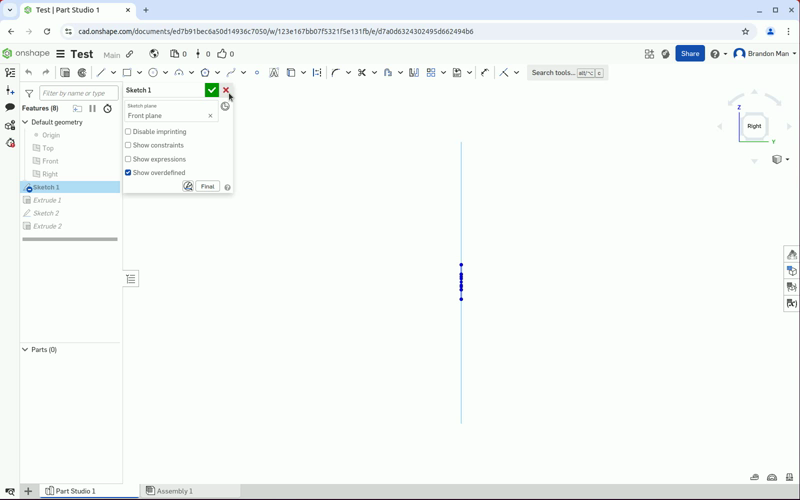
key(shift+s)
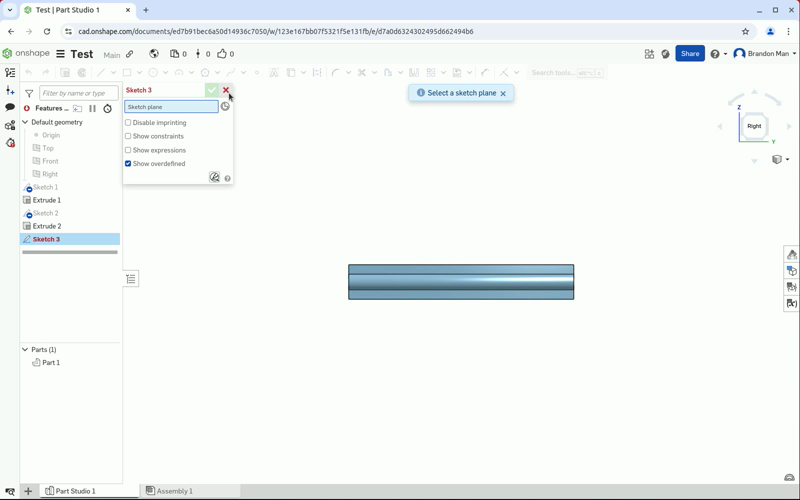
mouse_move(73, 176)
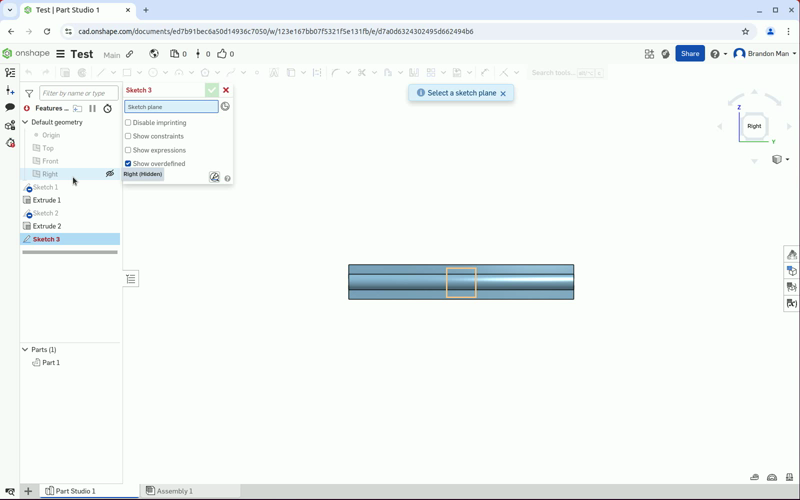
click(73, 176)
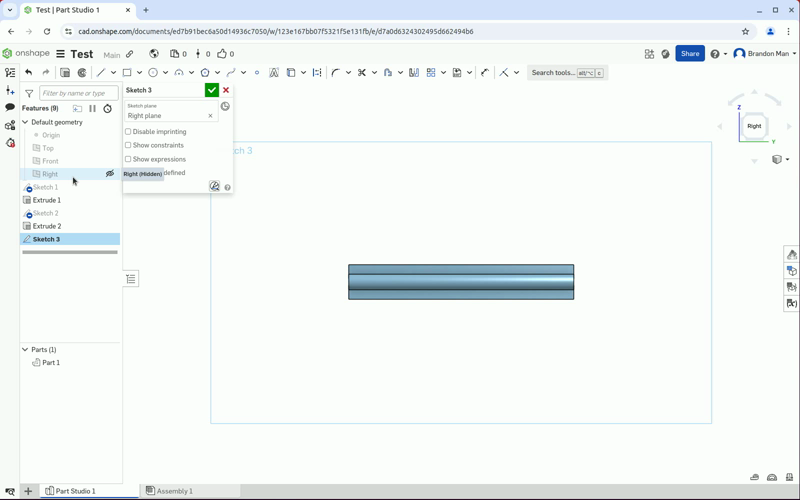
mouse_move(73, 352)
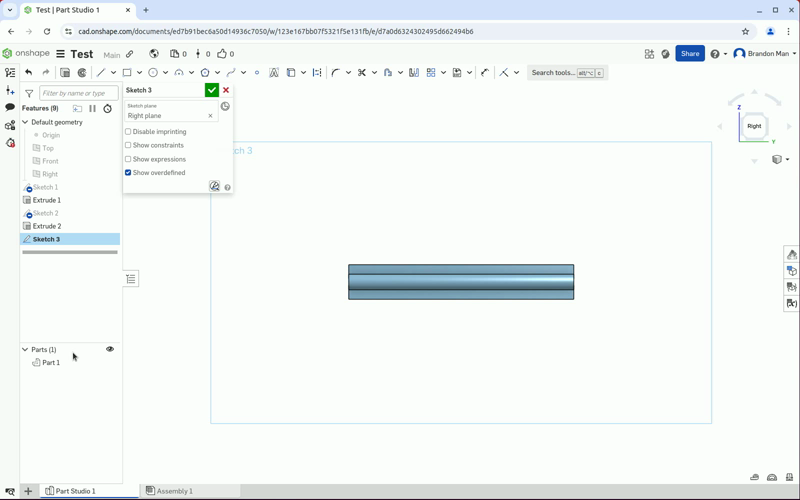
key(y)
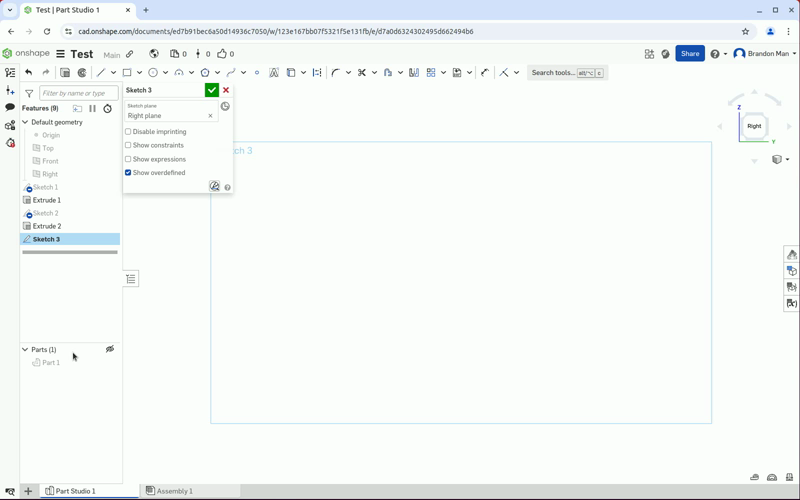
key(c)
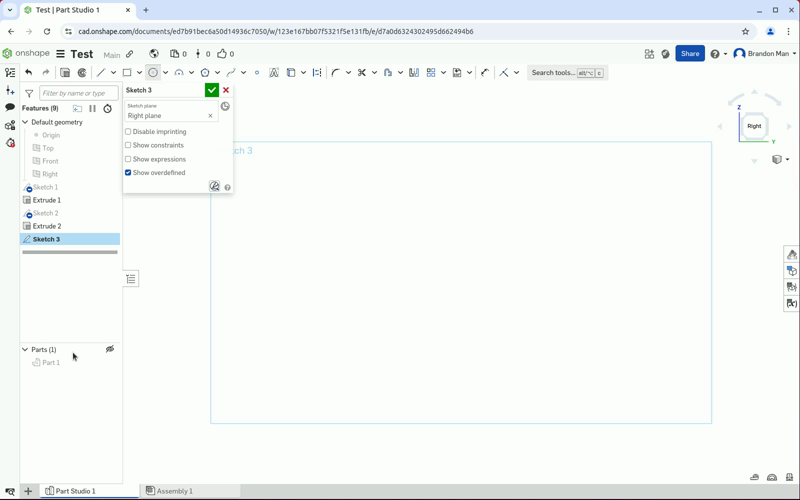
key_down(shift)
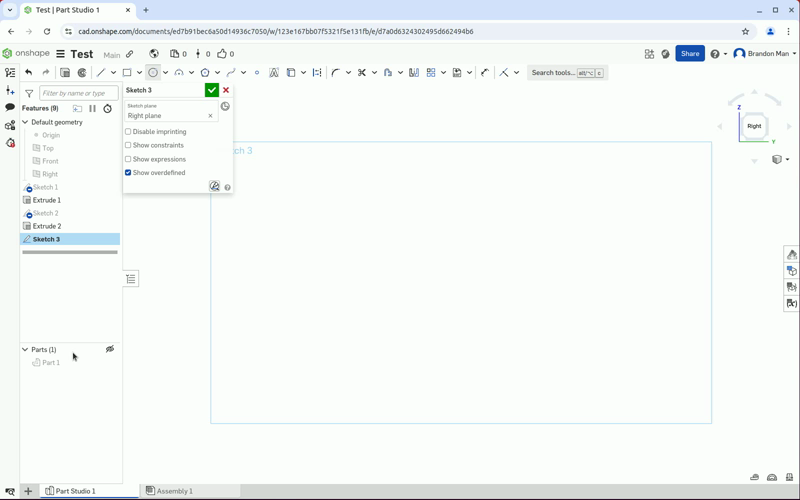
mouse_move(483, 294)
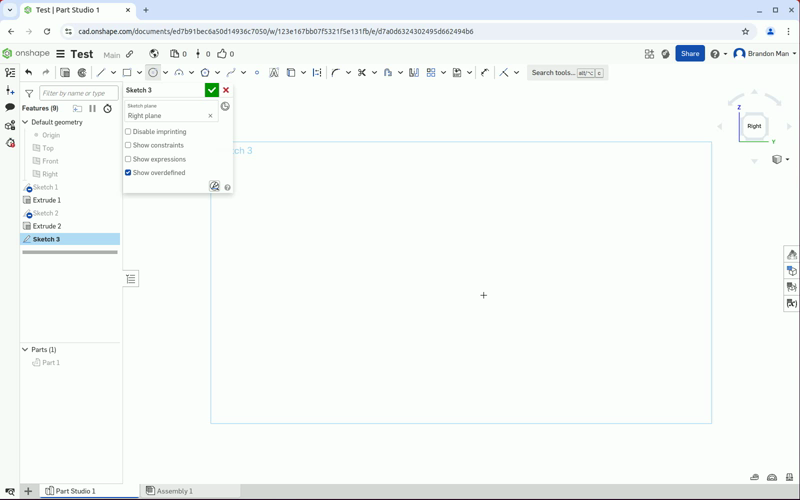
click(483, 294)
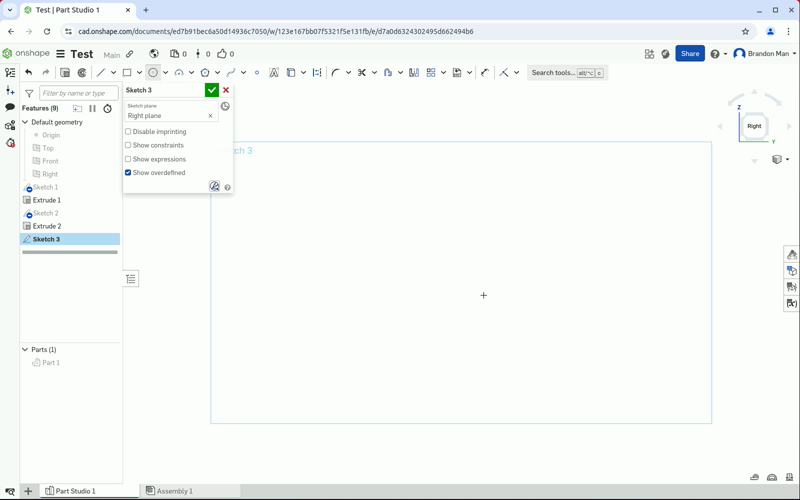
key_up(shift)
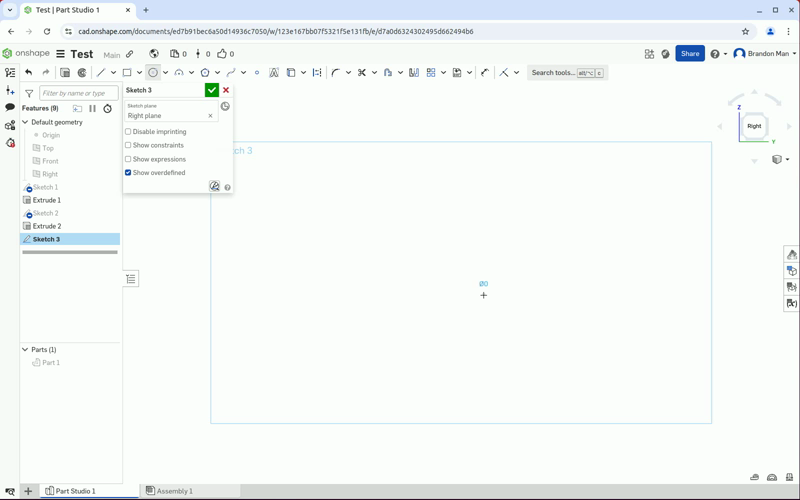
mouse_move(486, 294)
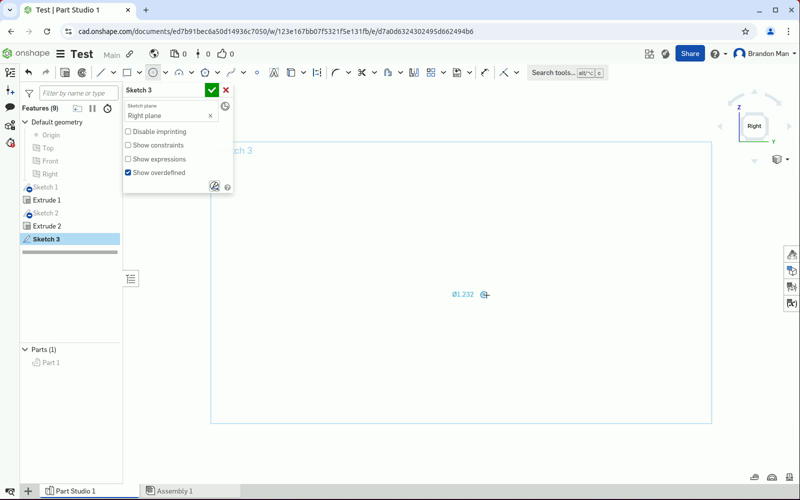
click(486, 294)
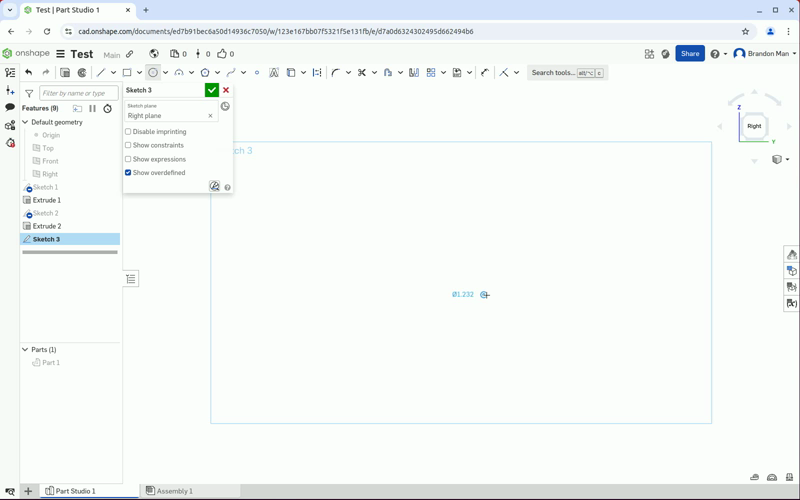
key(esc)
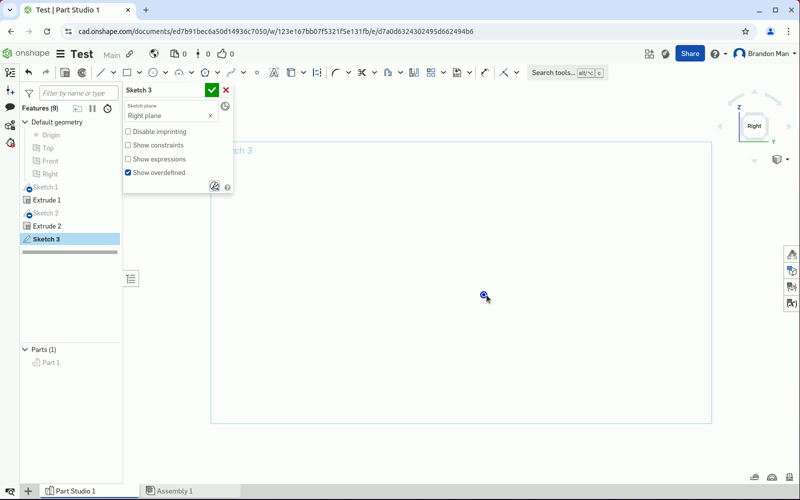
mouse_move(482, 295)
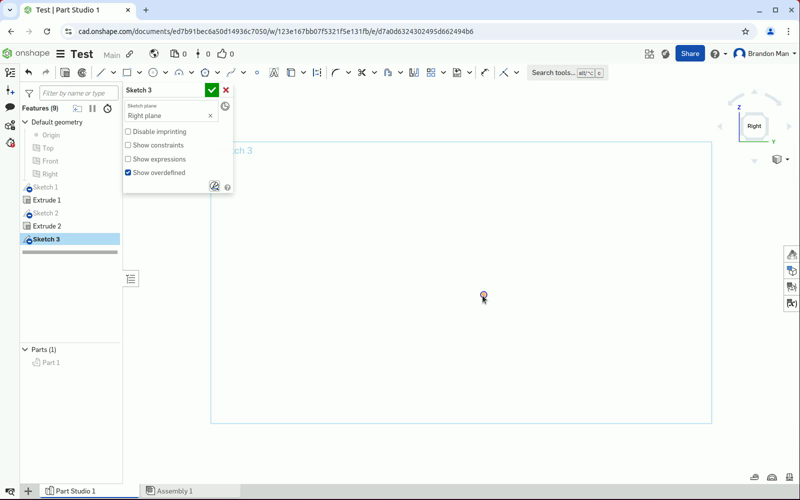
scroll(6)
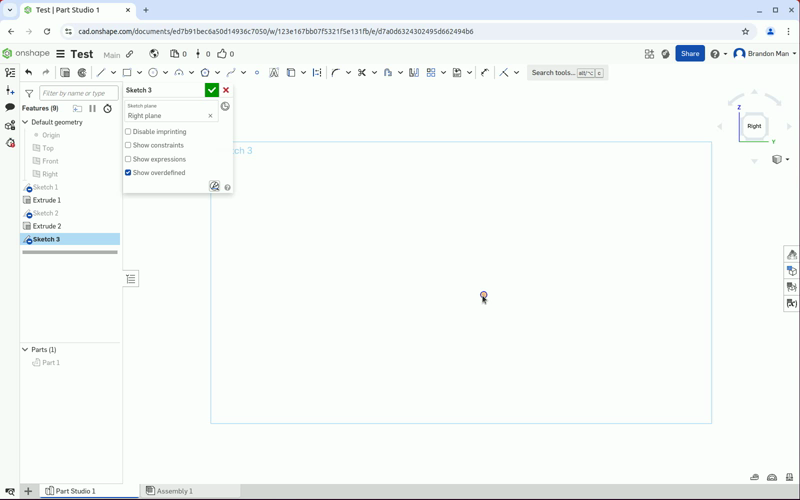
scroll(6)
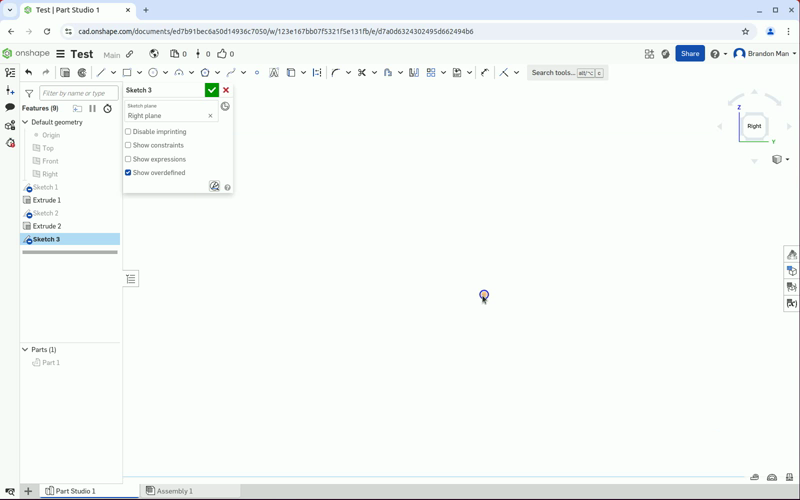
scroll(6)
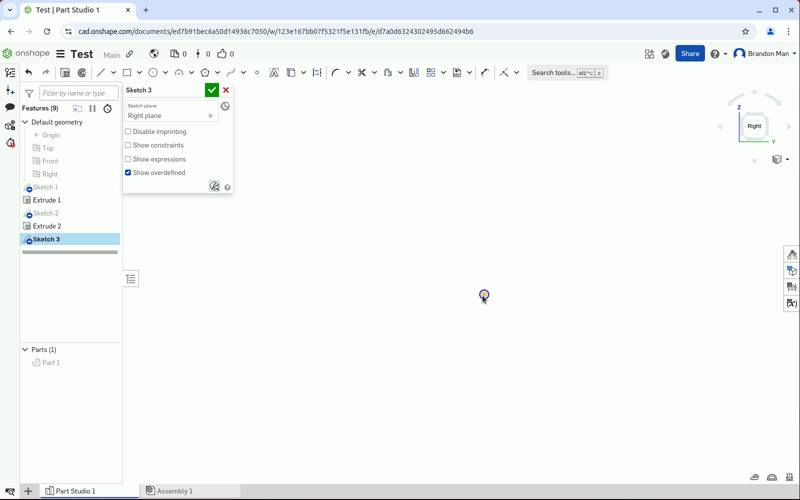
scroll(6)
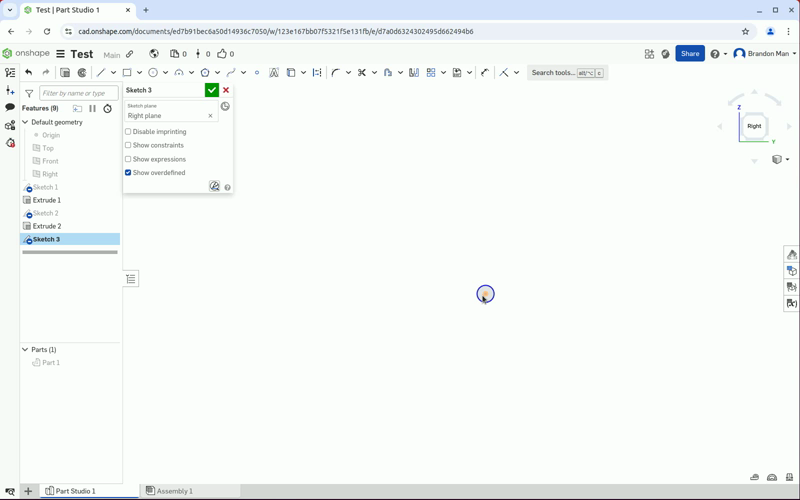
scroll(6)
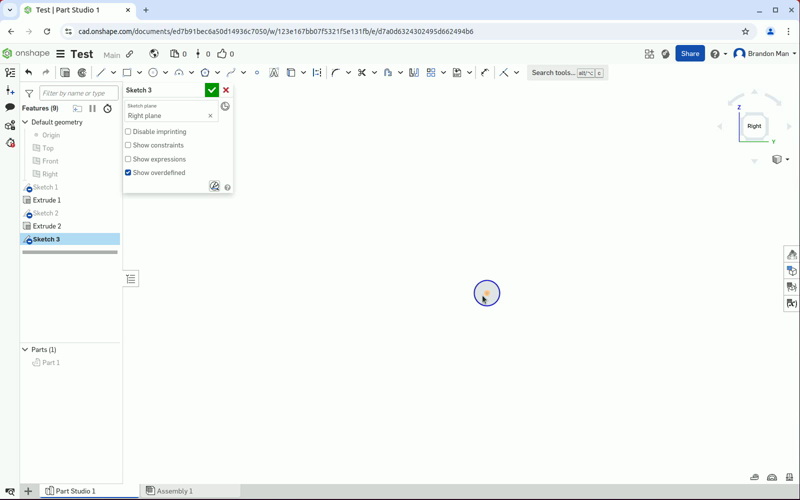
scroll(6)
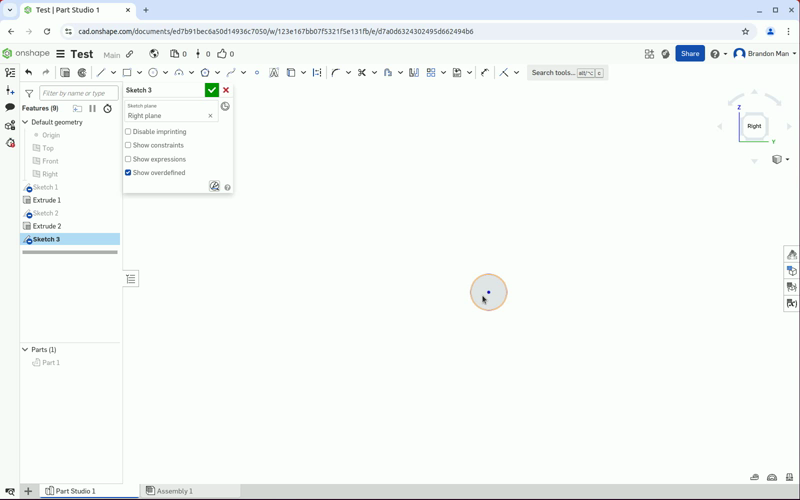
scroll(6)
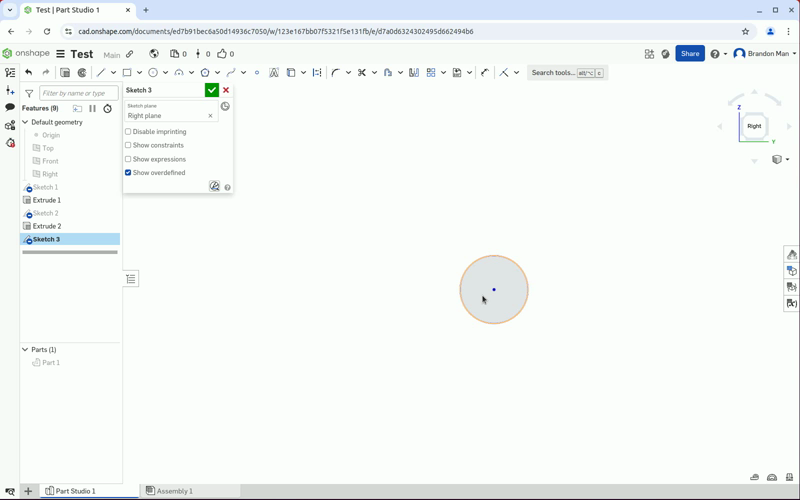
click(482, 295)
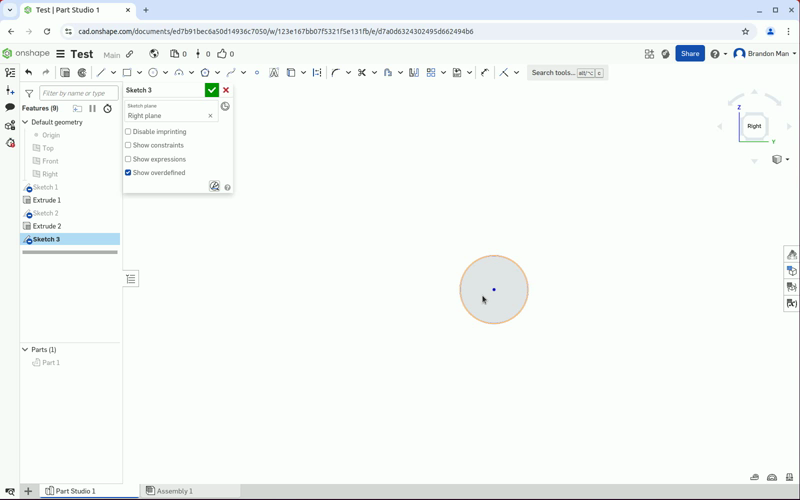
scroll(-6)
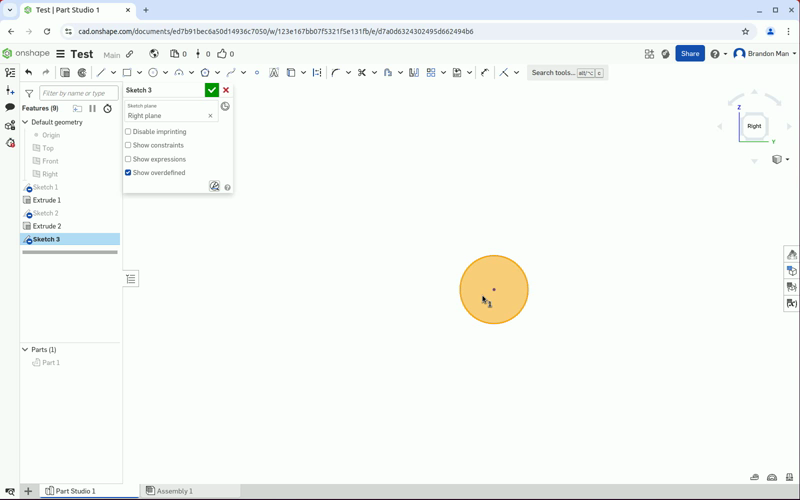
scroll(-6)
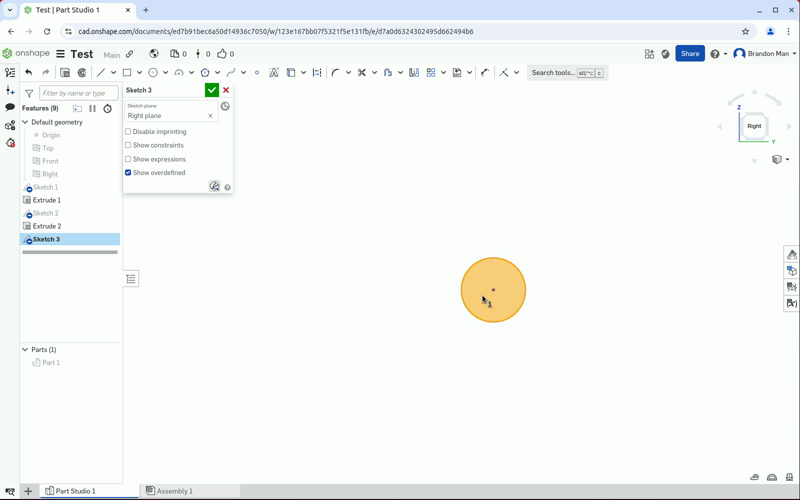
scroll(-6)
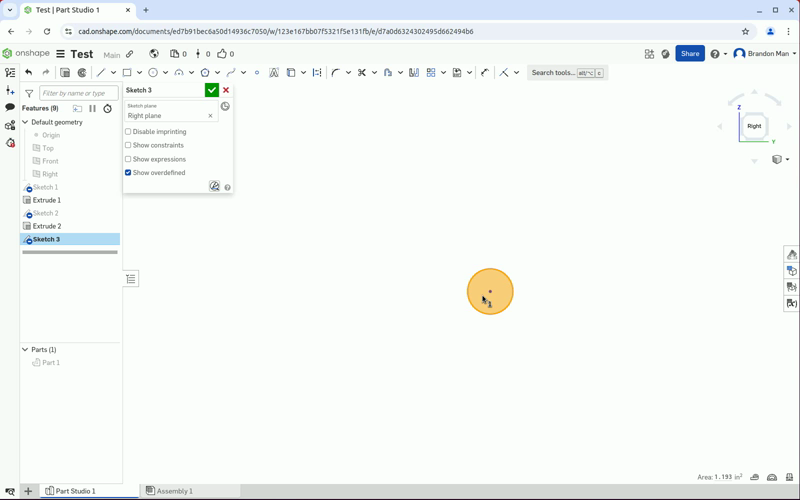
scroll(-6)
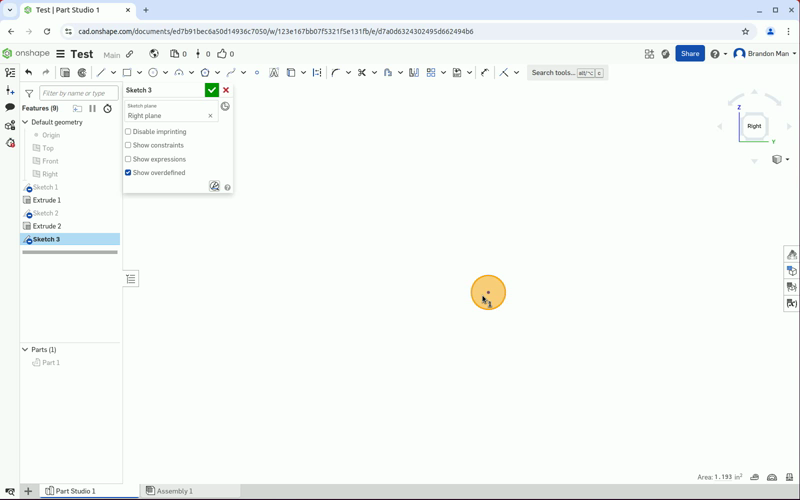
scroll(-6)
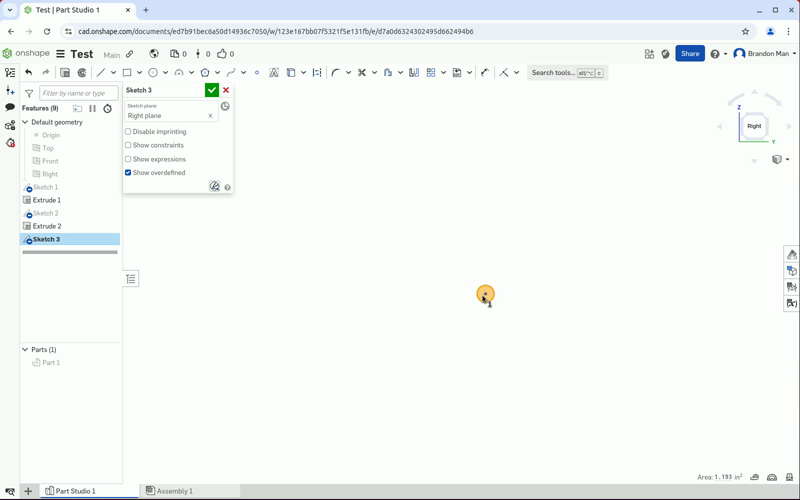
scroll(-6)
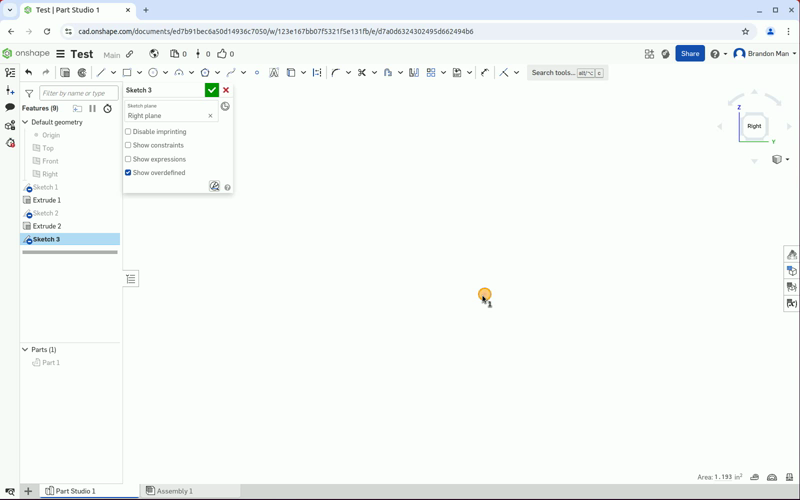
scroll(-6)
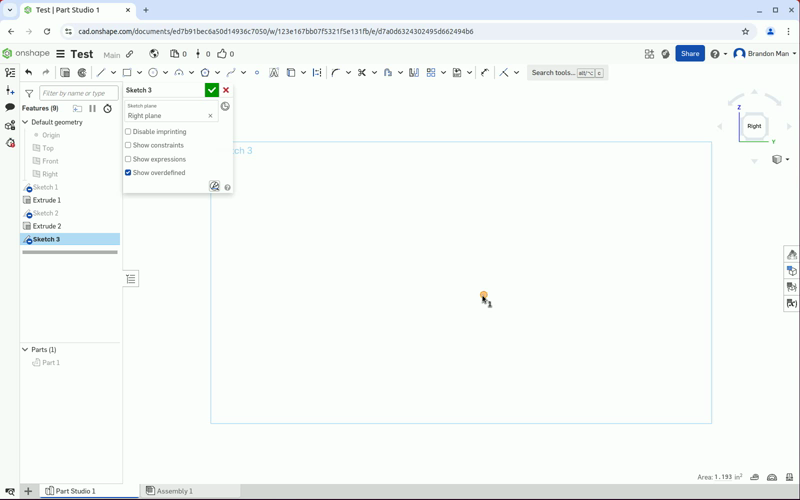
mouse_move(73, 352)
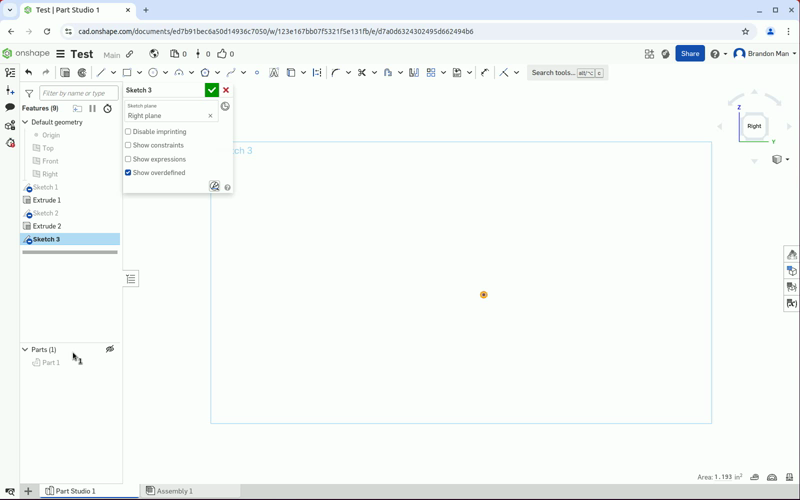
key(shift+y)
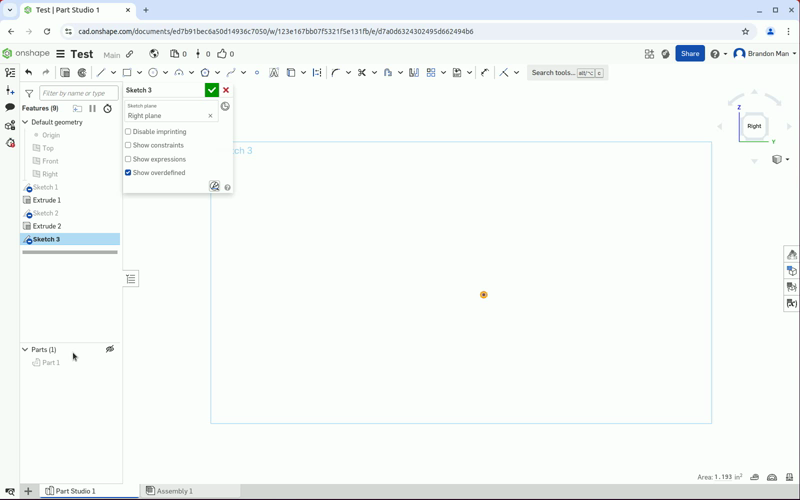
key(shift+e)
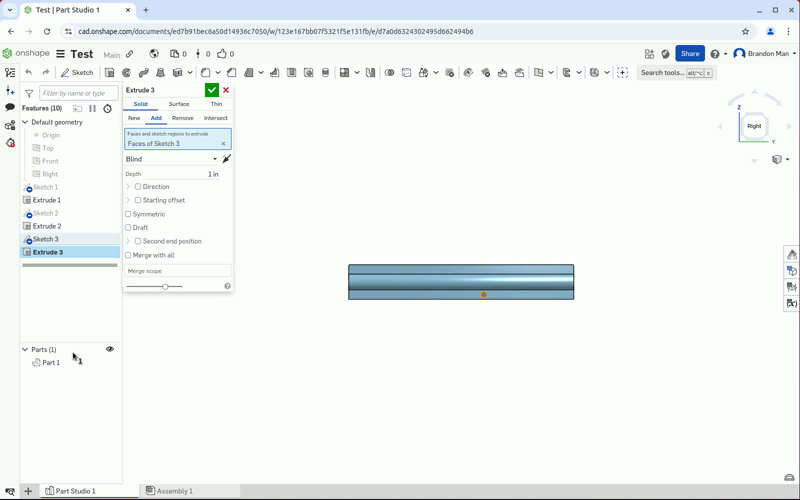
mouse_move(143, 106)
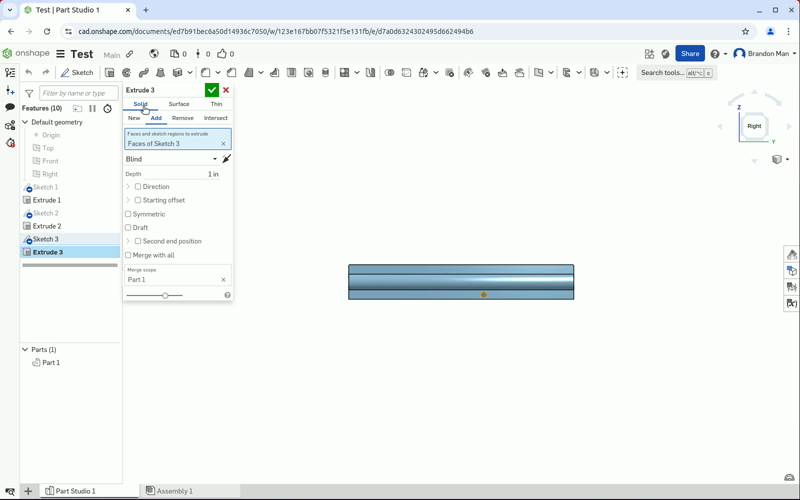
click(143, 106)
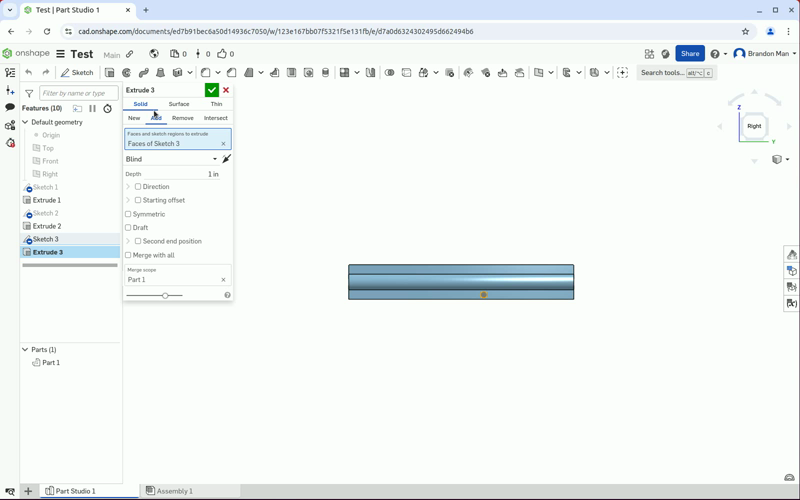
mouse_move(186, 120)
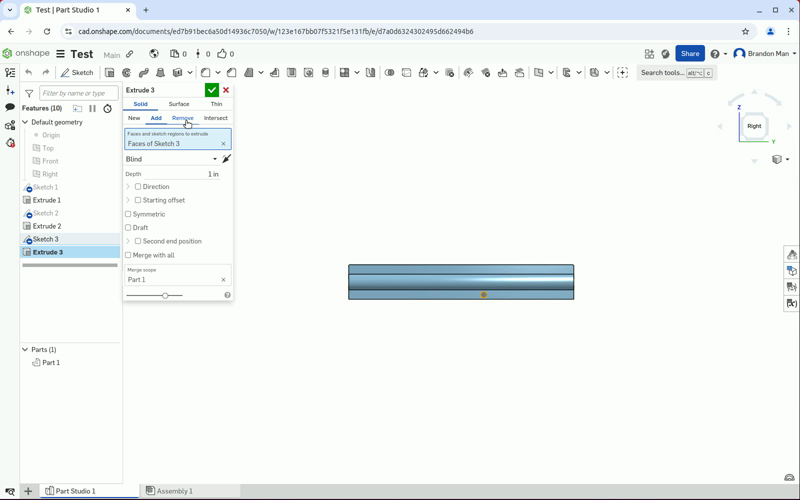
click(186, 120)
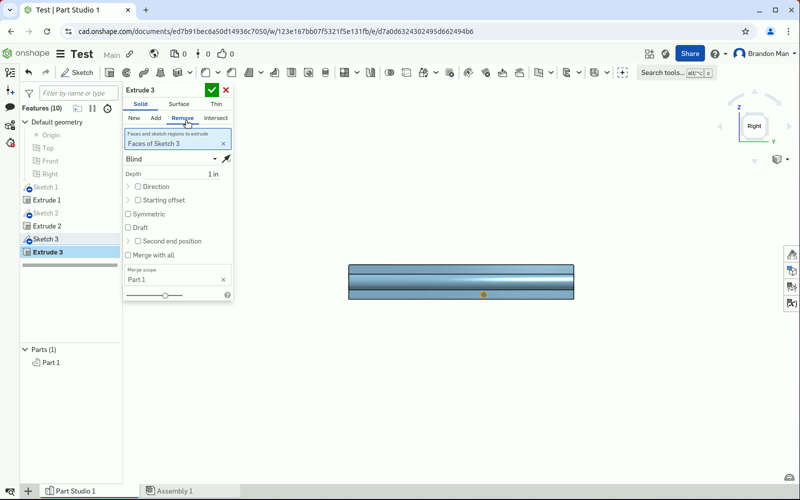
key(tab, 4)
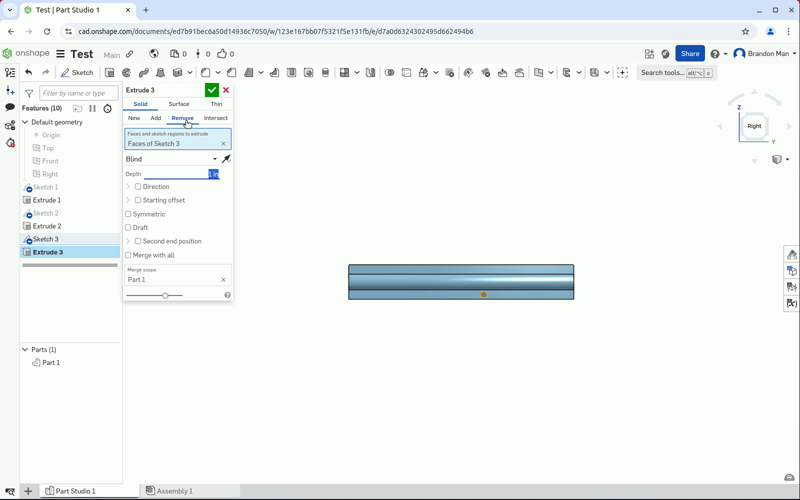
text(0.722)
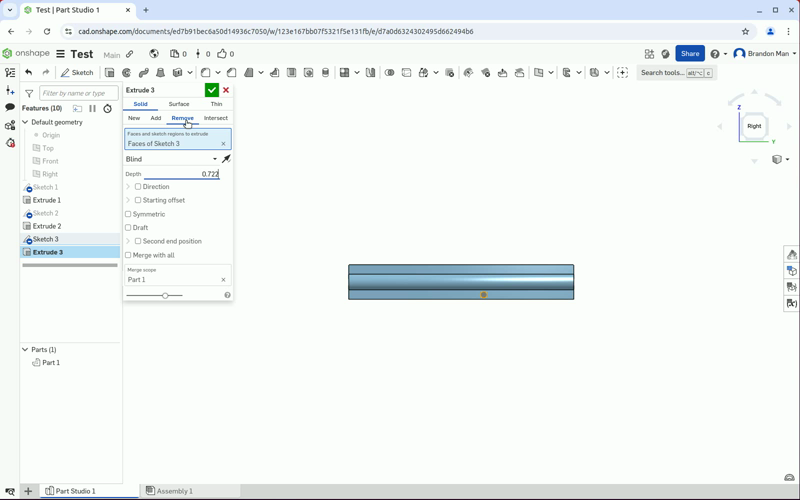
key(tab, 6)
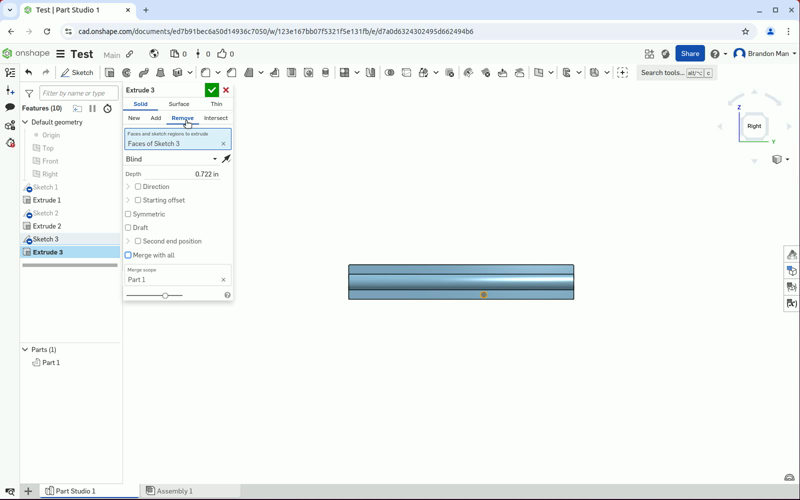
key(space)
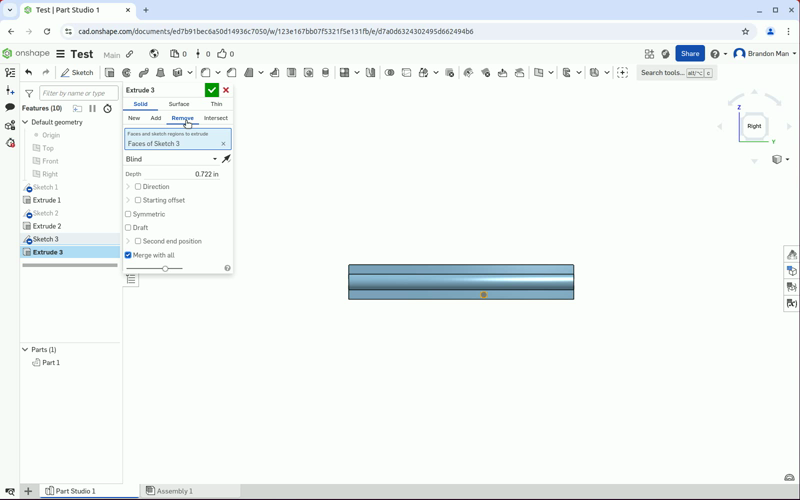
key(enter)
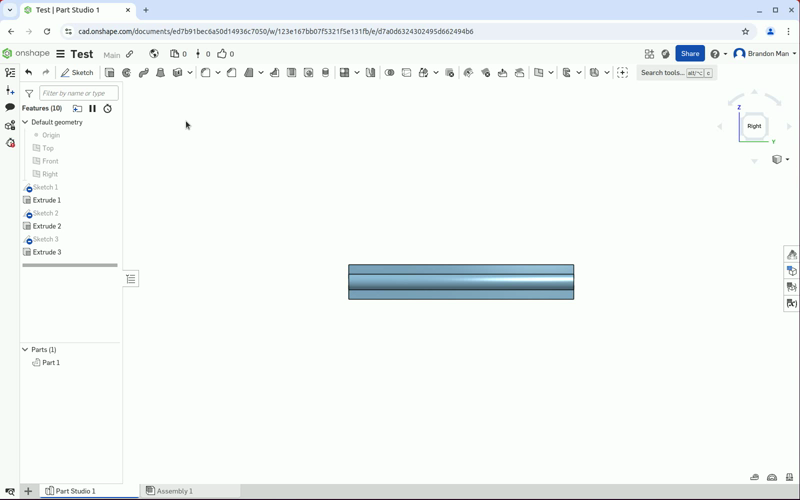
key(shift+h)
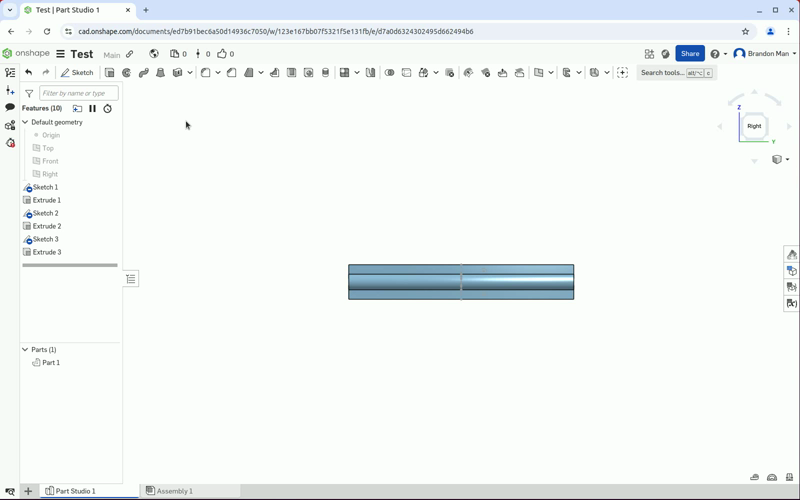
key(shift+h)
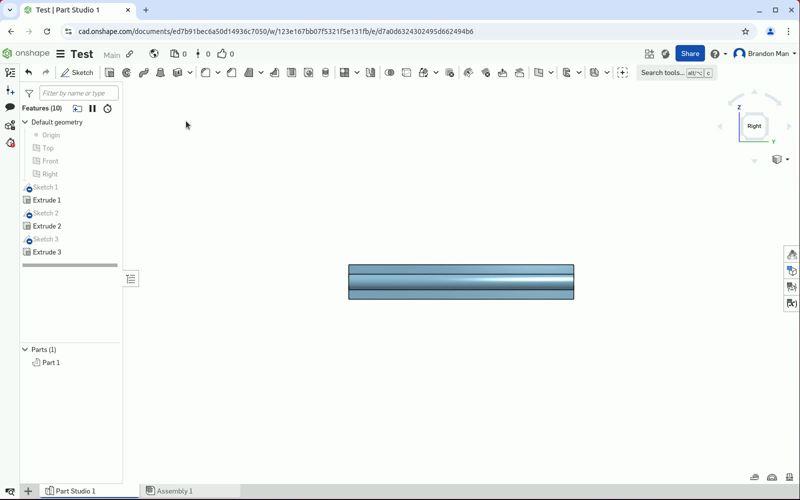
mouse_move(73, 189)
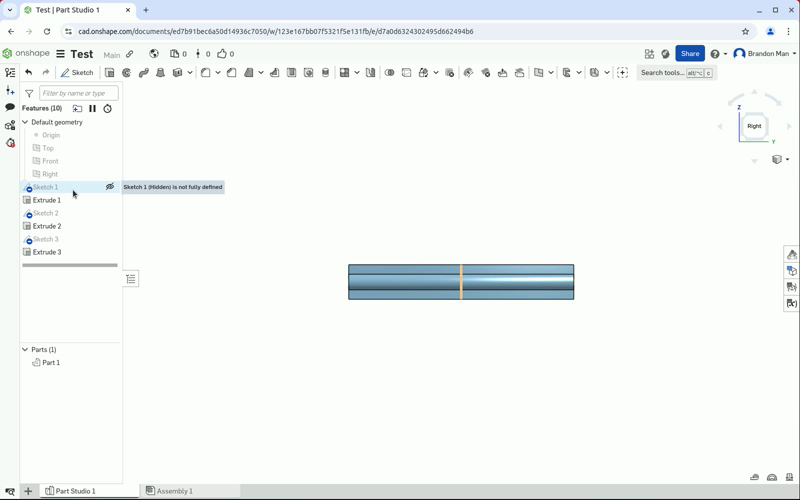
click(73, 189)
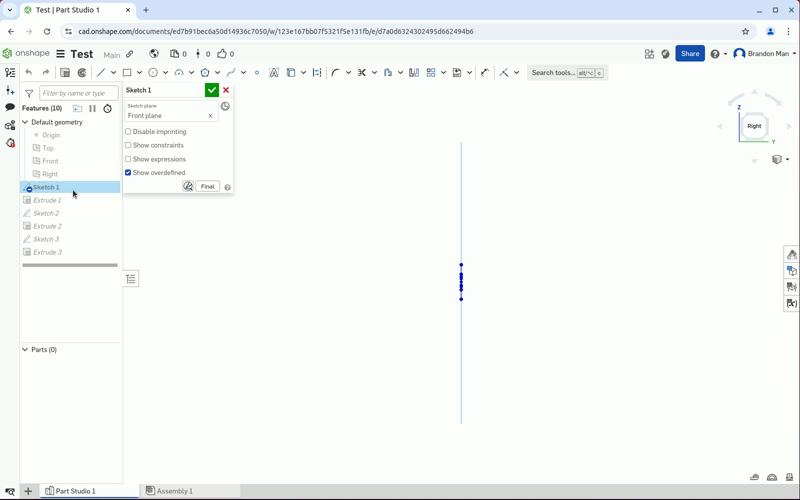
mouse_move(229, 92)
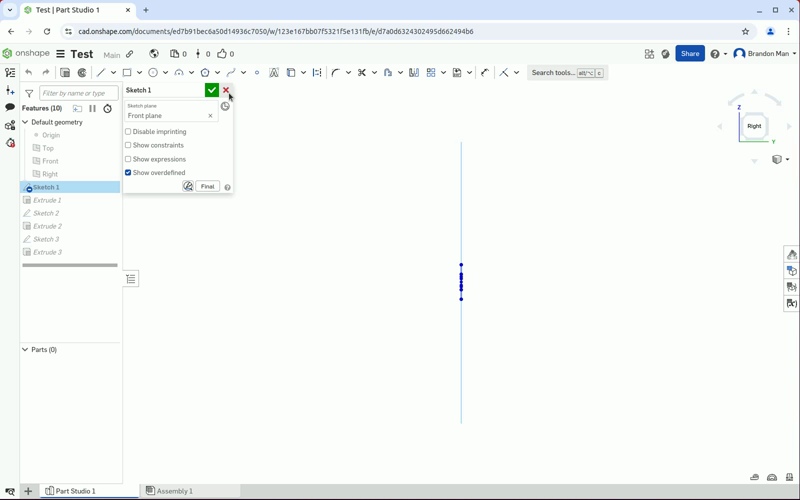
click(229, 92)
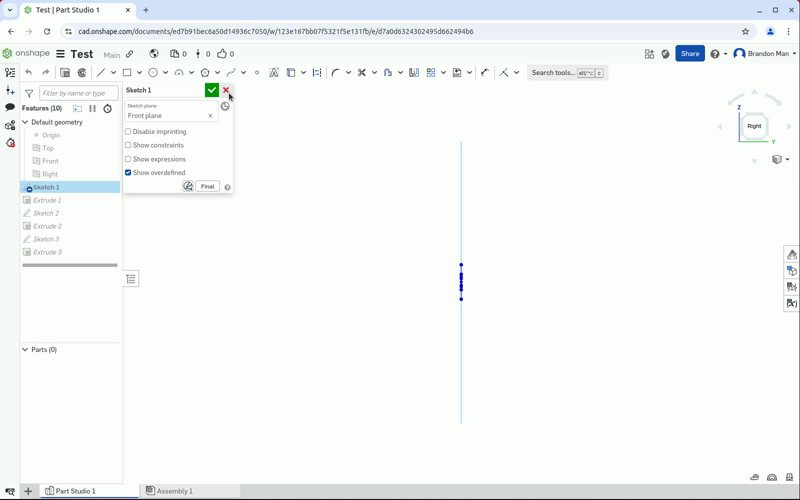
key(shift+s)
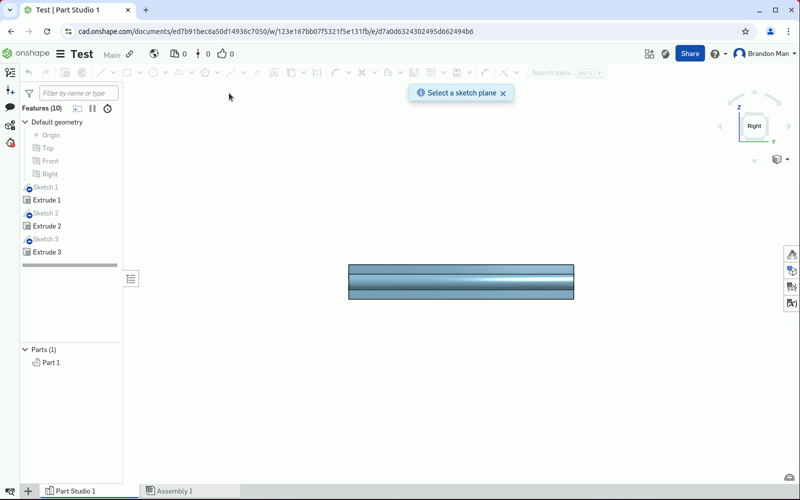
mouse_move(73, 176)
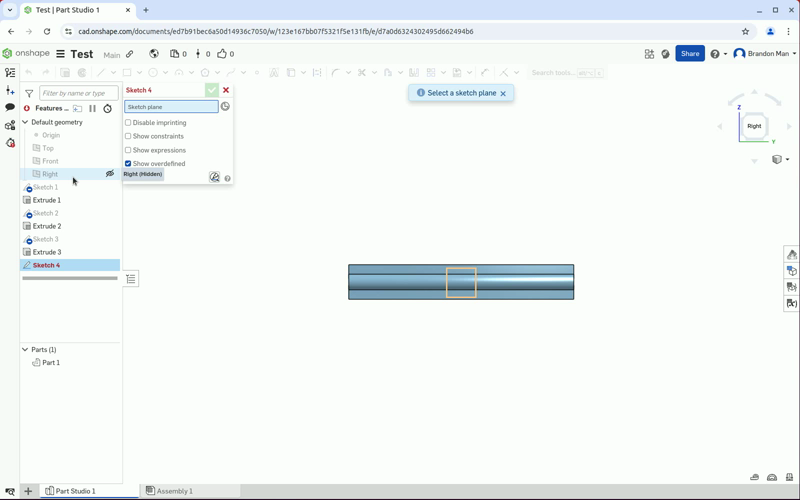
click(73, 176)
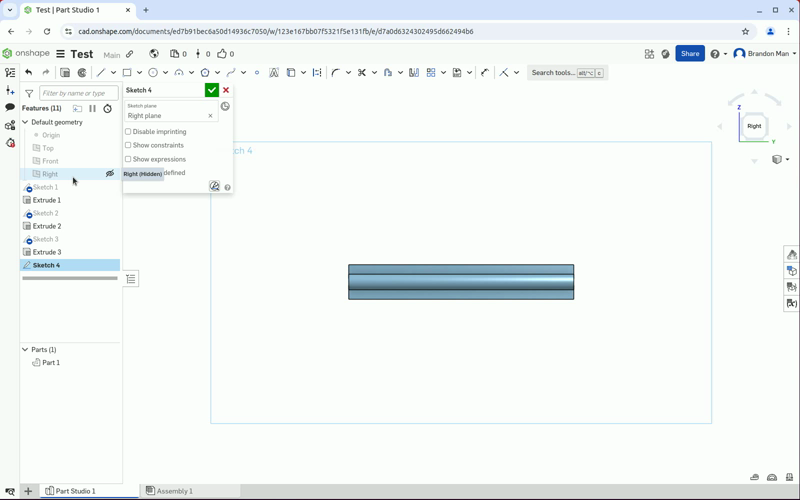
mouse_move(73, 352)
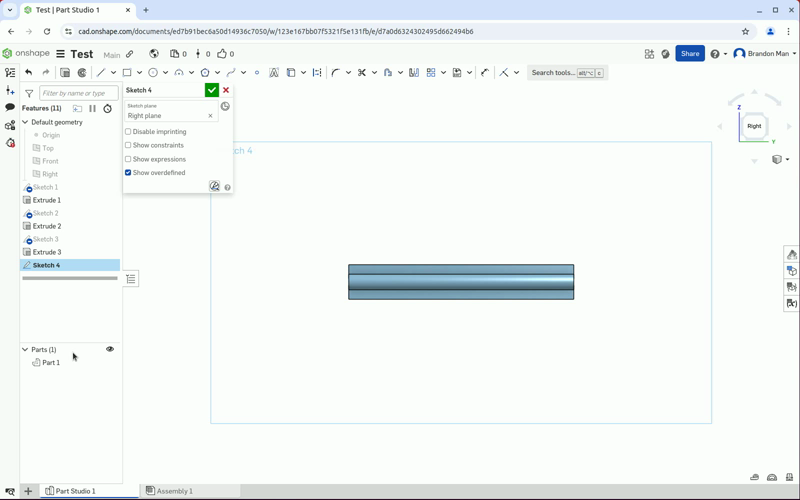
key(y)
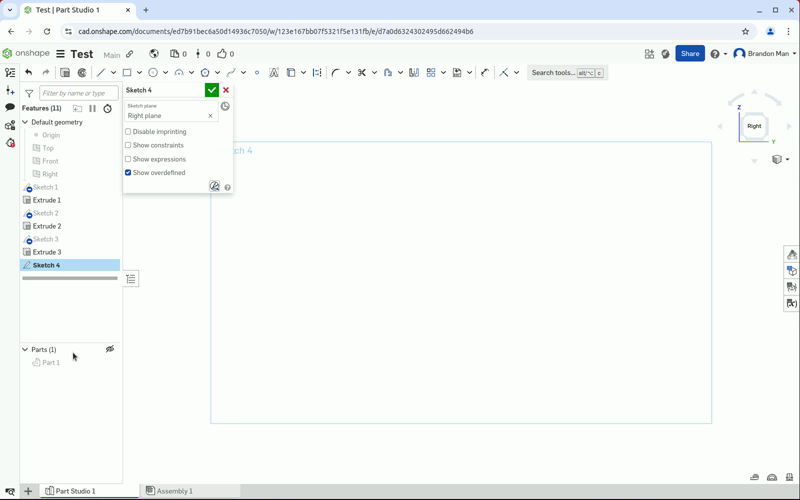
key(c)
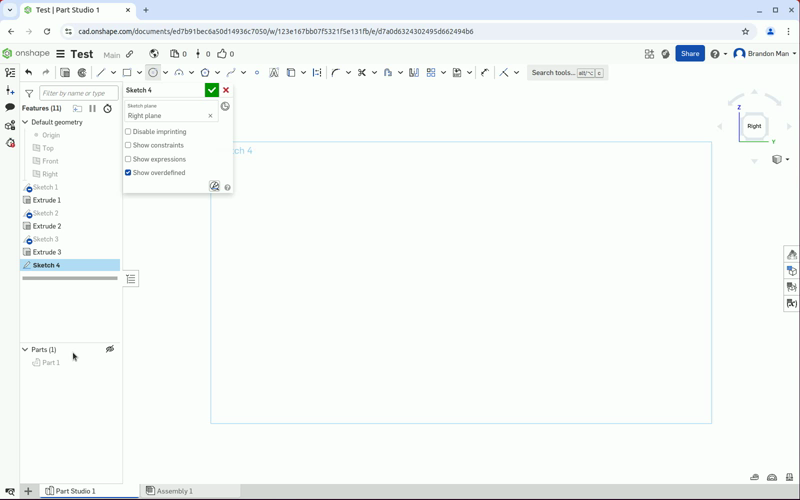
key_down(shift)
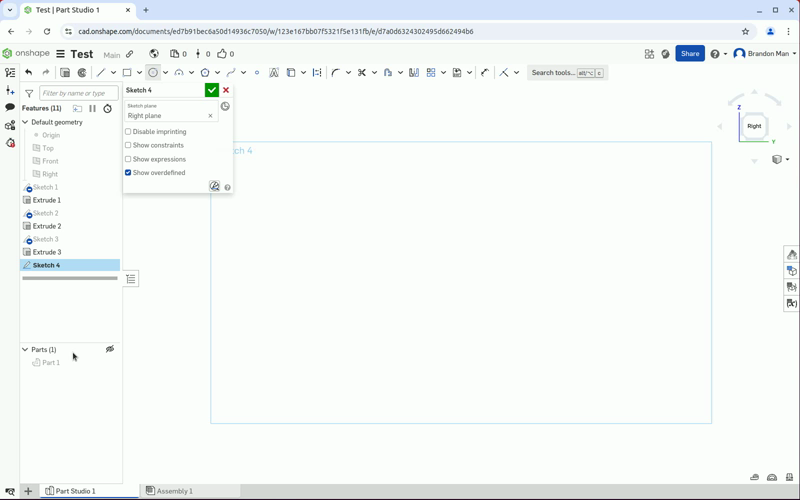
mouse_move(439, 294)
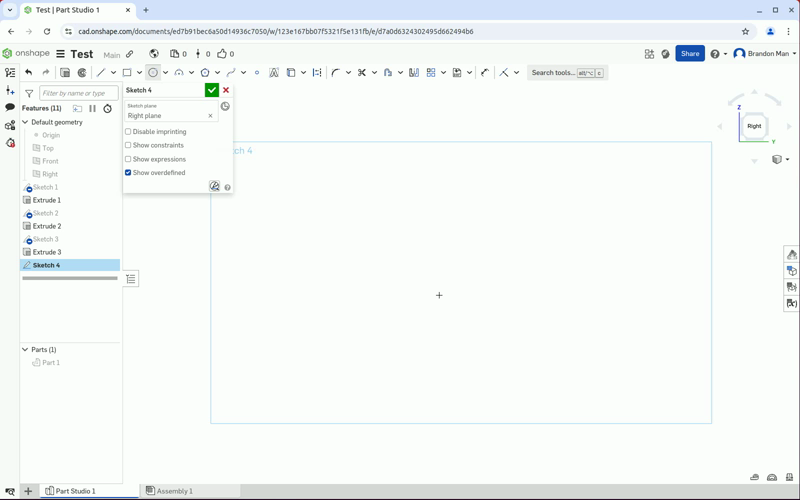
click(439, 294)
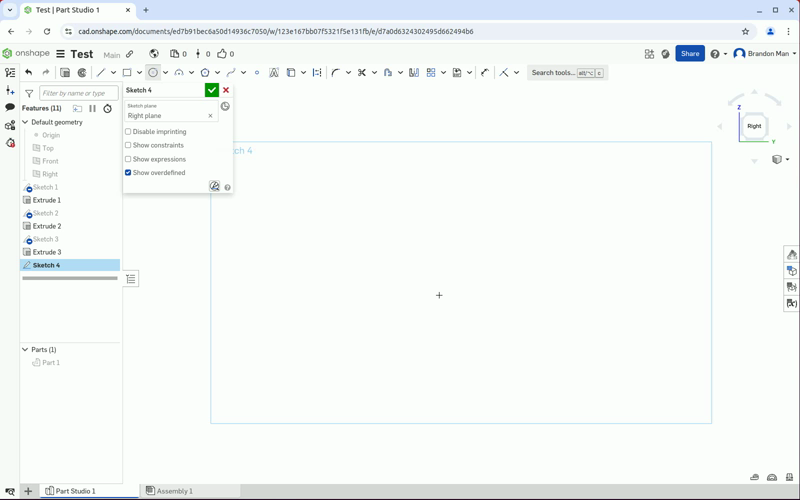
key_up(shift)
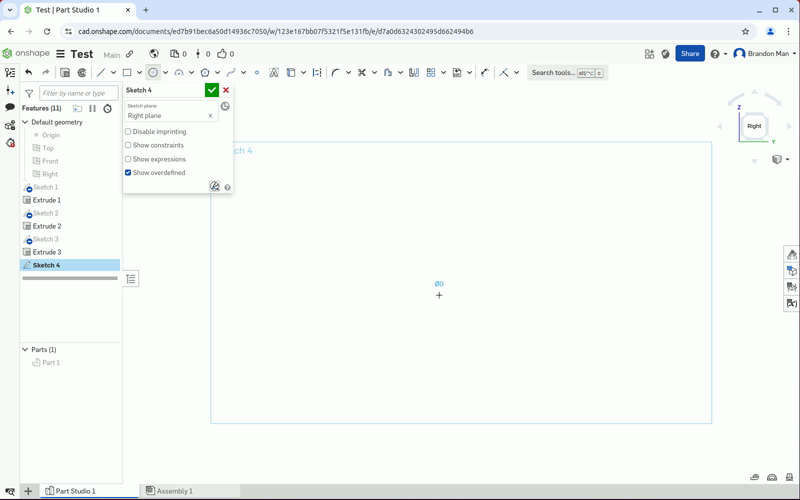
mouse_move(442, 294)
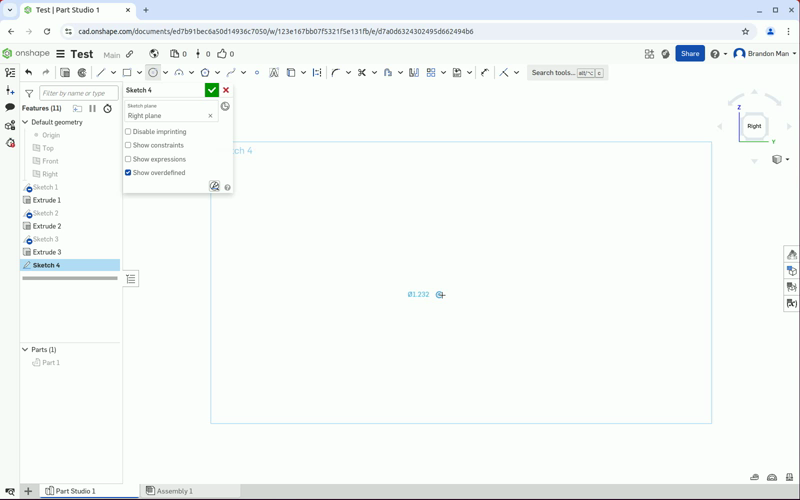
click(442, 294)
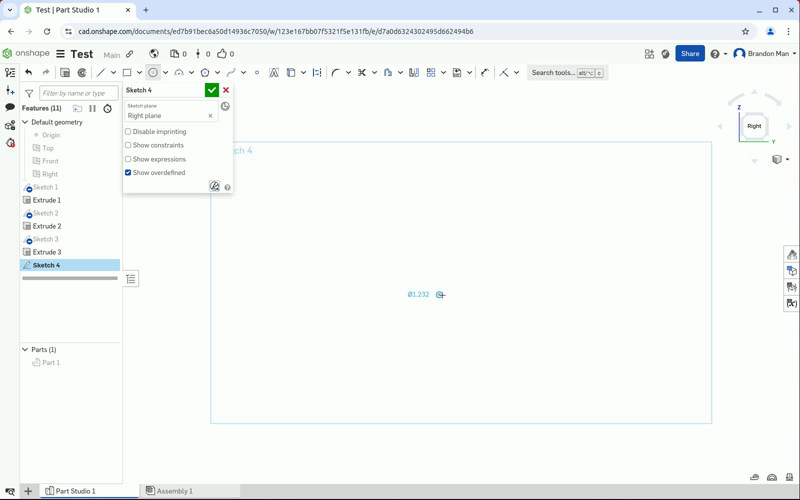
key(esc)
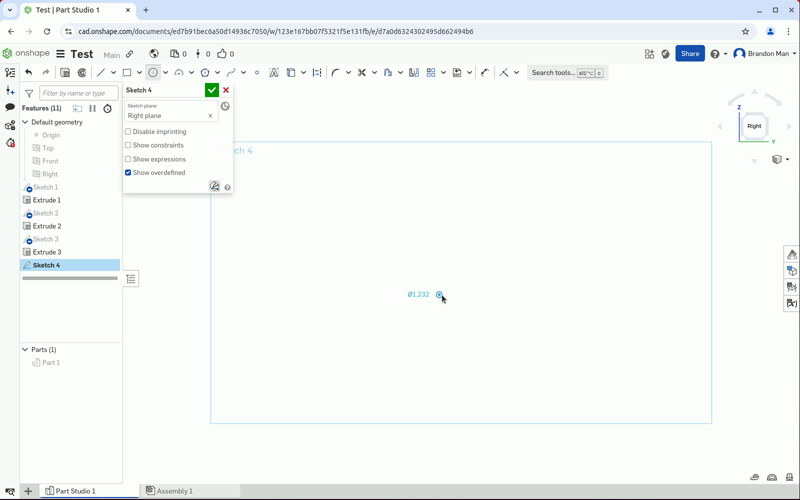
mouse_move(440, 292)
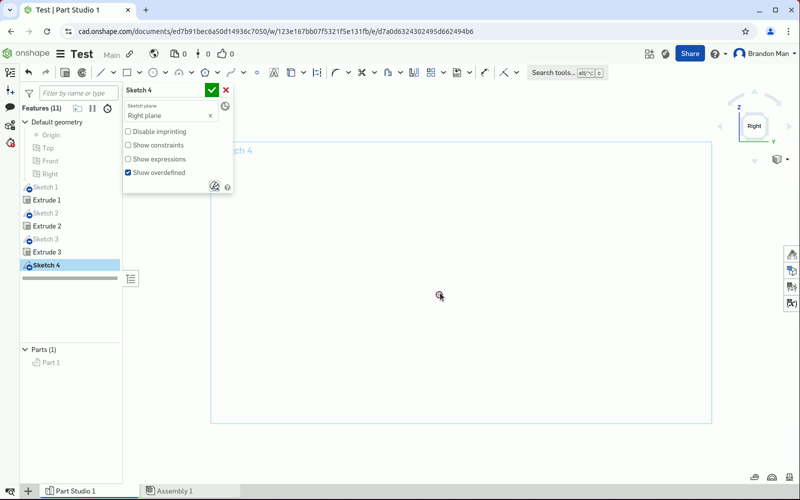
scroll(6)
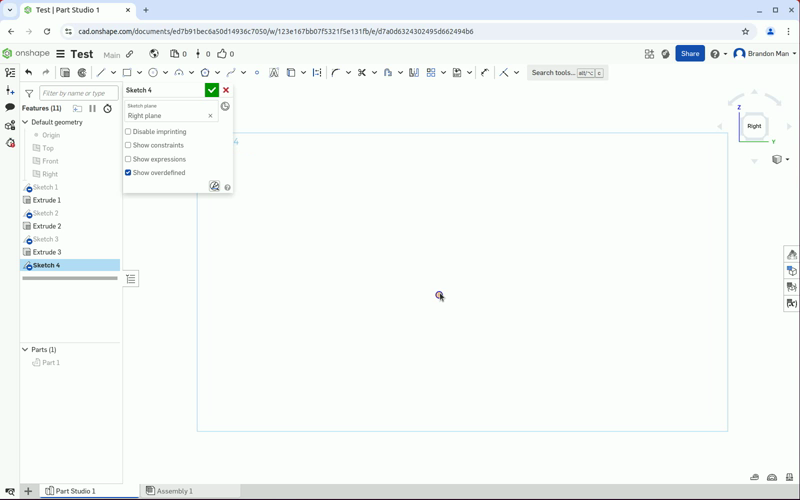
scroll(6)
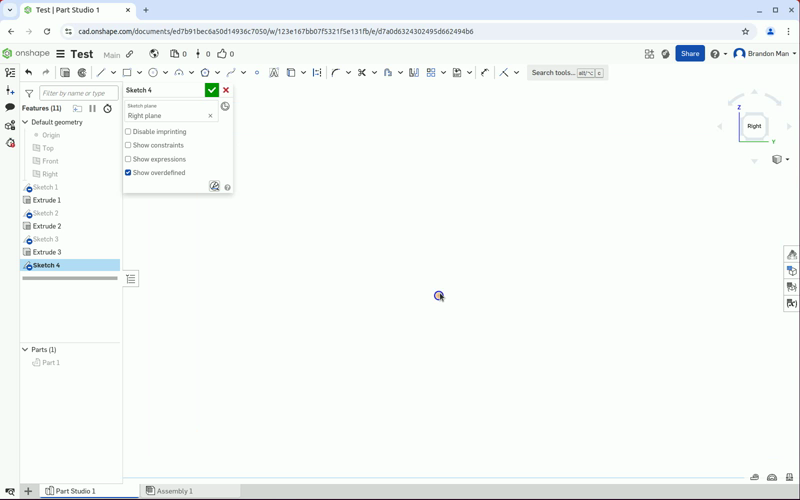
scroll(6)
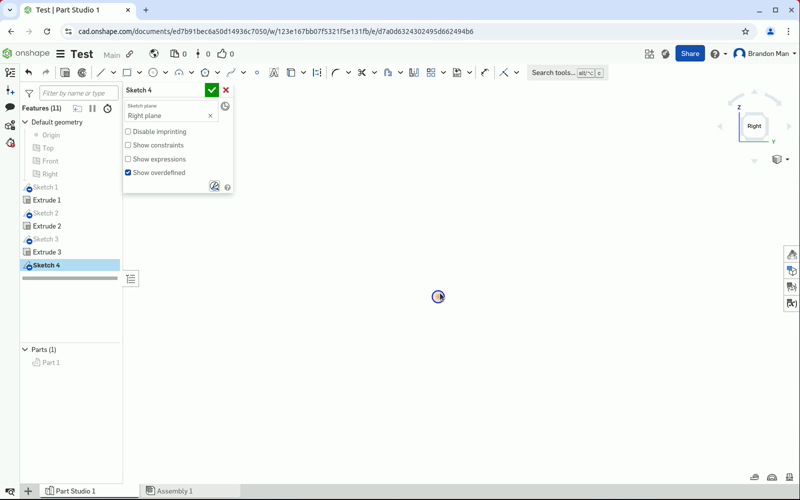
scroll(6)
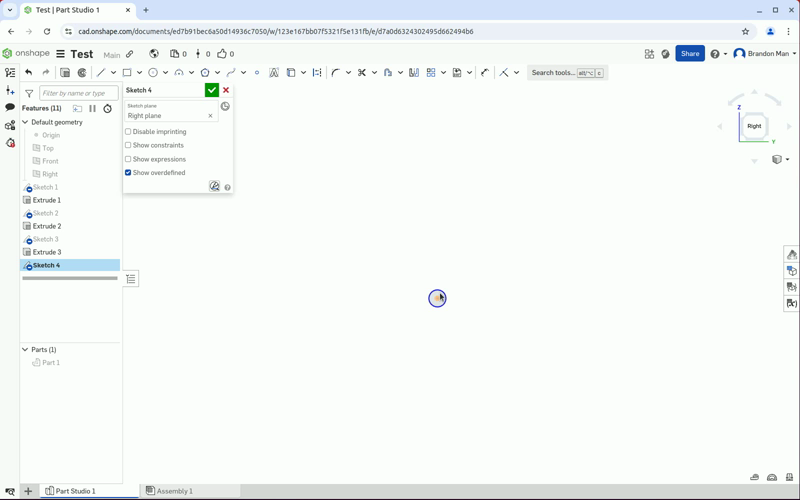
scroll(6)
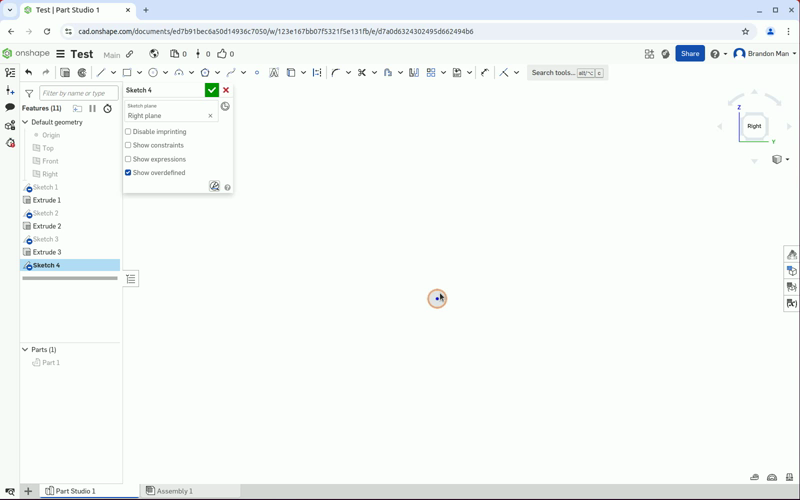
scroll(6)
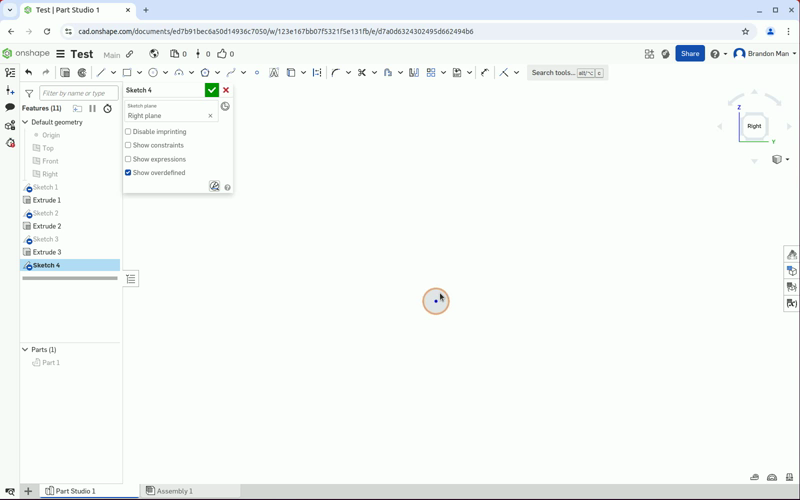
scroll(6)
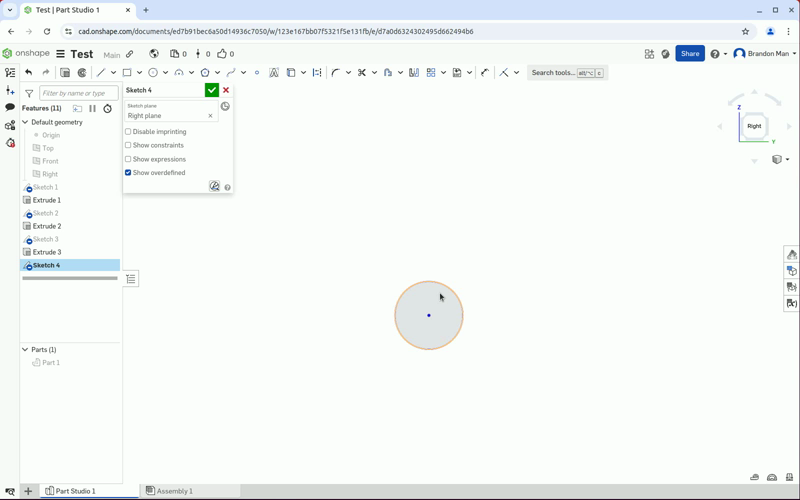
click(440, 292)
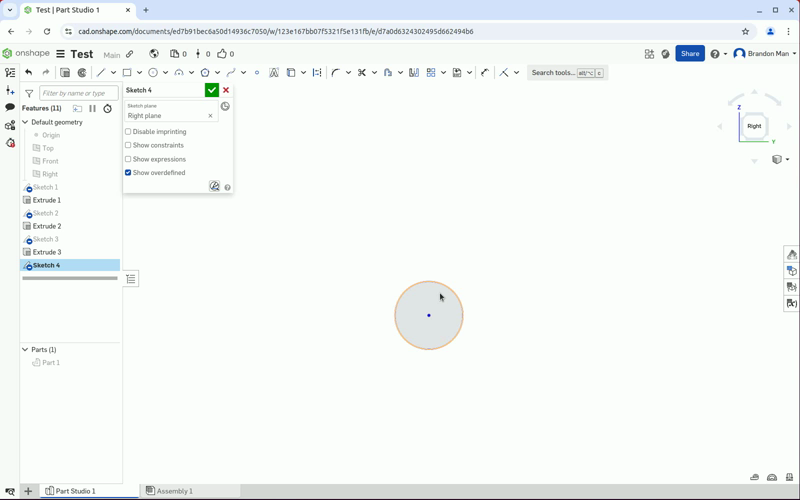
scroll(-6)
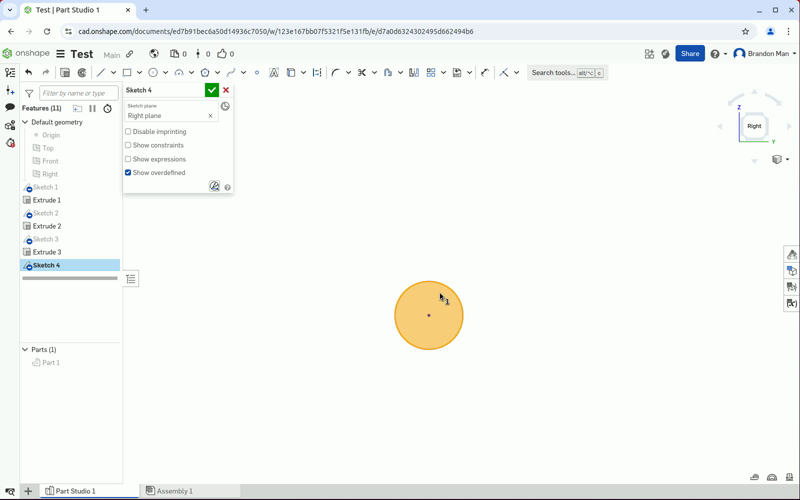
scroll(-6)
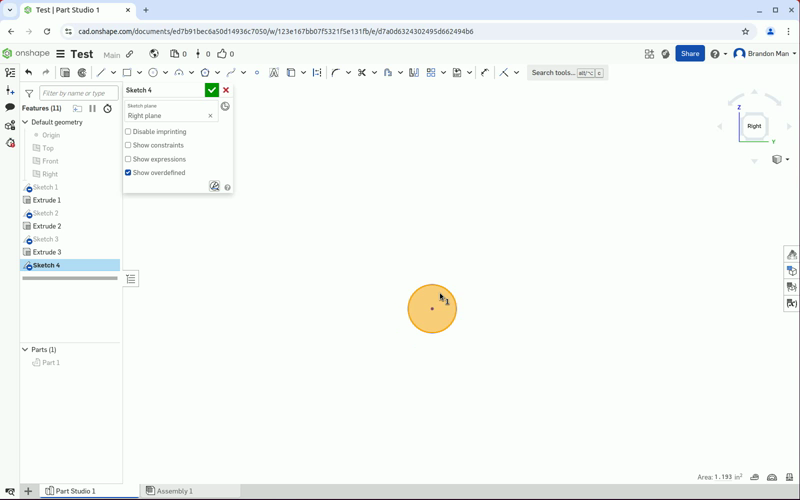
scroll(-6)
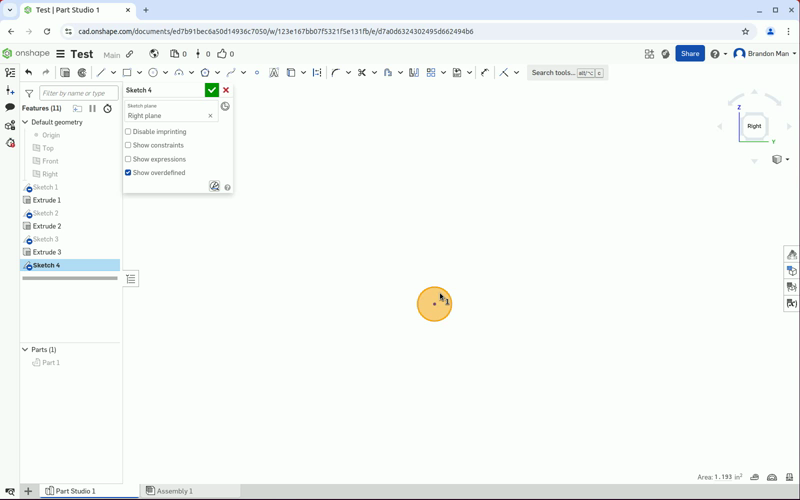
scroll(-6)
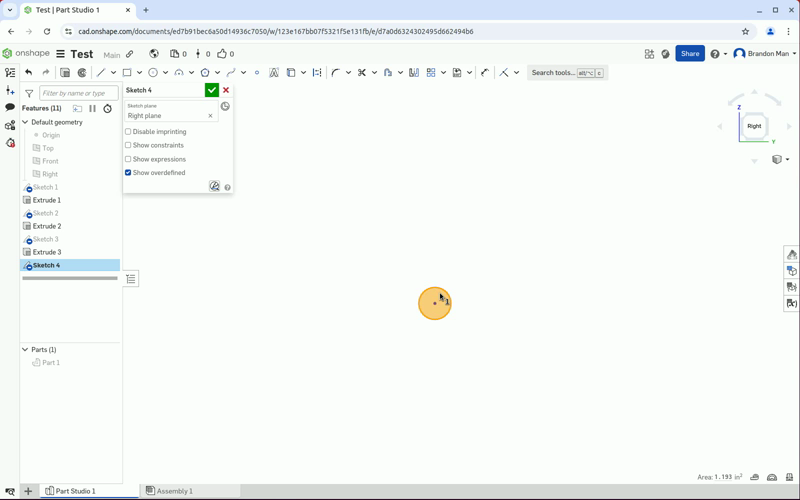
scroll(-6)
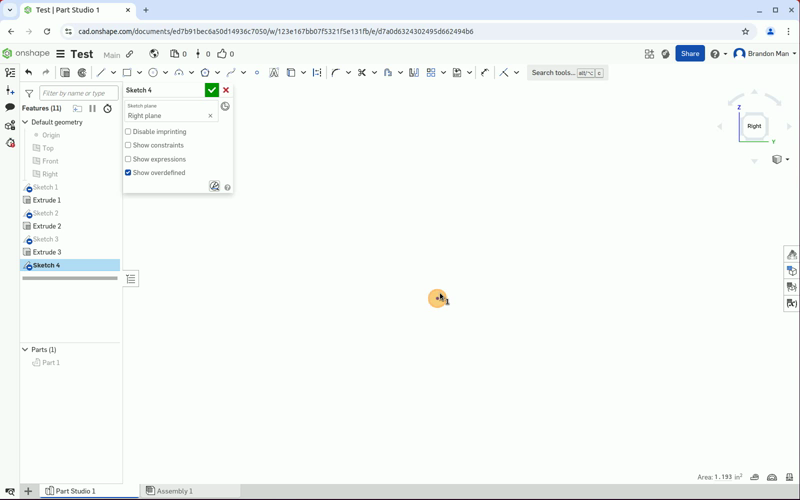
scroll(-6)
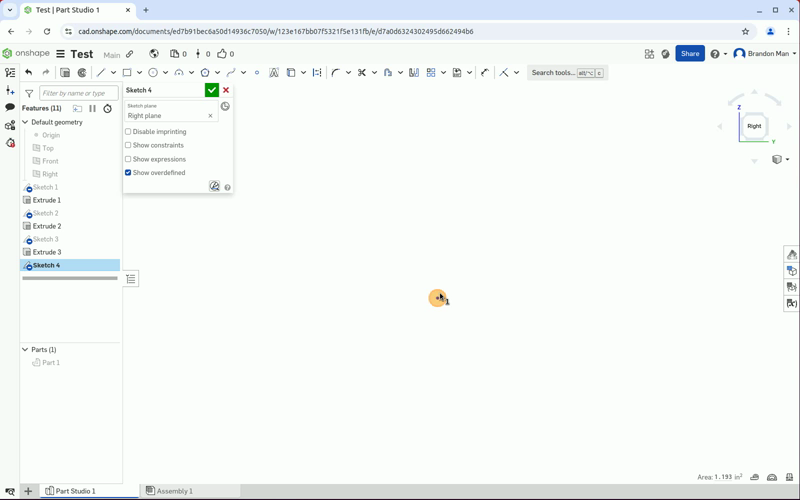
scroll(-6)
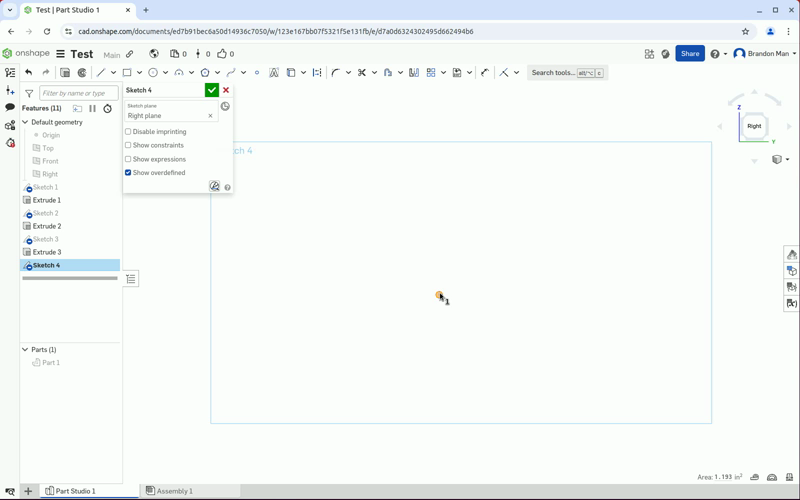
mouse_move(73, 352)
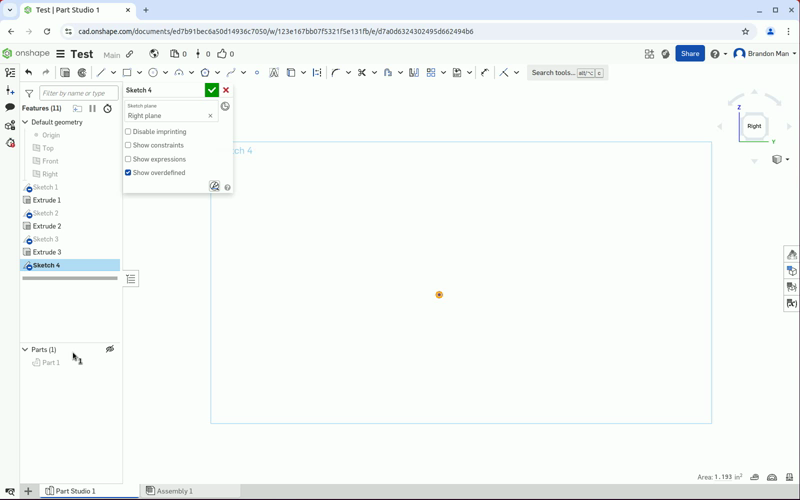
key(shift+y)
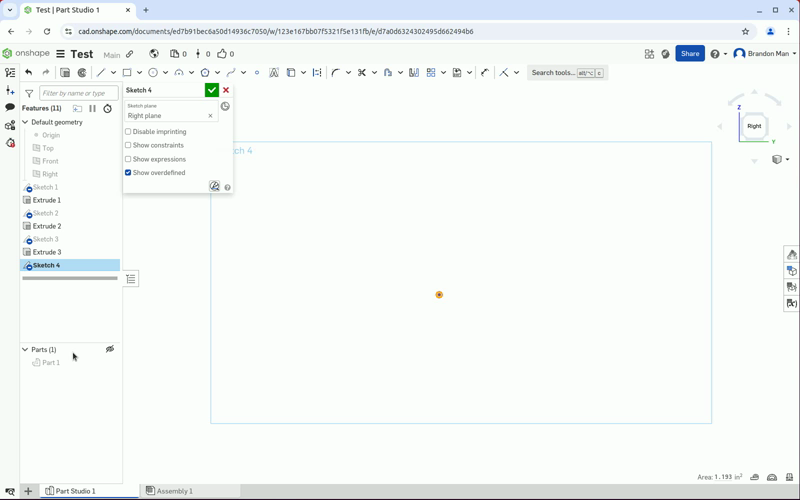
key(shift+e)
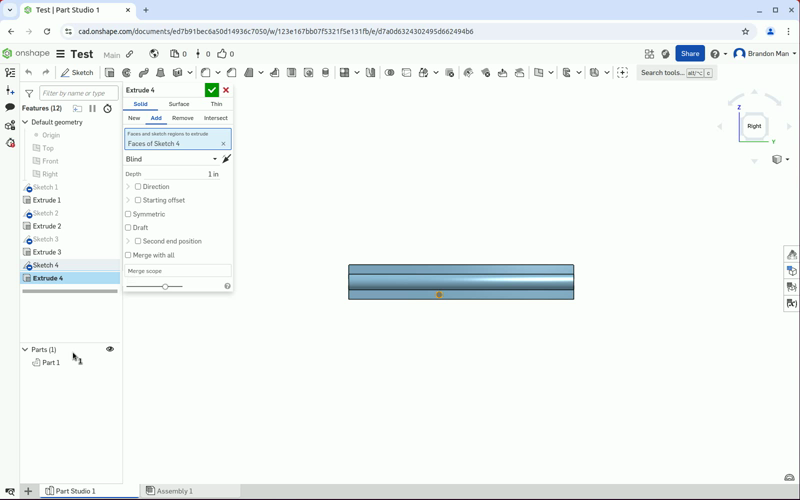
mouse_move(143, 106)
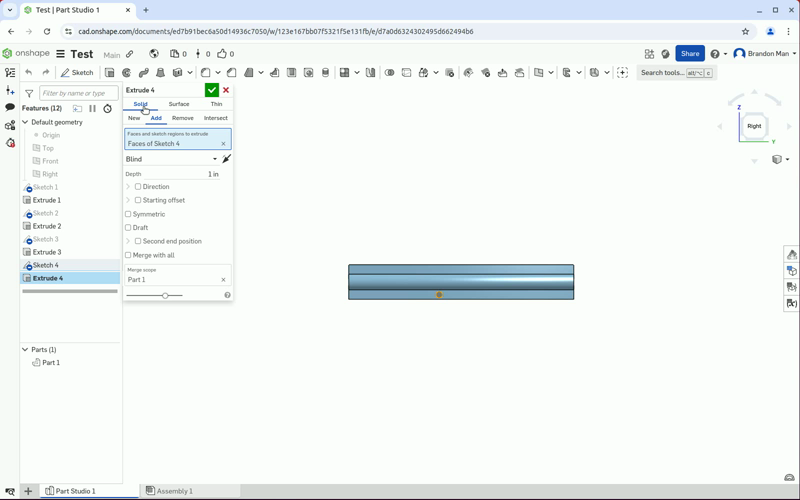
click(143, 106)
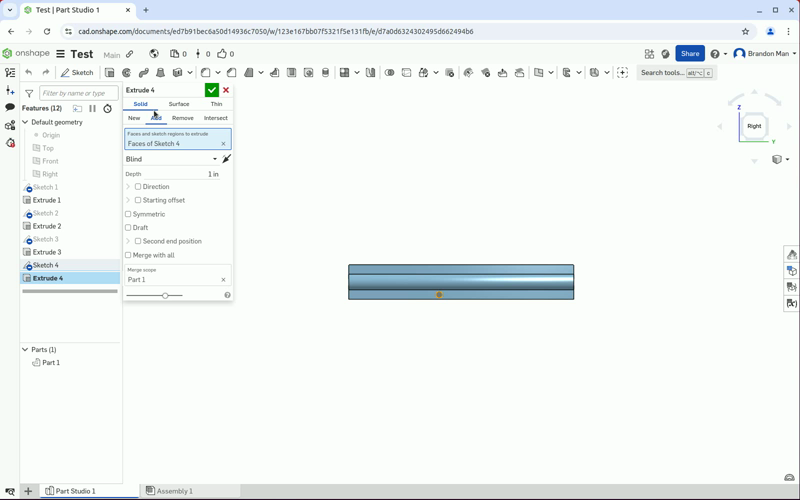
mouse_move(186, 120)
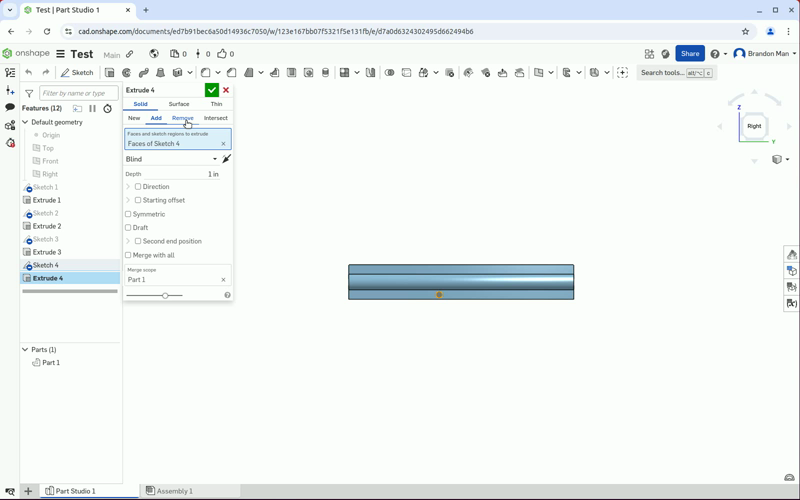
click(186, 120)
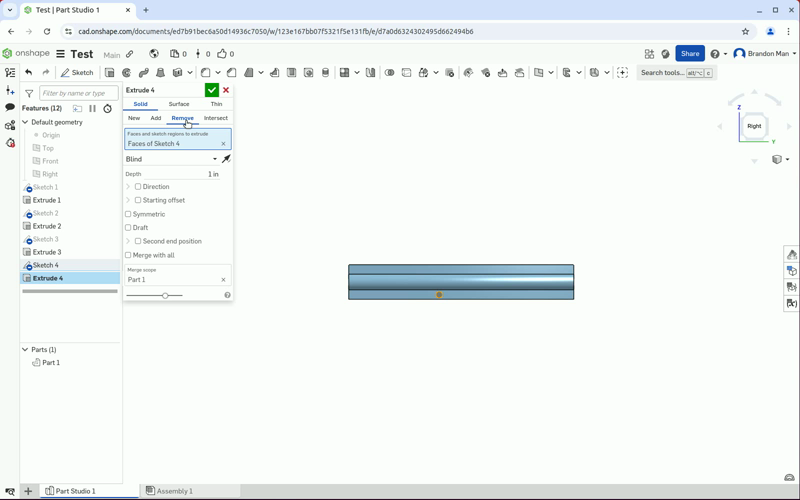
key(tab, 4)
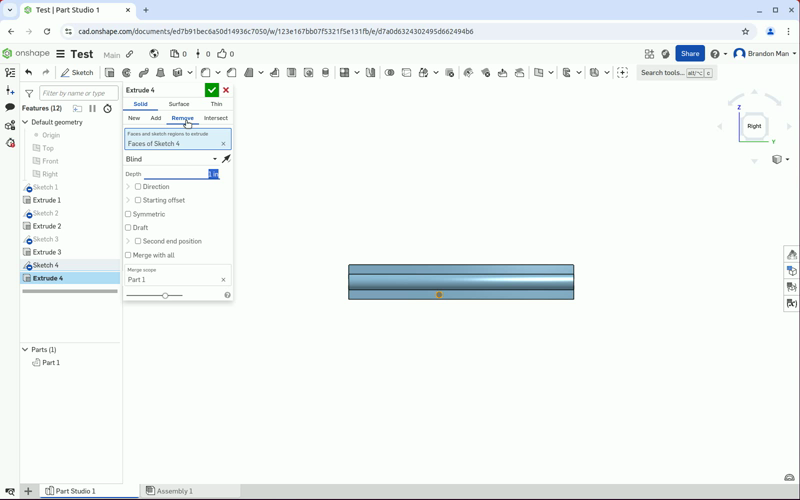
text(0.722)
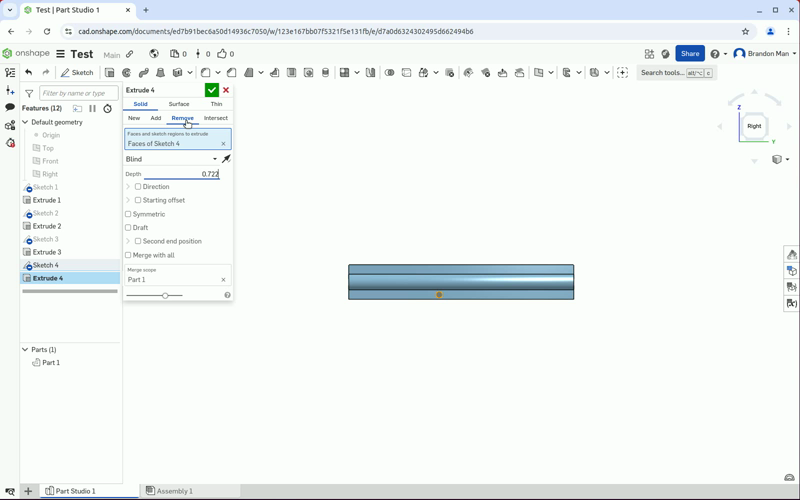
key(tab, 6)
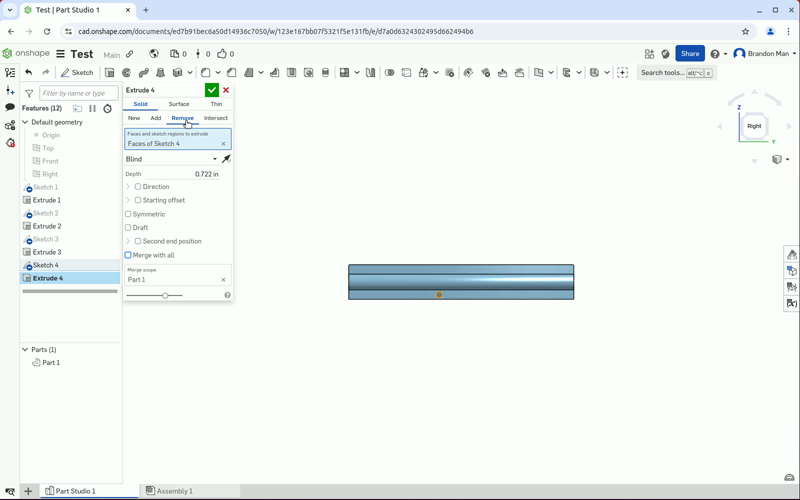
key(space)
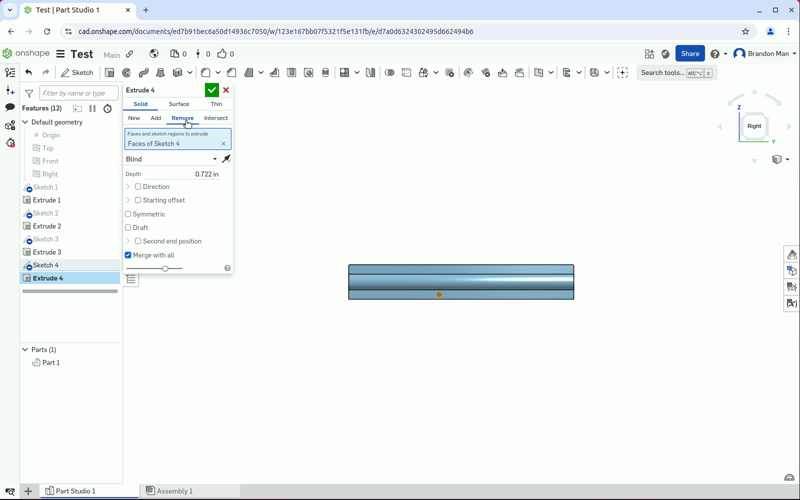
key(enter)
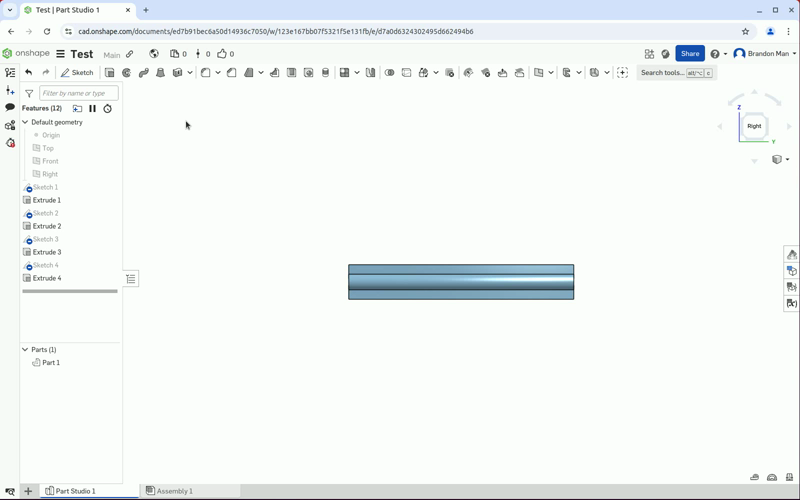
key(shift+h)
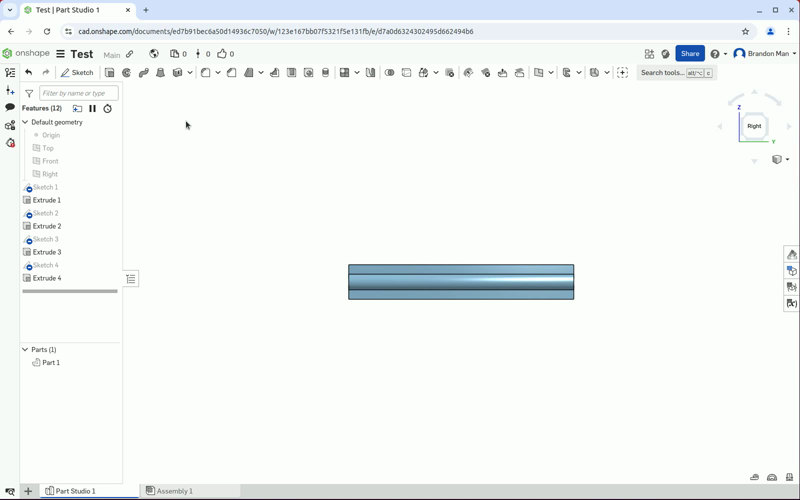
key(shift+h)
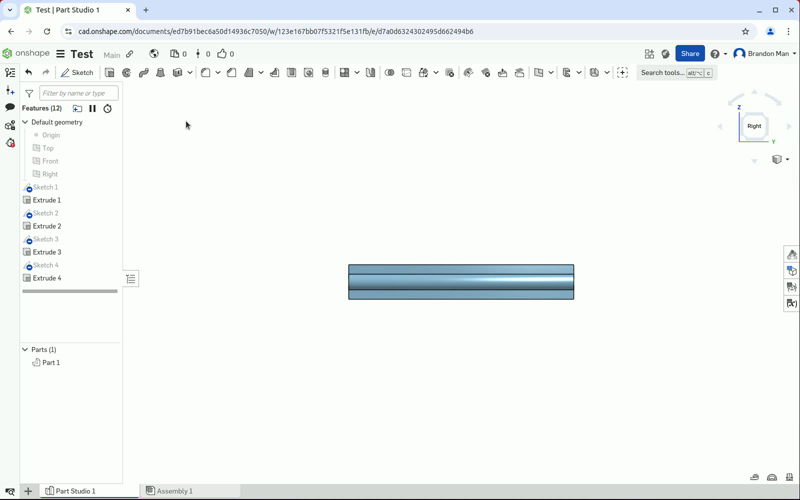
mouse_move(73, 189)
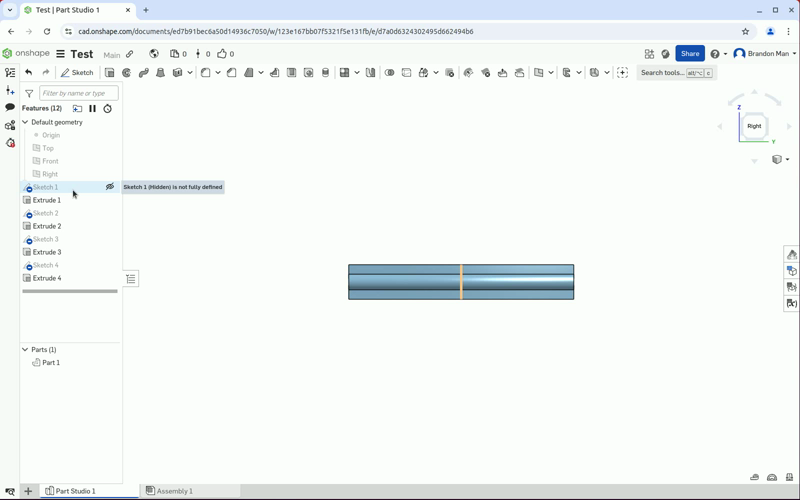
click(73, 189)
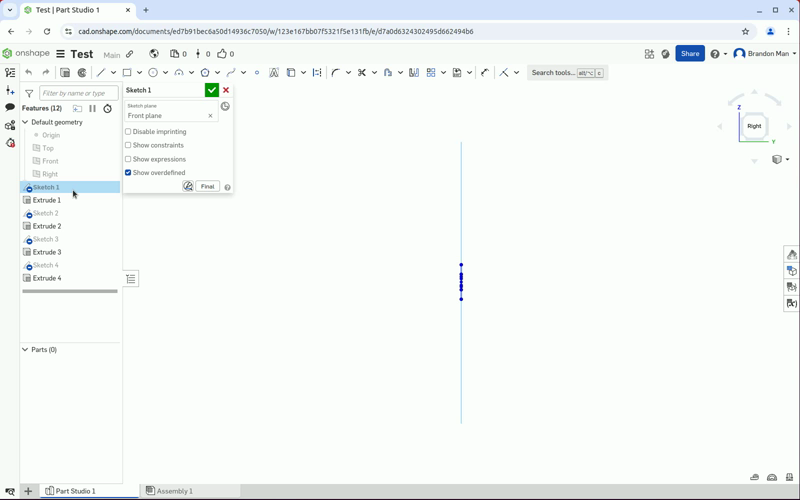
mouse_move(229, 92)
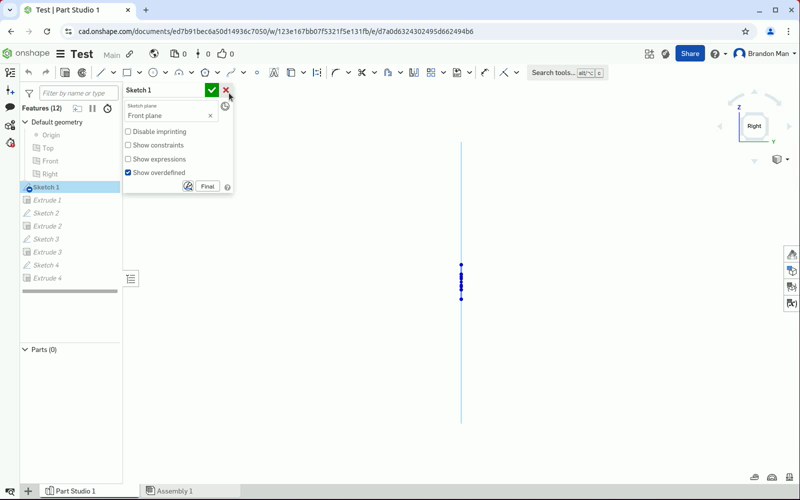
click(229, 92)
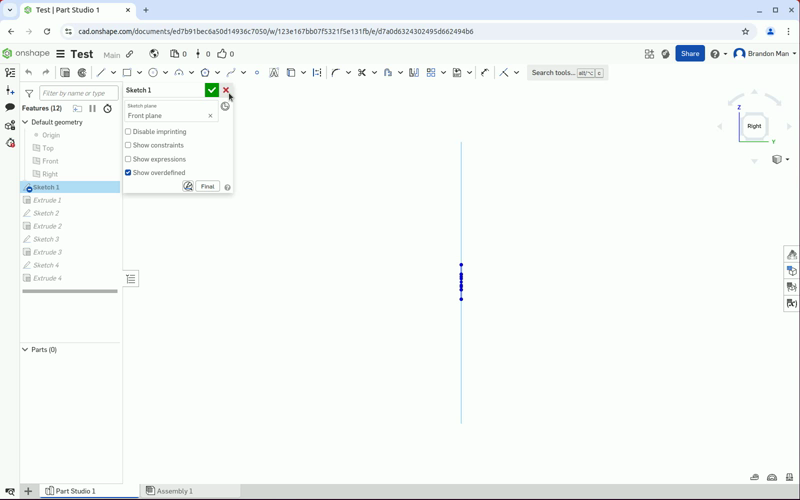
key(shift+s)
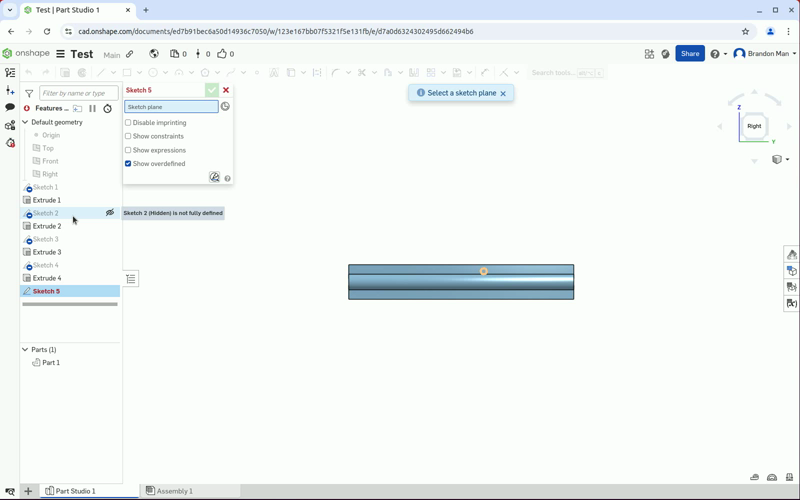
scroll(3)
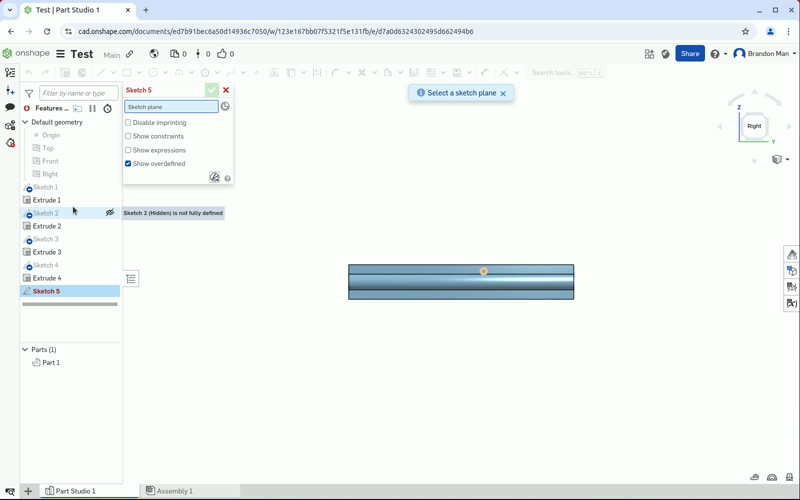
mouse_move(73, 176)
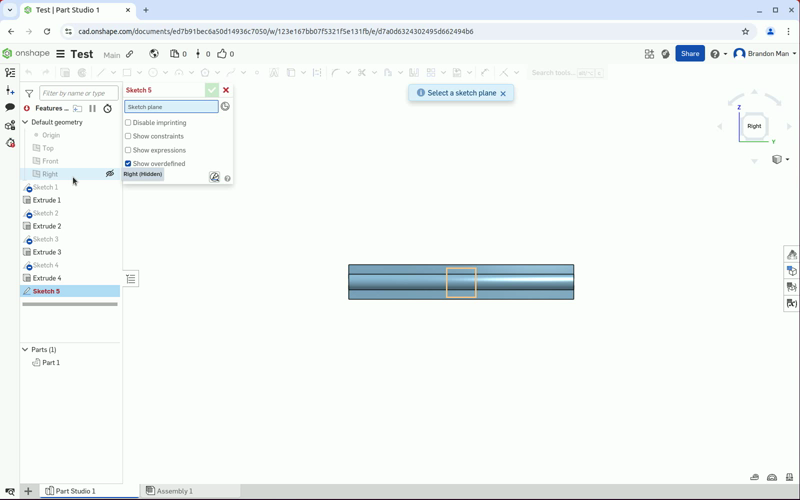
click(73, 176)
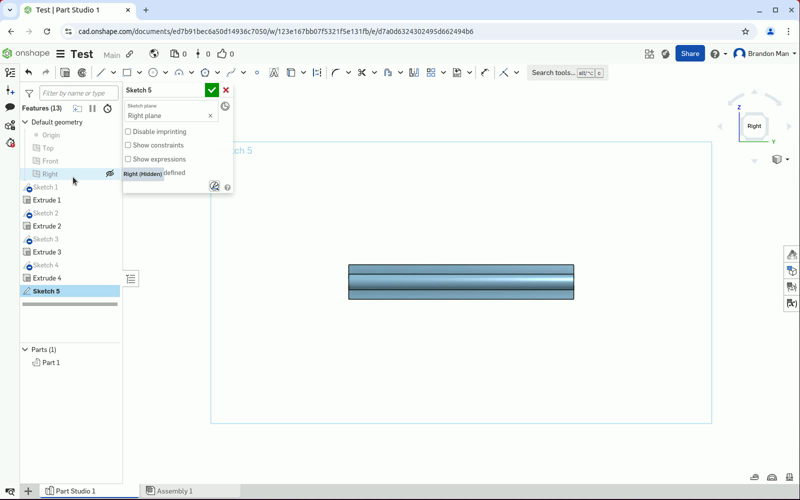
mouse_move(73, 352)
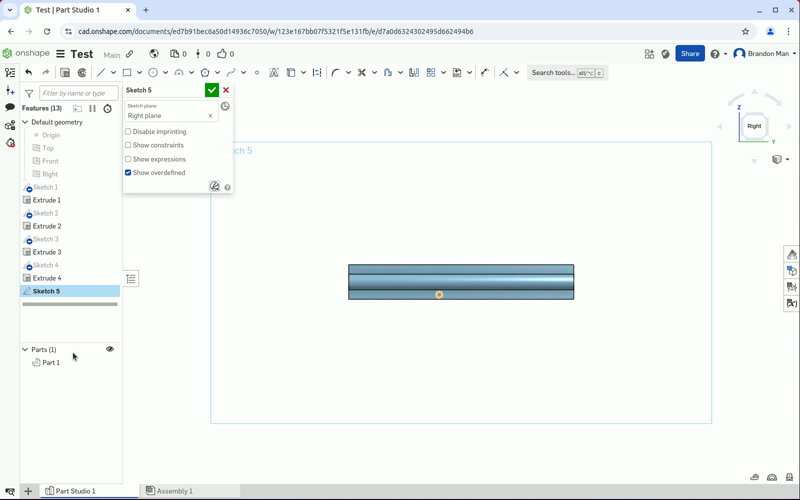
key(y)
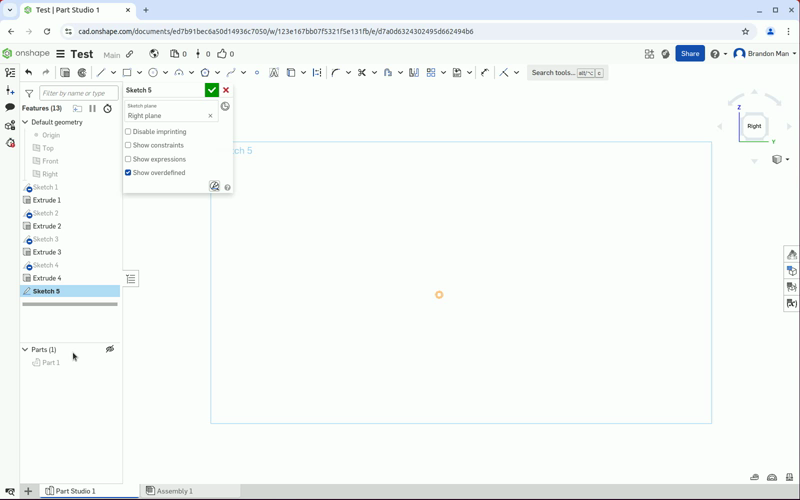
key(c)
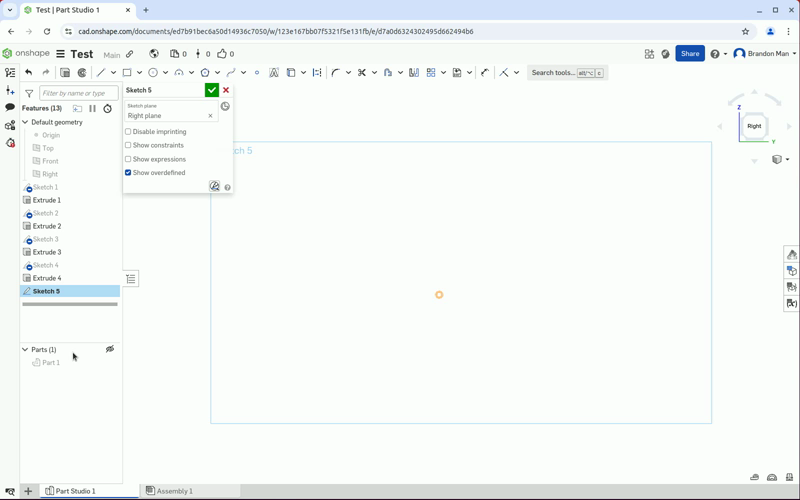
key_down(shift)
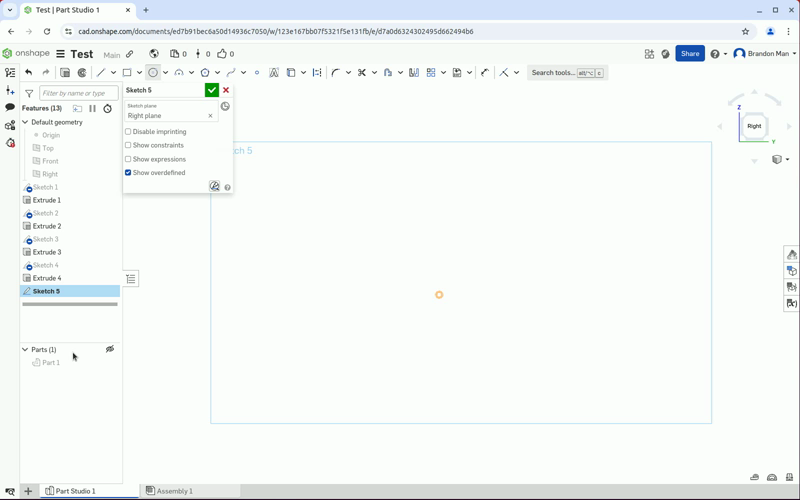
mouse_move(439, 271)
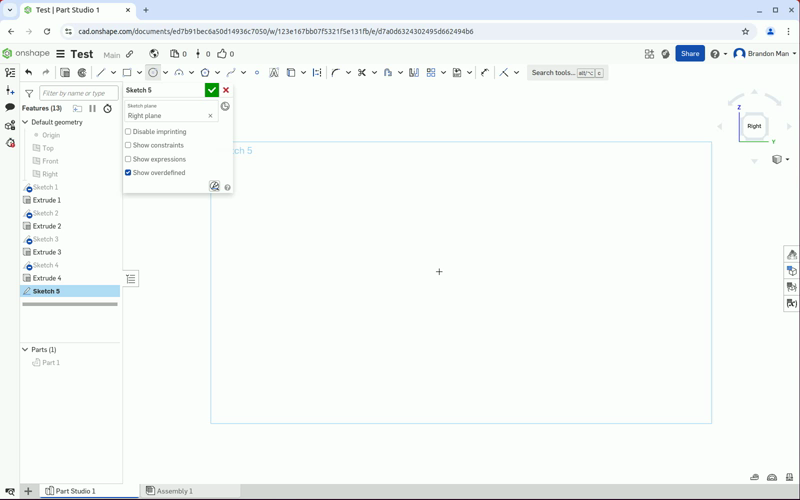
click(439, 271)
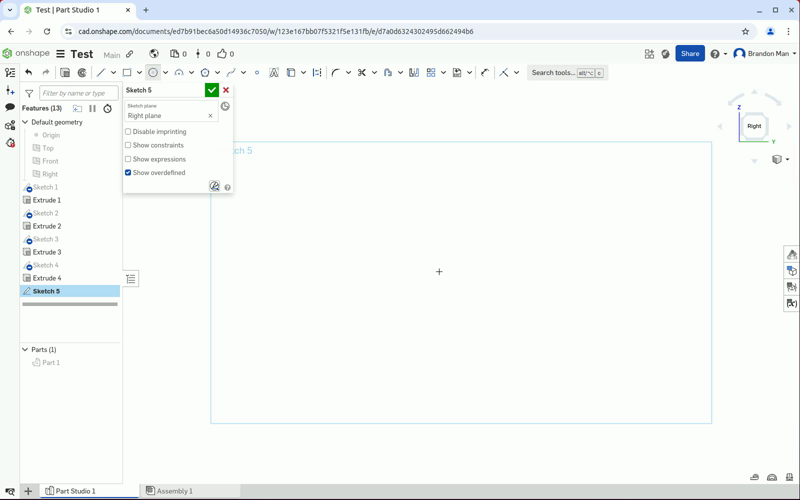
key_up(shift)
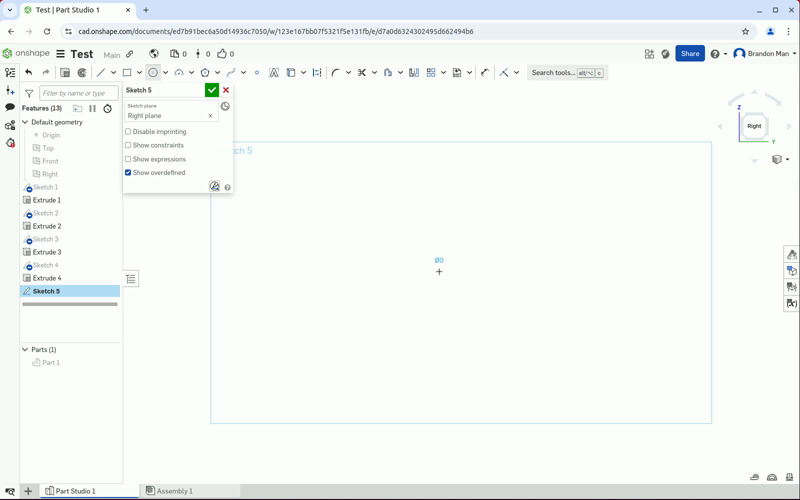
mouse_move(442, 271)
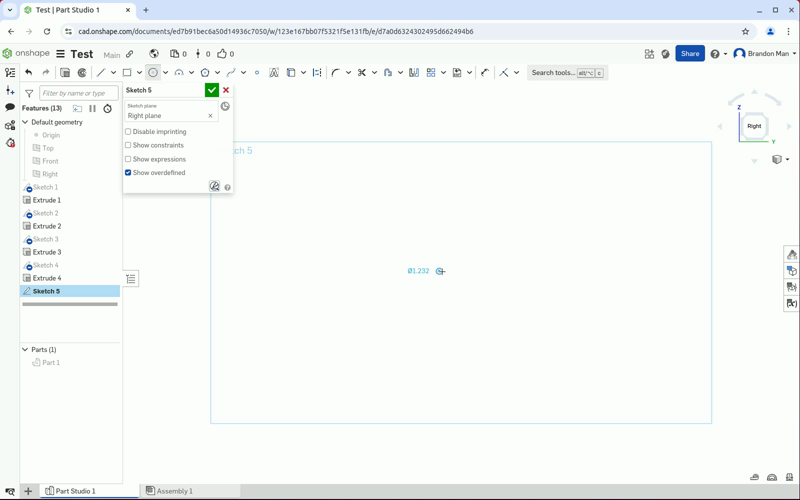
click(442, 271)
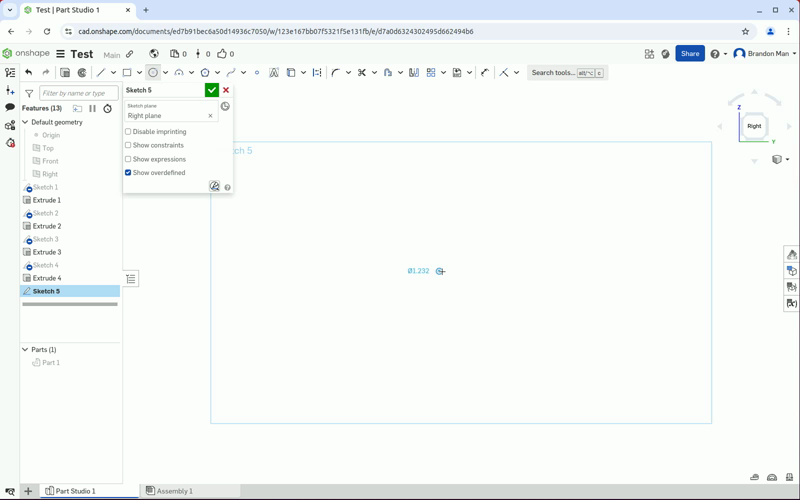
key(esc)
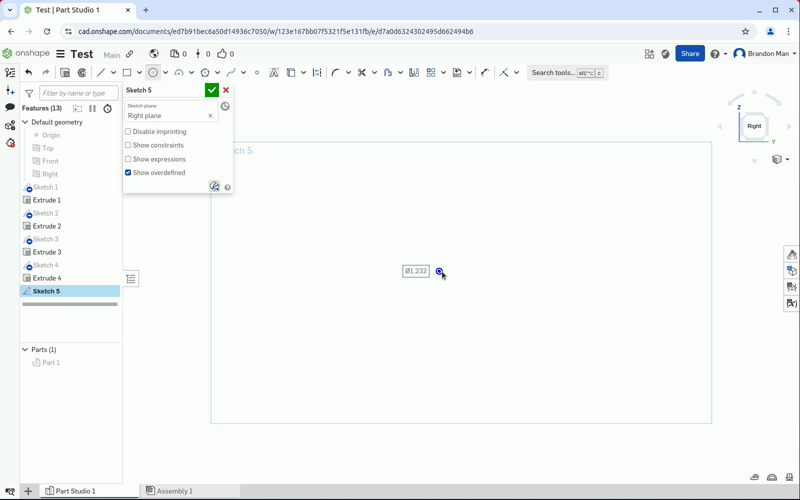
mouse_move(440, 270)
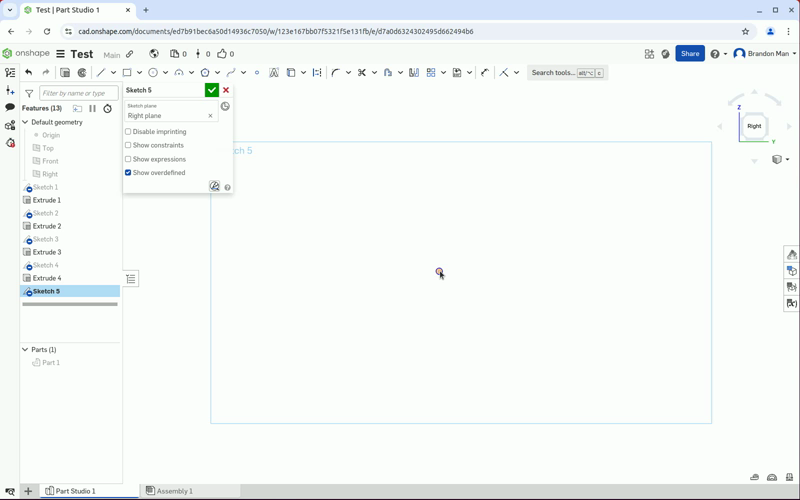
scroll(6)
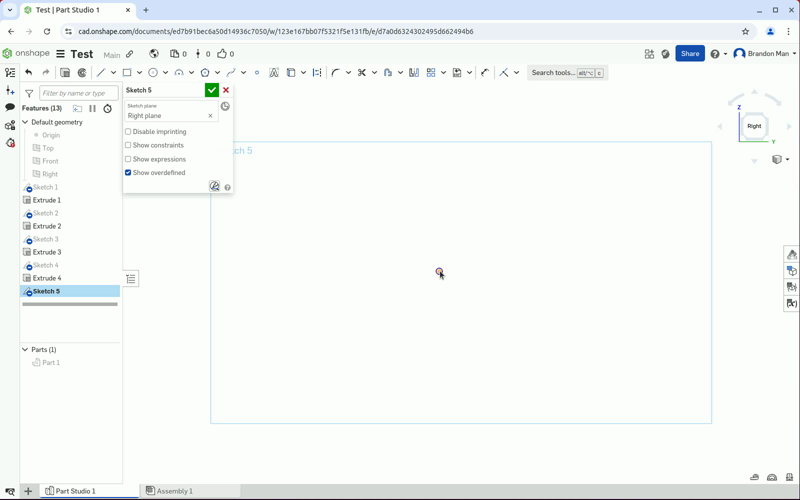
scroll(6)
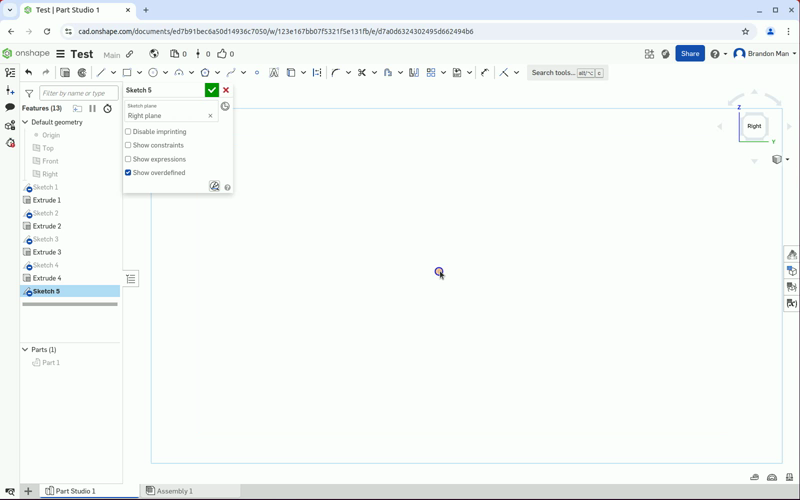
scroll(6)
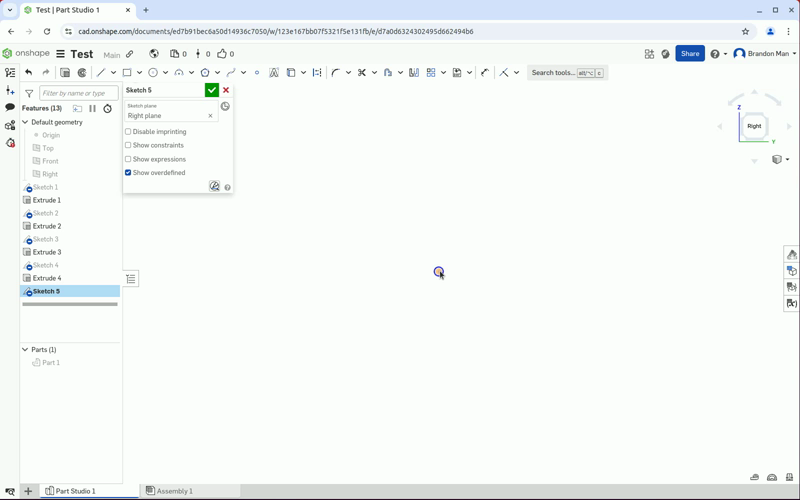
scroll(6)
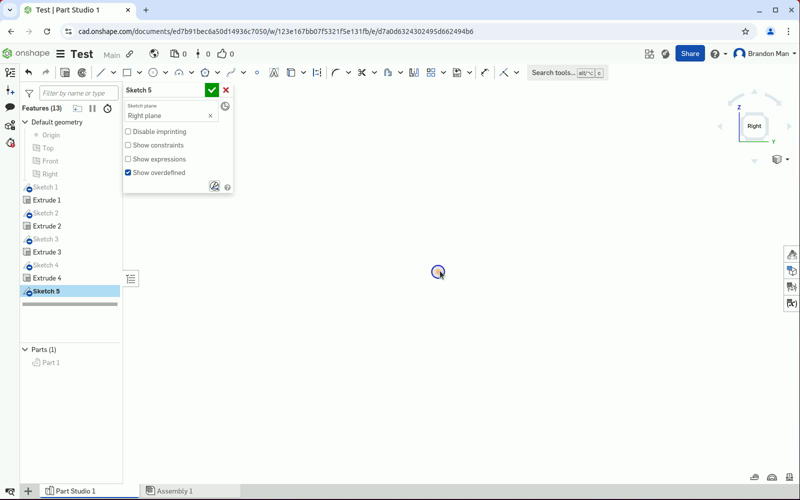
scroll(6)
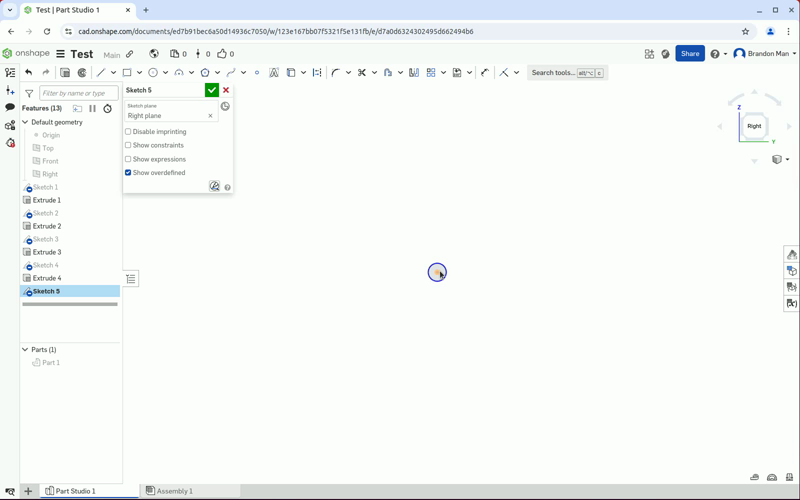
scroll(6)
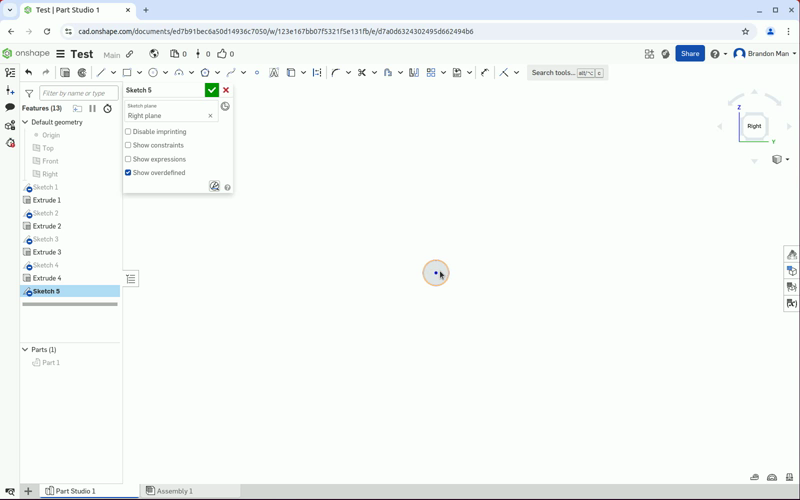
scroll(6)
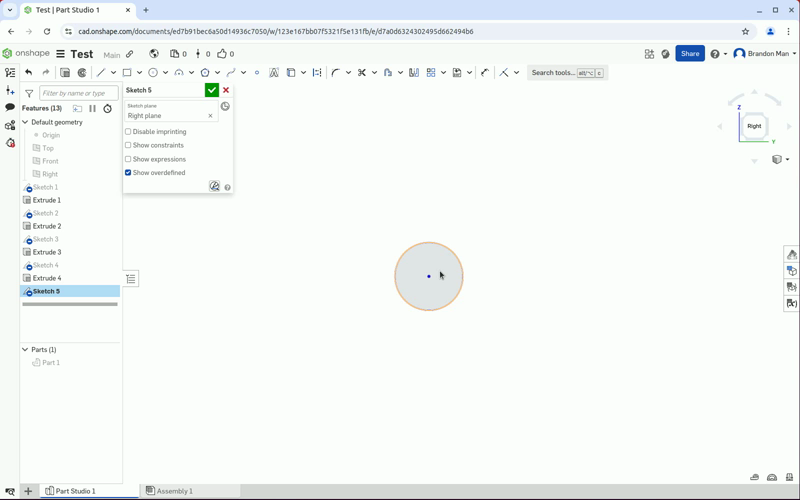
click(440, 270)
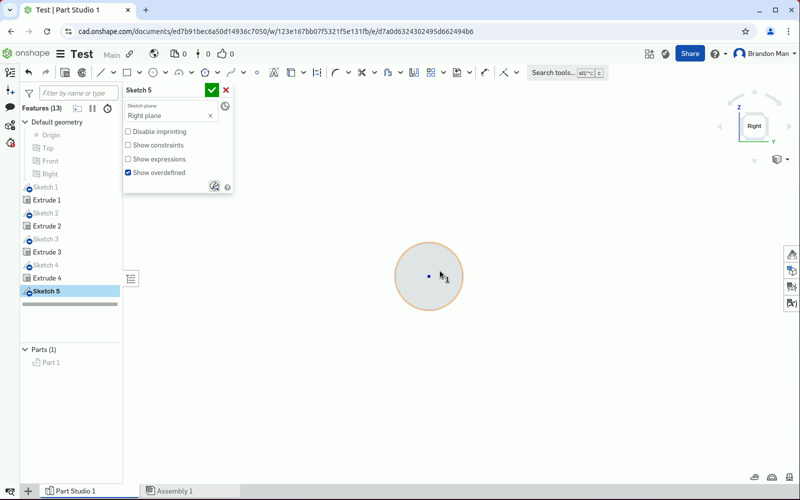
scroll(-6)
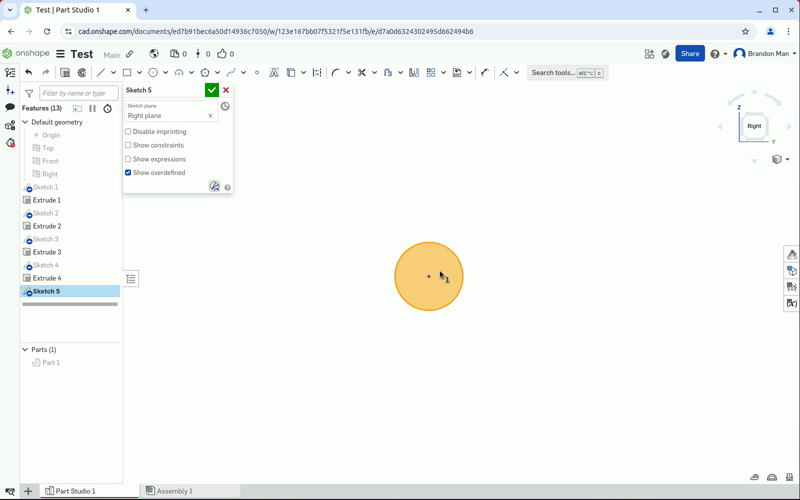
scroll(-6)
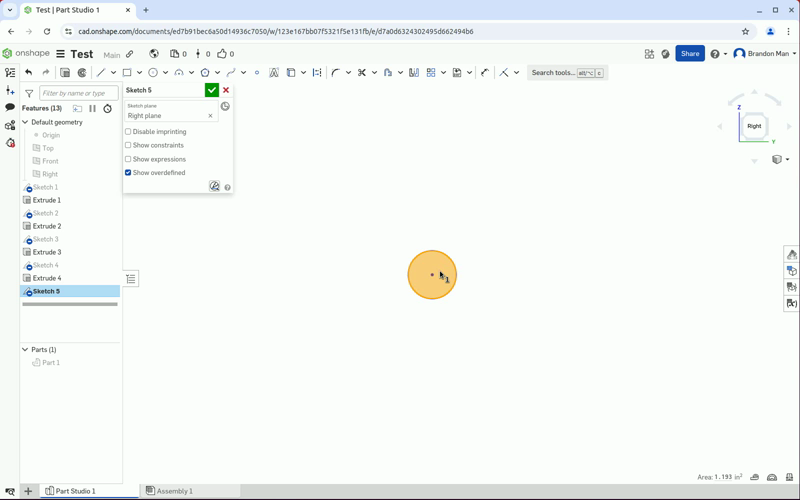
scroll(-6)
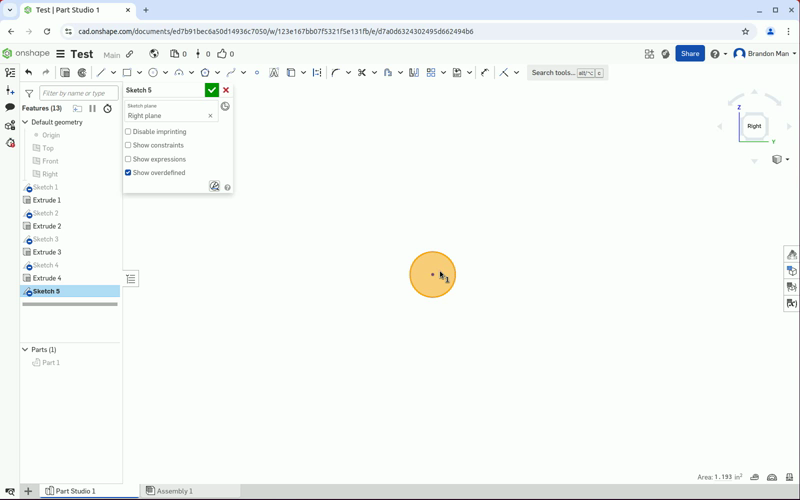
scroll(-6)
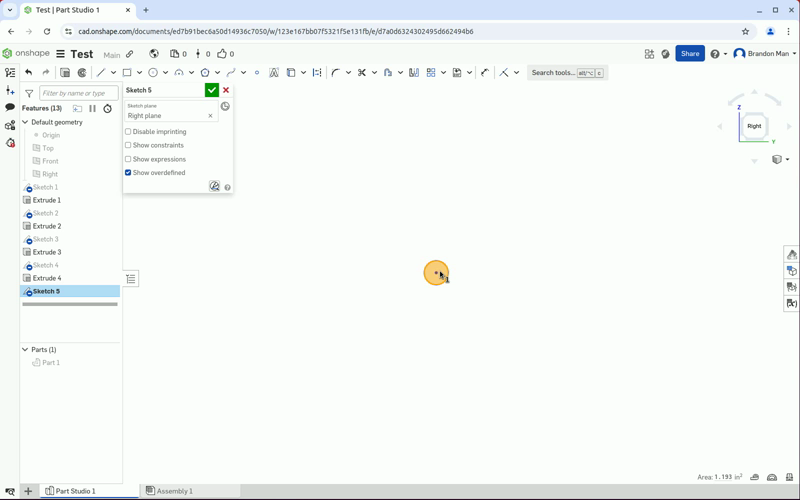
scroll(-6)
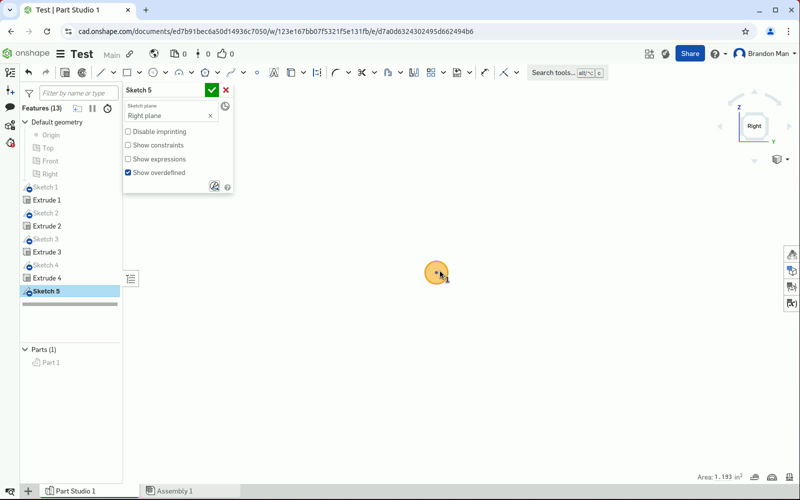
scroll(-6)
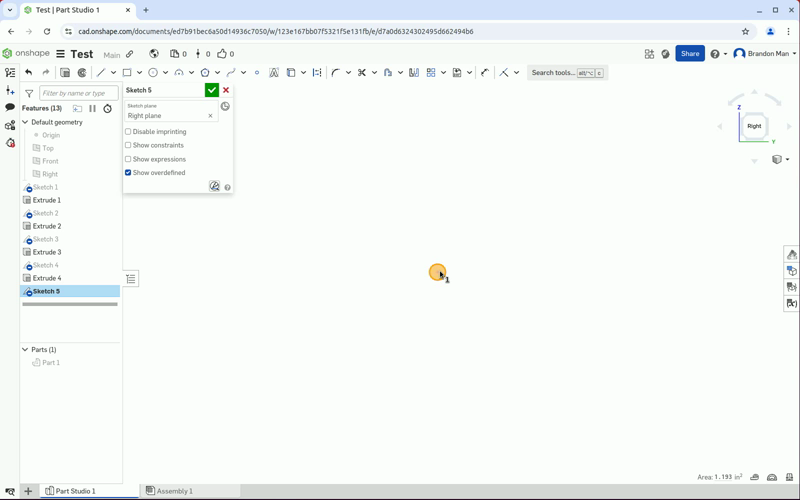
scroll(-6)
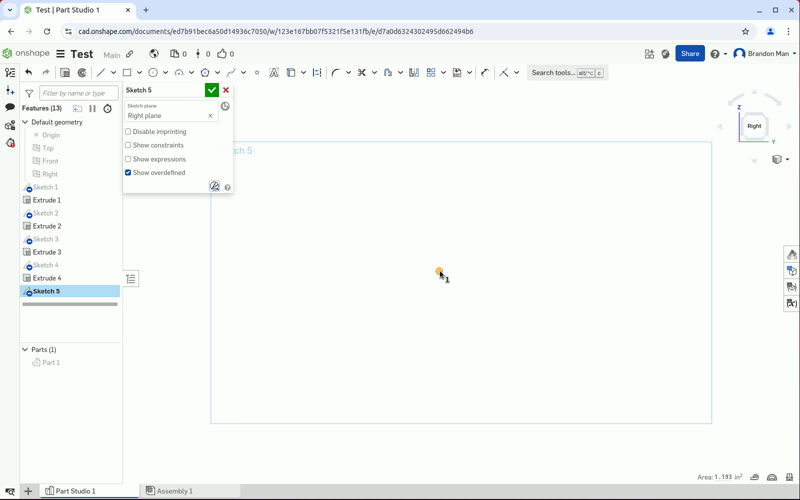
mouse_move(73, 352)
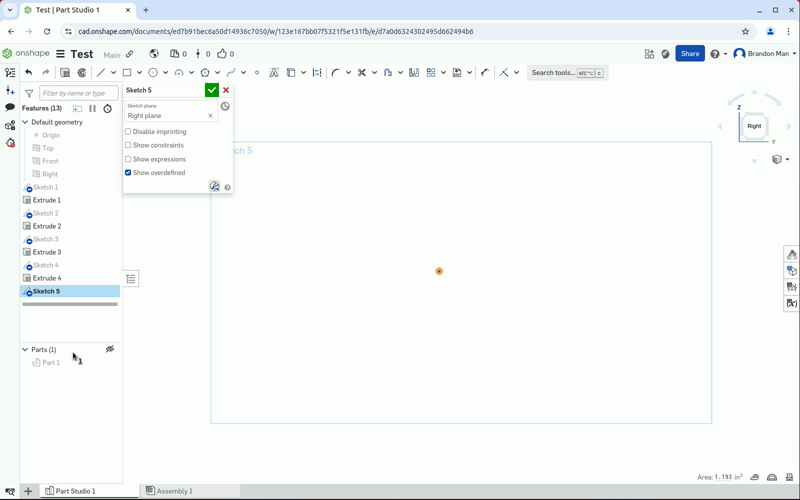
key(shift+y)
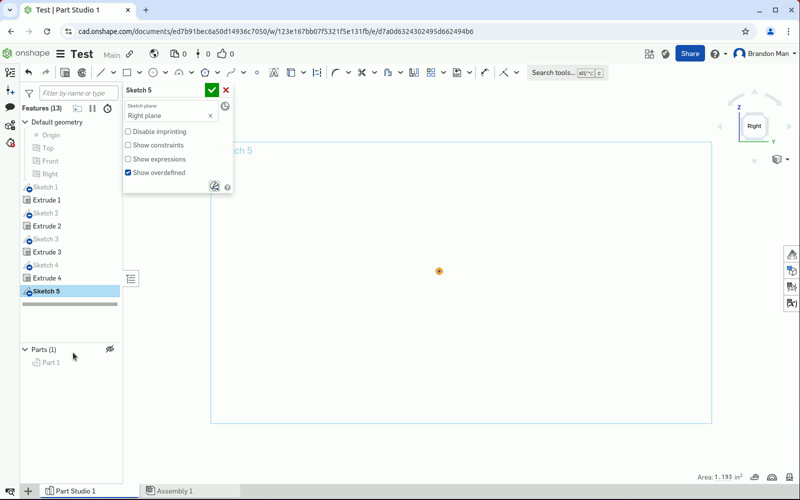
key(shift+e)
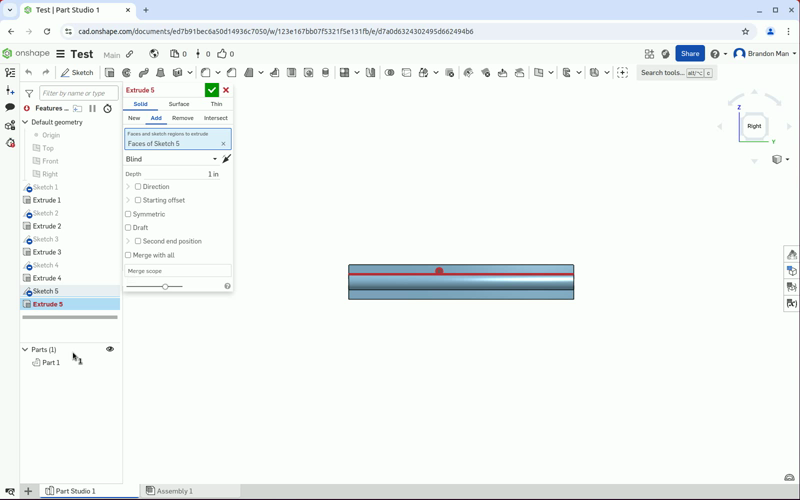
mouse_move(143, 106)
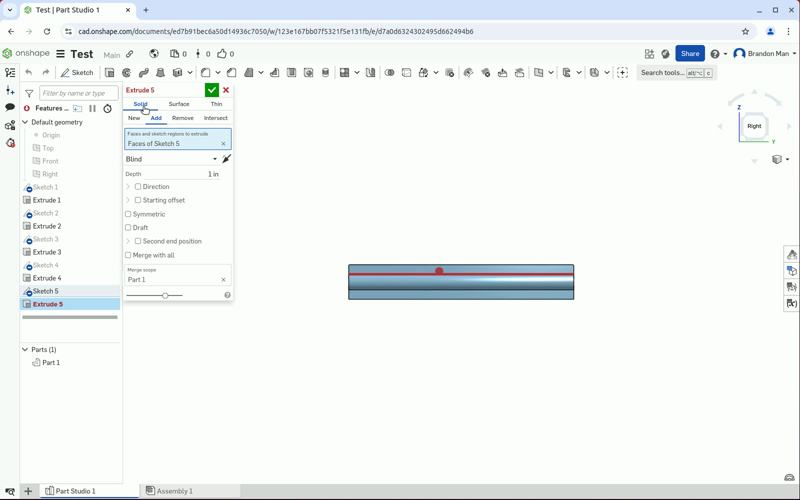
click(143, 106)
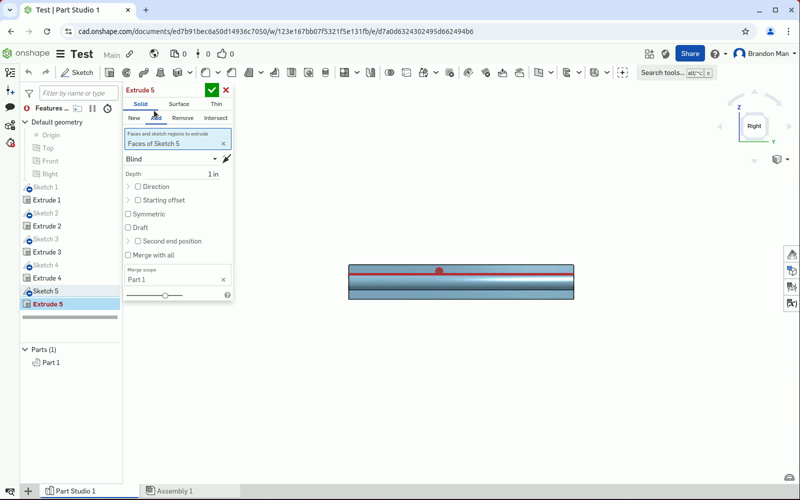
mouse_move(186, 120)
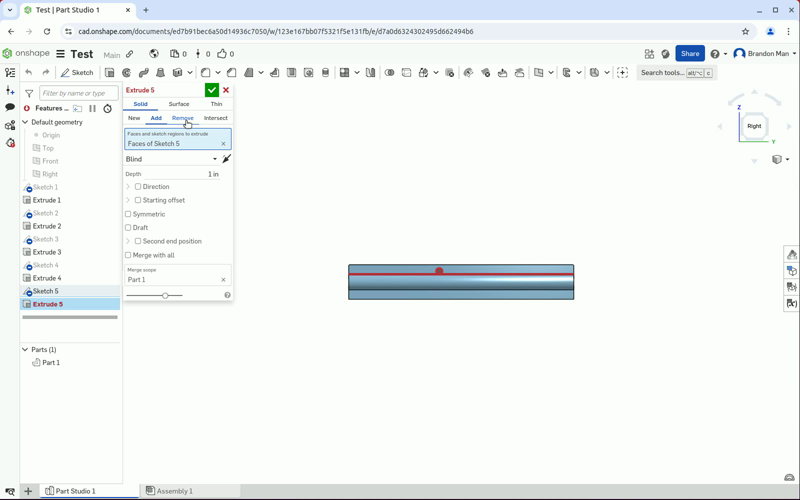
click(186, 120)
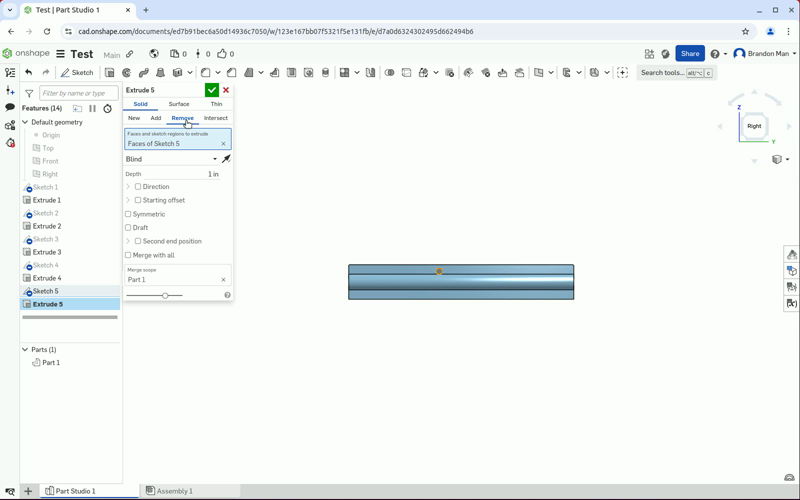
key(tab, 4)
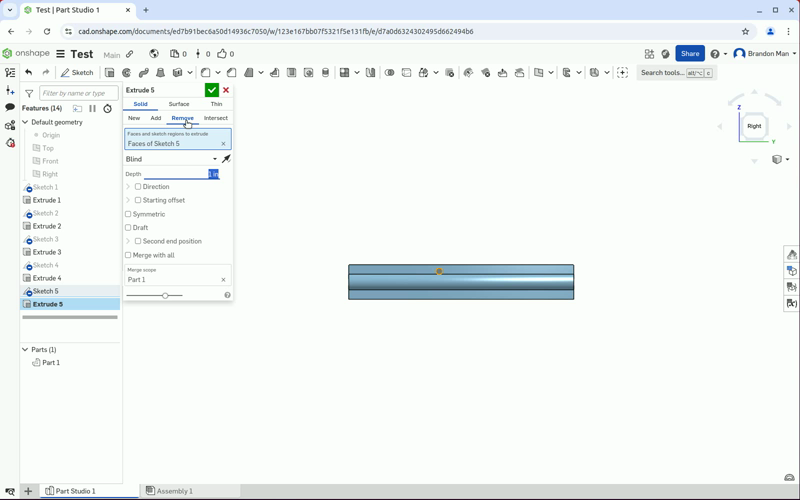
text(0.722)
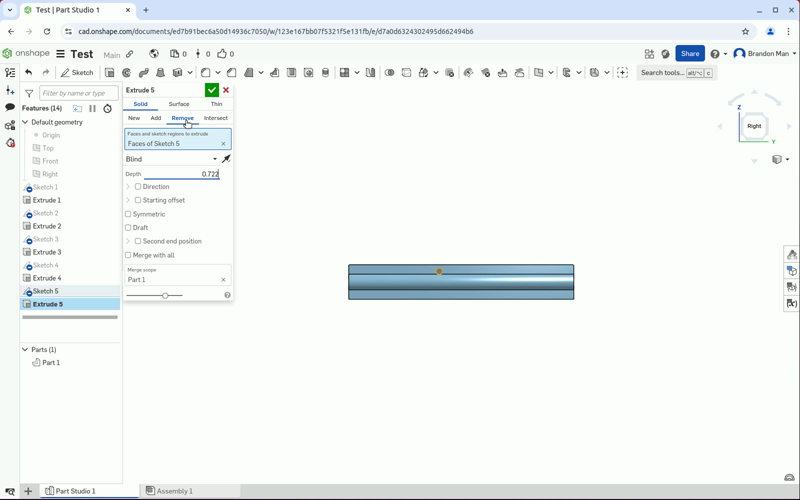
key(tab, 6)
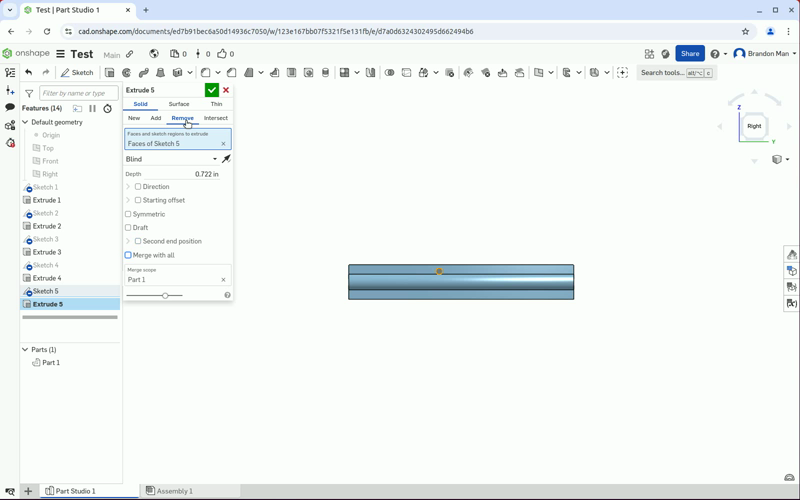
key(space)
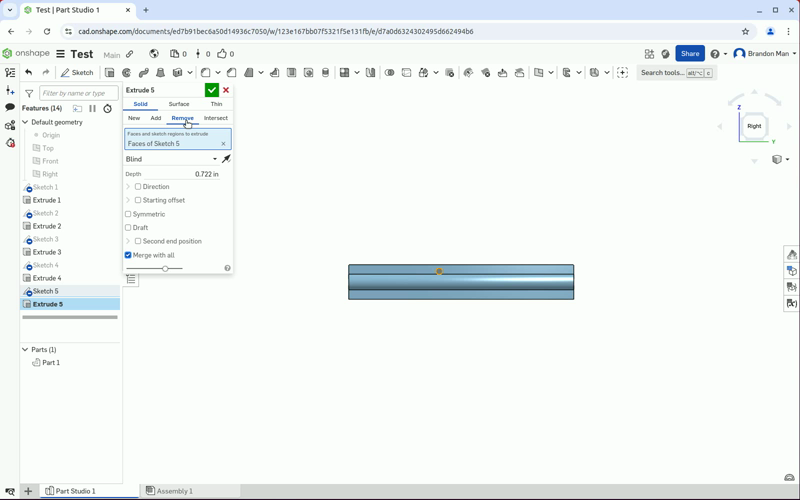
key(enter)
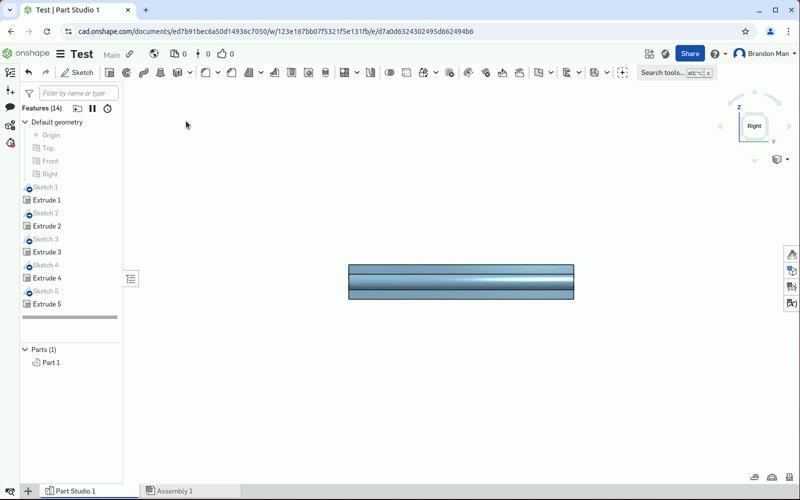
key(shift+h)
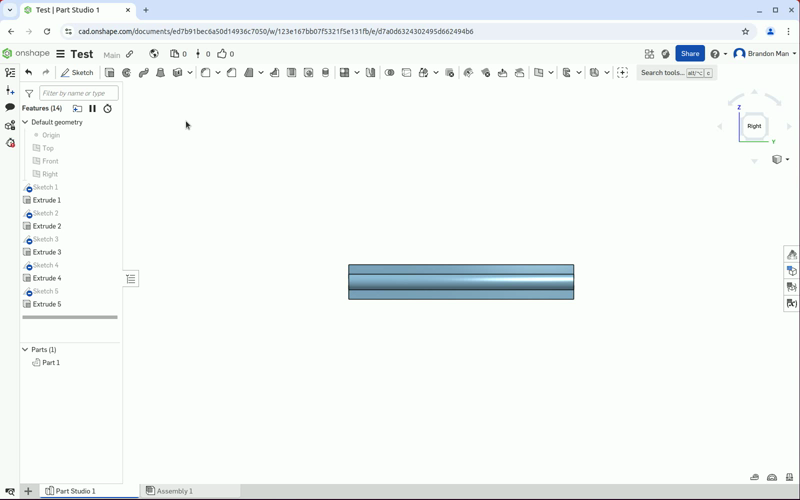
key(shift+h)
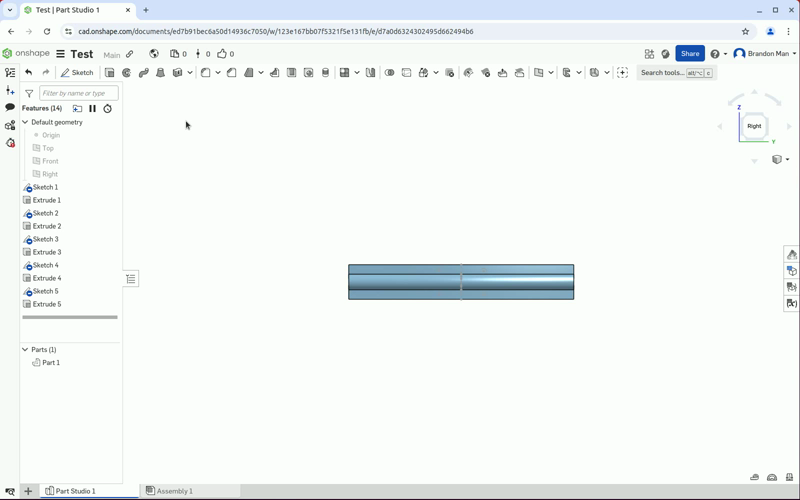
key(shift+7)
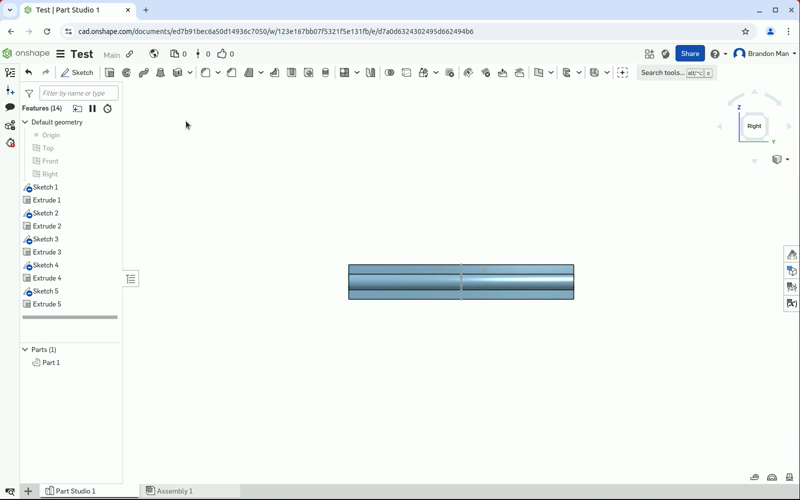
key(right, 2)
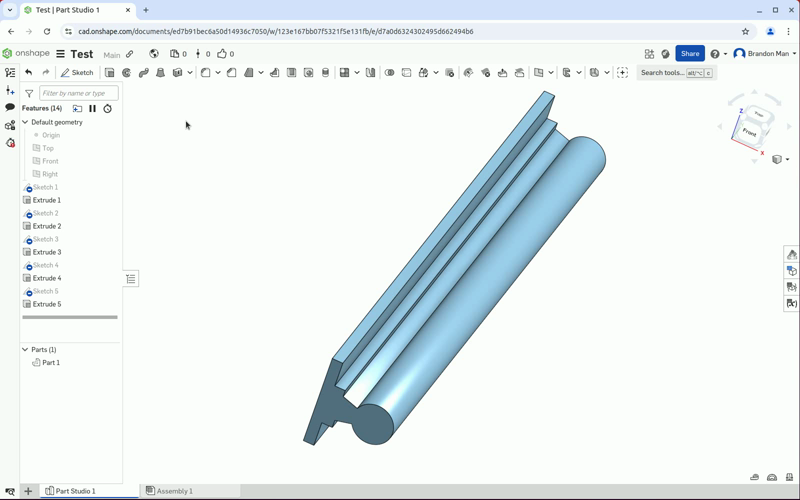
key(down, 2)
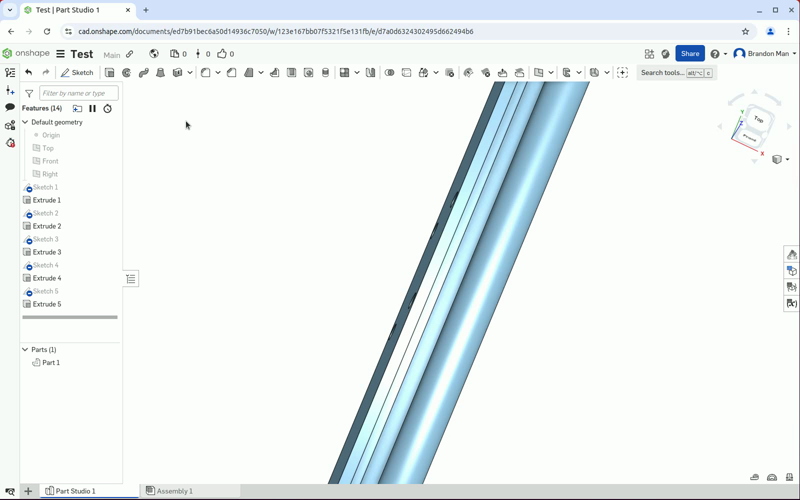
key(up, 2)
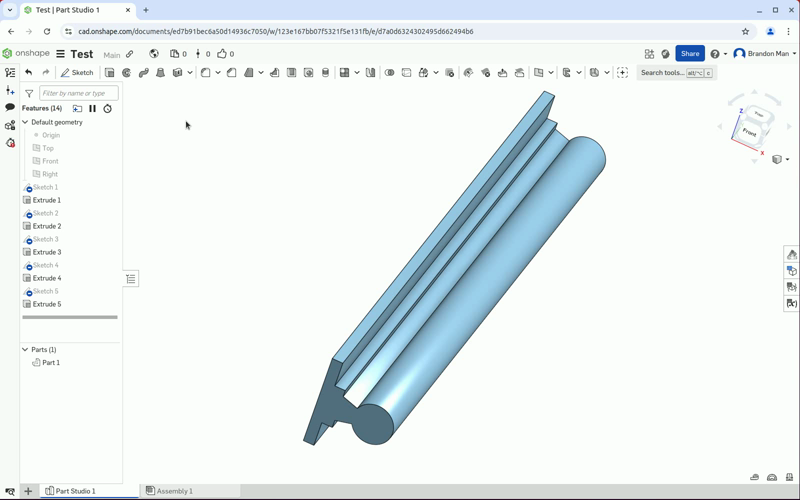
key(left, 2)
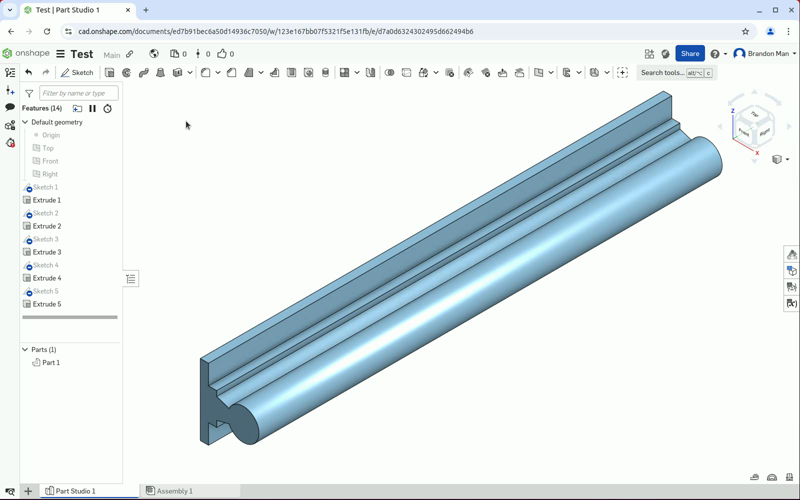
mouse_move(73, 189)
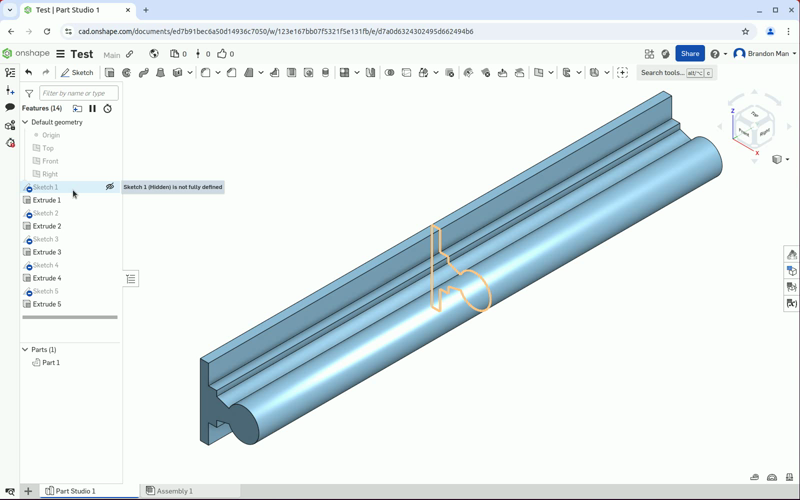
click(73, 189)